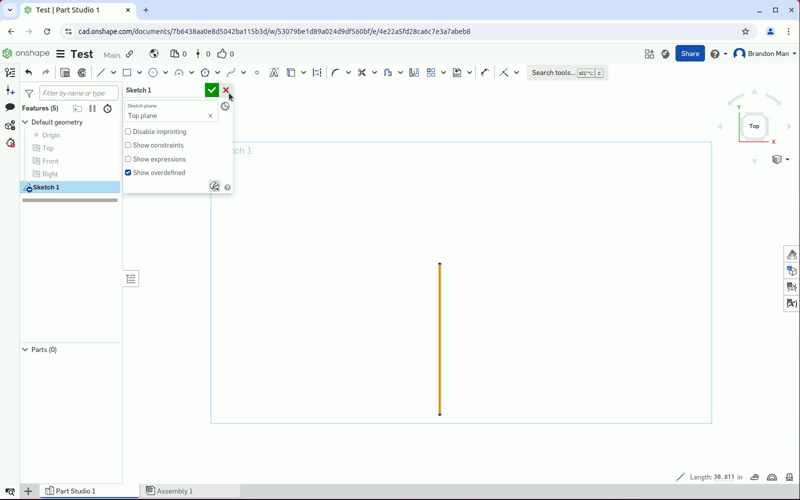
key(shift+h)
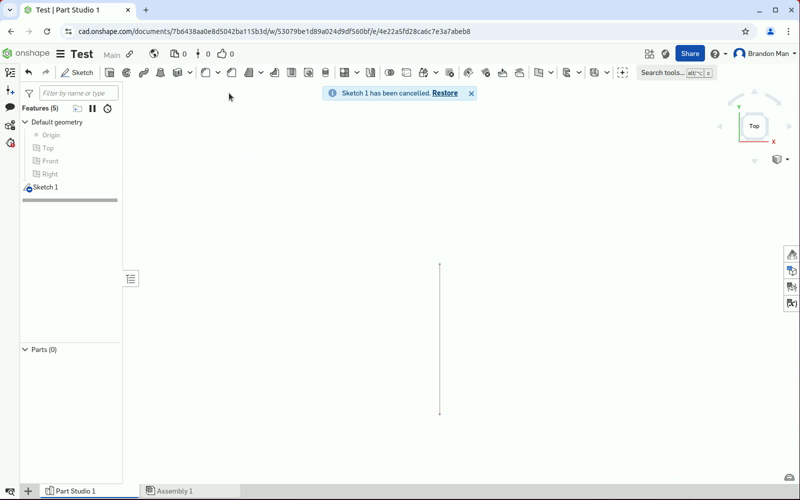
key(shift+s)
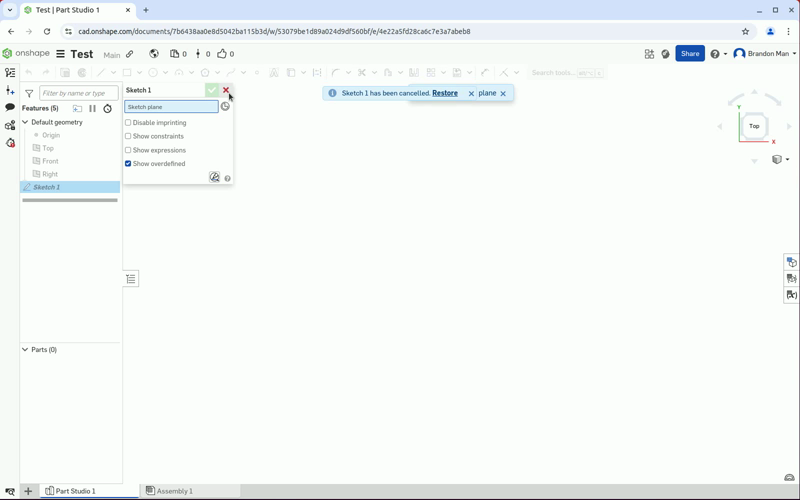
mouse_move(73, 150)
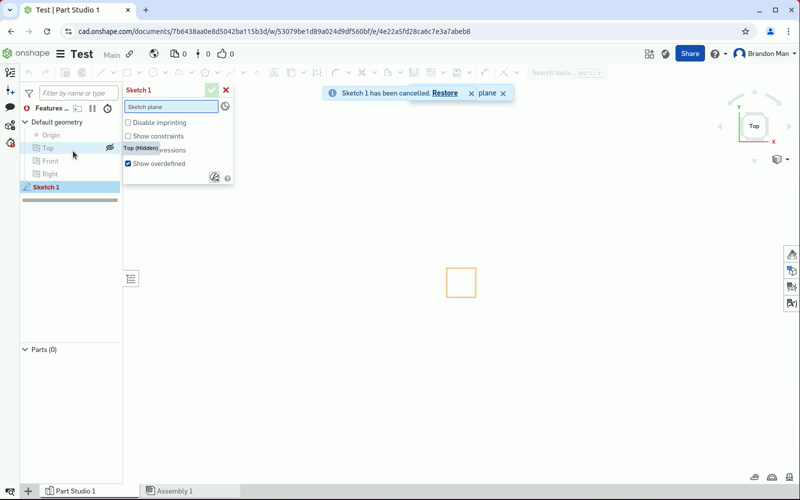
click(73, 150)
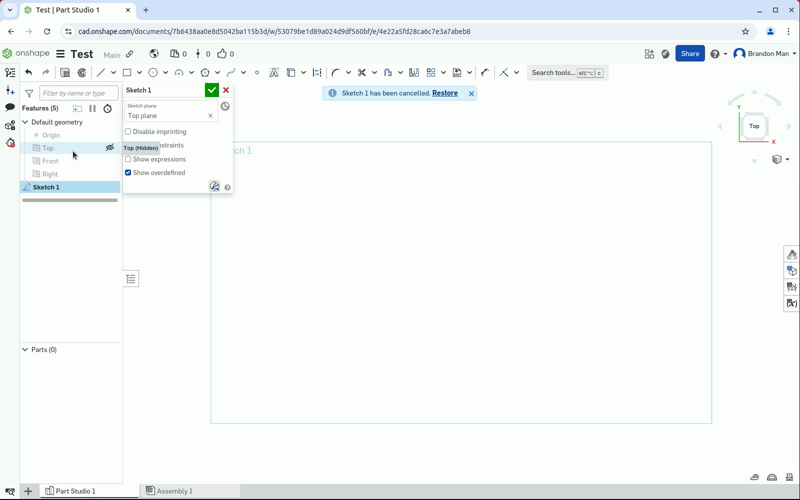
mouse_move(73, 352)
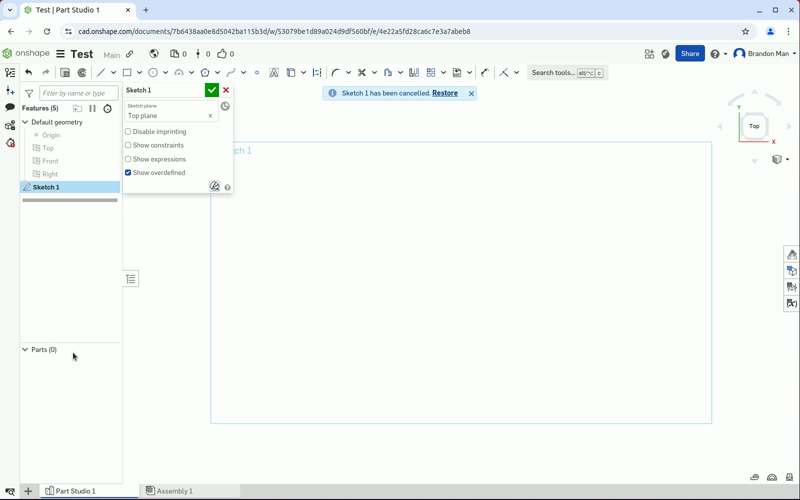
key(y)
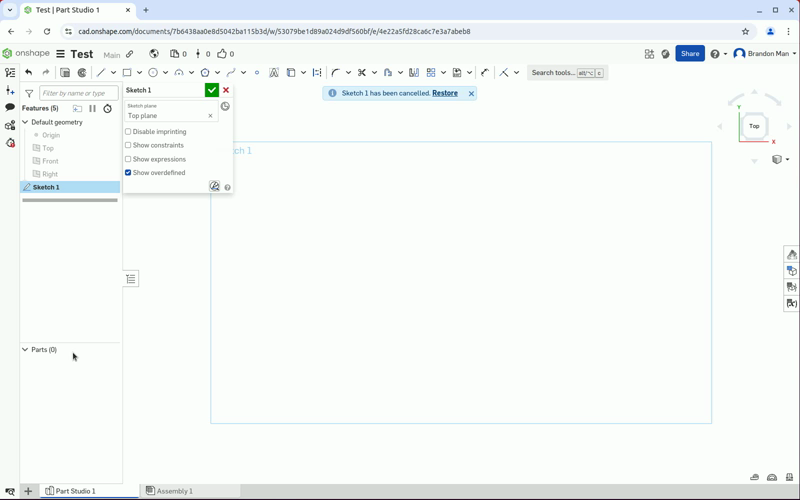
key(l)
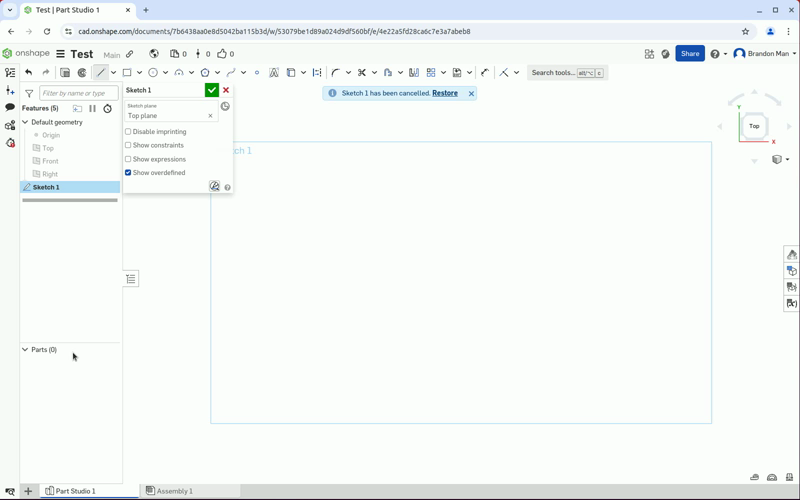
key_down(shift)
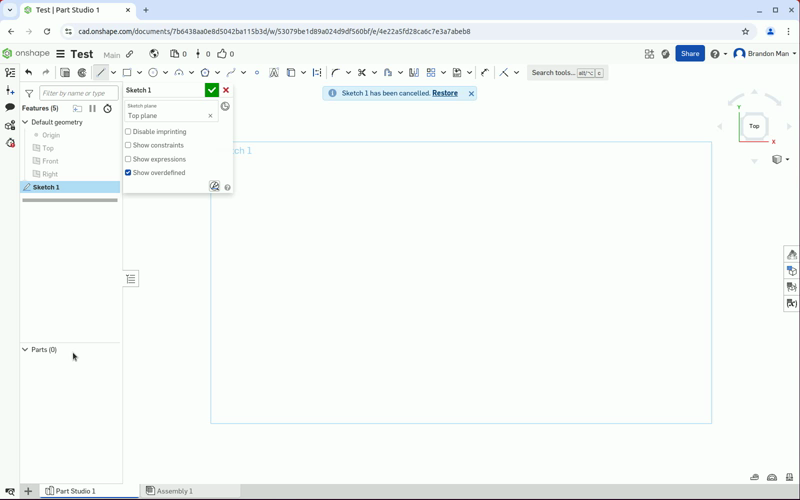
mouse_move(460, 395)
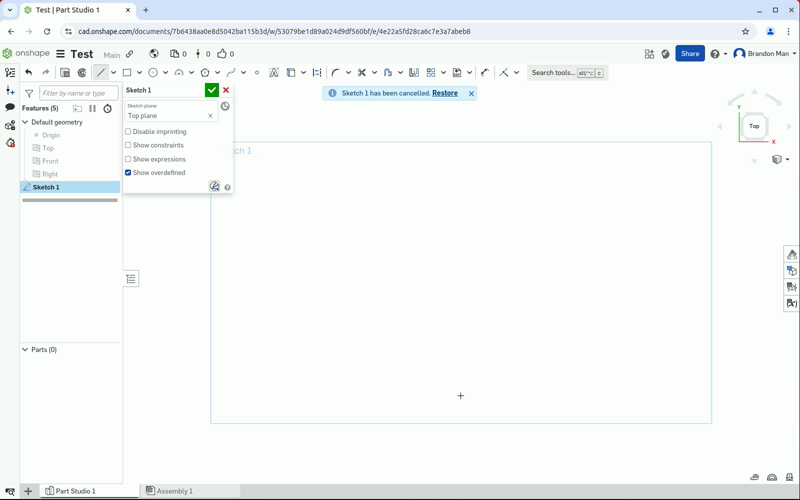
click(460, 395)
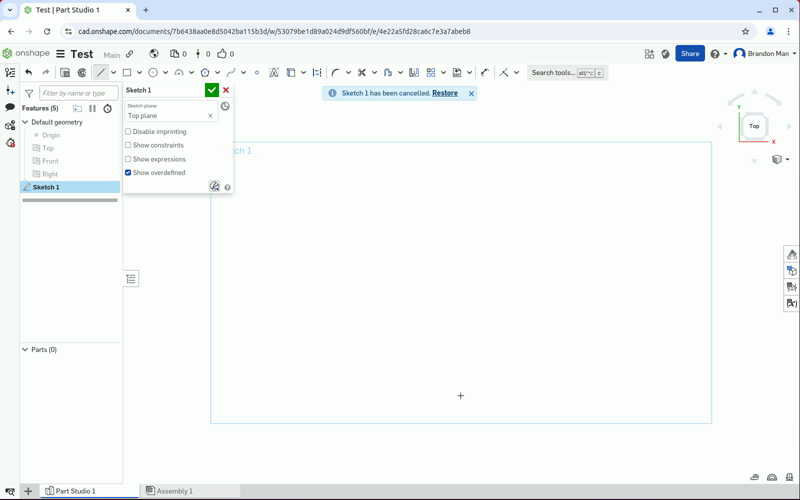
key_up(shift)
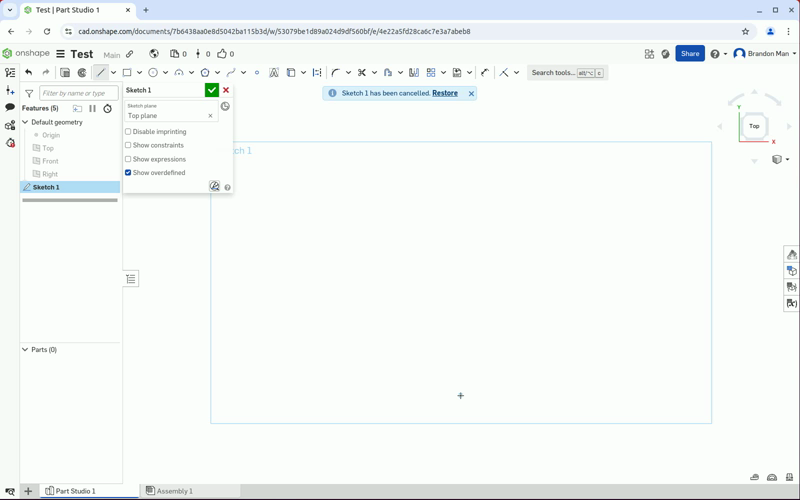
key_down(shift)
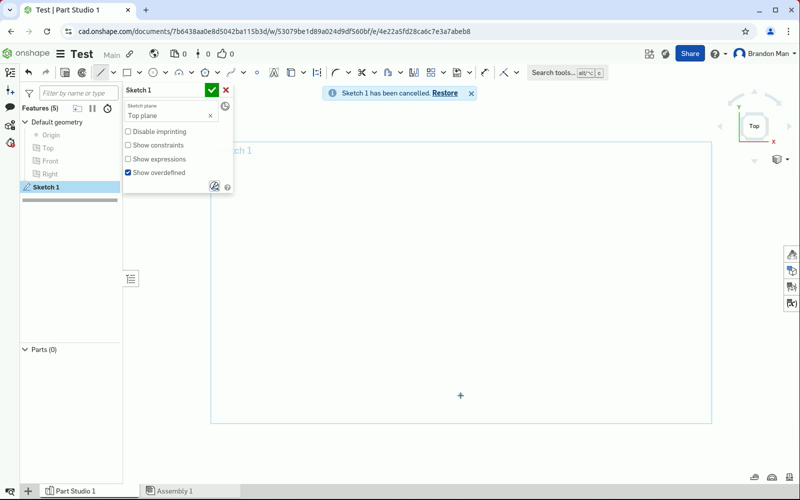
mouse_move(573, 395)
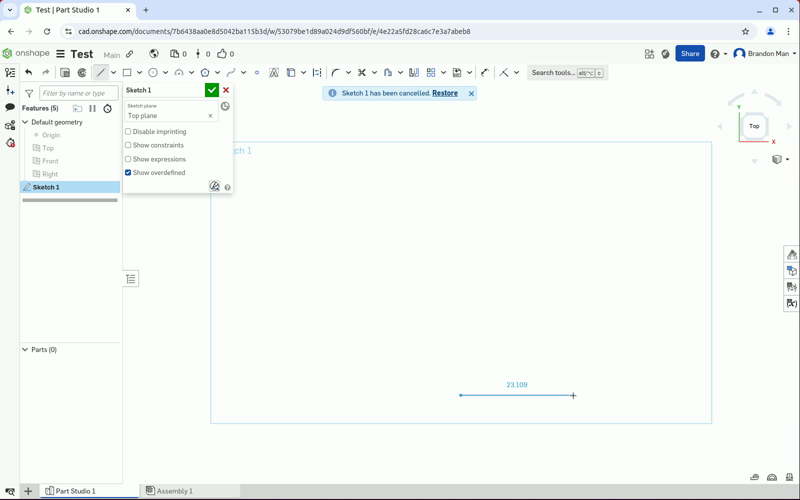
click(573, 395)
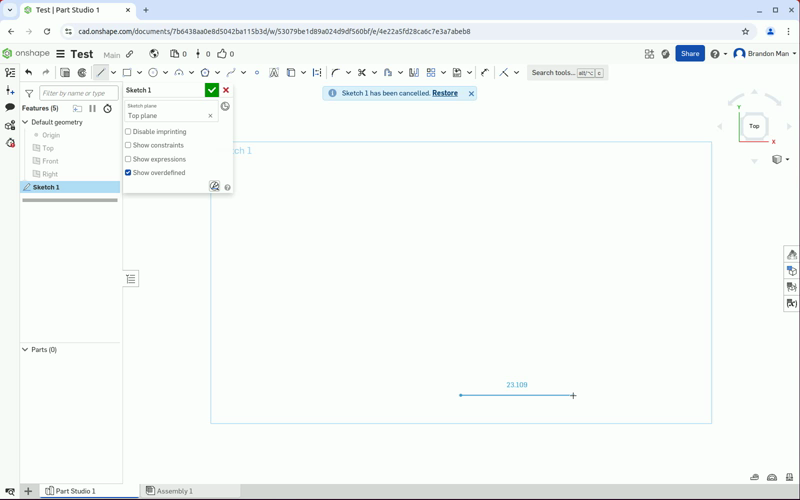
key_up(shift)
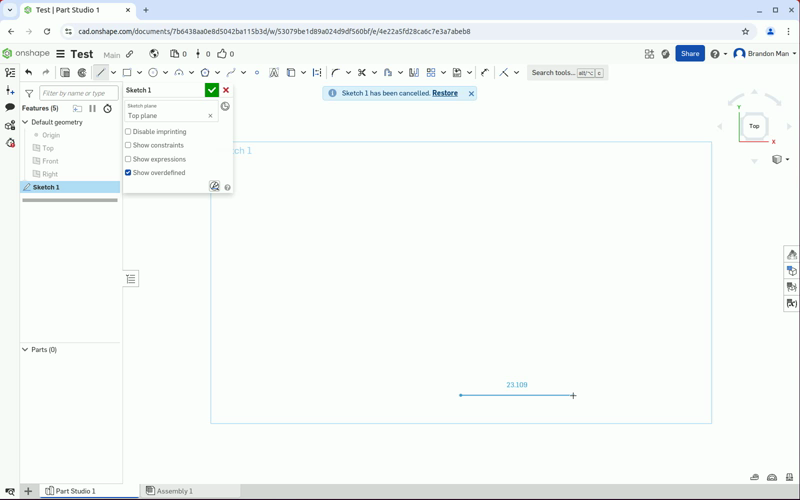
key_down(shift)
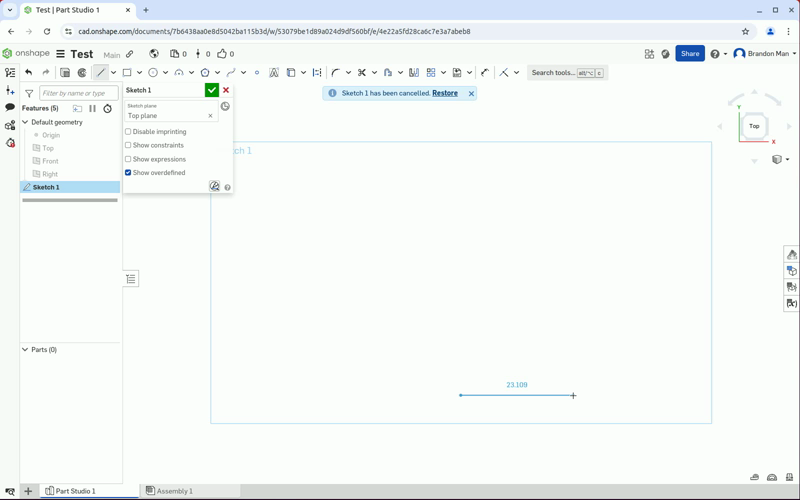
mouse_move(573, 282)
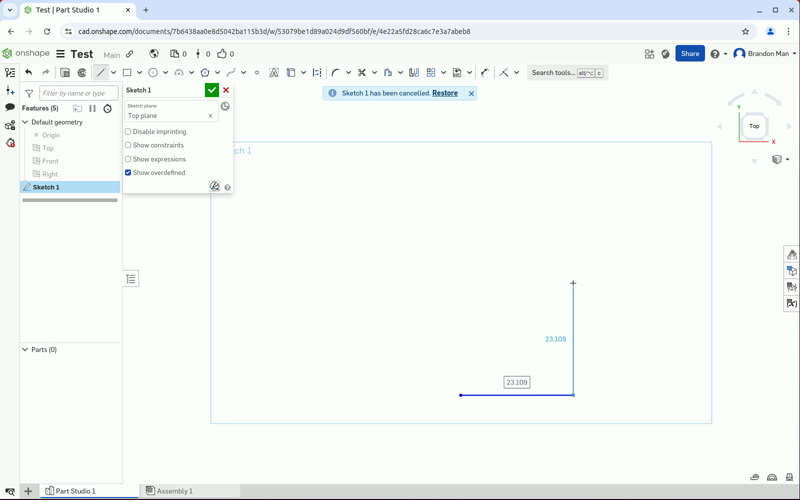
click(573, 282)
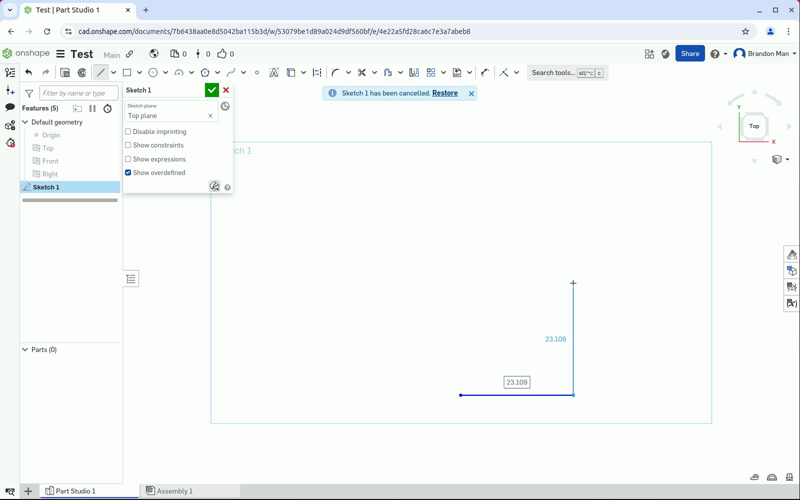
key_up(shift)
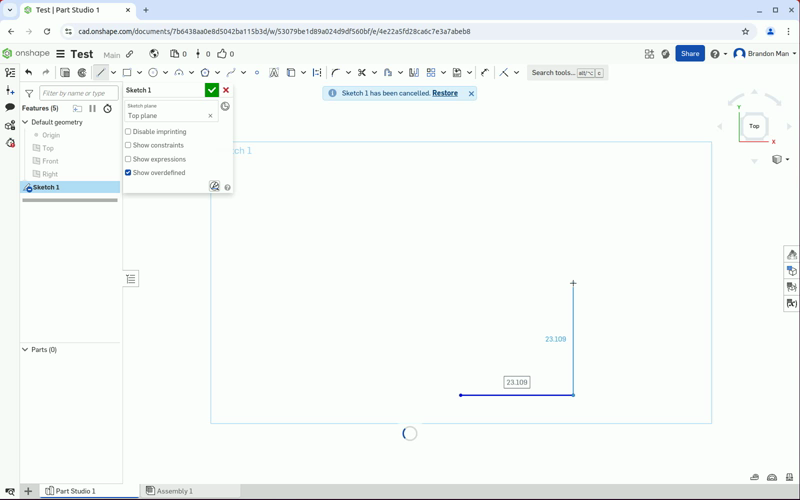
key_down(shift)
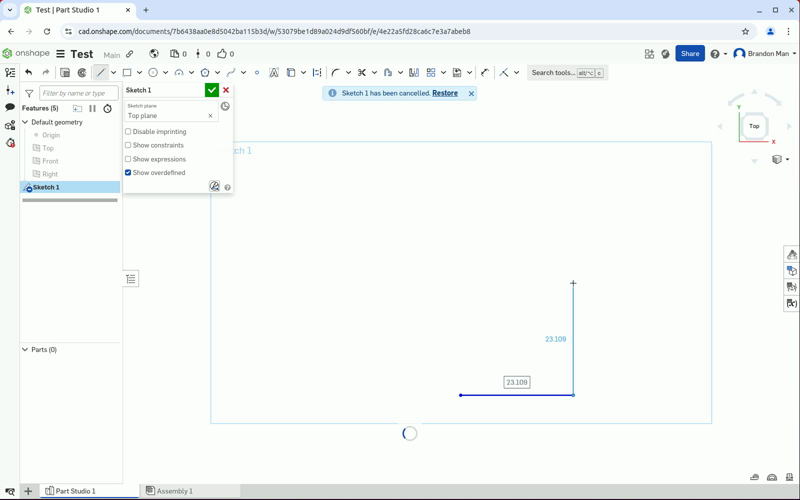
mouse_move(460, 282)
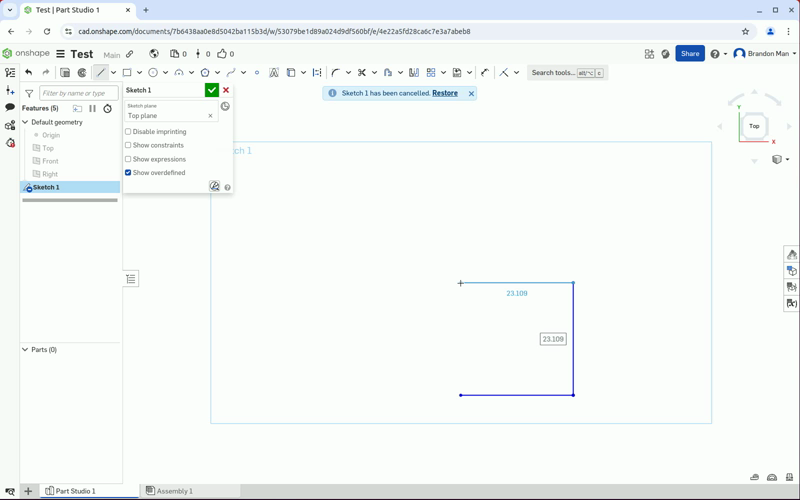
click(460, 282)
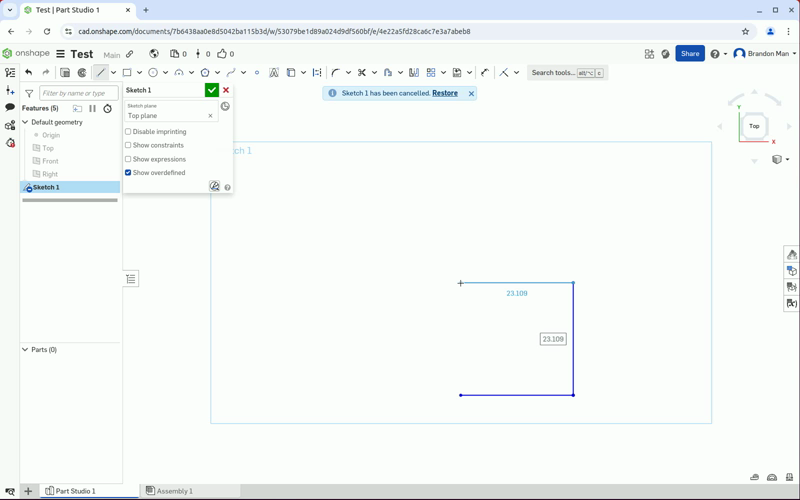
key_up(shift)
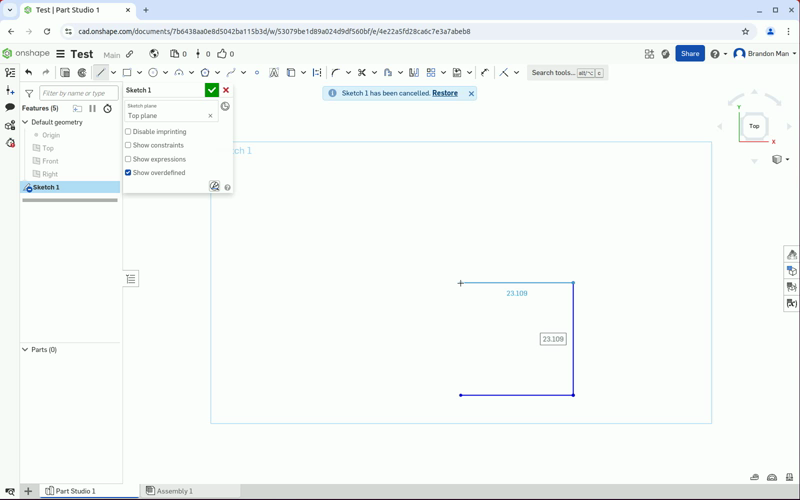
key_down(shift)
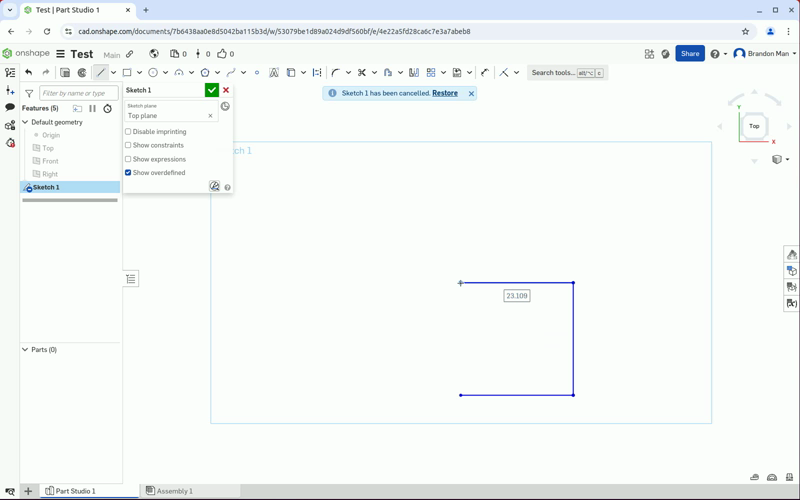
mouse_move(460, 395)
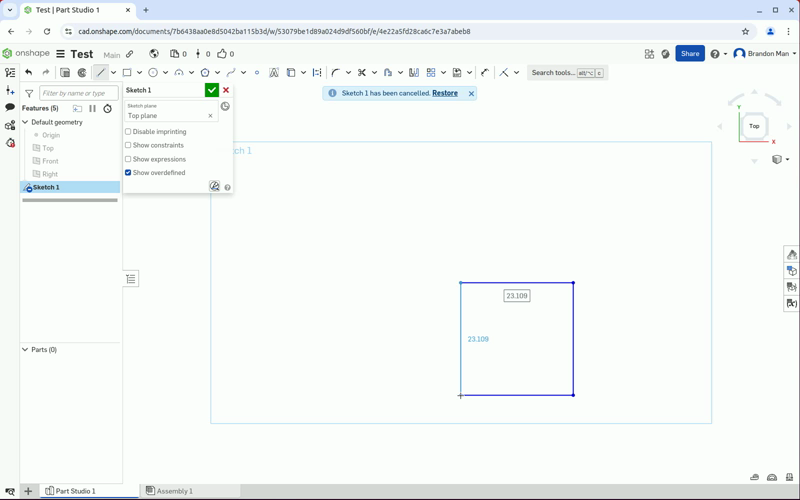
key_up(shift)
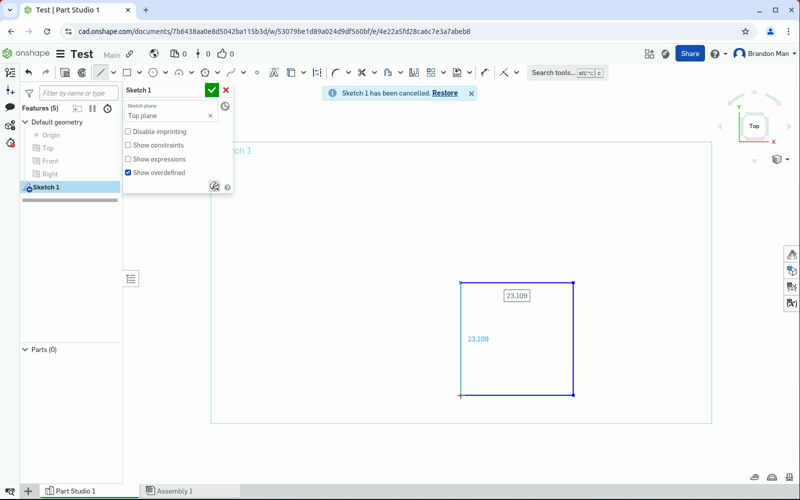
click(460, 395)
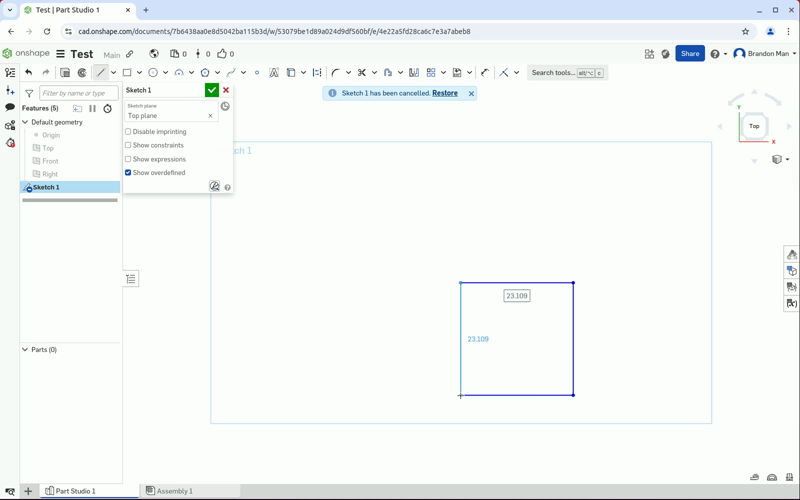
key(esc)
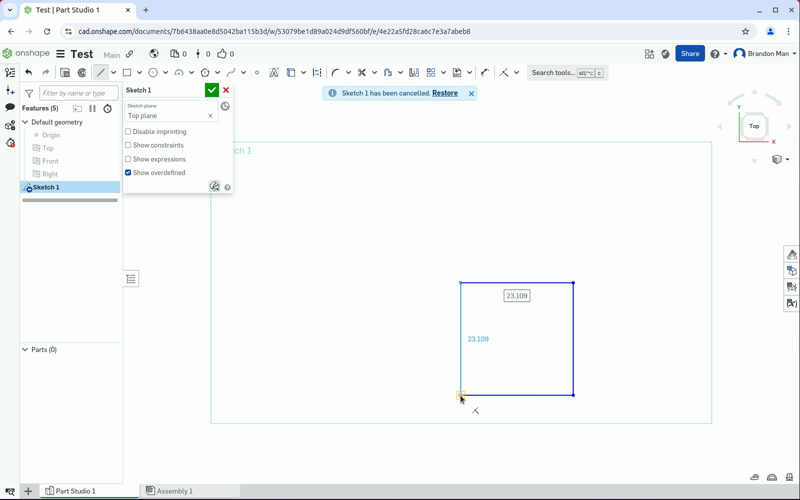
mouse_move(521, 340)
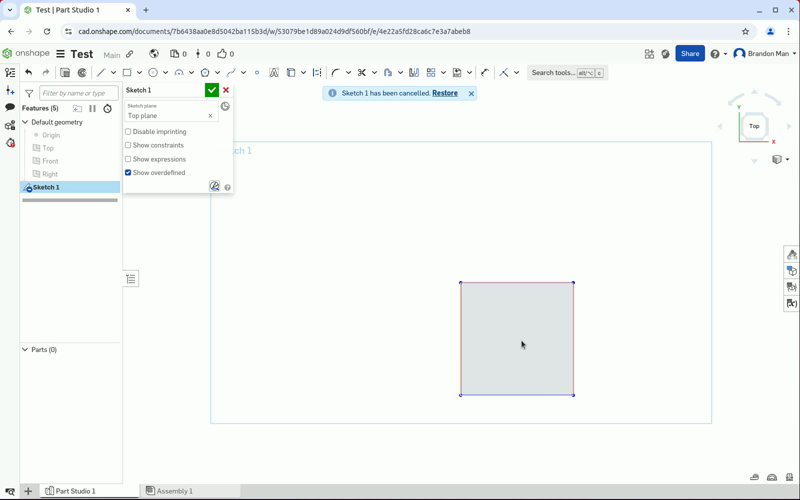
click(521, 340)
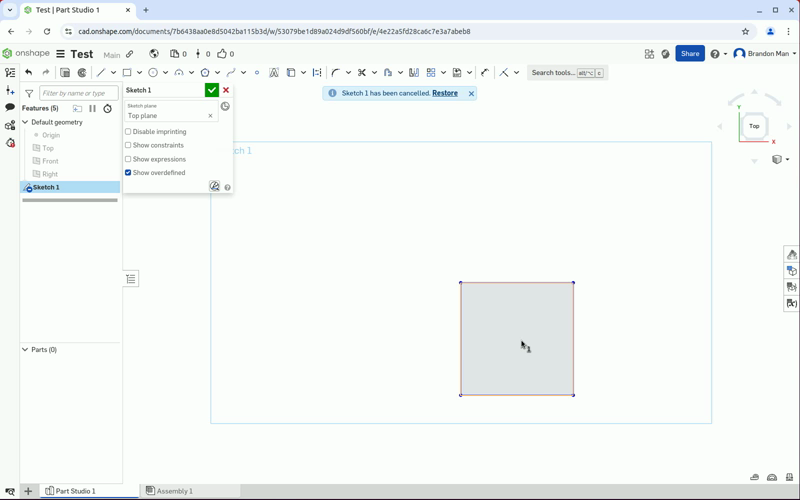
mouse_move(73, 352)
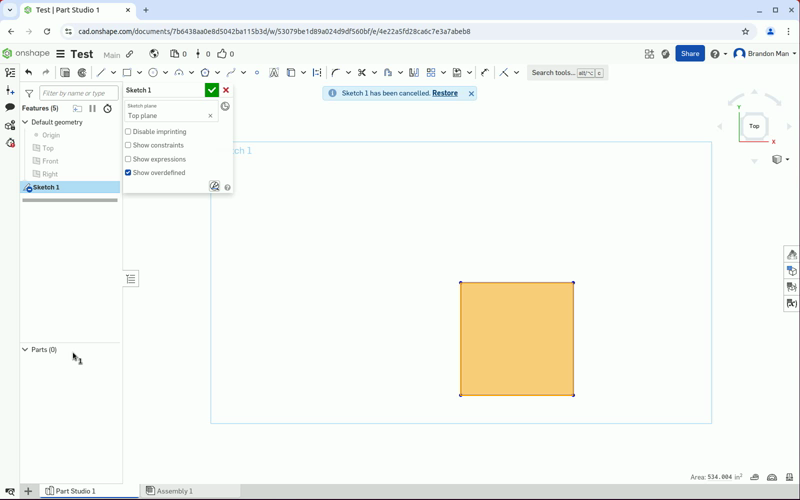
key(shift+y)
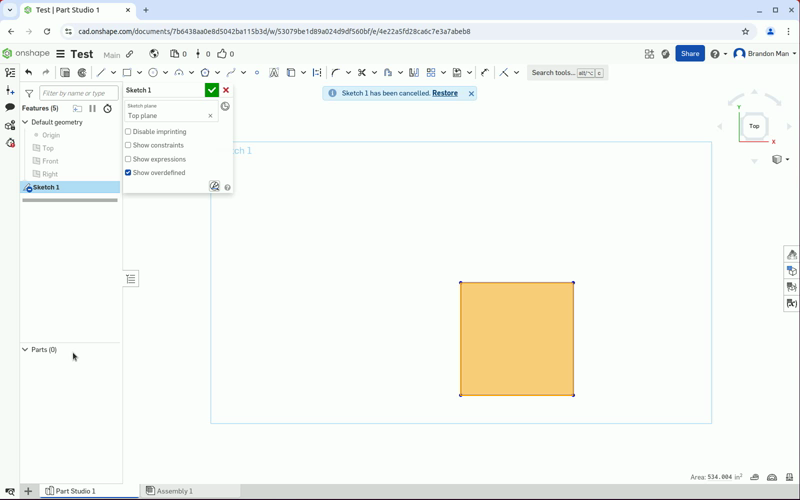
key(shift+e)
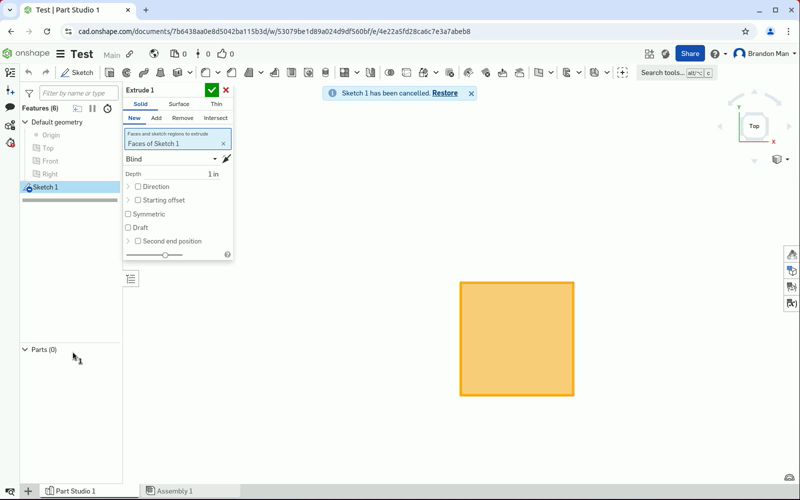
mouse_move(143, 106)
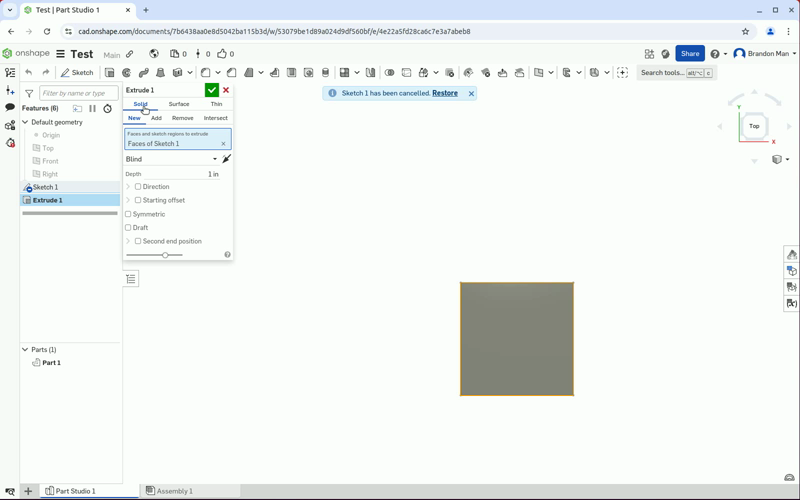
click(143, 106)
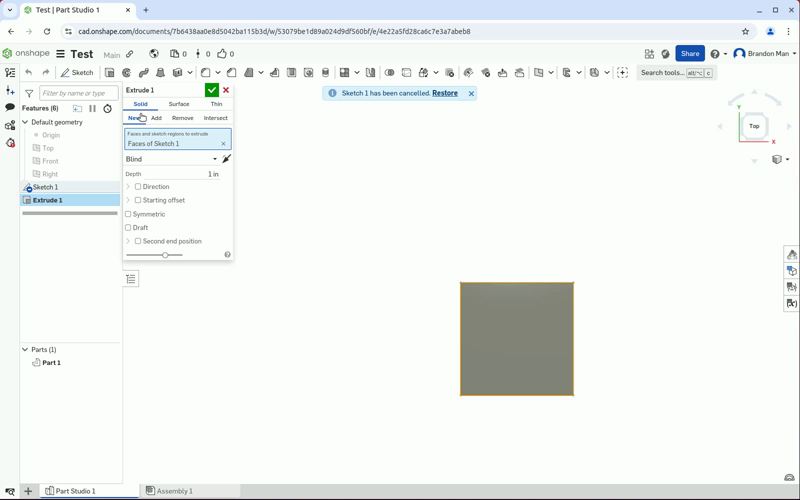
mouse_move(137, 120)
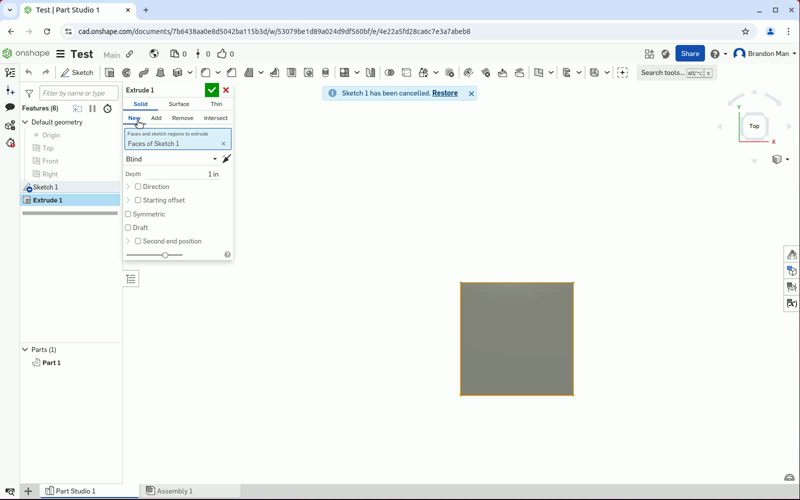
click(137, 120)
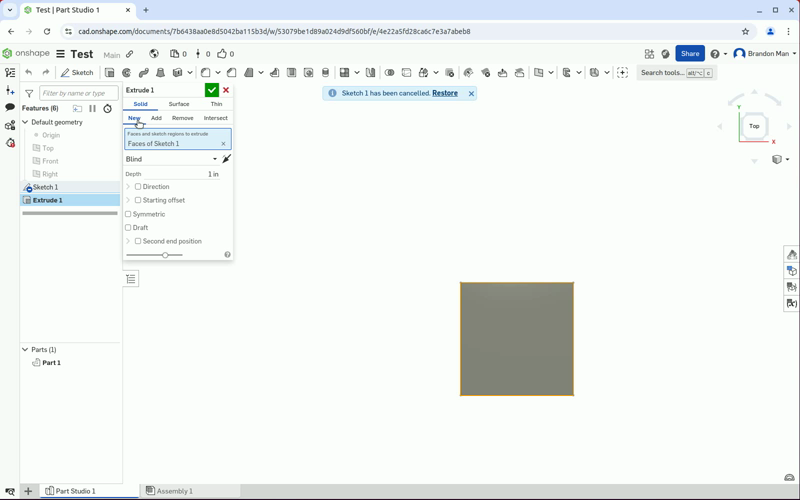
key(tab, 4)
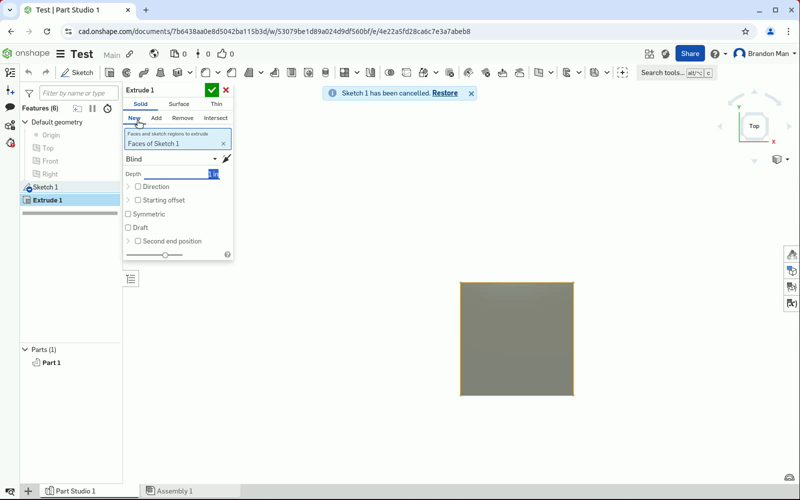
text(23.108)
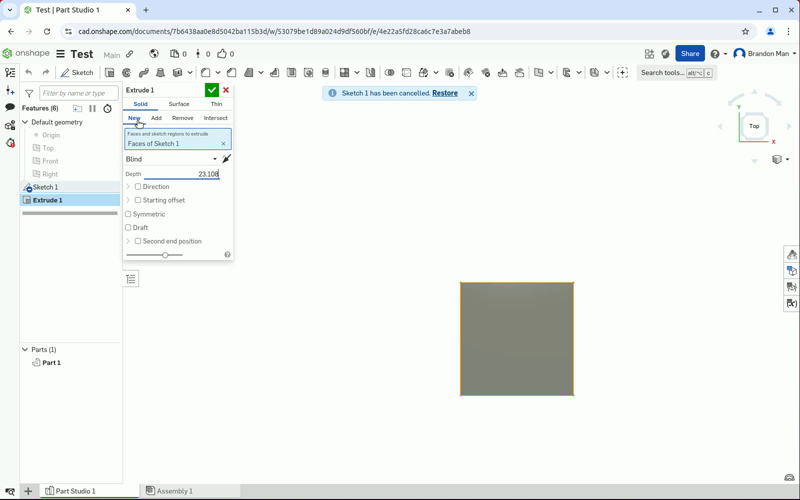
key(enter)
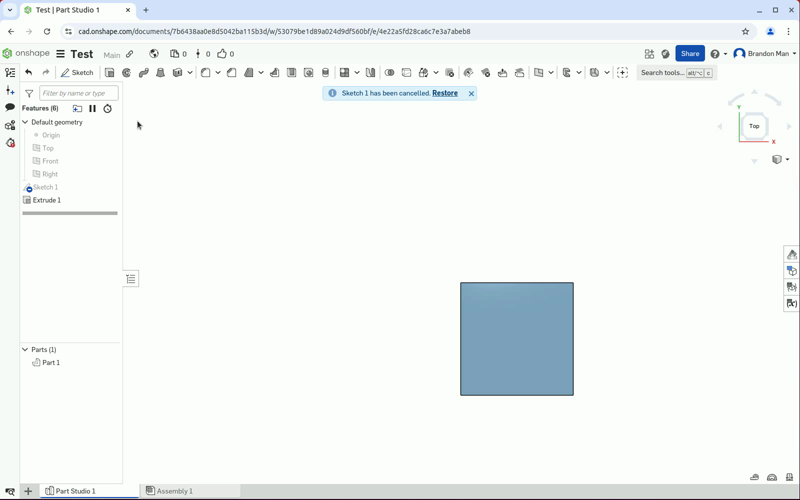
key(shift+h)
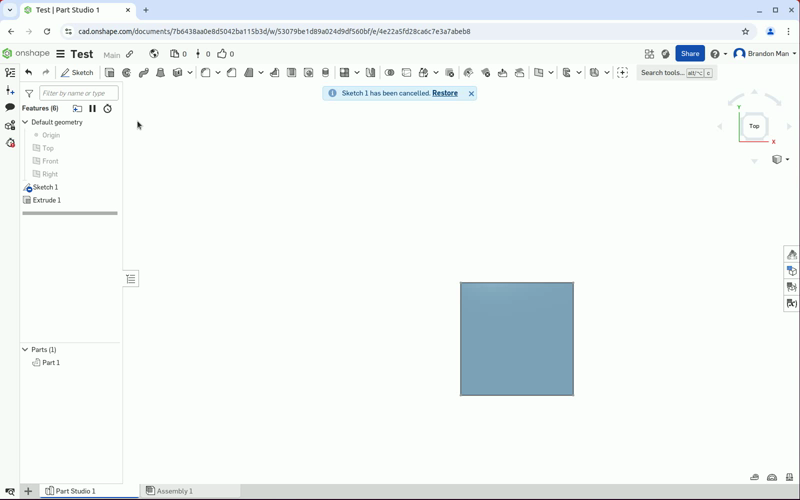
key(shift+h)
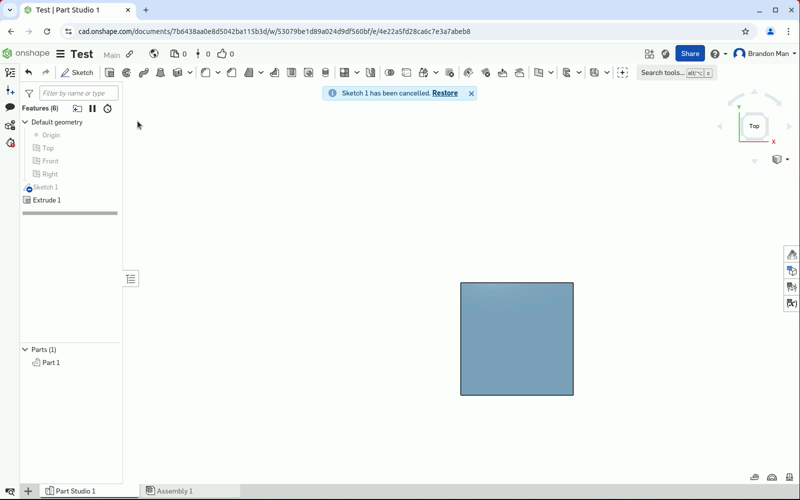
mouse_move(73, 189)
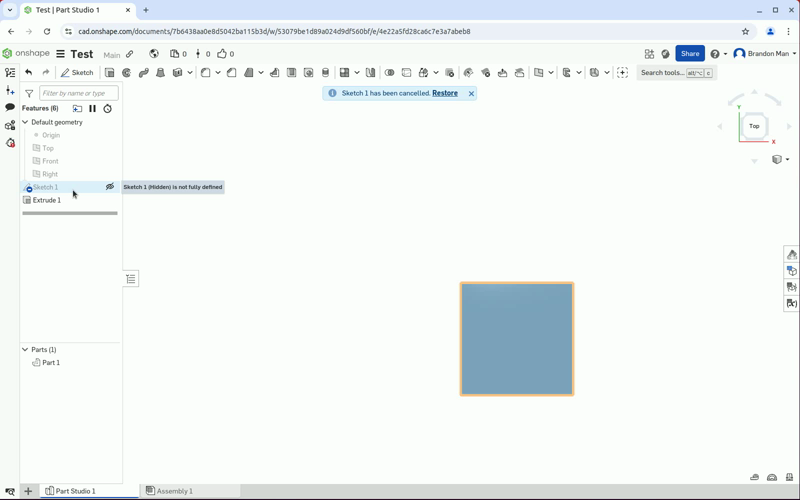
click(73, 189)
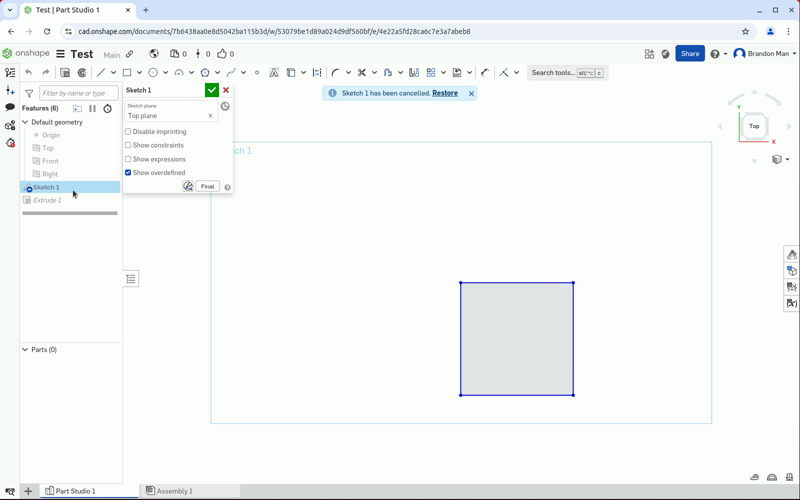
mouse_move(229, 92)
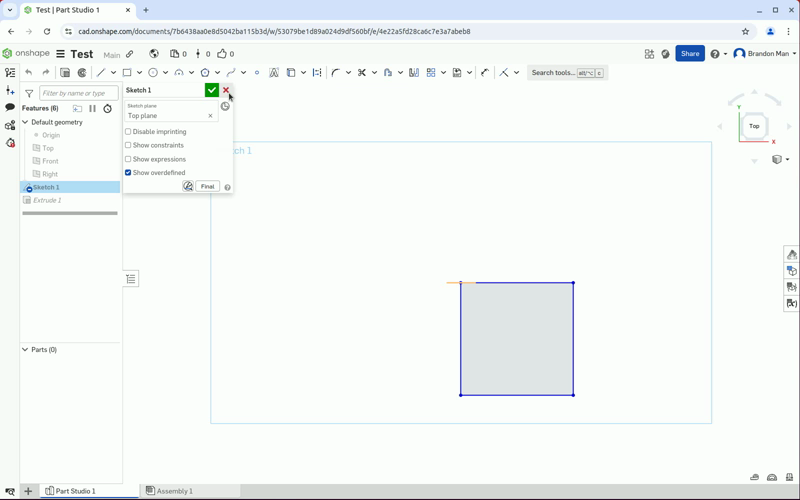
click(229, 92)
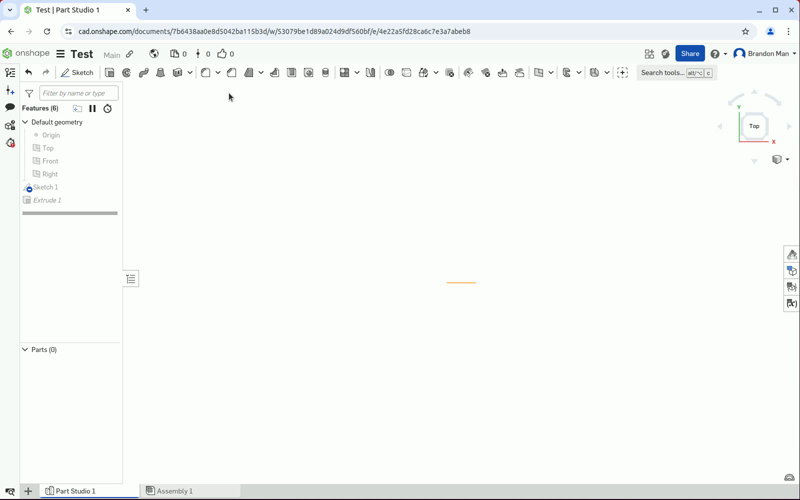
mouse_move(73, 352)
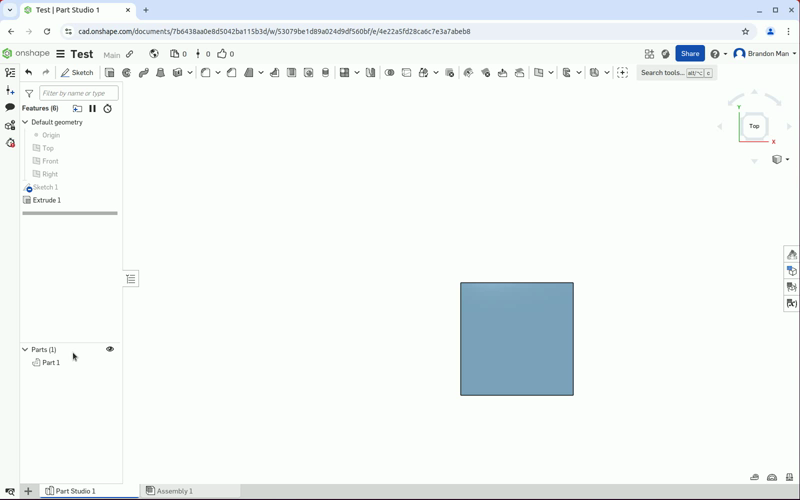
key(y)
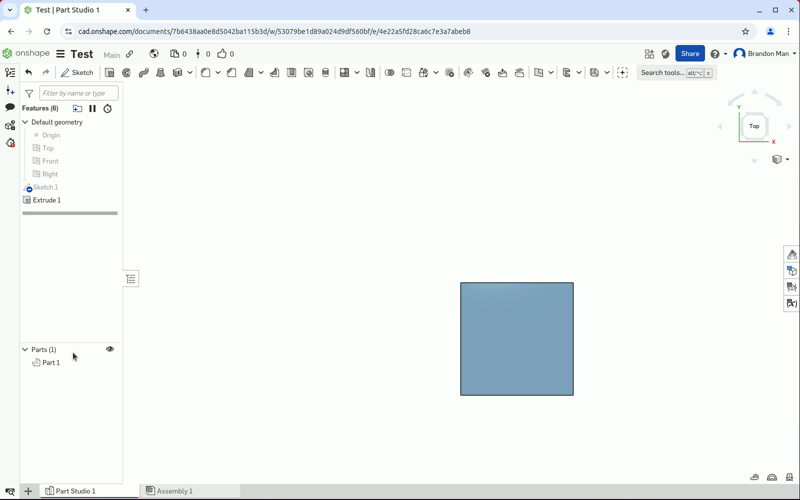
key(shift+p)
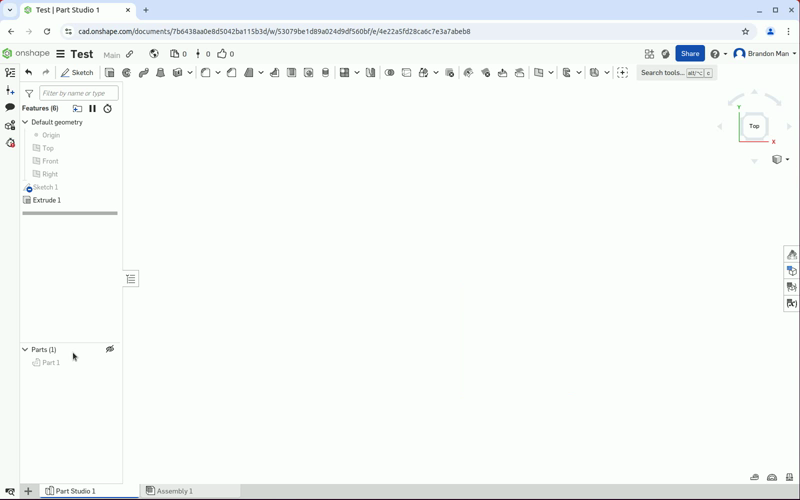
key(space)
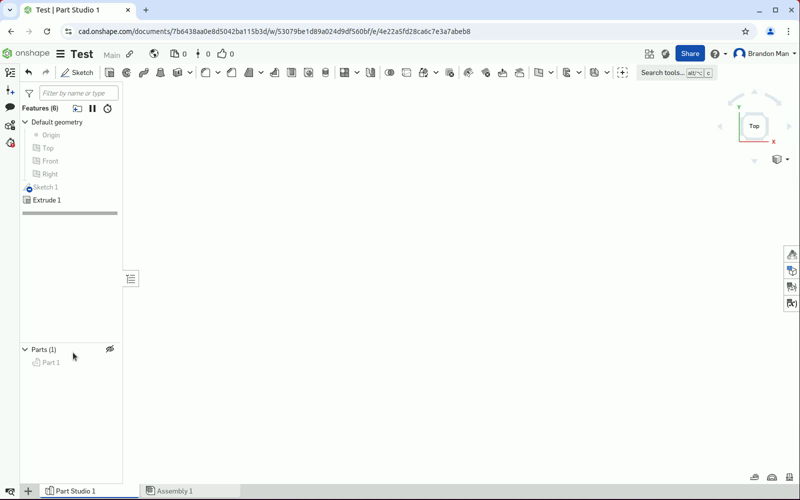
key_down(shift)
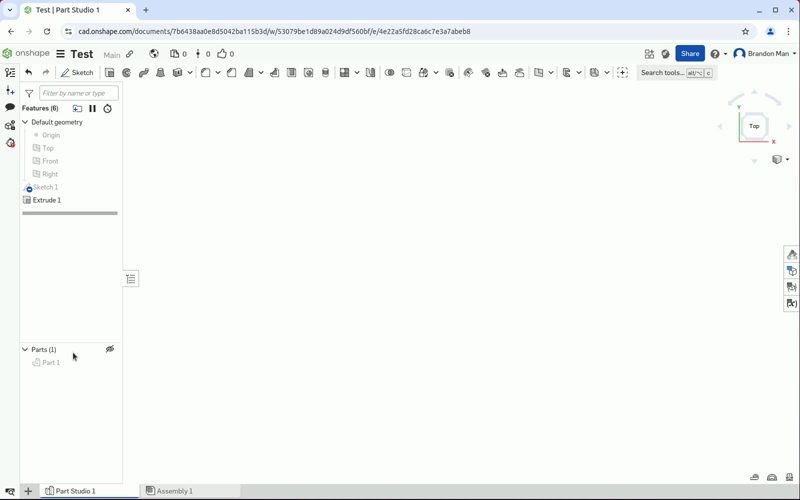
key(up)
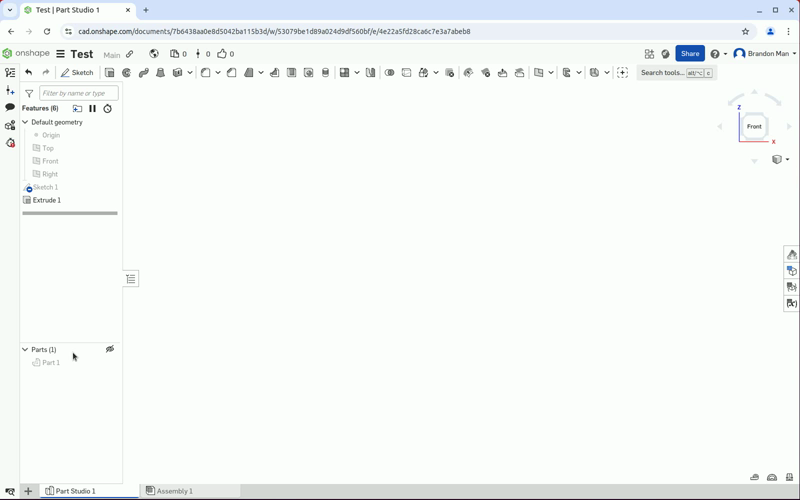
key_up(shift)
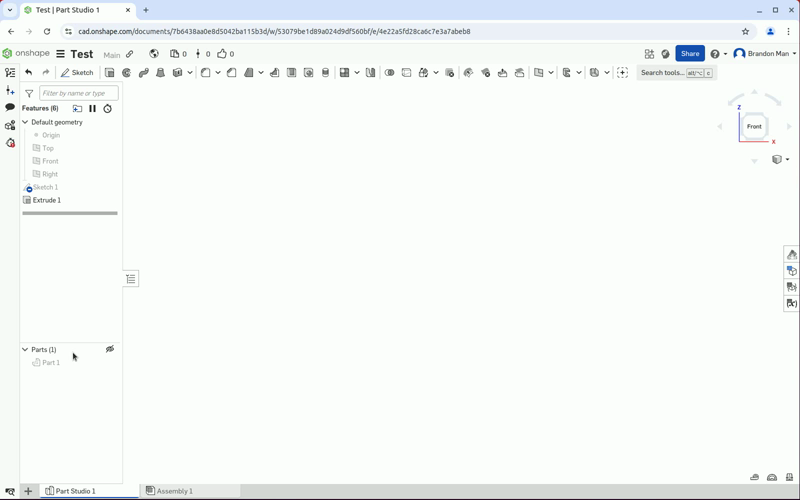
key(space)
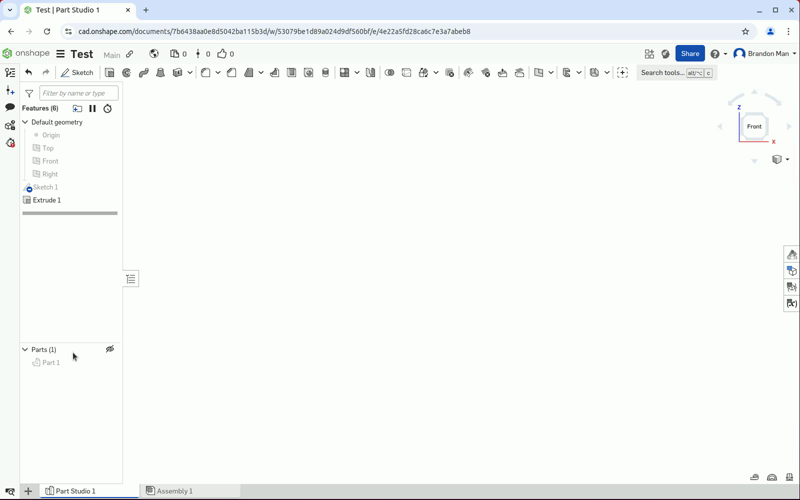
key_down(shift)
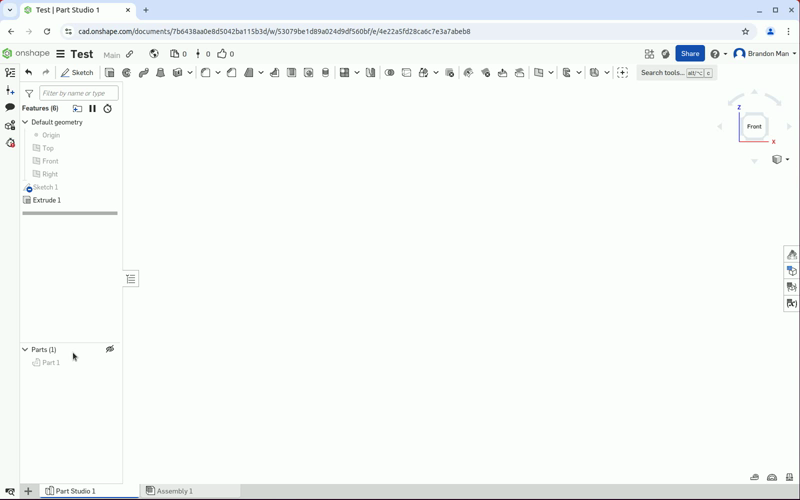
key(left)
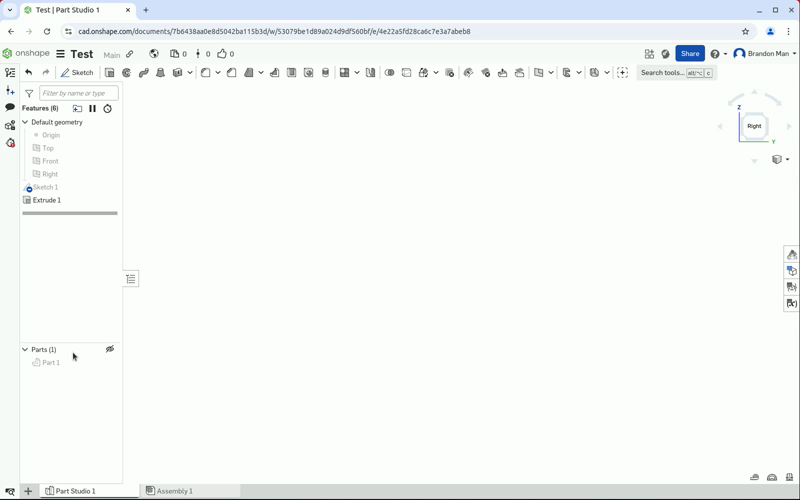
key_up(shift)
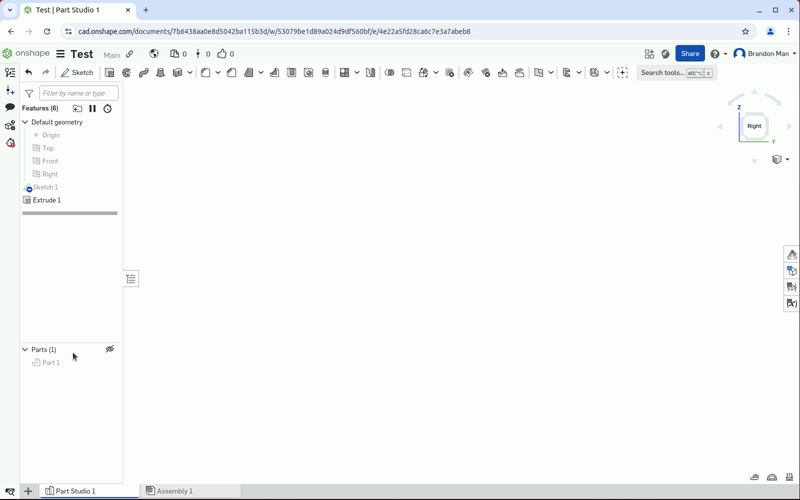
mouse_move(73, 352)
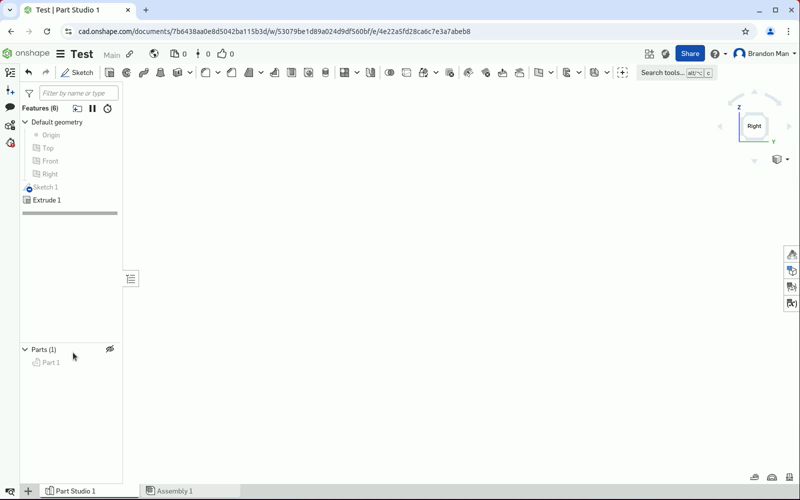
key(shift+y)
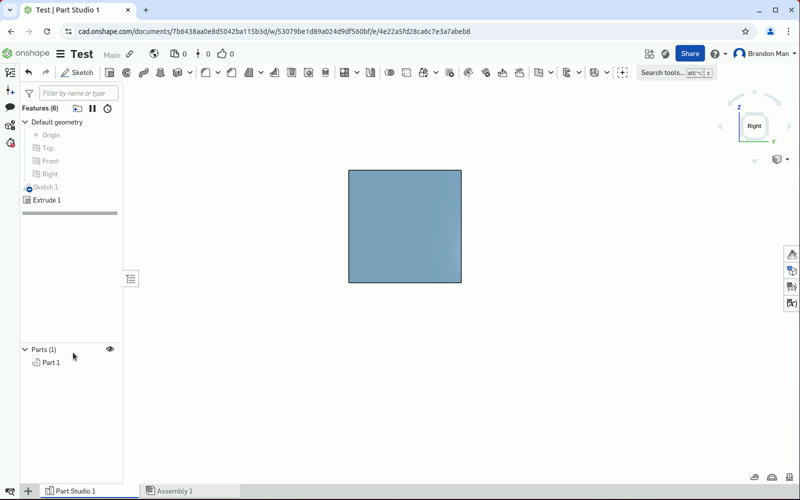
mouse_move(541, 75)
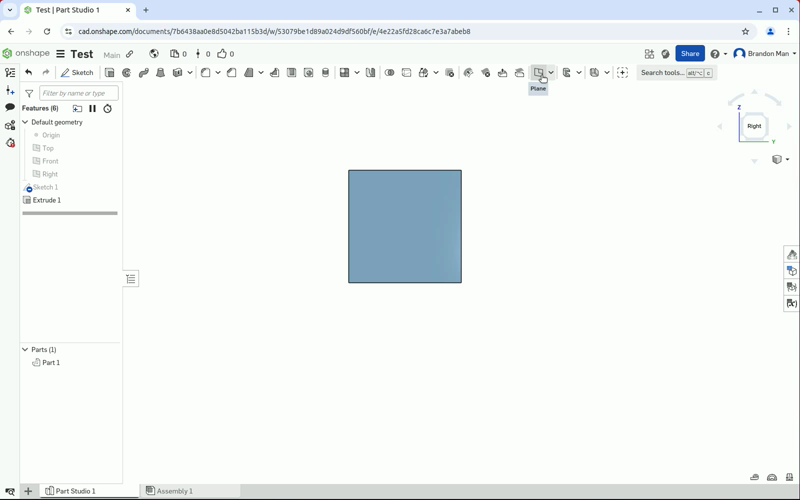
click(541, 75)
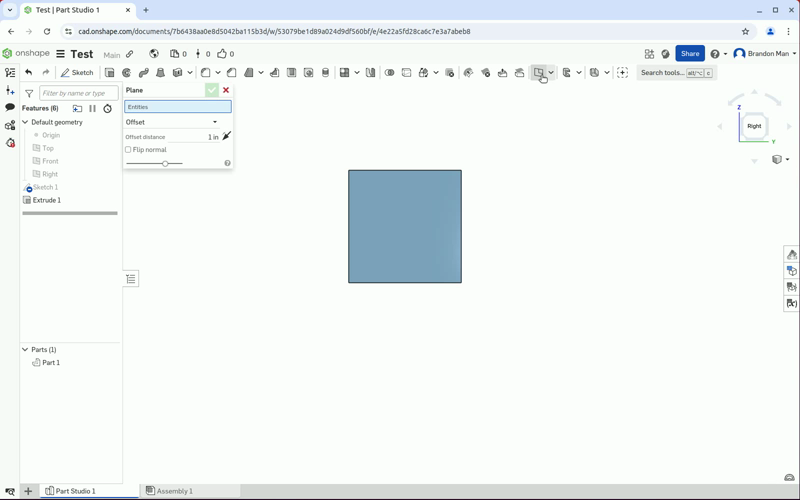
mouse_move(73, 176)
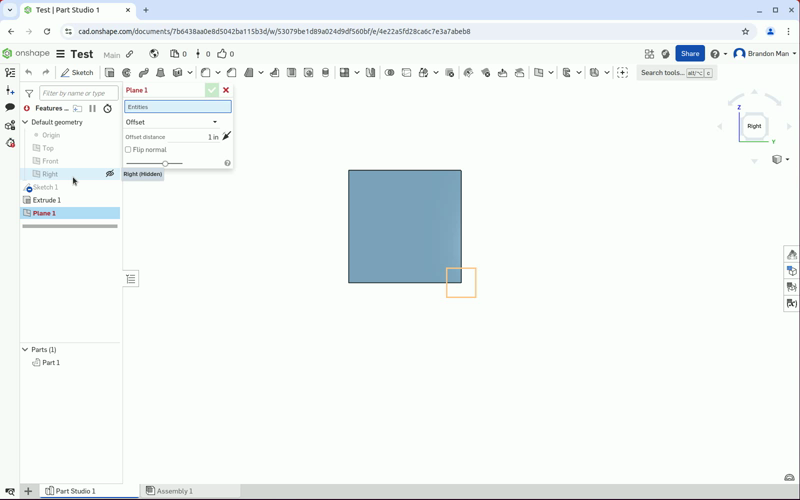
click(73, 176)
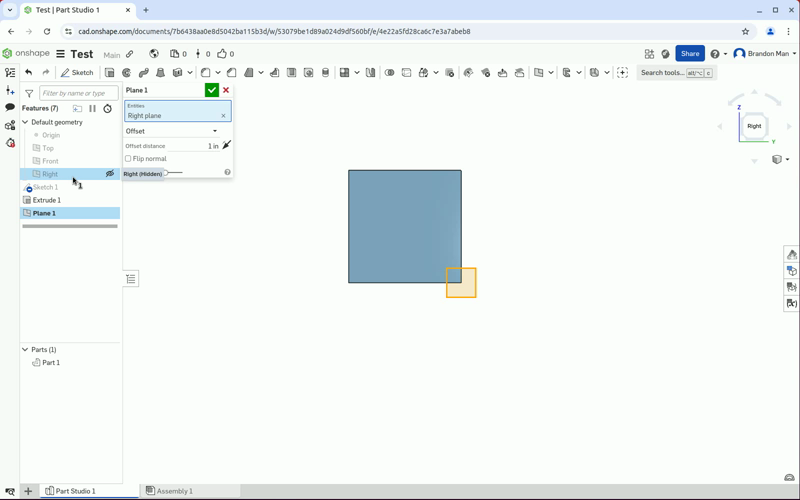
key(tab, 2)
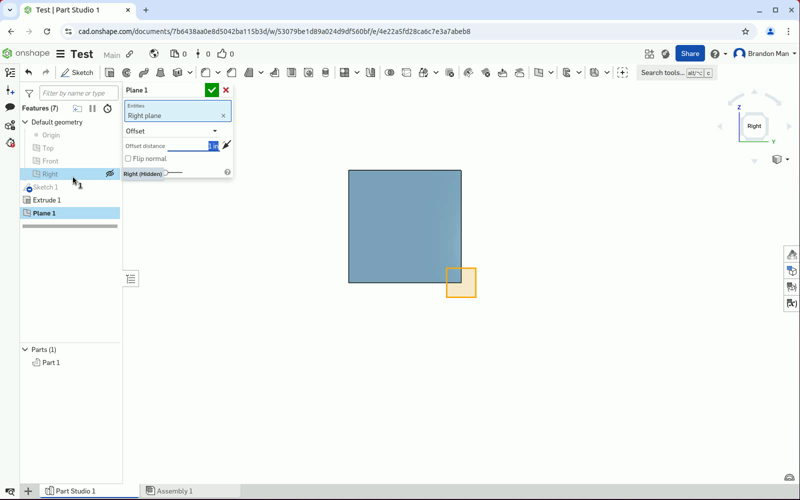
text(23.108)
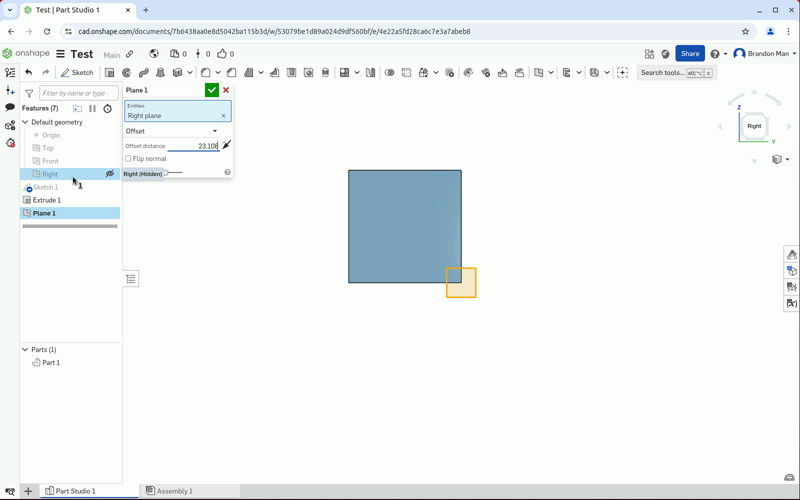
key(enter, 2)
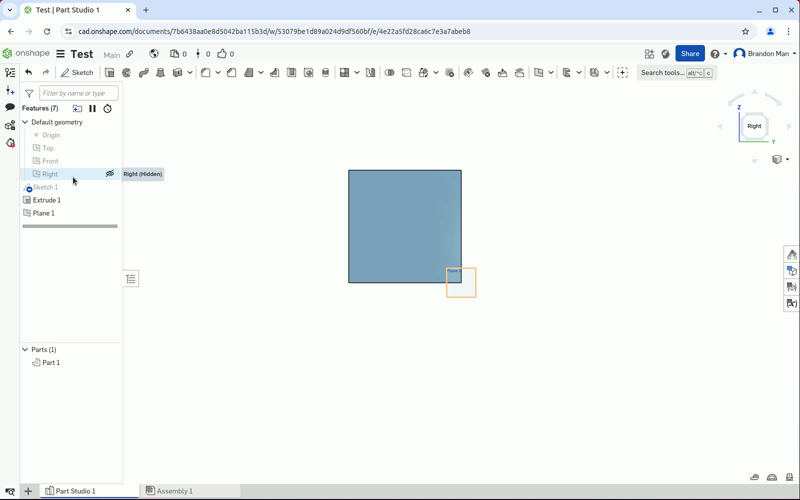
key(shift+s)
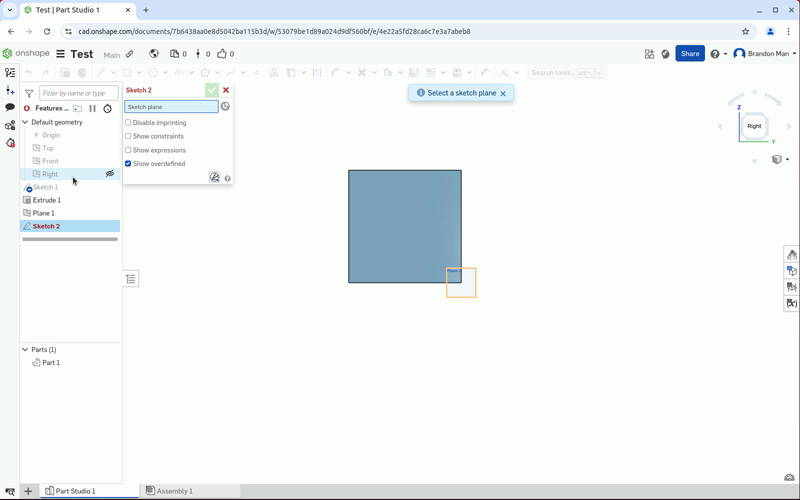
mouse_move(73, 215)
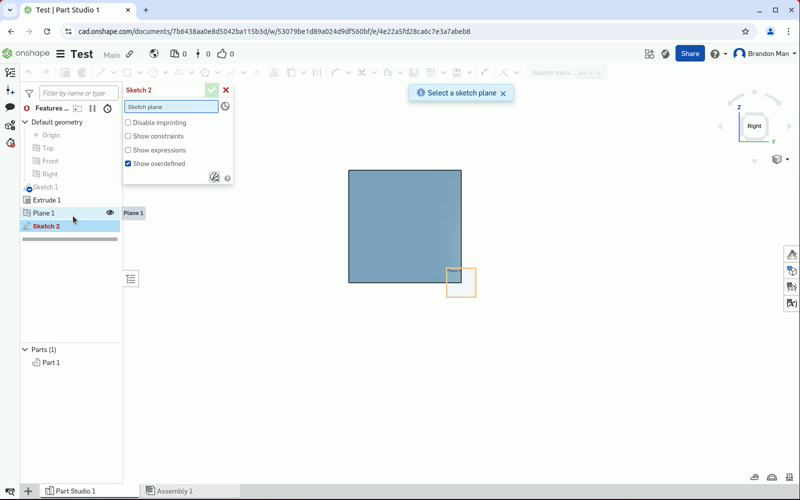
click(73, 215)
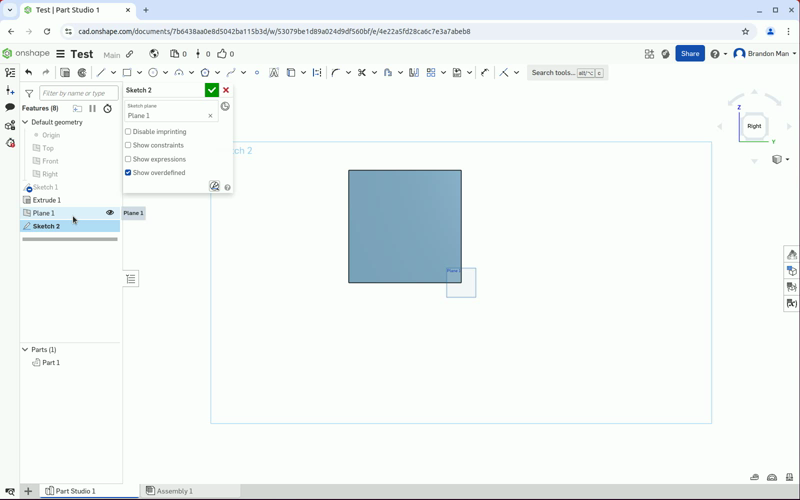
mouse_move(73, 352)
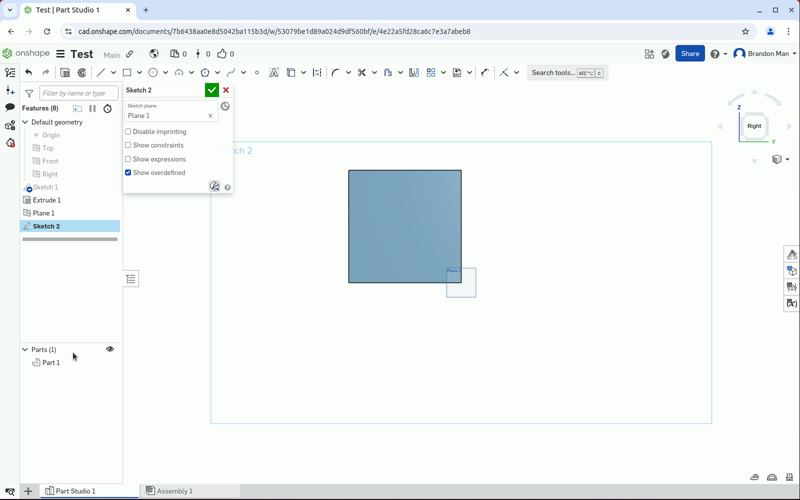
key(y)
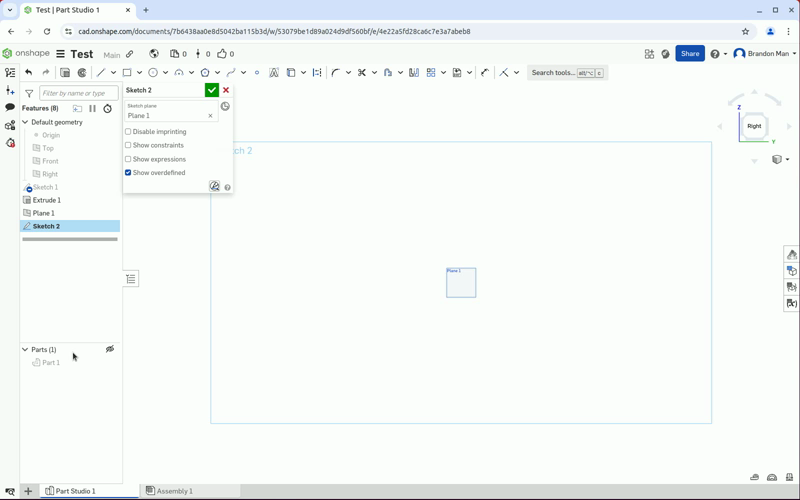
key(l)
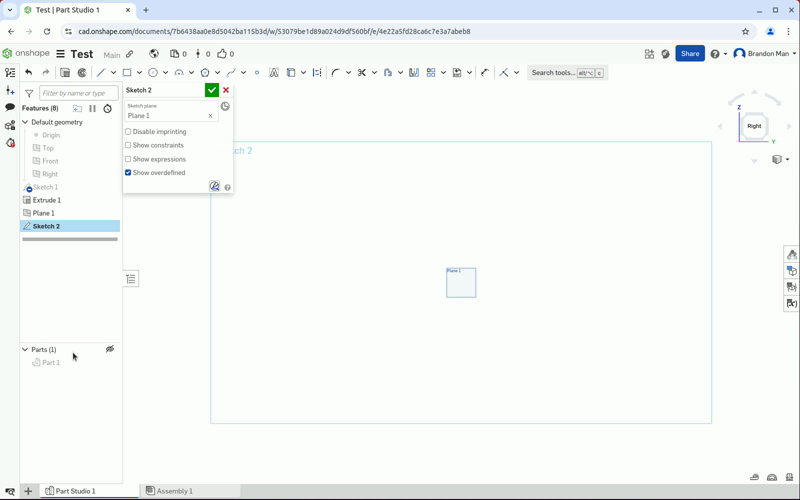
key_down(shift)
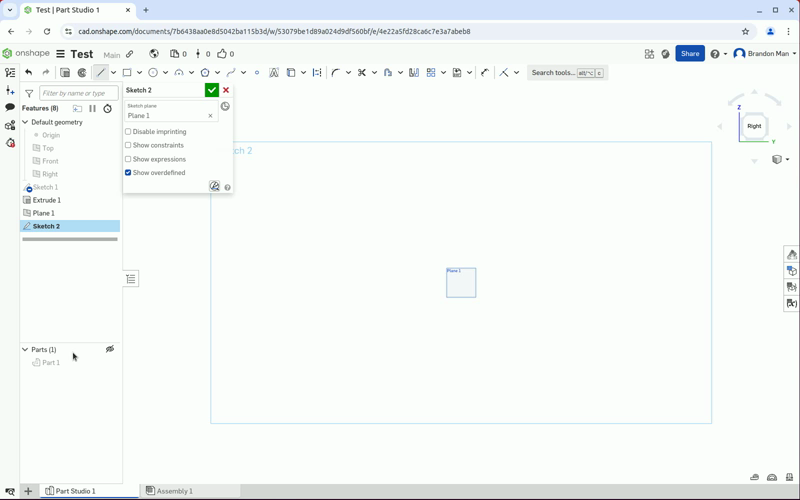
mouse_move(348, 282)
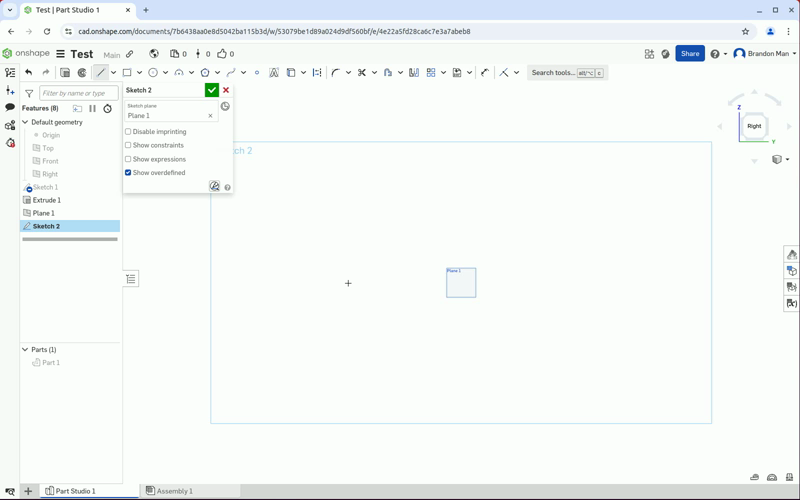
click(348, 282)
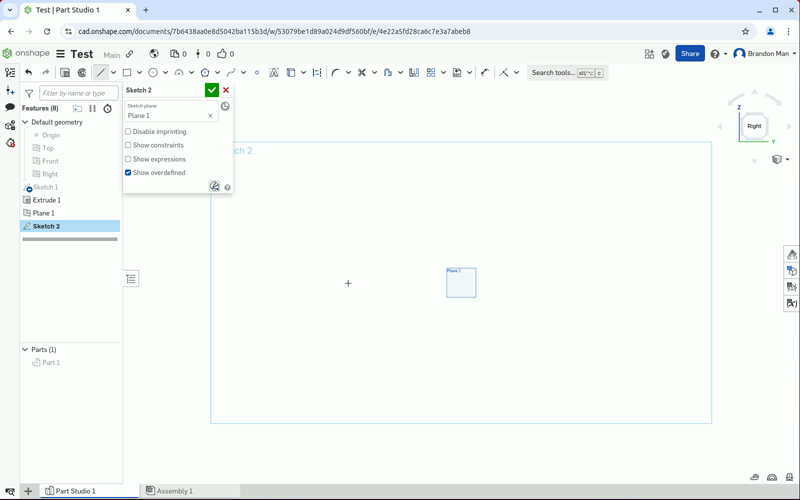
key_up(shift)
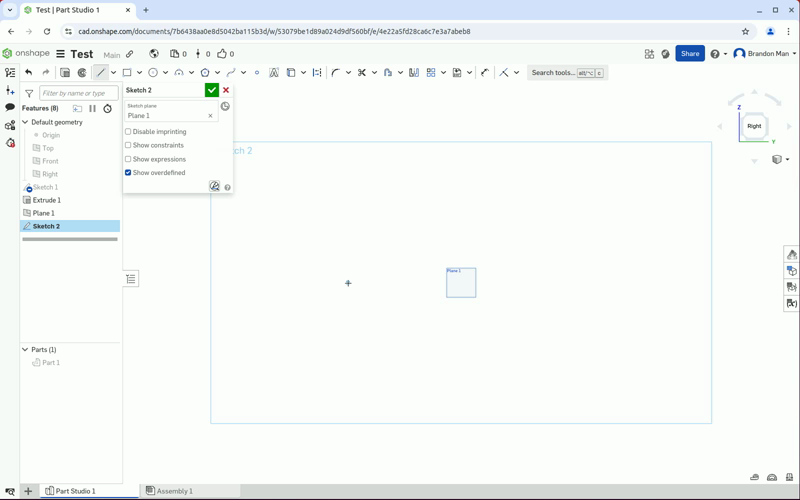
key_down(shift)
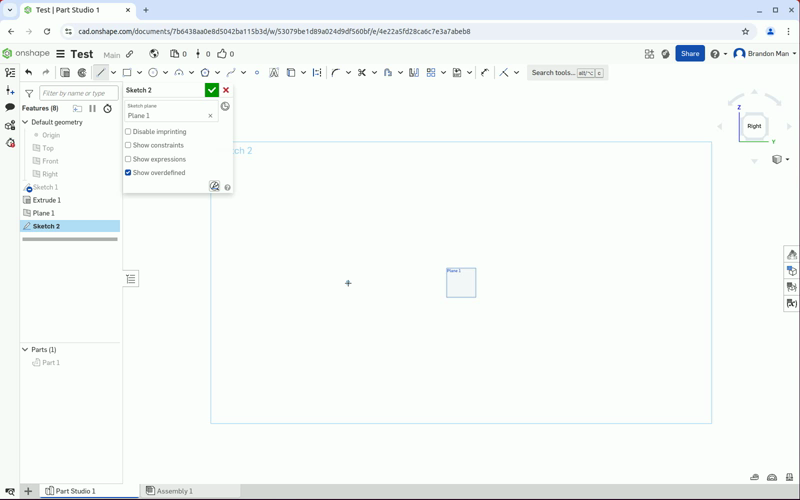
mouse_move(378, 282)
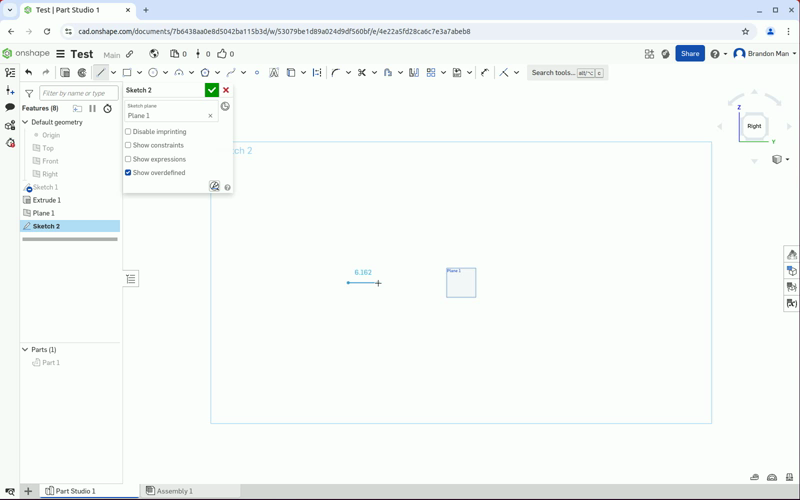
mouse_move(361, 282)
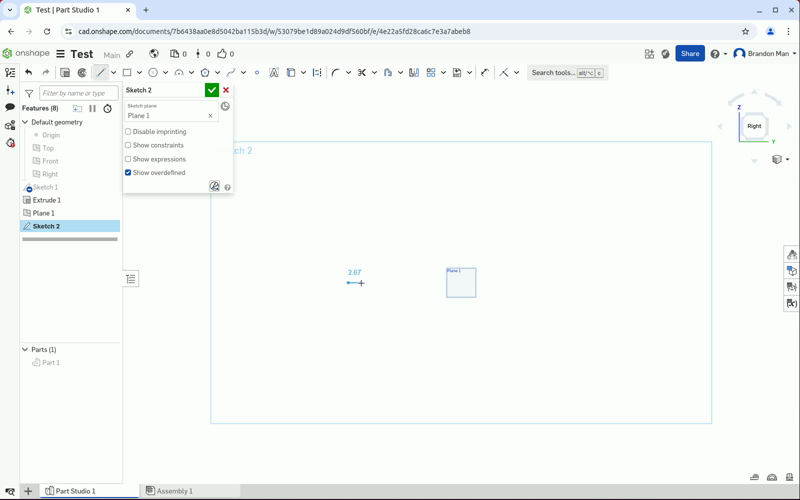
click(361, 282)
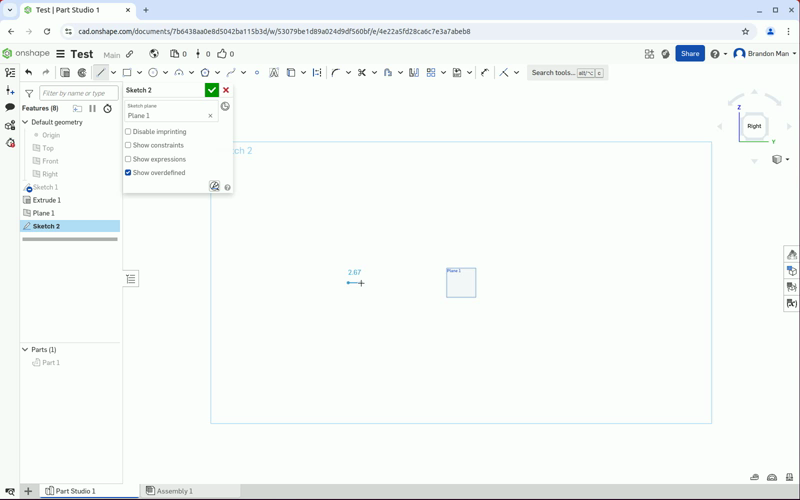
key_up(shift)
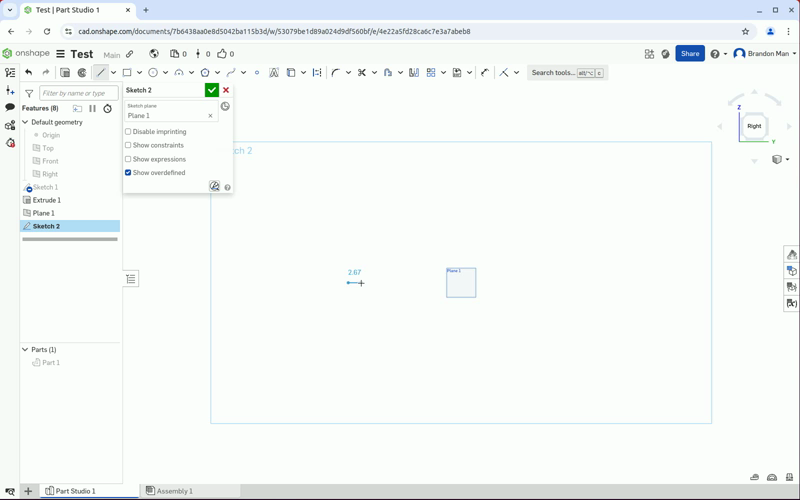
key_down(shift)
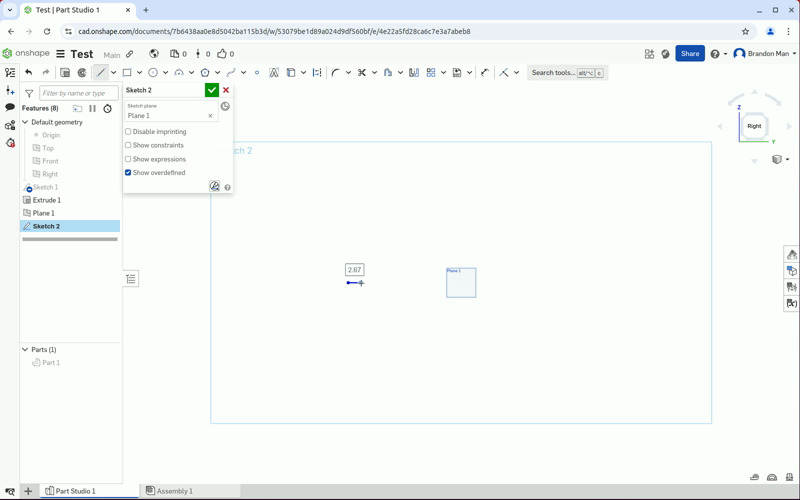
mouse_move(391, 282)
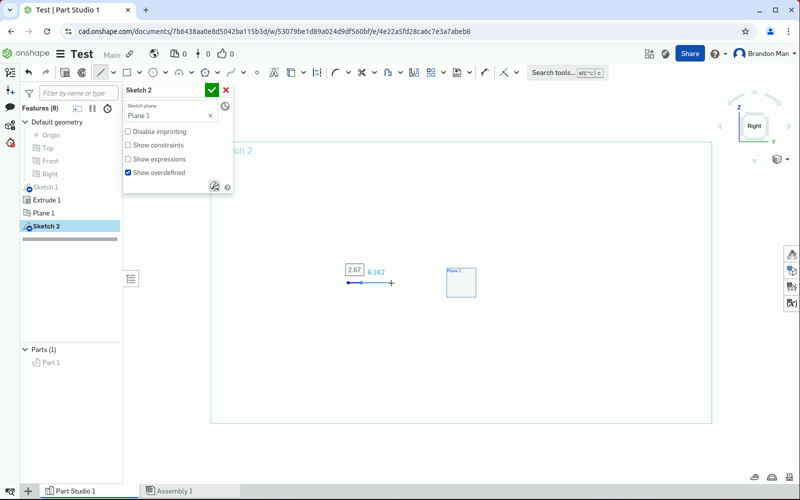
mouse_move(348, 270)
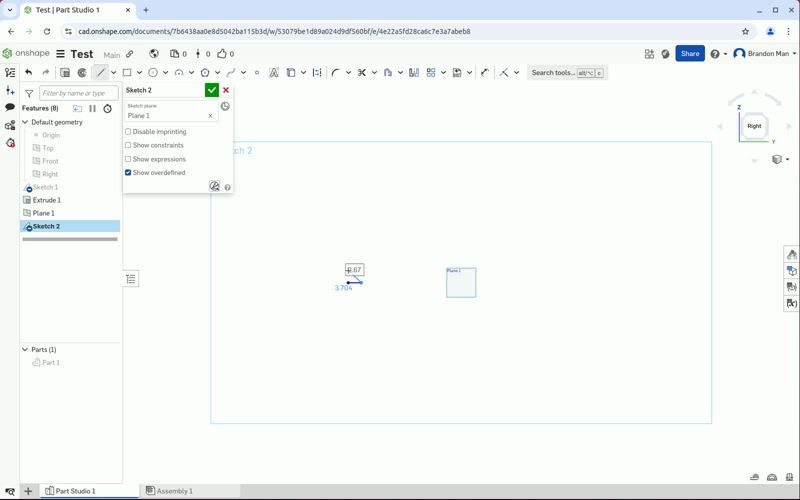
click(348, 270)
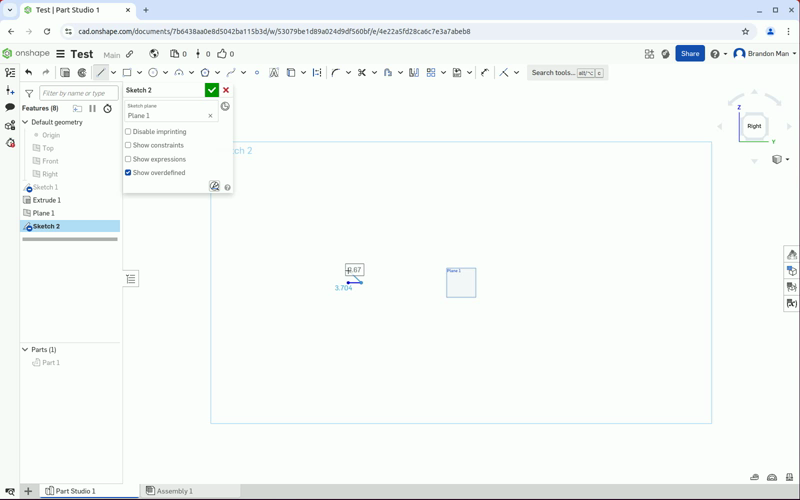
key_up(shift)
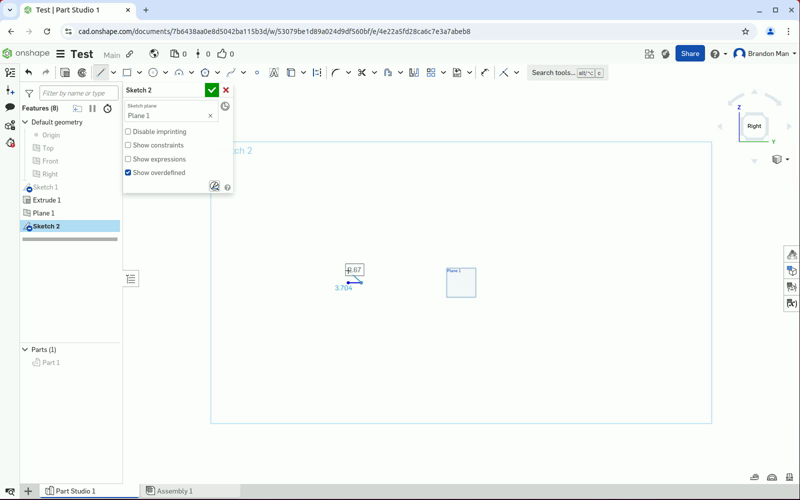
mouse_move(378, 270)
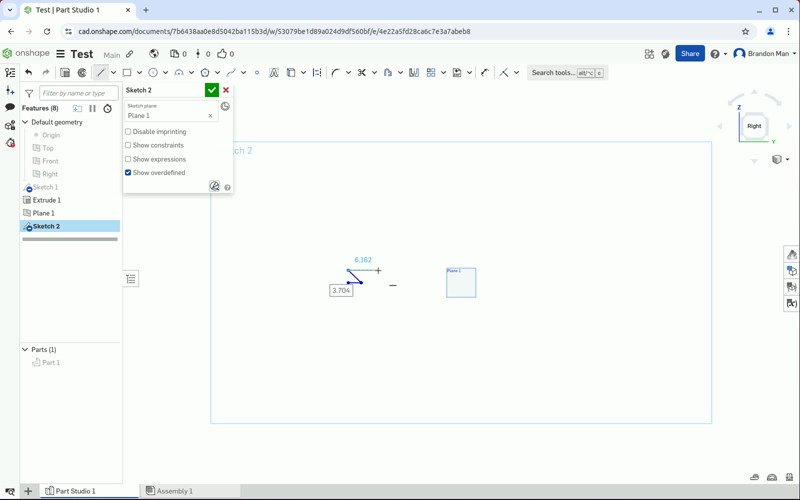
key_down(shift)
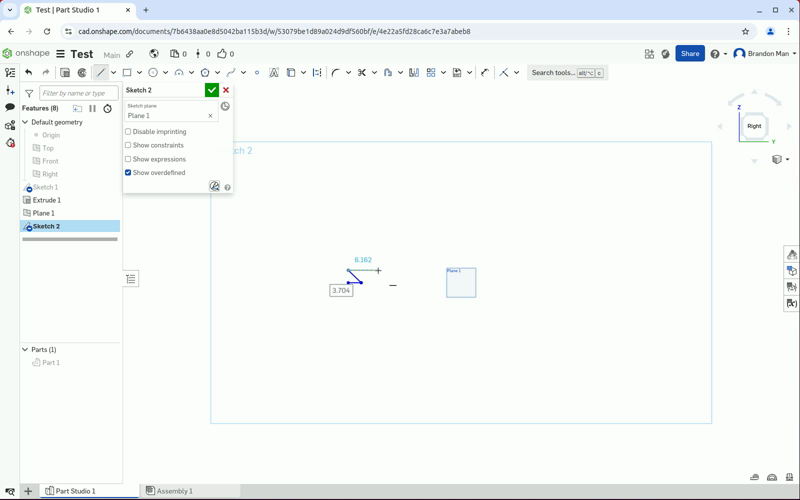
mouse_move(348, 282)
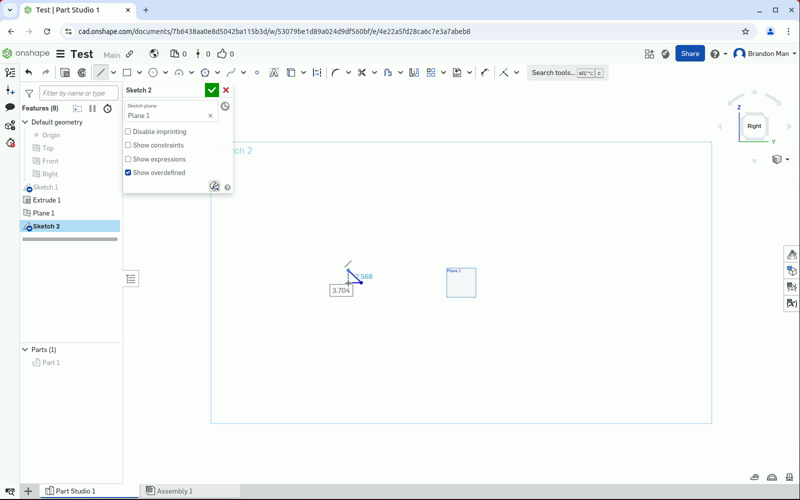
key_up(shift)
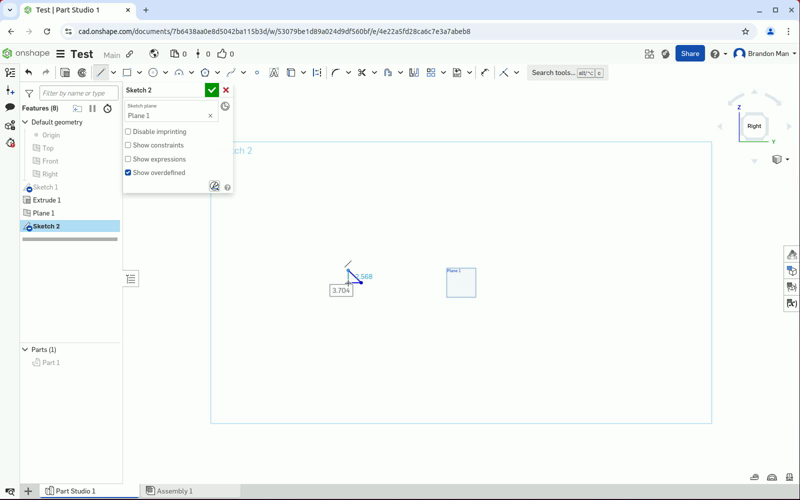
click(348, 282)
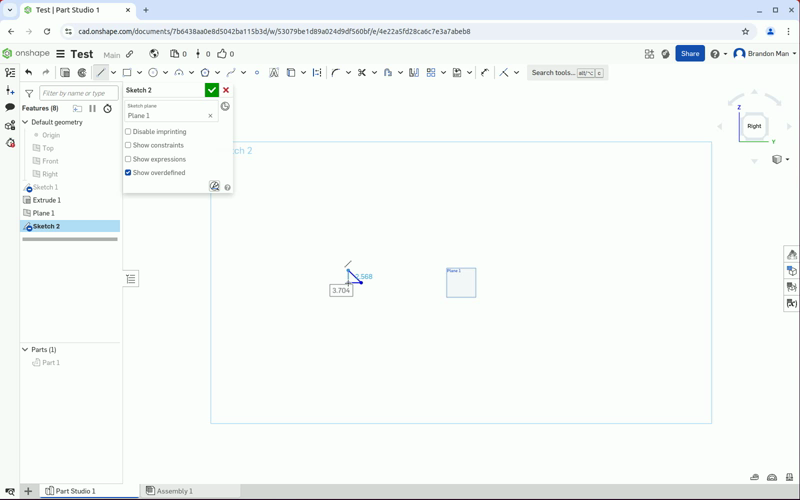
key(esc)
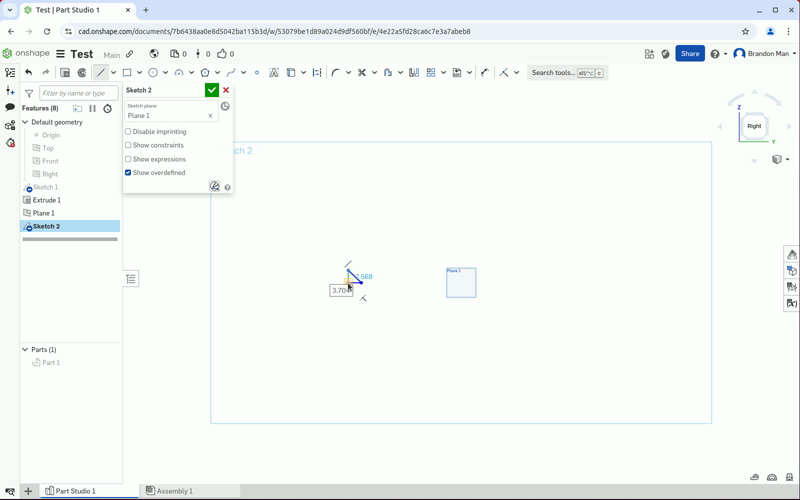
mouse_move(355, 282)
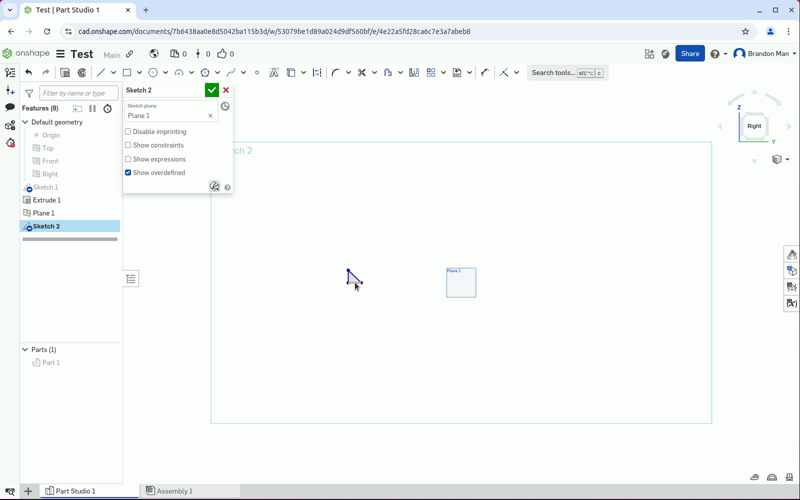
scroll(6)
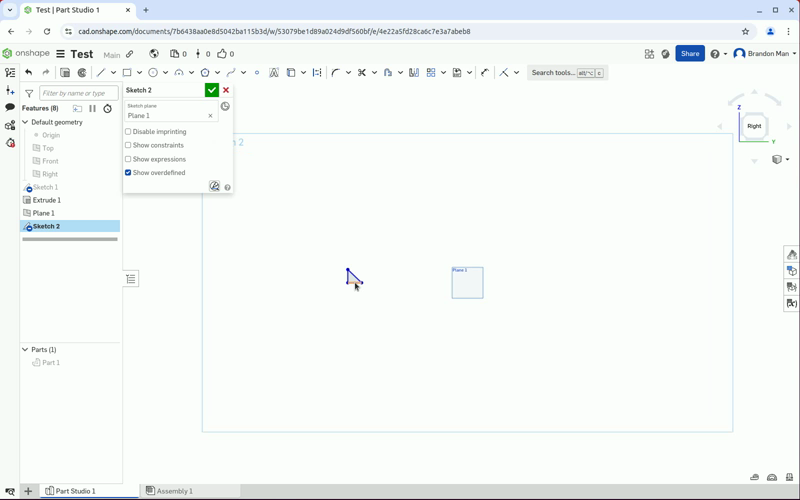
scroll(6)
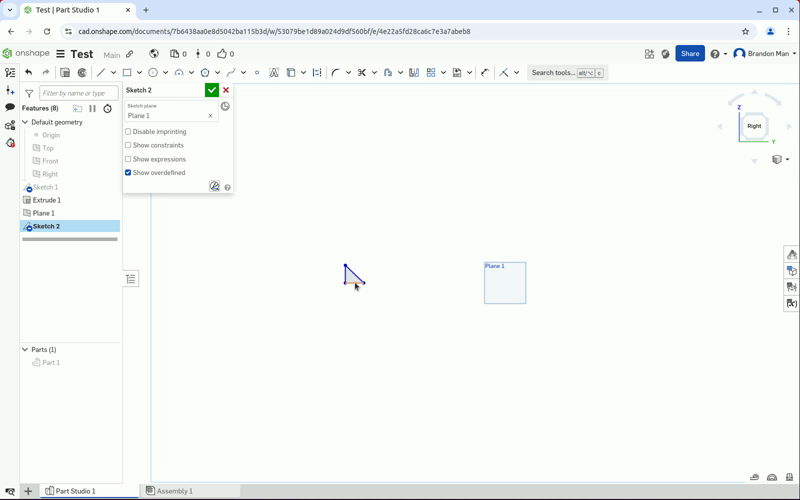
scroll(6)
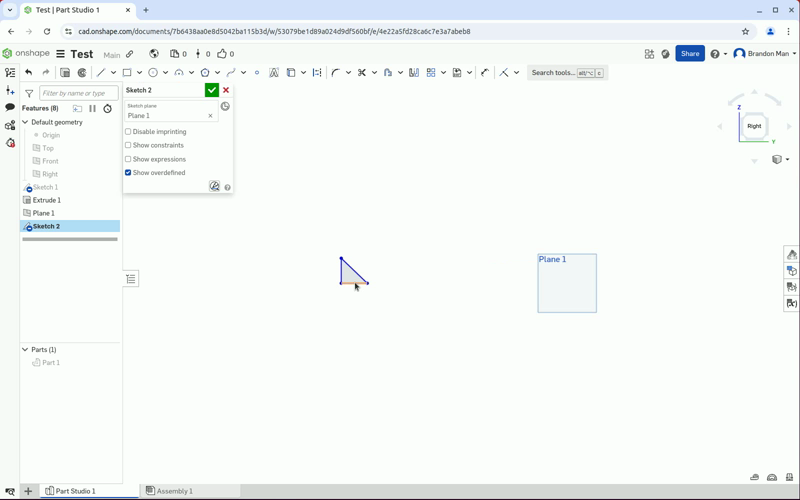
scroll(6)
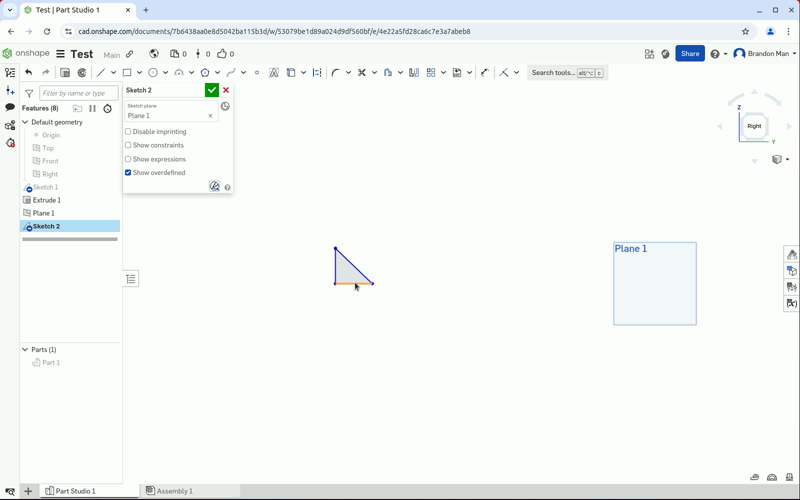
scroll(6)
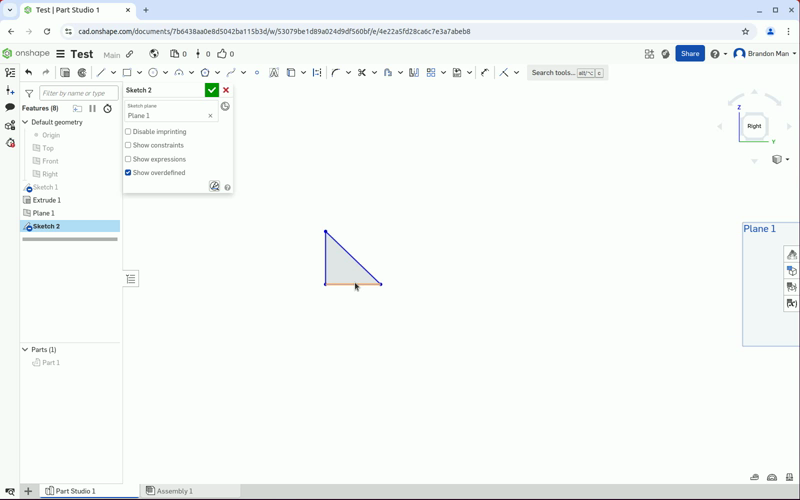
scroll(6)
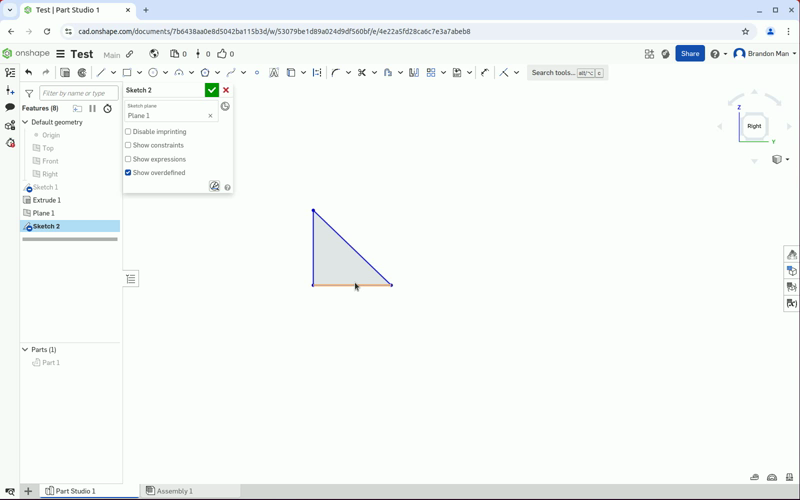
scroll(6)
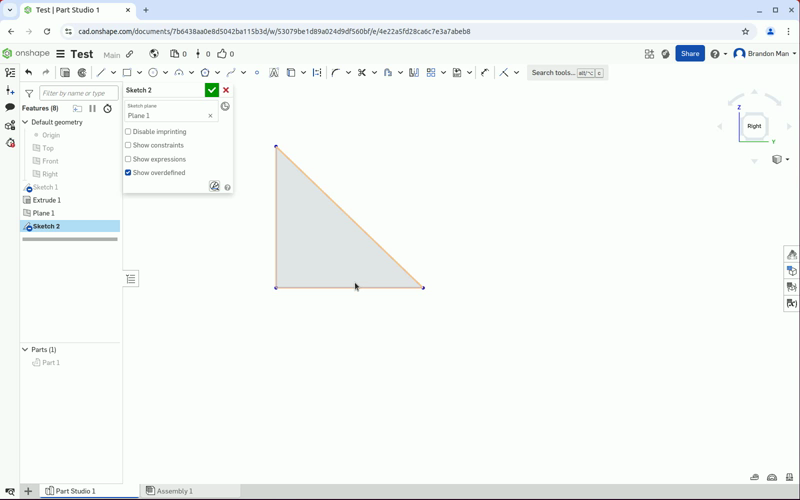
click(355, 282)
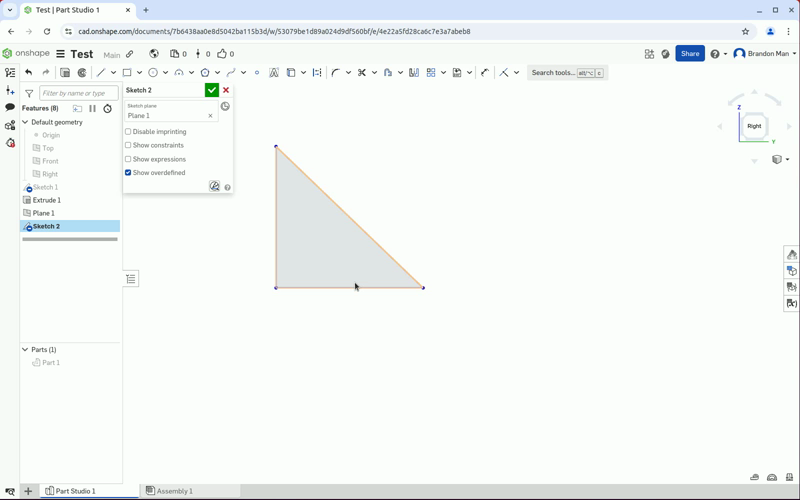
scroll(-6)
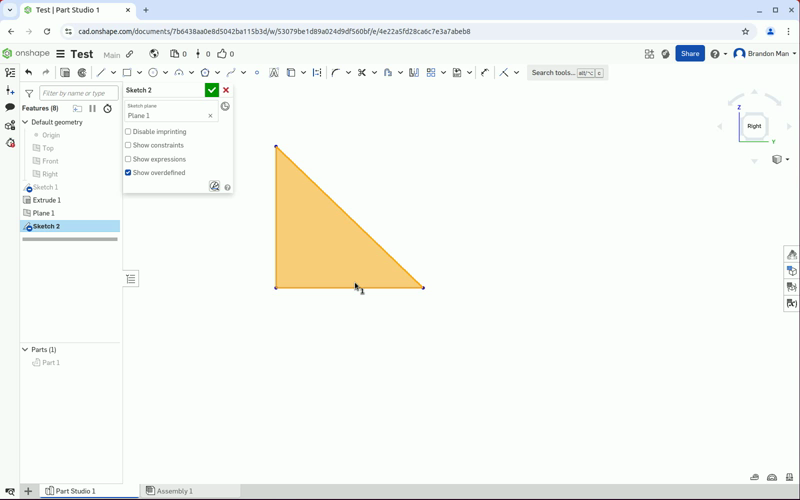
scroll(-6)
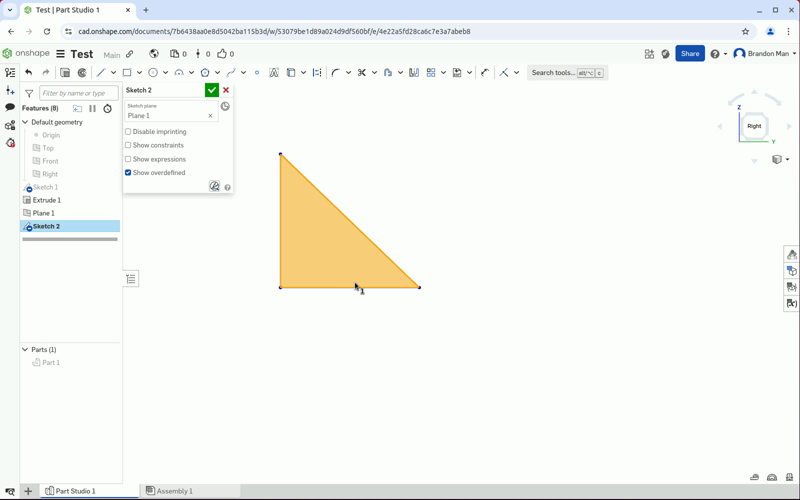
scroll(-6)
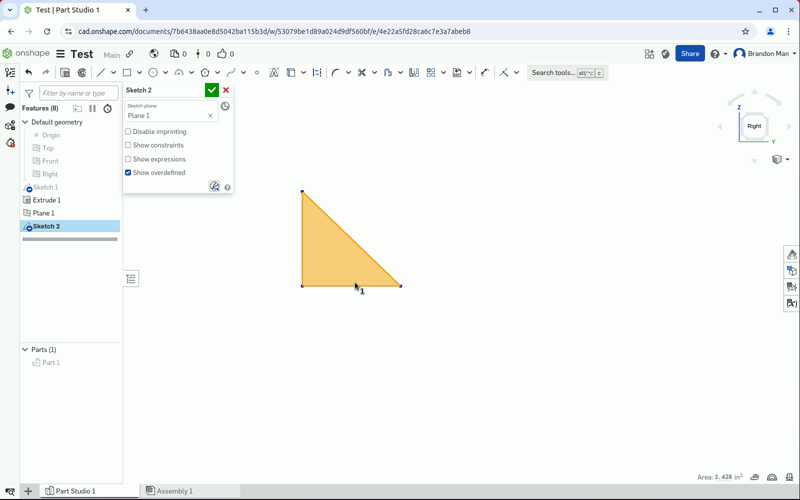
scroll(-6)
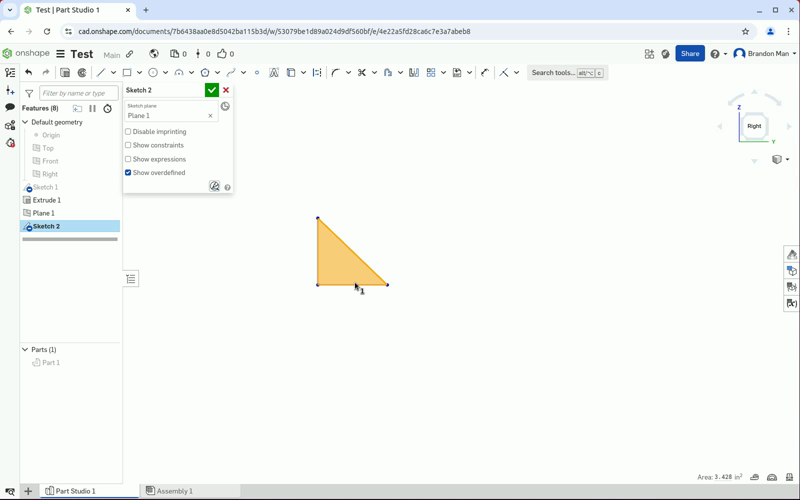
scroll(-6)
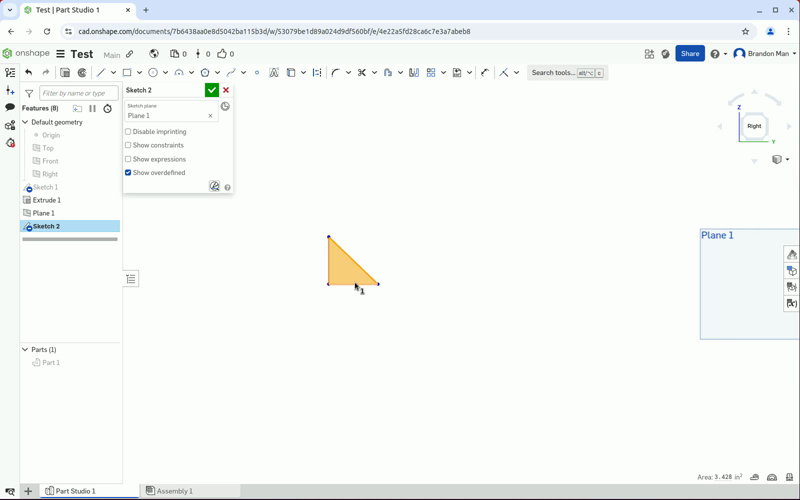
scroll(-6)
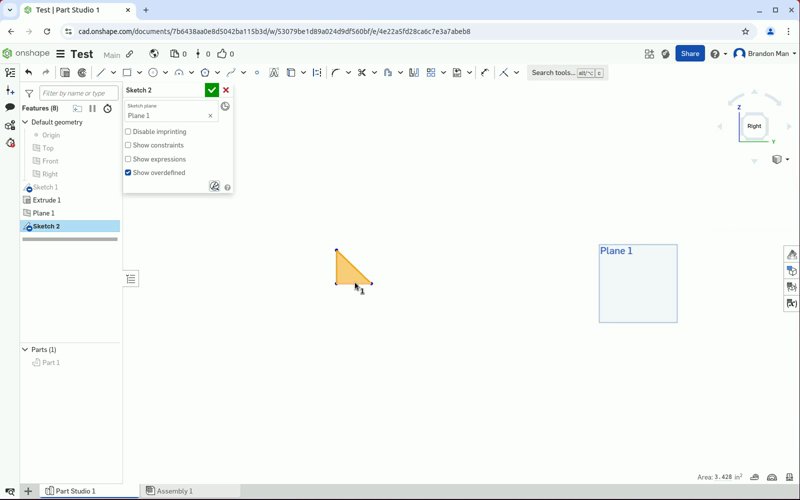
scroll(-6)
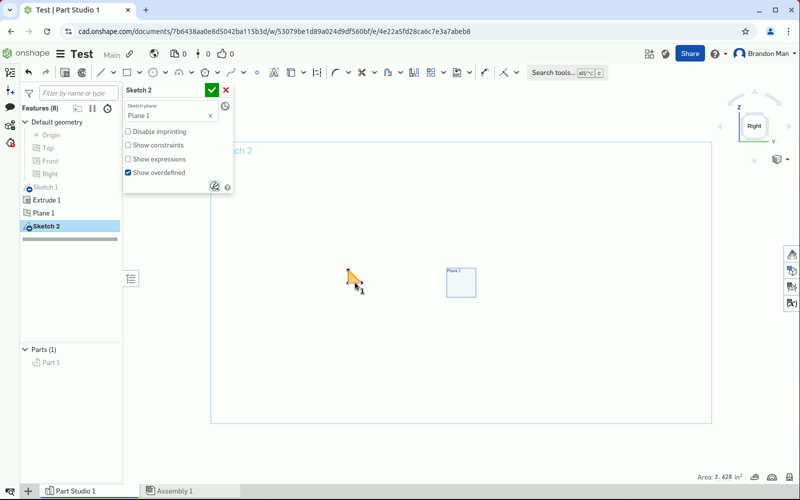
mouse_move(73, 352)
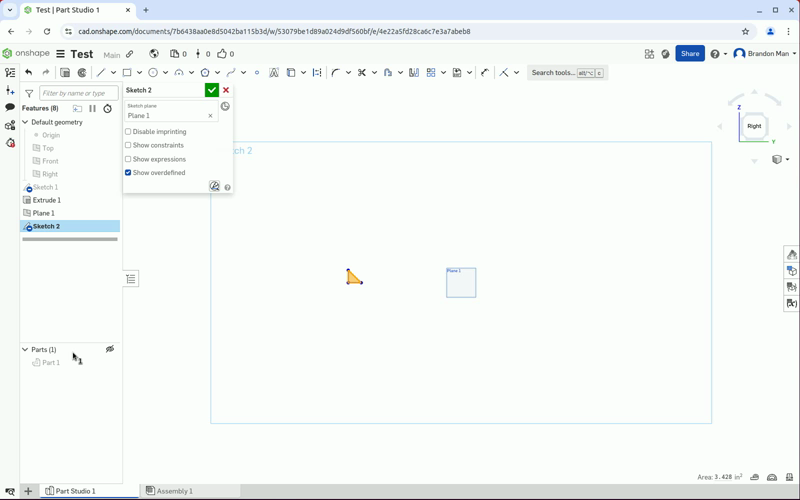
key(shift+y)
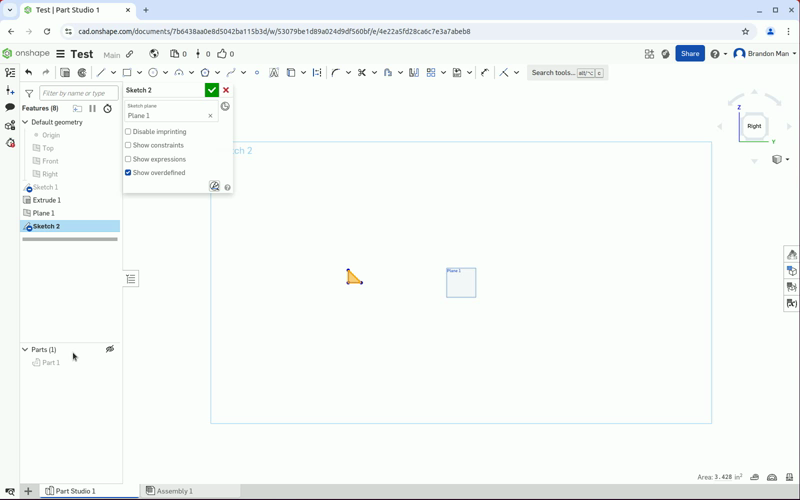
key(shift+e)
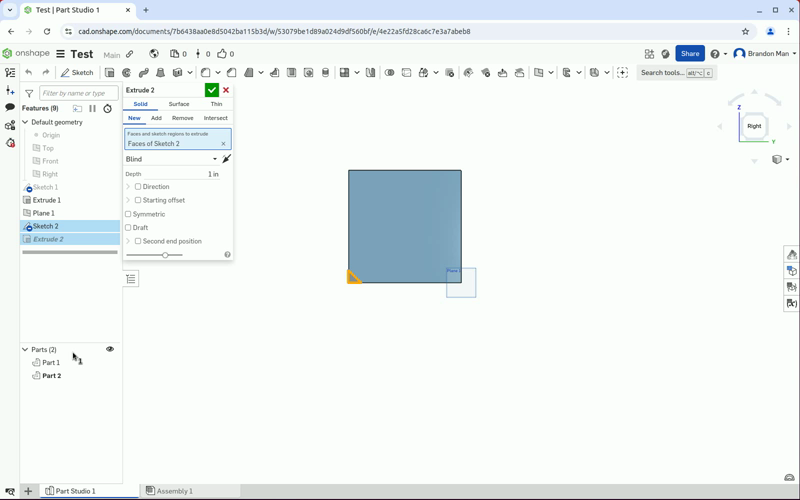
mouse_move(143, 106)
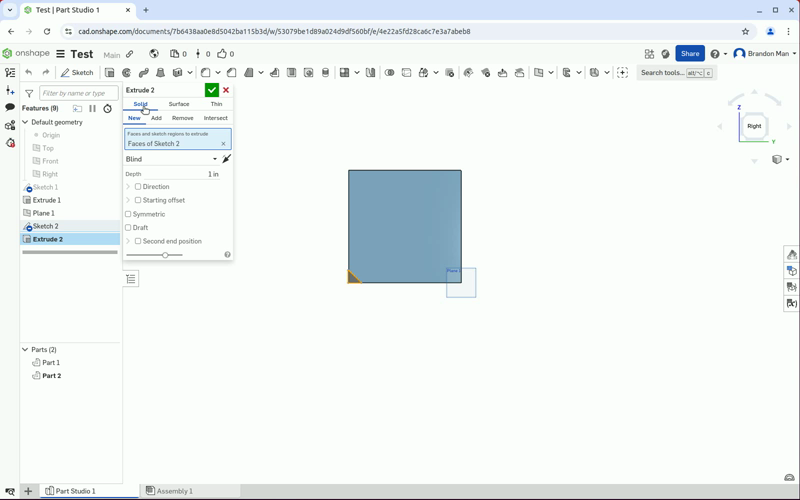
click(143, 106)
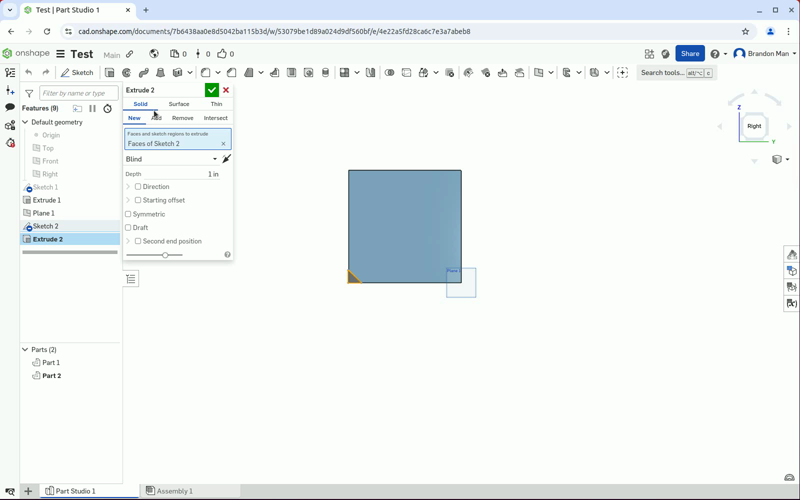
mouse_move(186, 120)
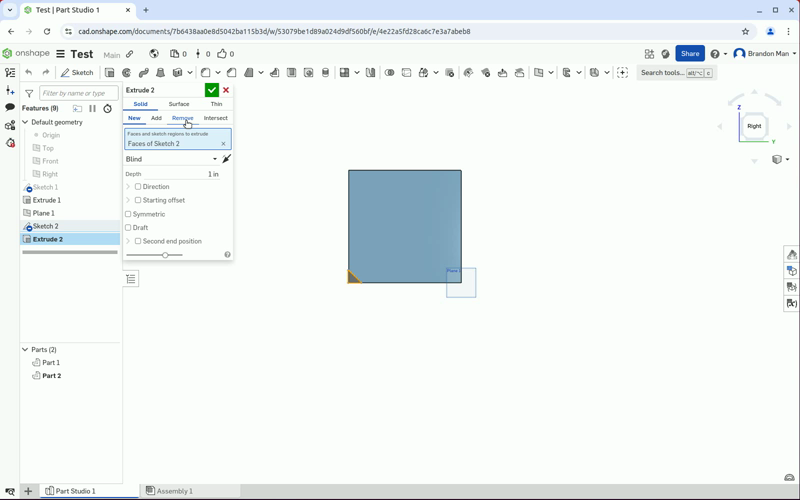
click(186, 120)
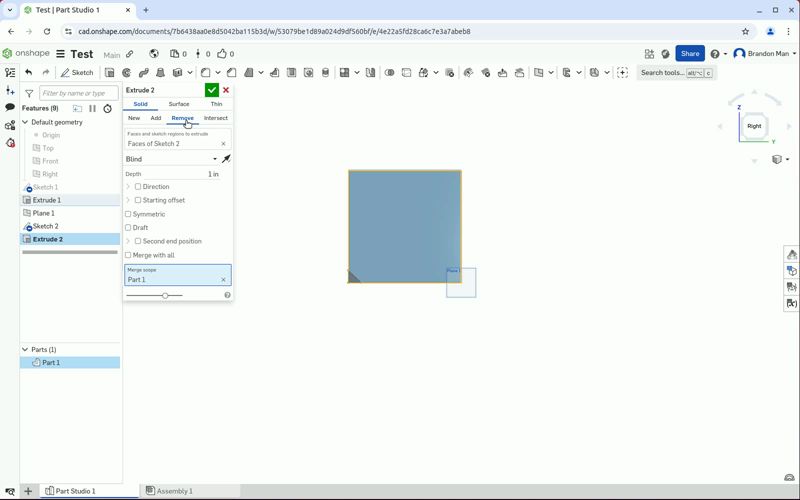
key(tab, 4)
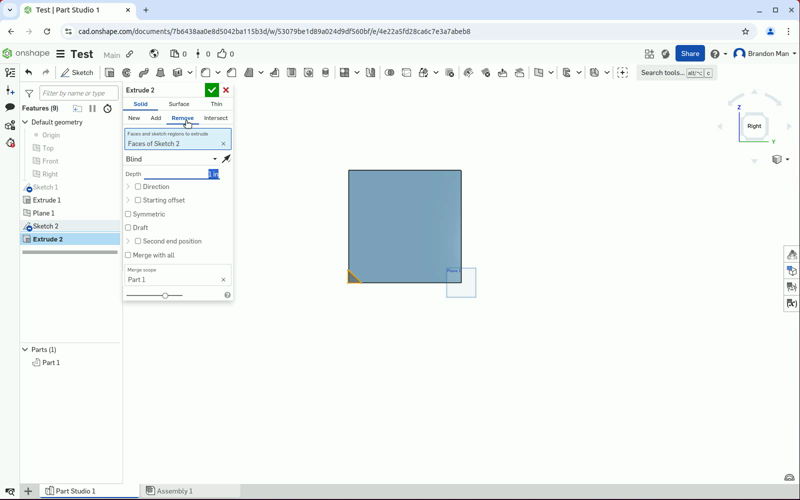
text(23.108)
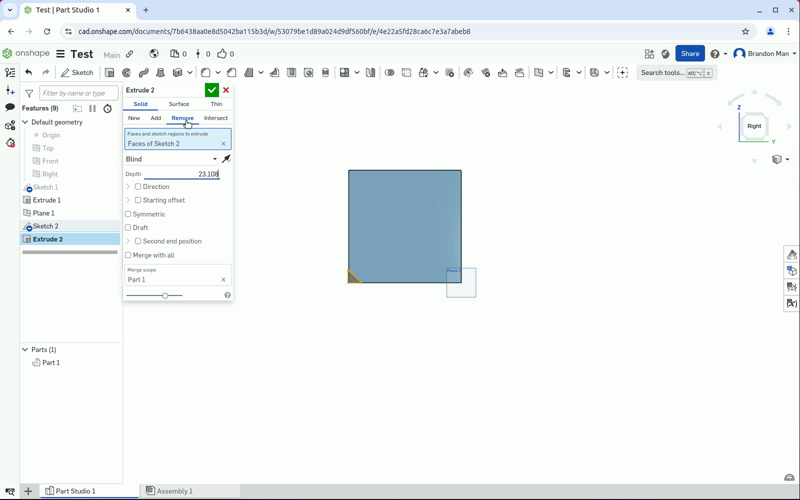
key(tab, 6)
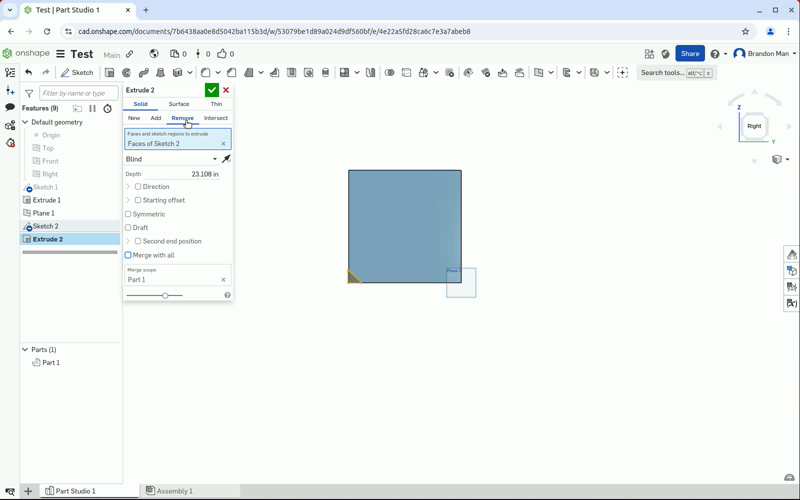
key(space)
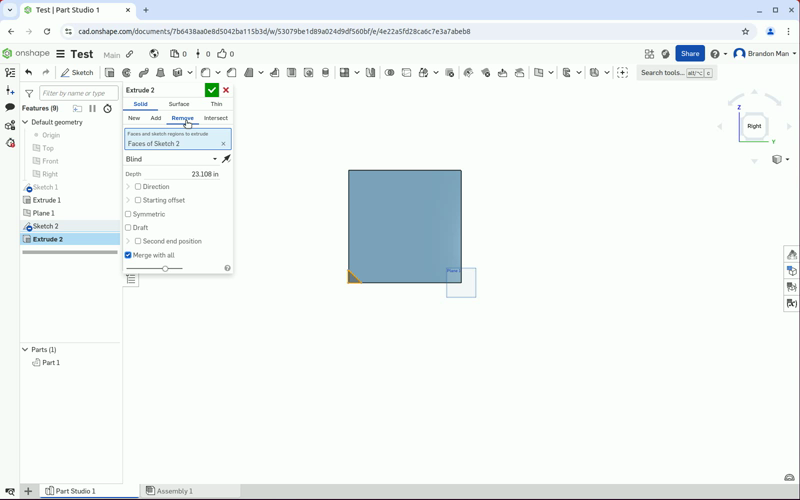
key(enter)
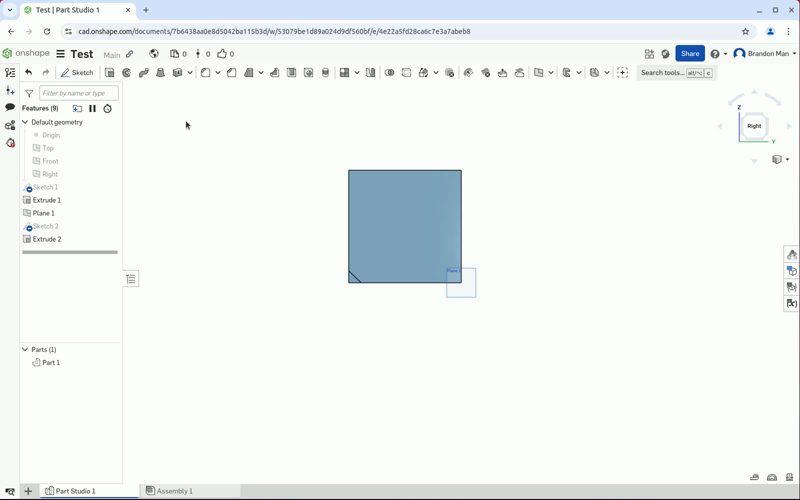
key(shift+h)
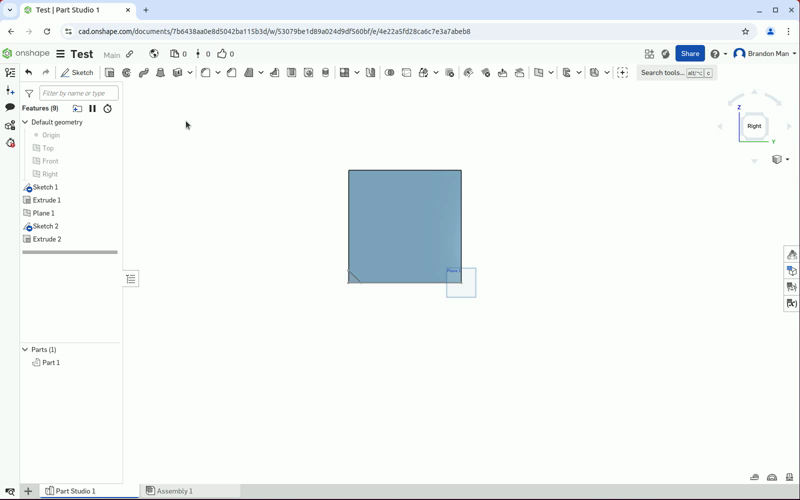
key(shift+h)
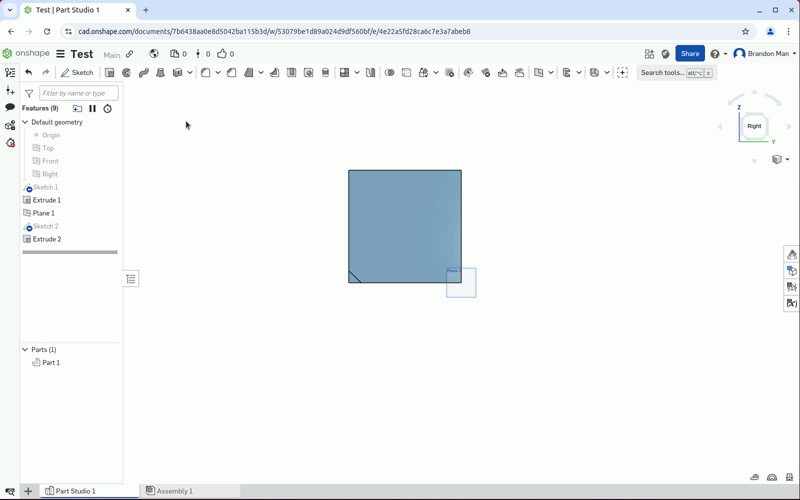
mouse_move(73, 189)
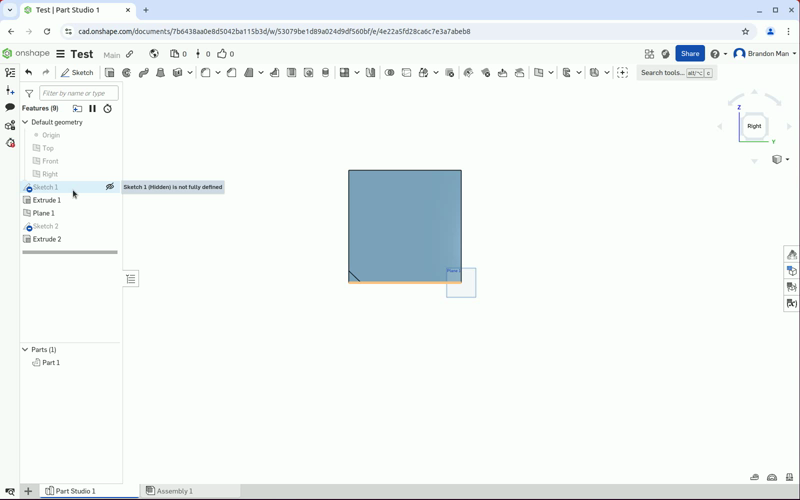
click(73, 189)
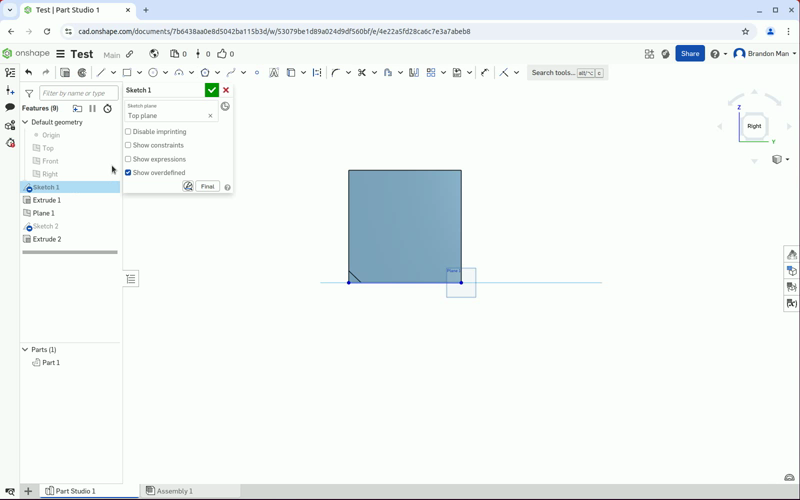
mouse_move(229, 92)
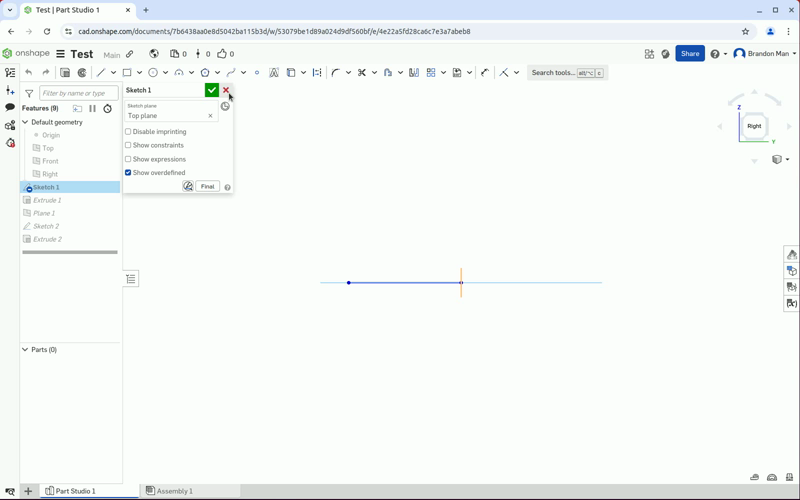
click(229, 92)
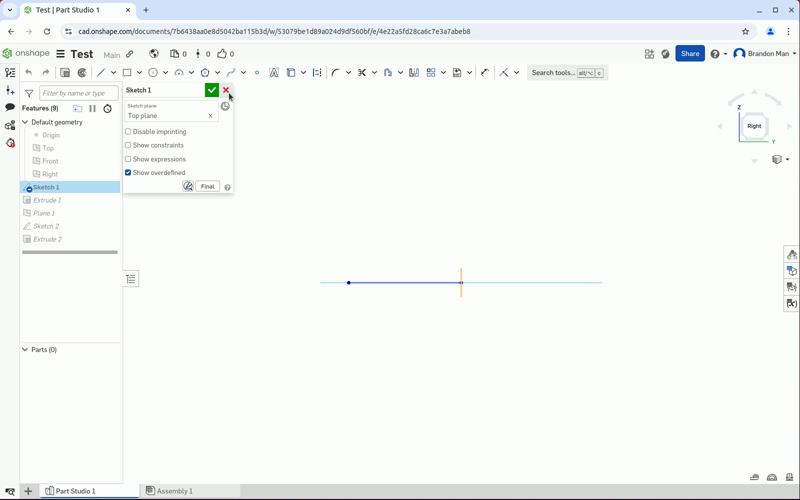
key(shift+s)
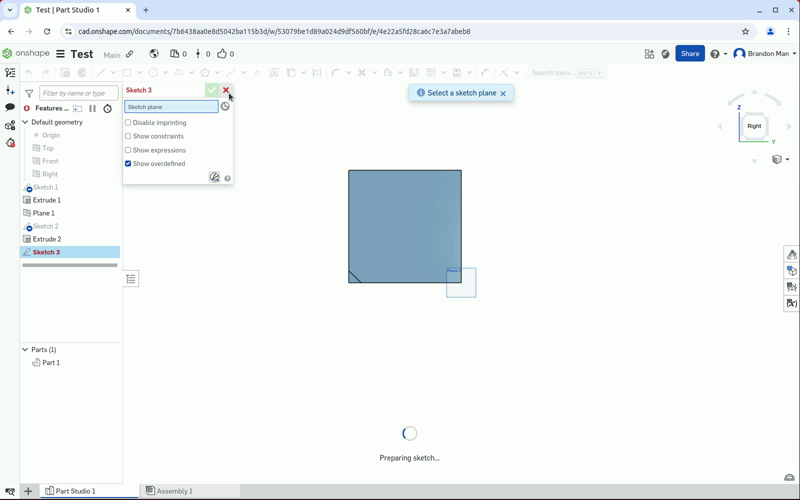
mouse_move(73, 215)
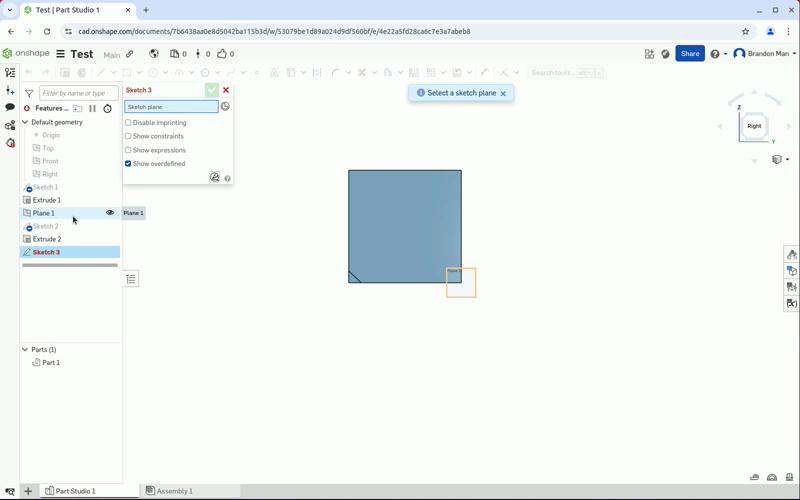
click(73, 215)
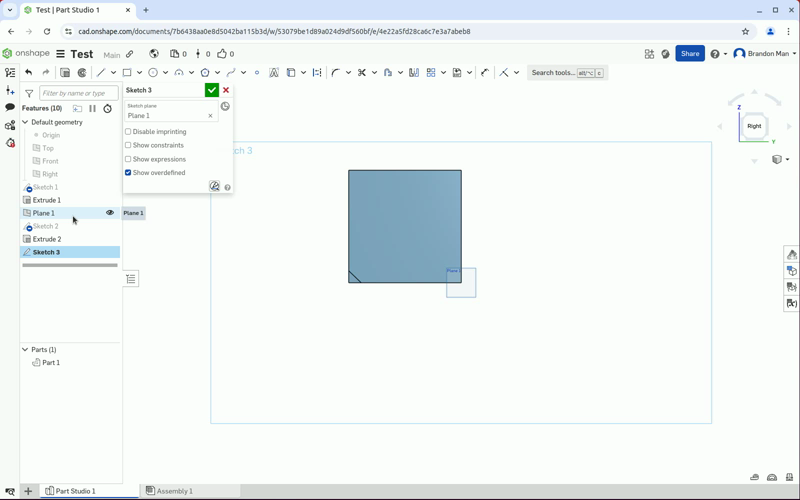
mouse_move(73, 352)
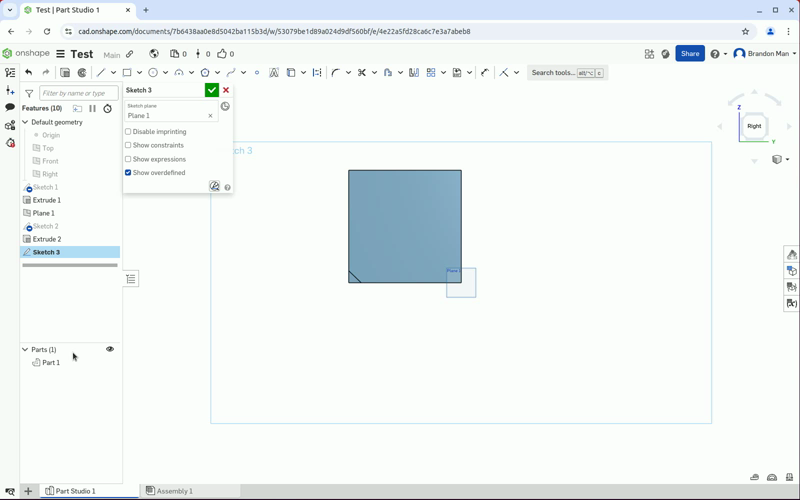
key(y)
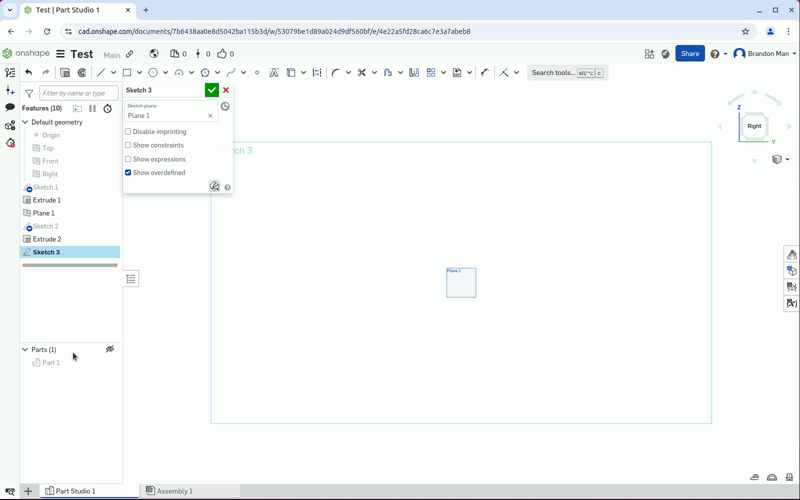
key(a)
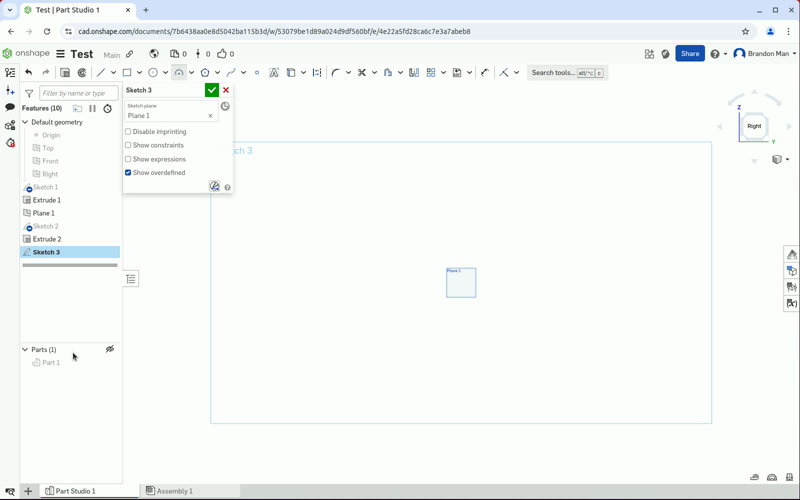
key_down(shift)
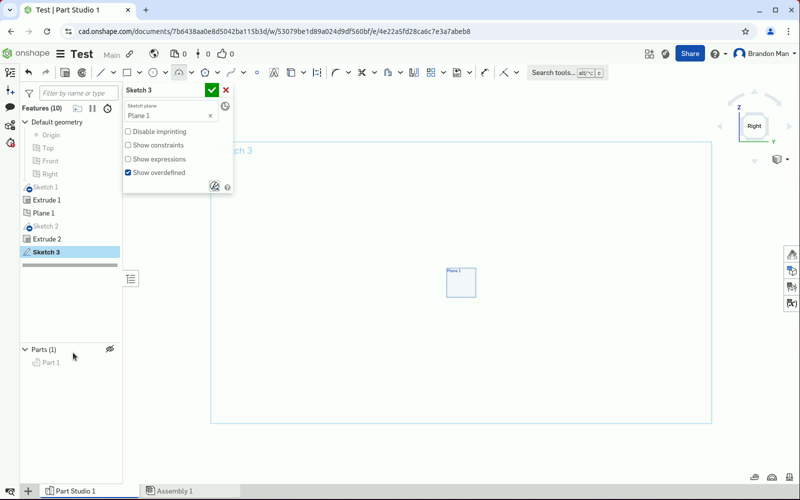
mouse_move(348, 238)
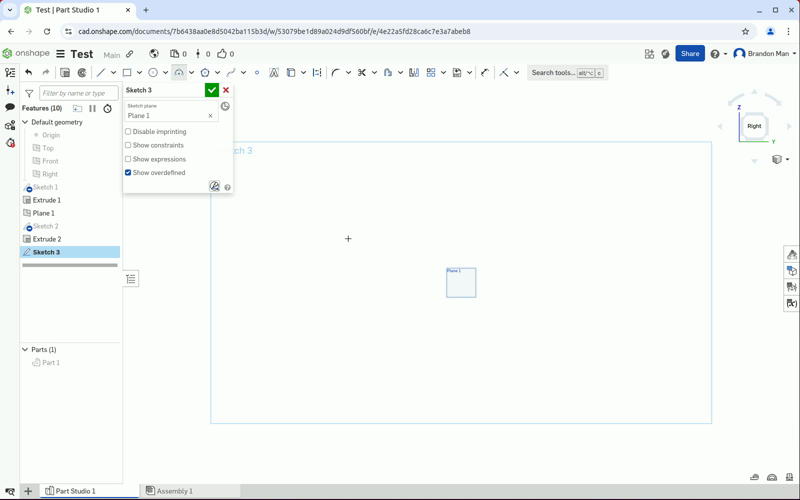
click(348, 238)
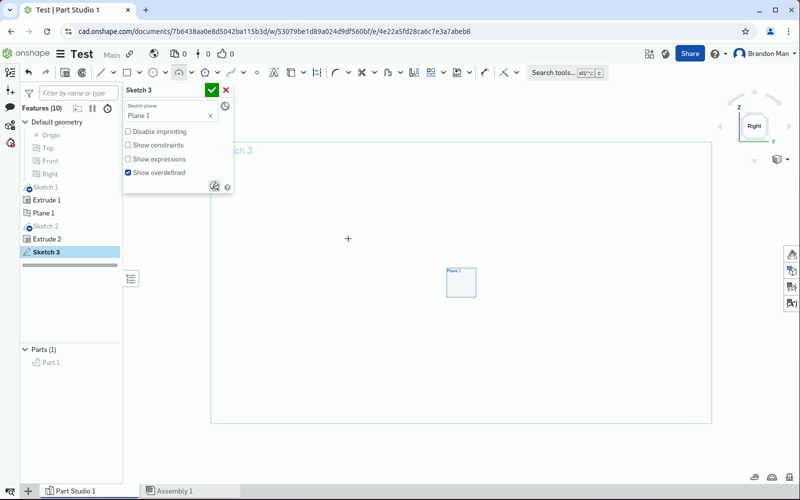
key_up(shift)
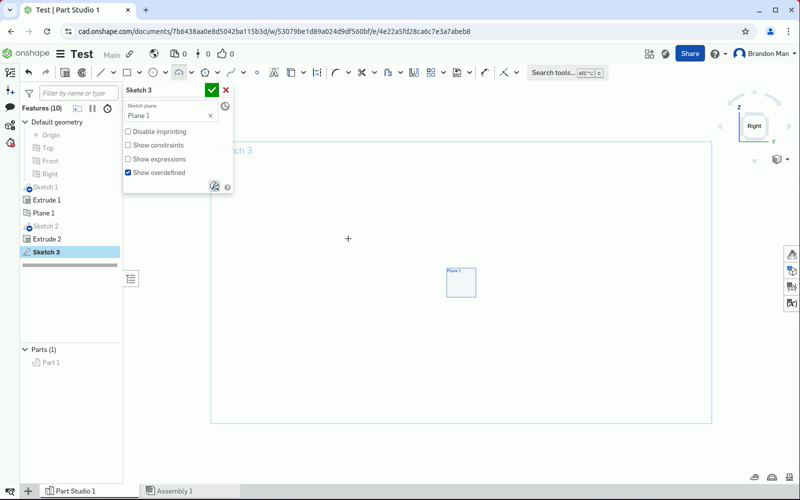
key_down(shift)
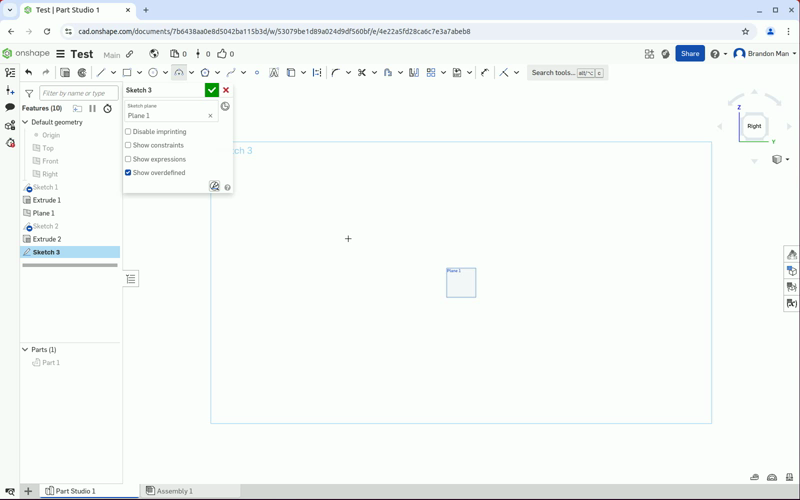
mouse_move(359, 226)
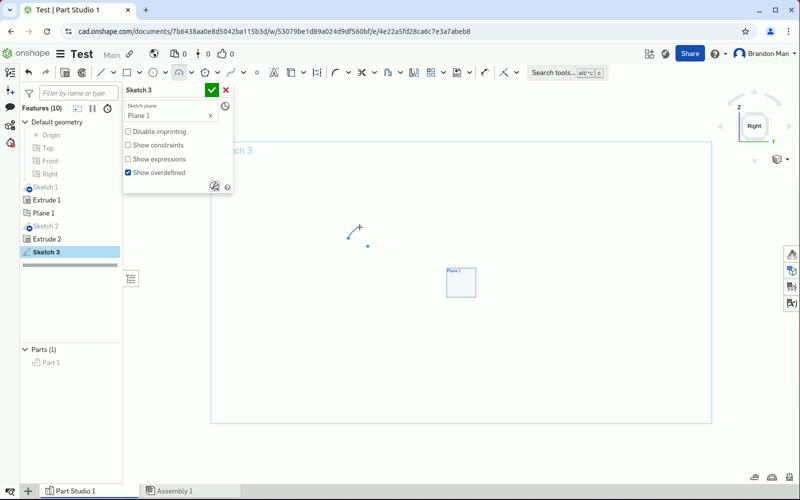
click(359, 226)
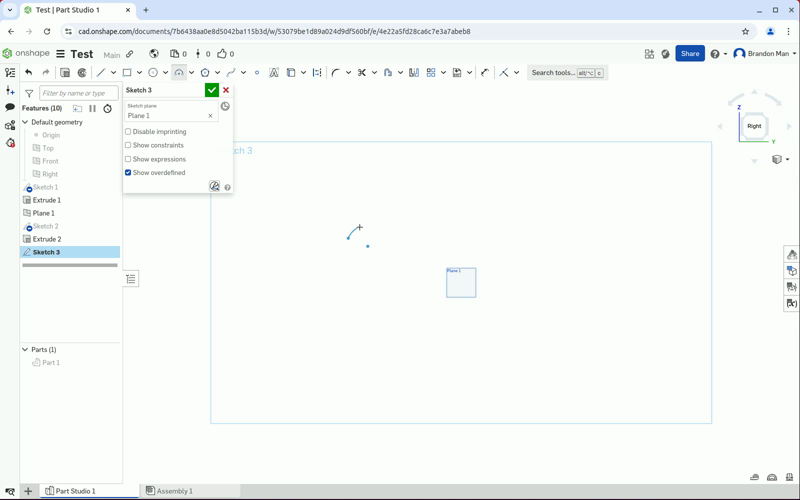
mouse_move(351, 230)
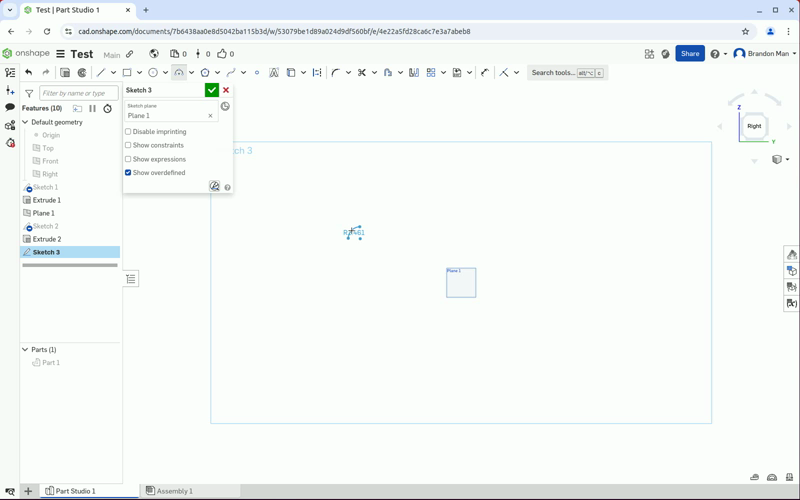
click(351, 230)
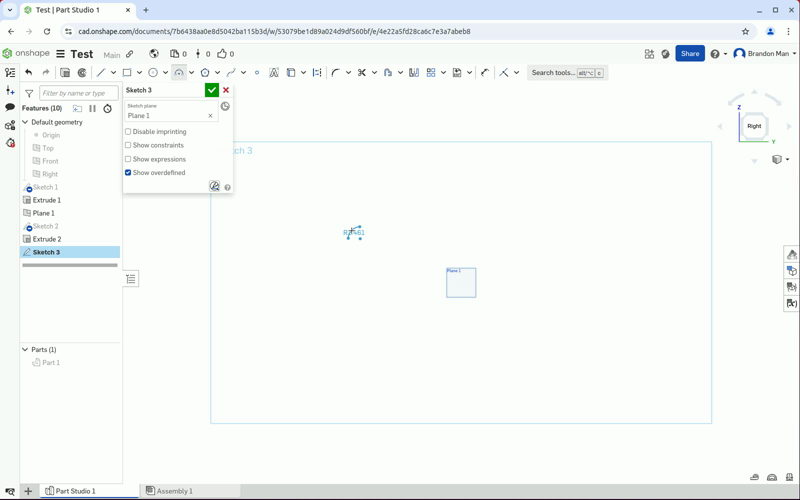
key_up(shift)
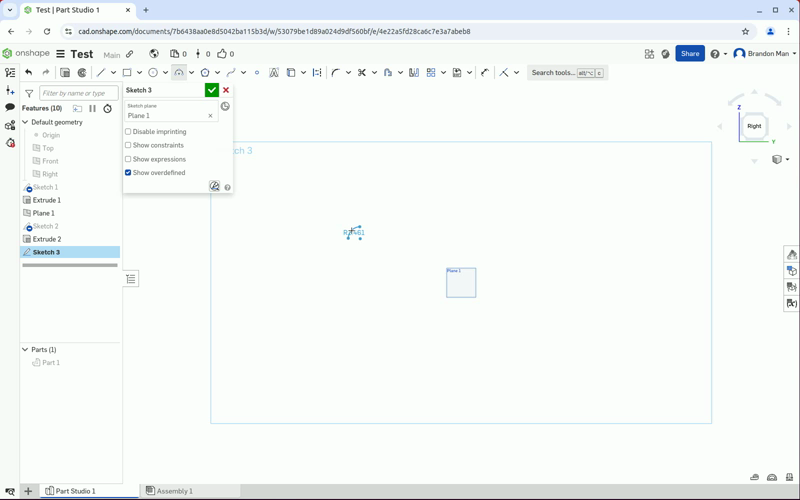
key(esc)
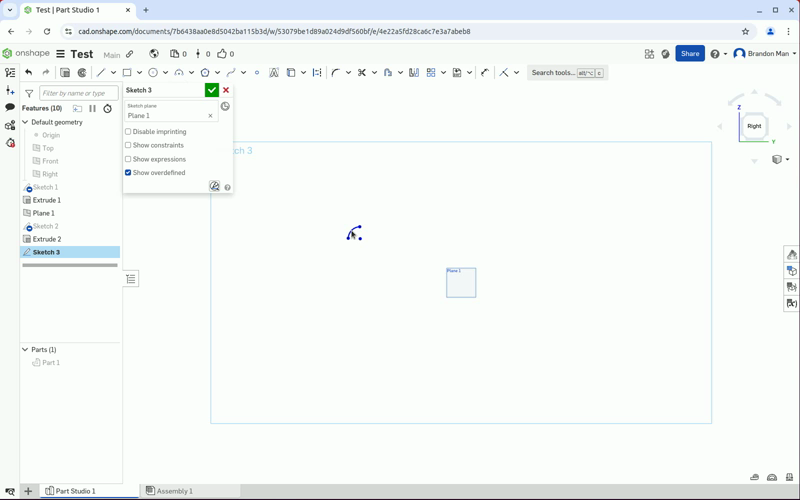
key(l)
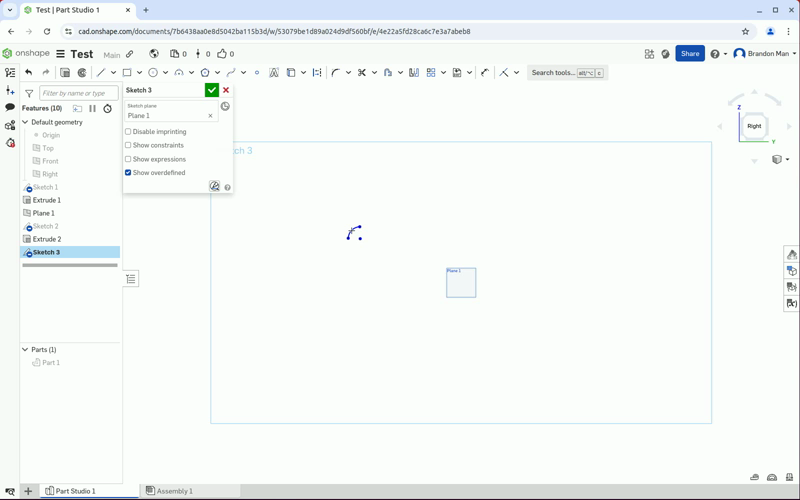
mouse_move(359, 226)
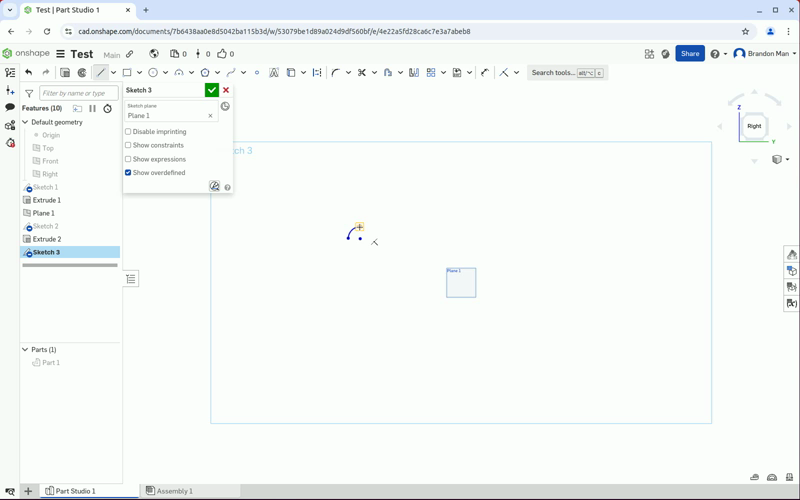
click(359, 226)
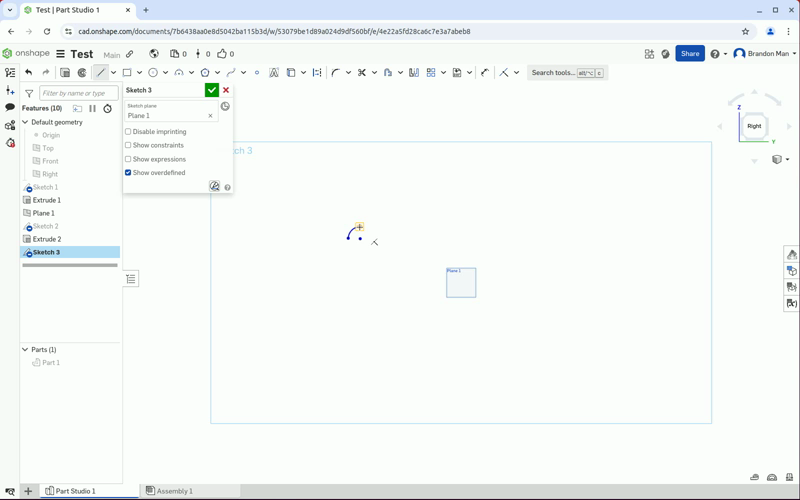
key_down(shift)
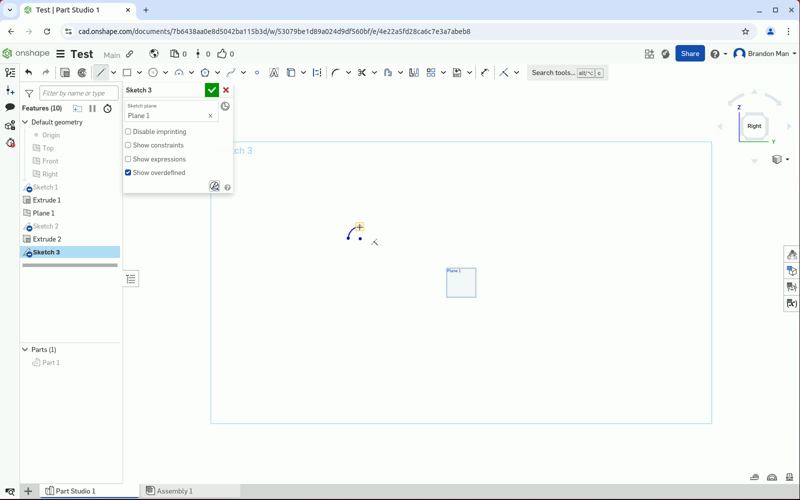
mouse_move(389, 226)
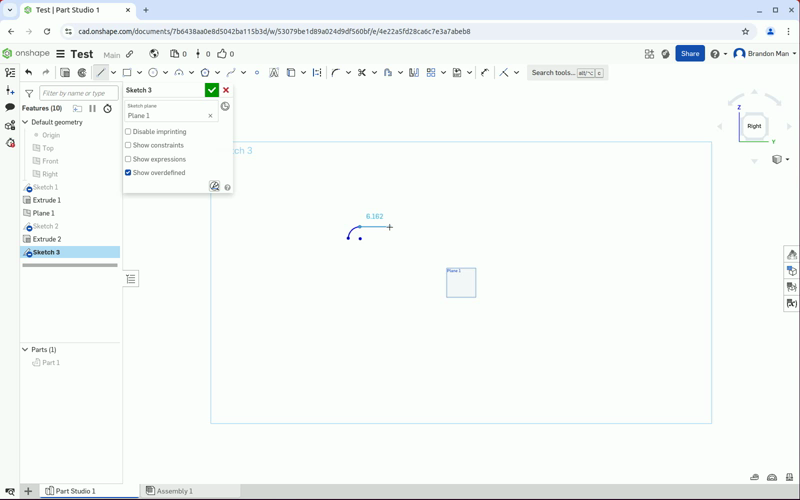
mouse_move(404, 226)
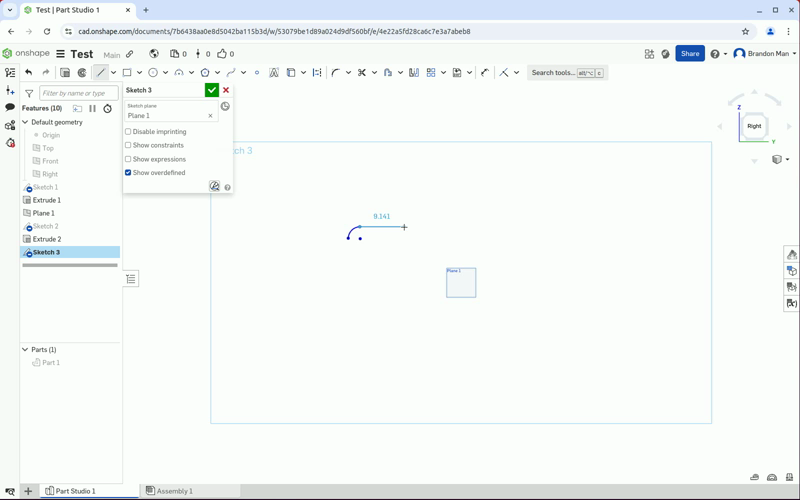
click(404, 226)
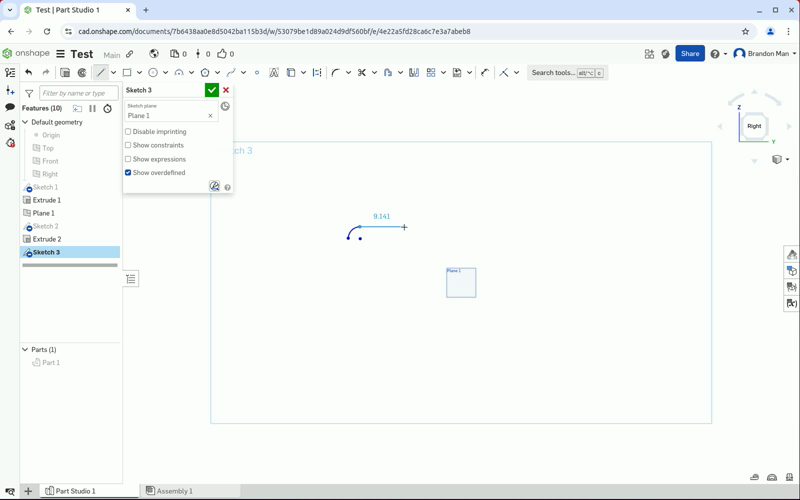
key_up(shift)
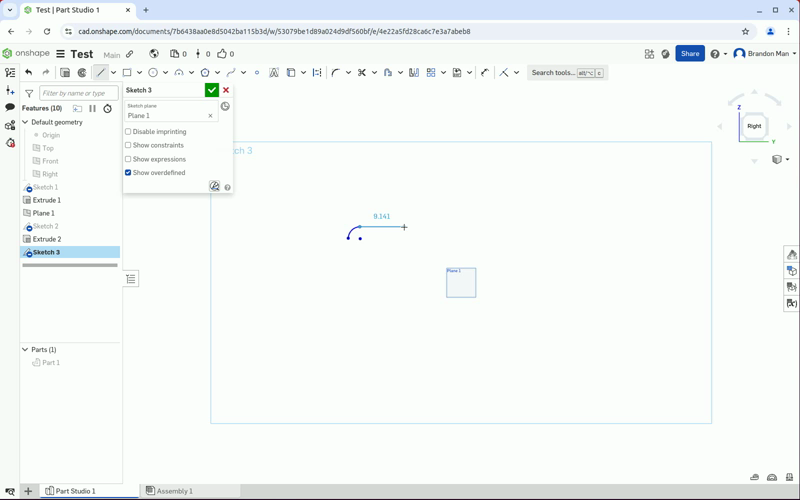
key_down(shift)
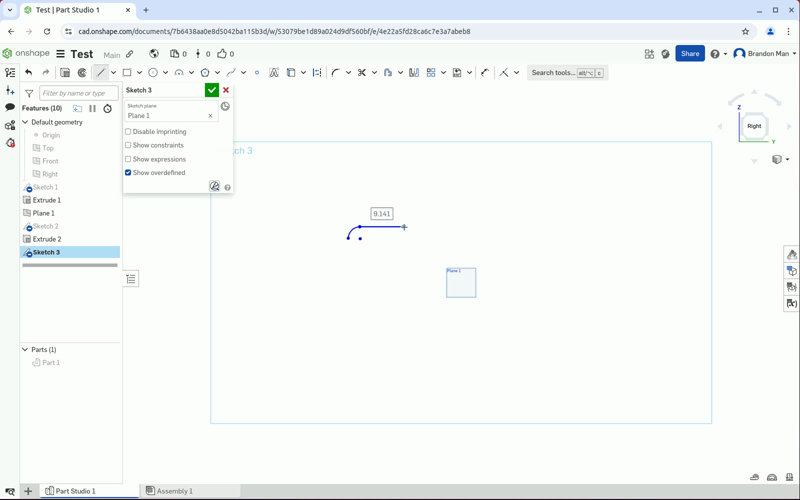
mouse_move(434, 226)
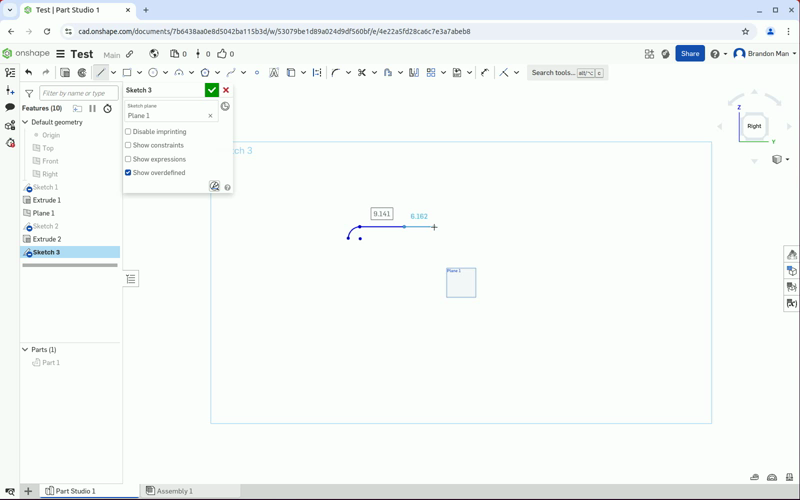
mouse_move(404, 187)
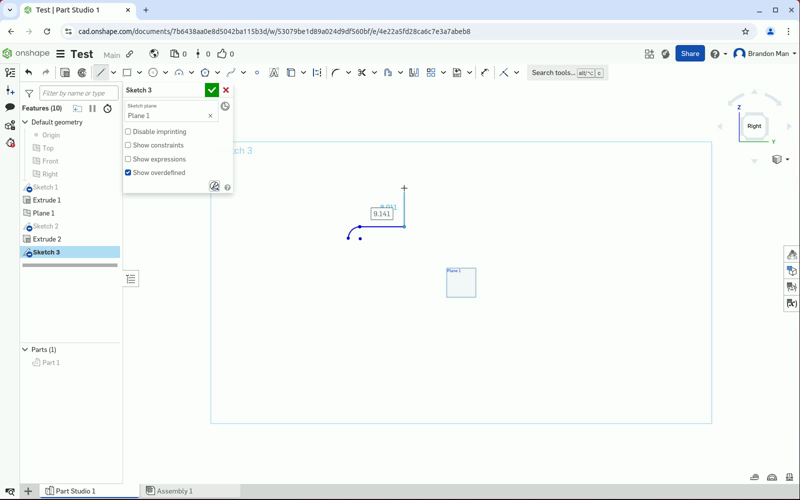
click(404, 187)
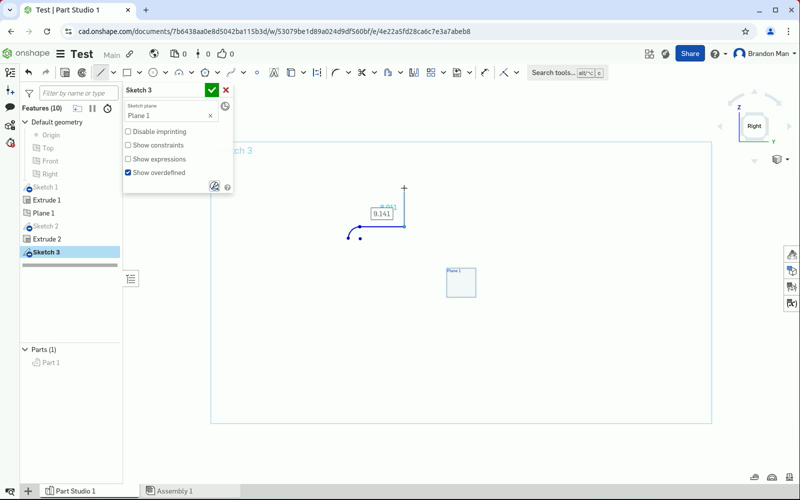
key_up(shift)
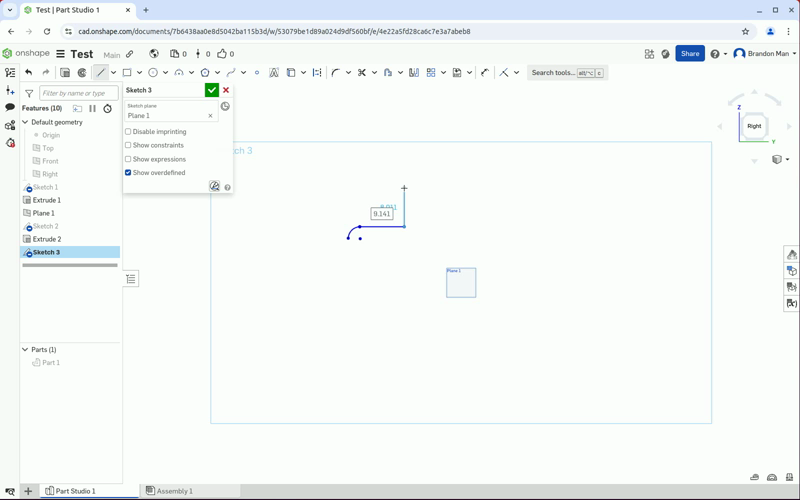
key_down(shift)
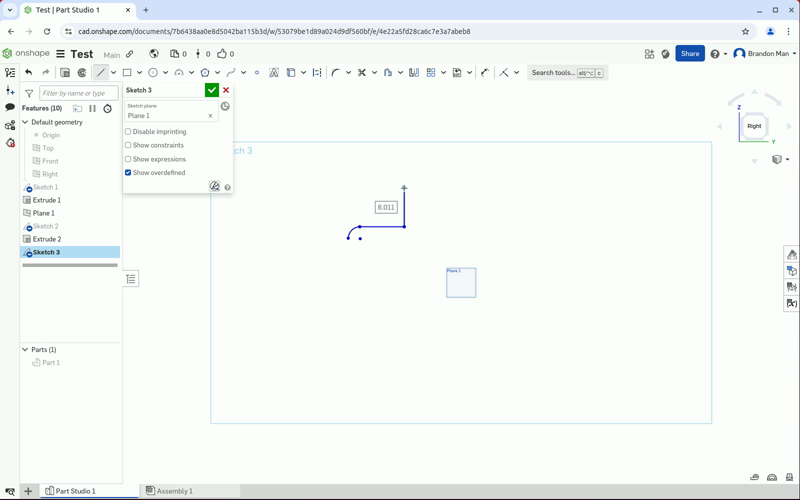
mouse_move(434, 187)
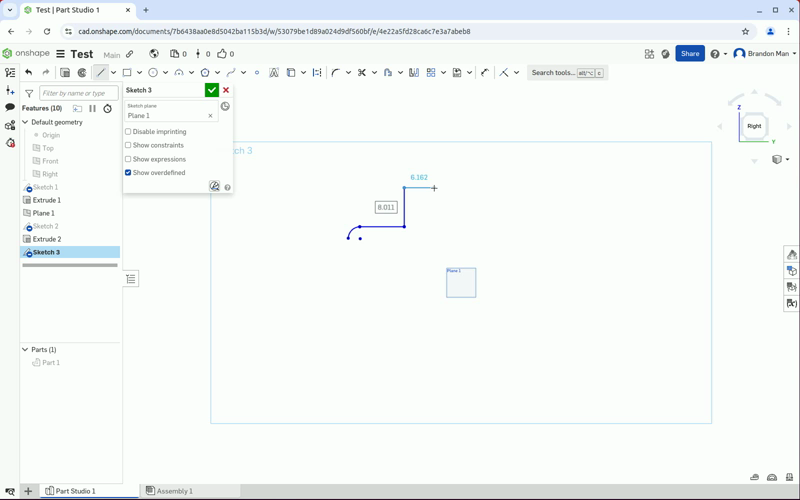
mouse_move(421, 170)
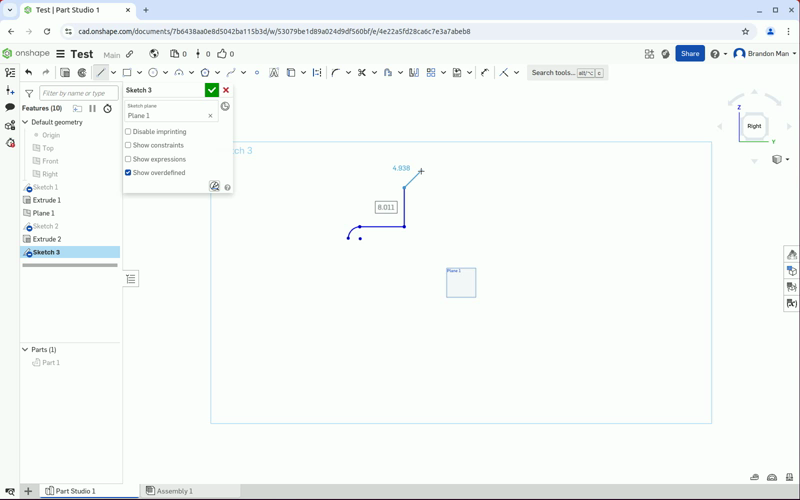
click(421, 170)
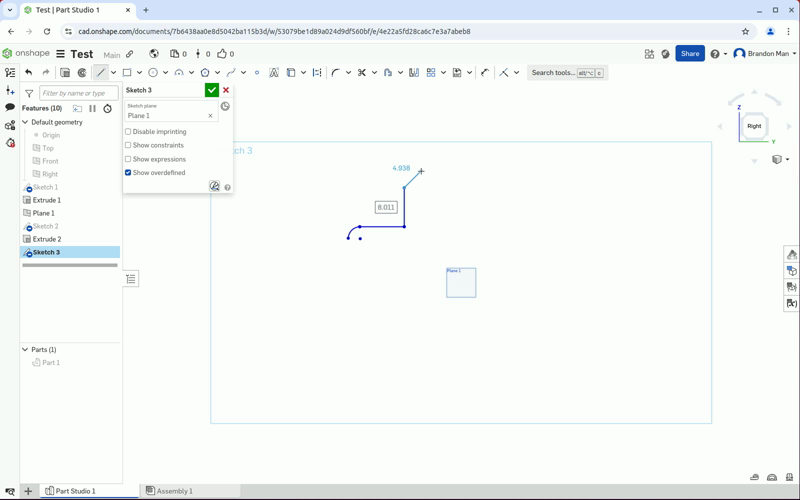
key_up(shift)
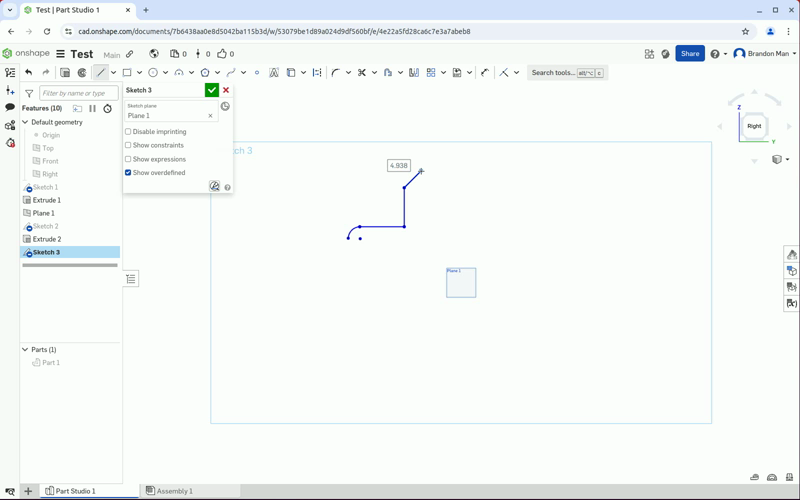
key_down(shift)
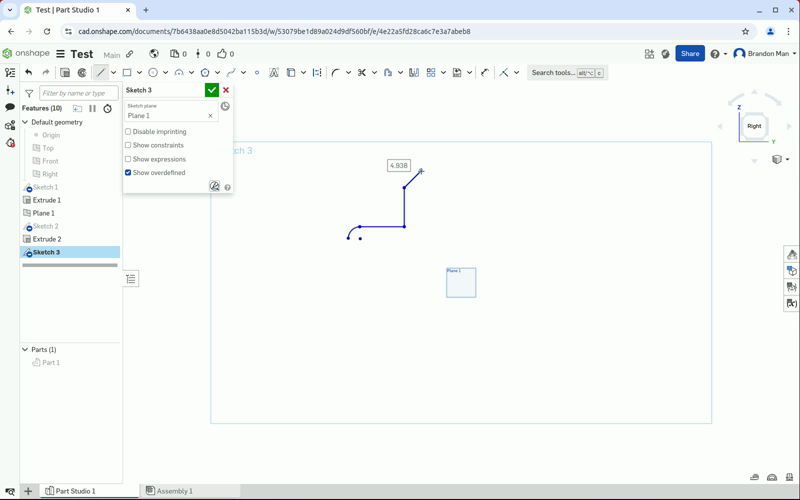
mouse_move(348, 170)
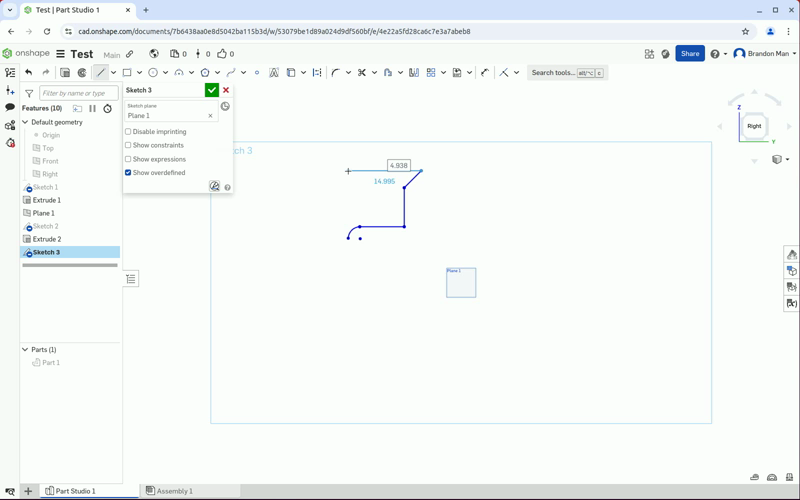
click(348, 170)
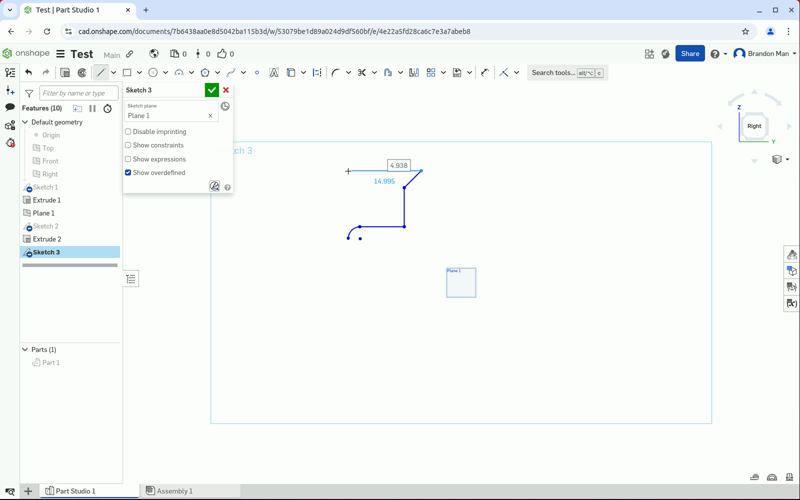
key_up(shift)
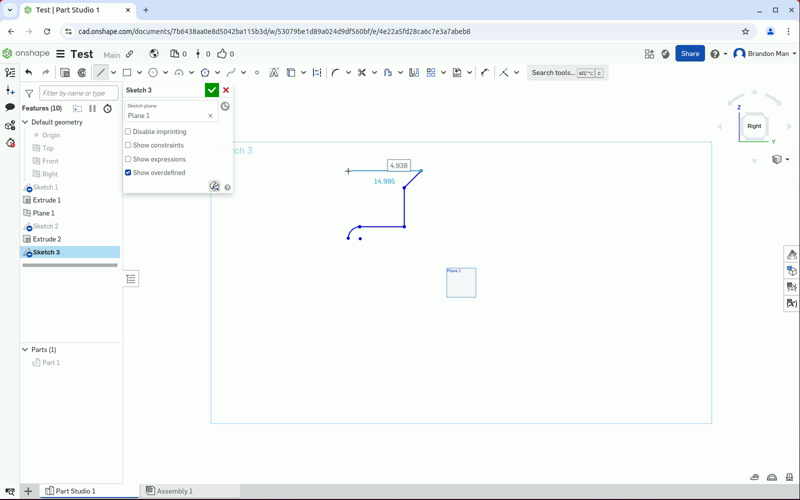
key_down(shift)
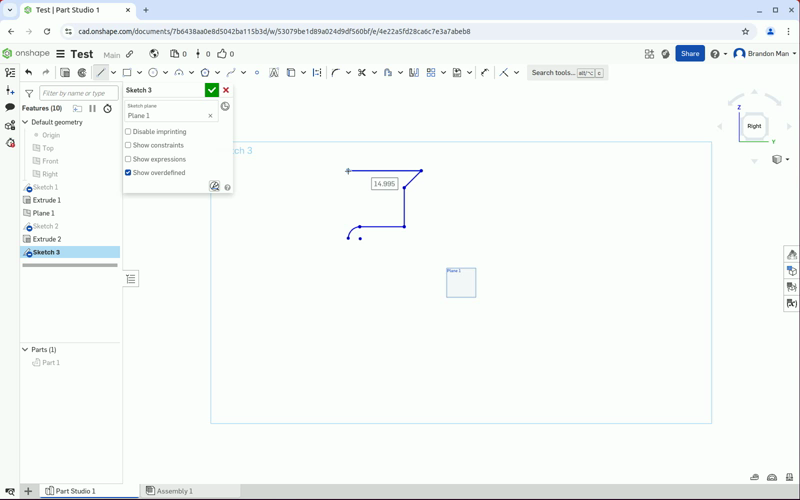
mouse_move(348, 238)
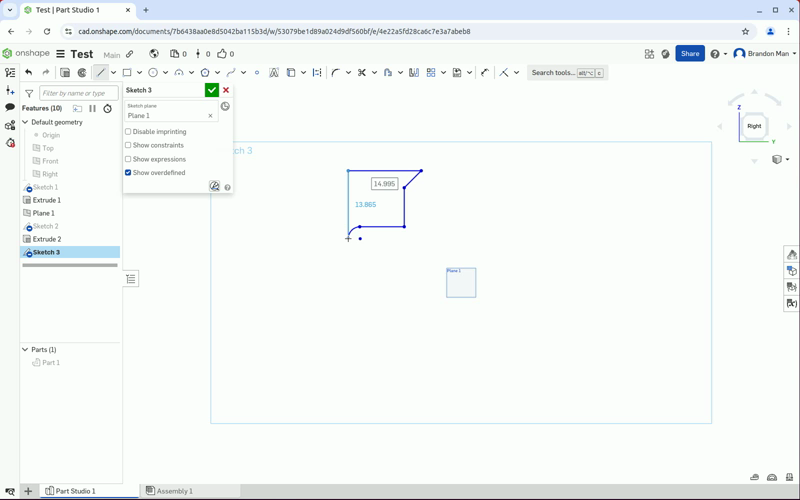
key_up(shift)
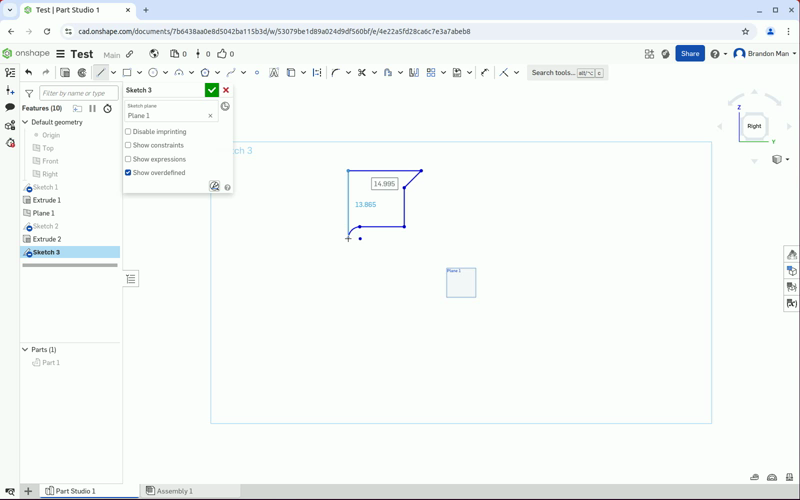
click(348, 238)
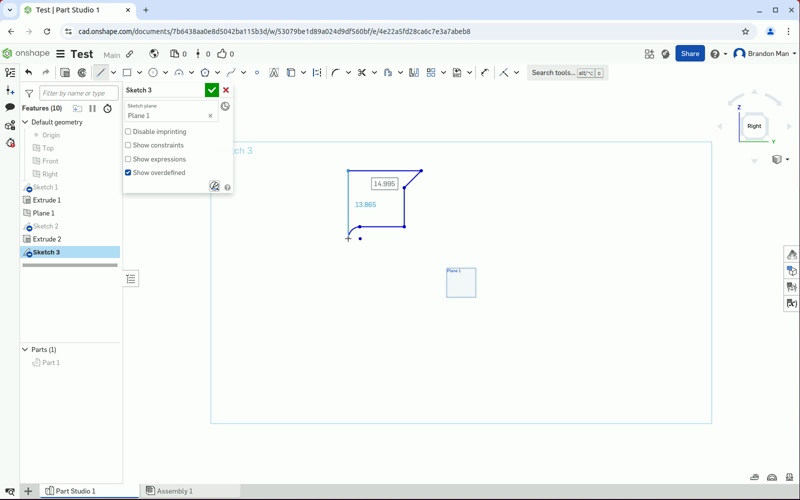
key(esc)
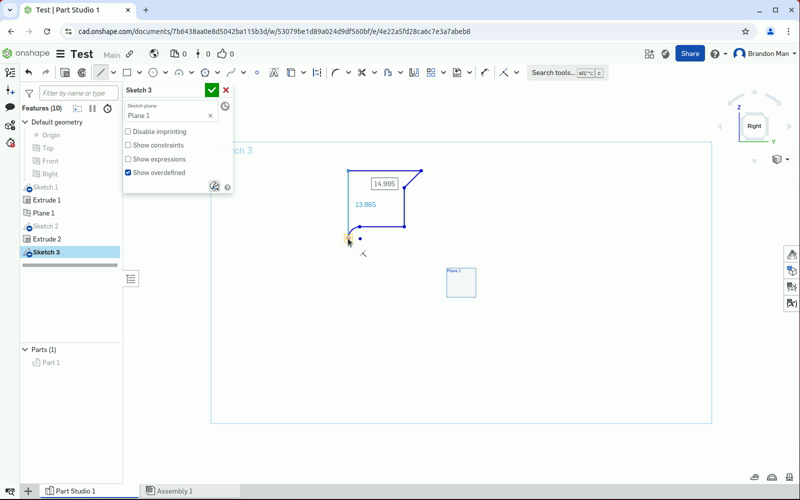
mouse_move(401, 174)
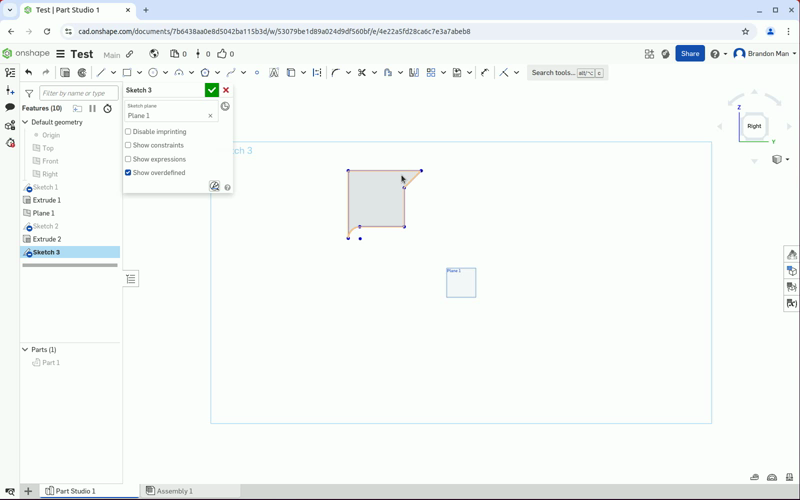
click(401, 174)
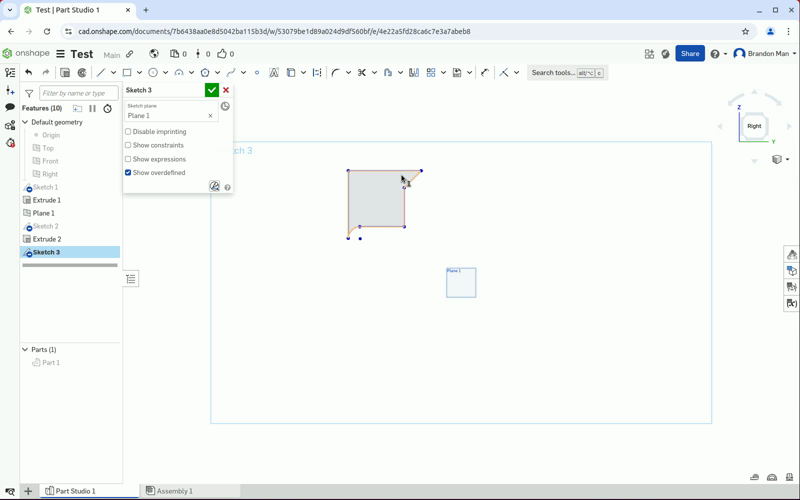
mouse_move(73, 352)
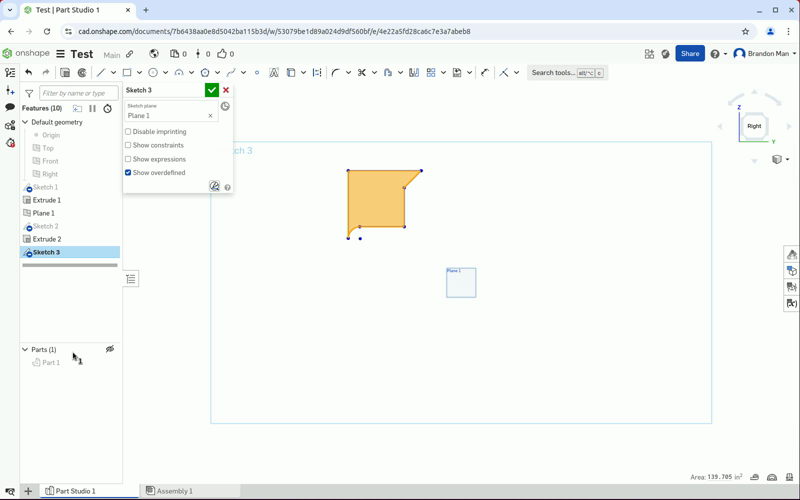
key(shift+y)
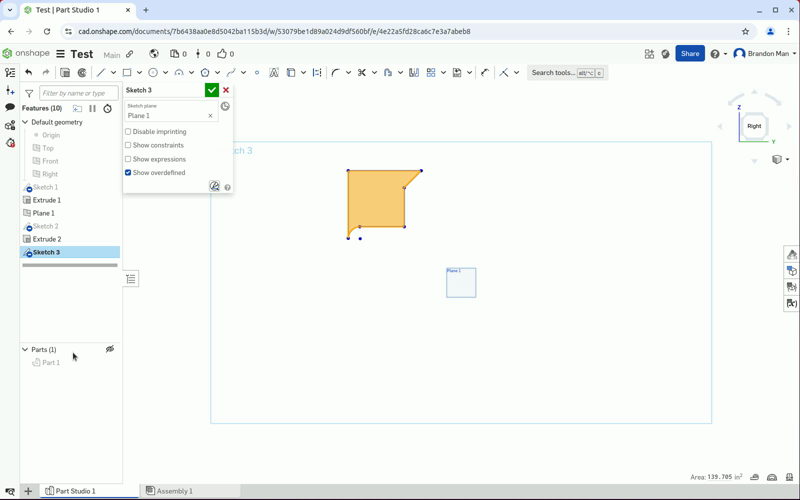
key(shift+e)
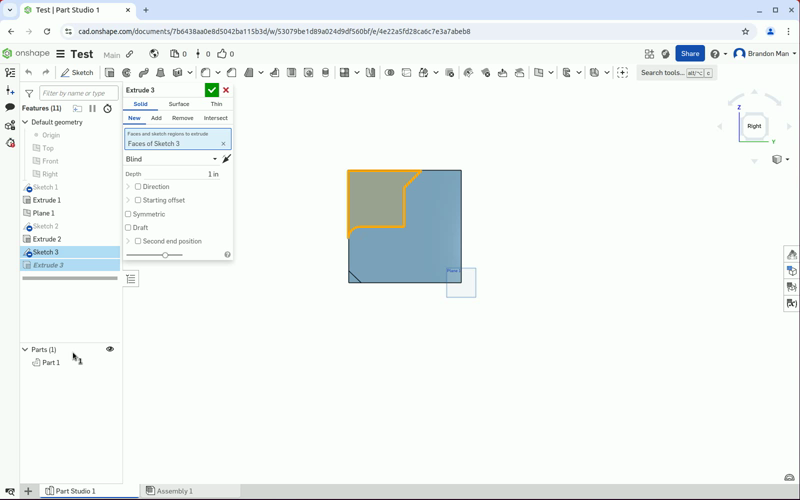
mouse_move(143, 106)
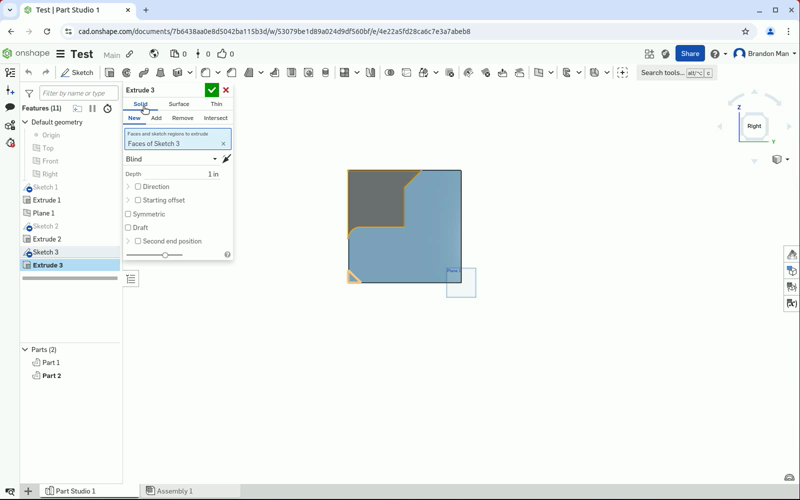
click(143, 106)
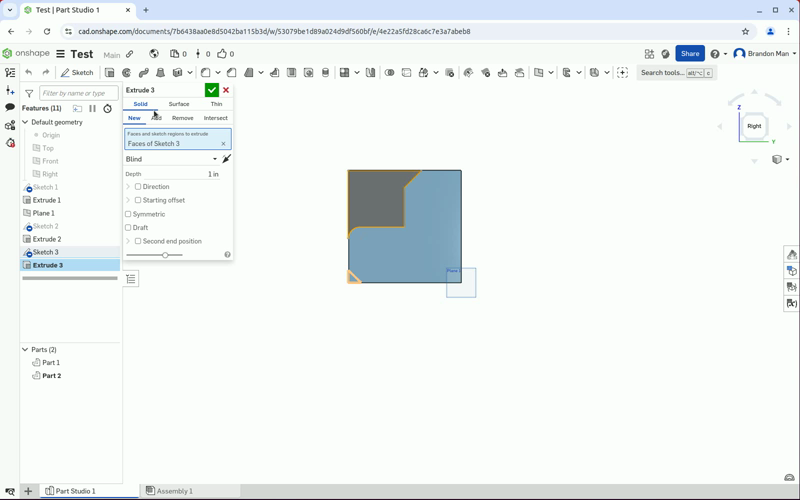
mouse_move(186, 120)
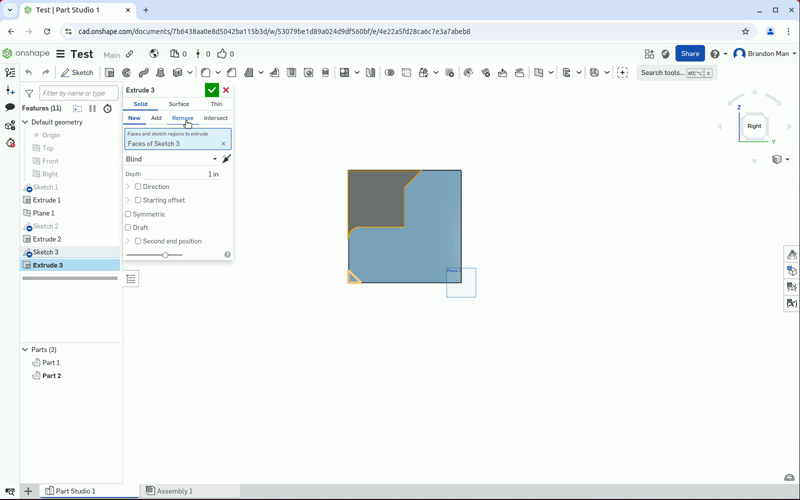
click(186, 120)
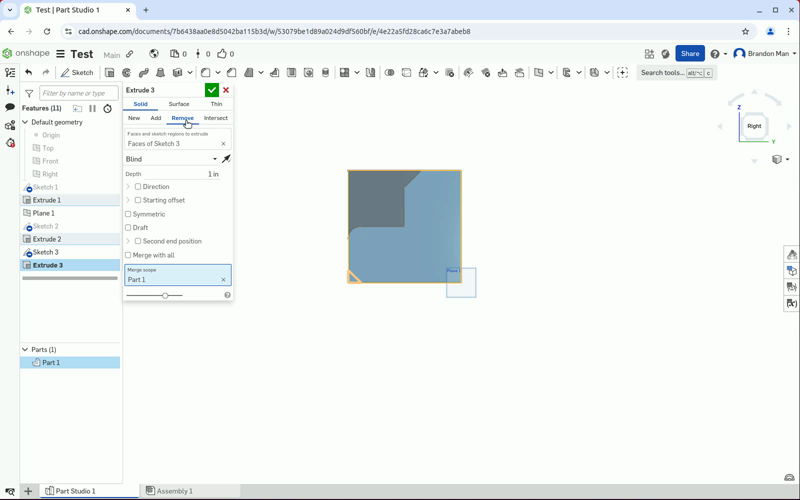
key(tab, 4)
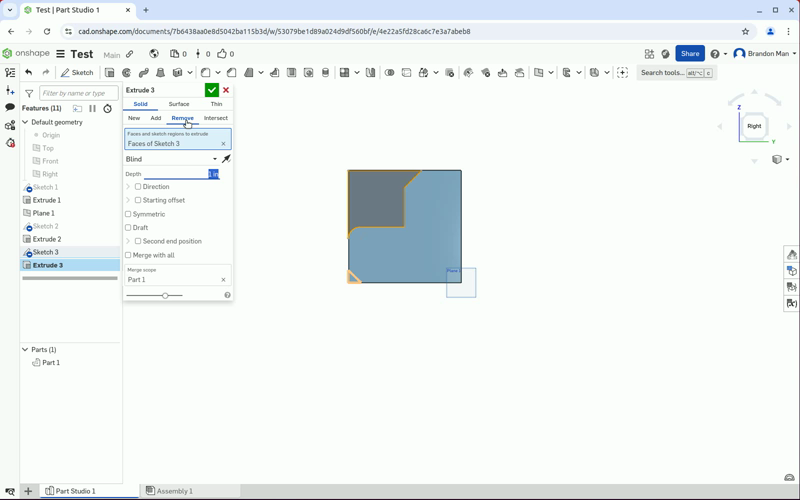
text(23.108)
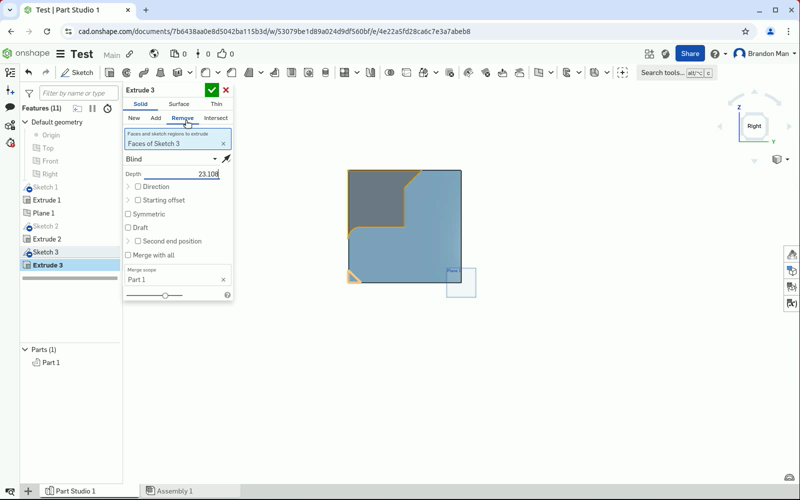
key(tab, 6)
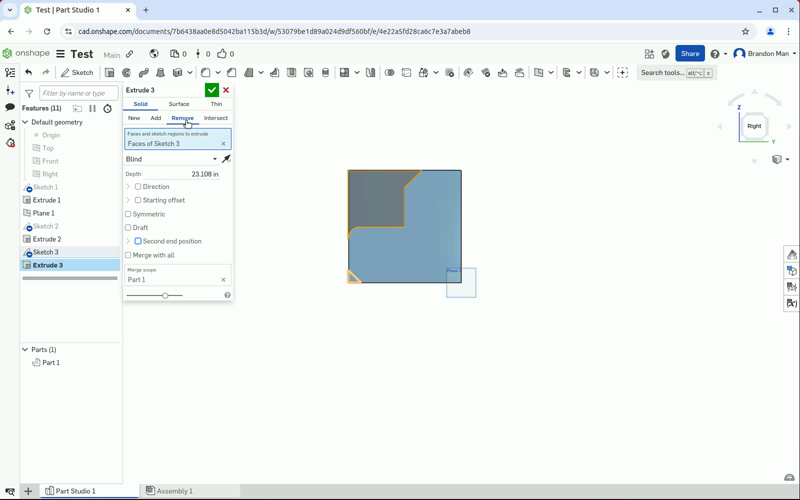
key(space)
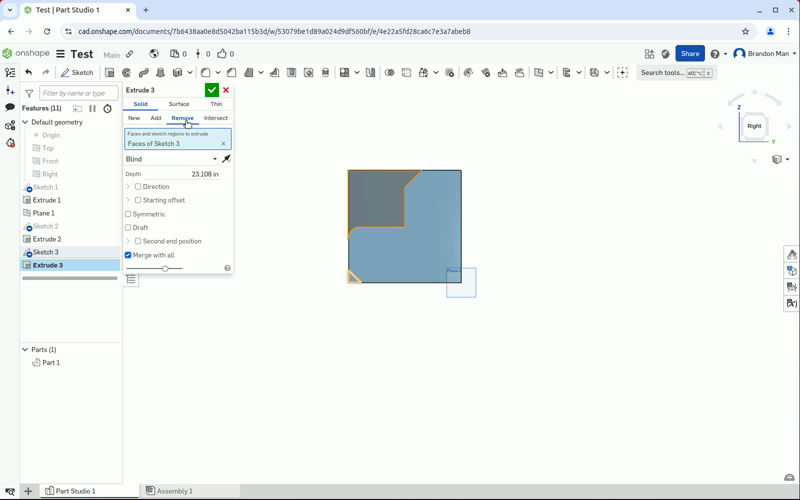
key(enter)
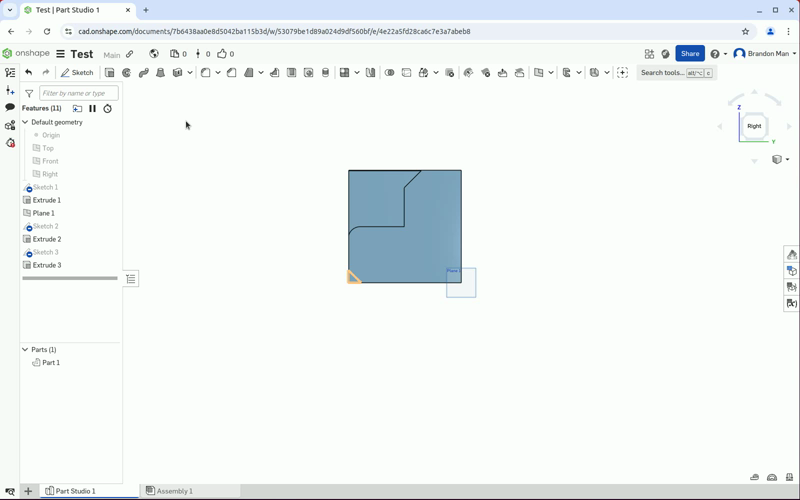
key(shift+h)
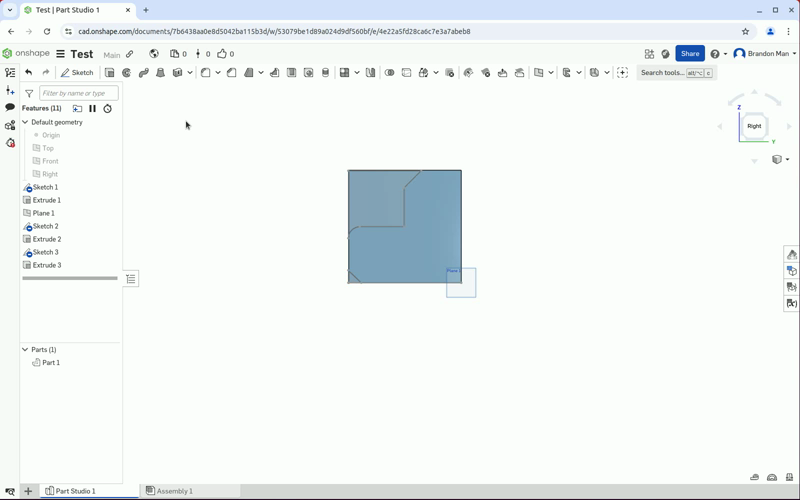
key(shift+h)
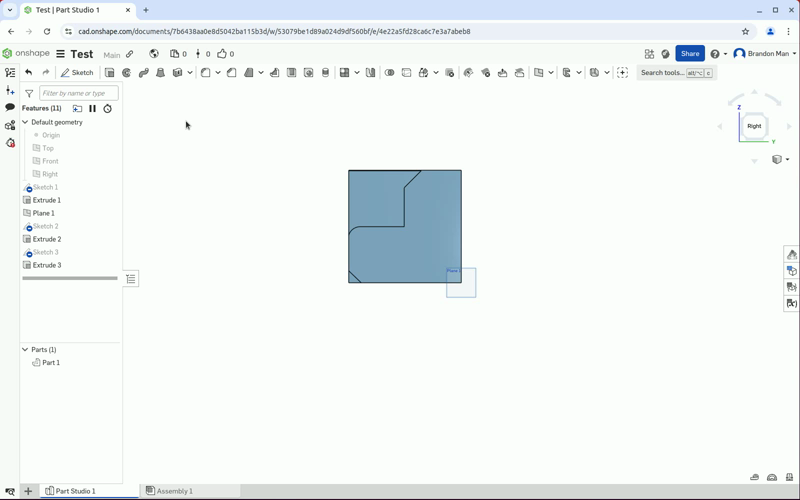
mouse_move(73, 189)
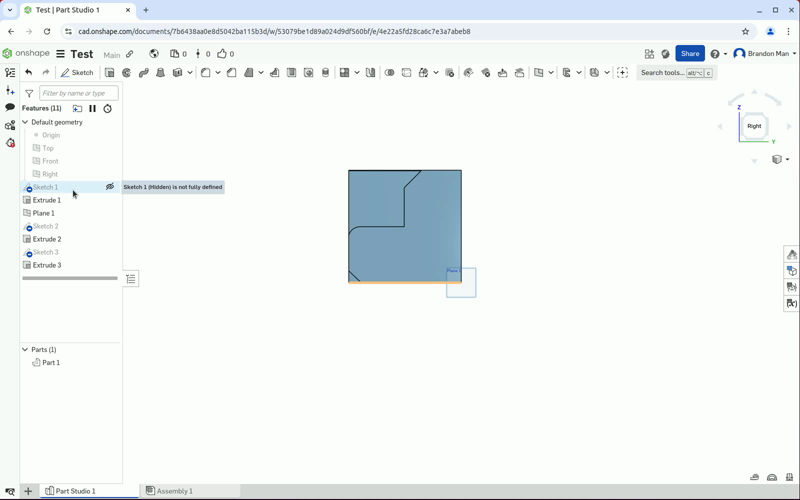
click(73, 189)
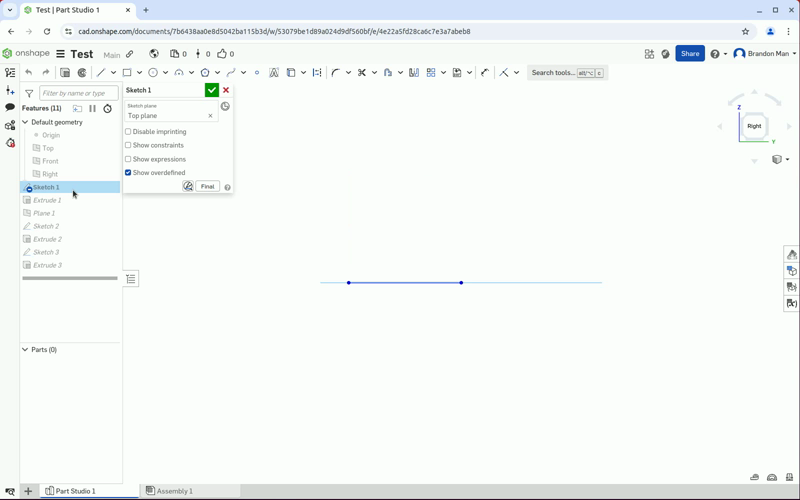
mouse_move(229, 92)
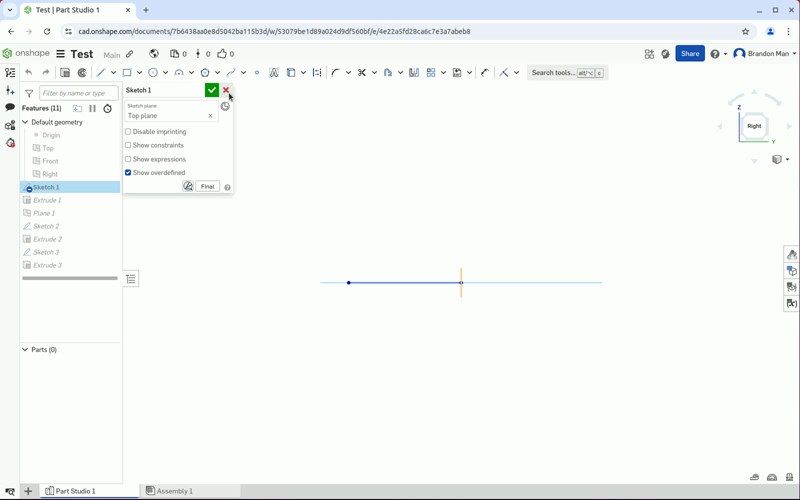
click(229, 92)
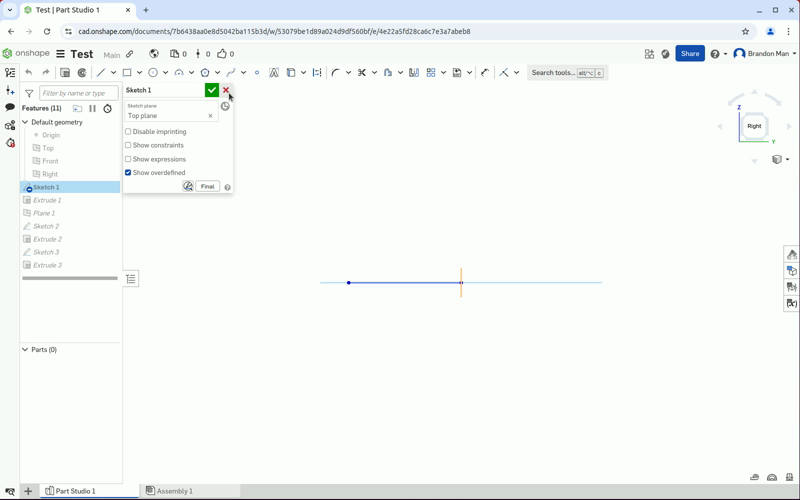
key(shift+s)
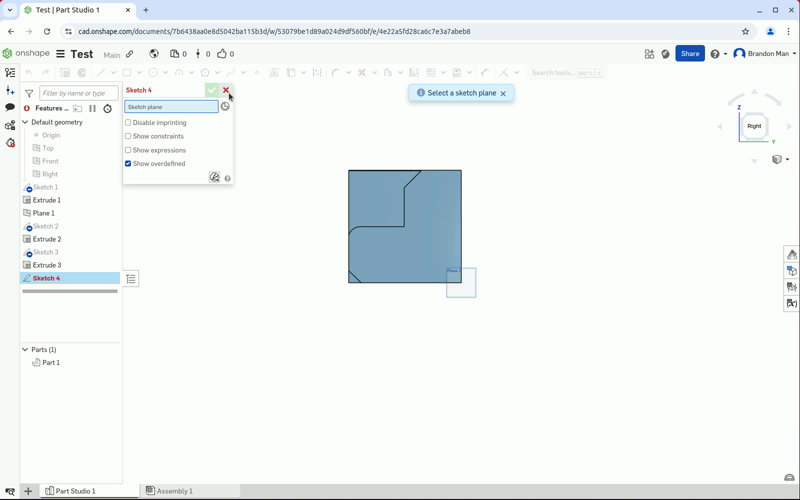
mouse_move(73, 215)
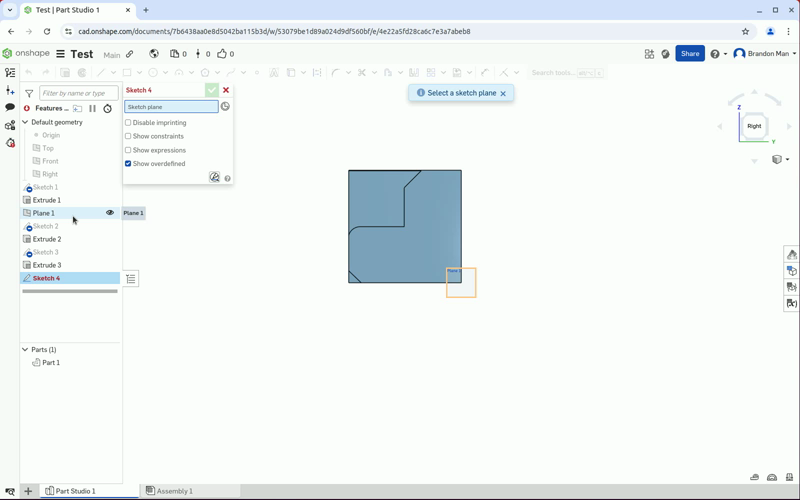
click(73, 215)
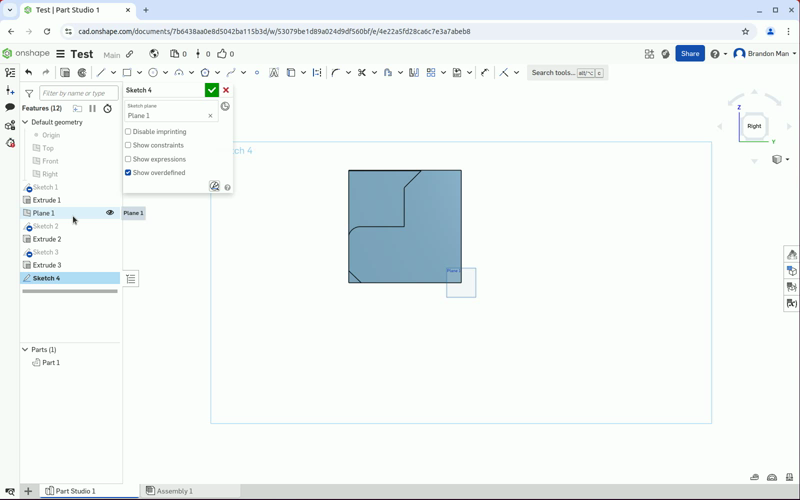
mouse_move(73, 352)
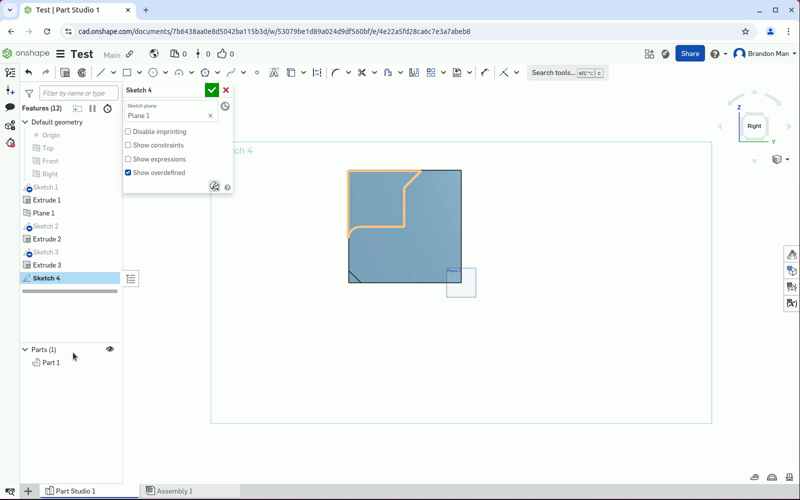
key(y)
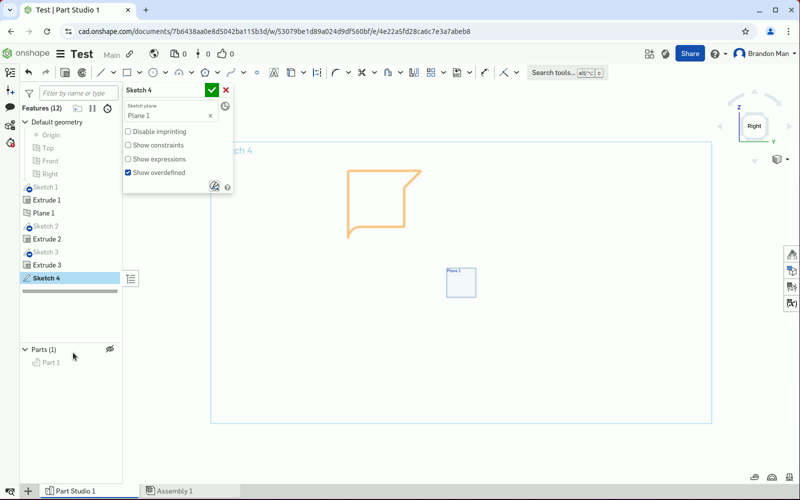
key(l)
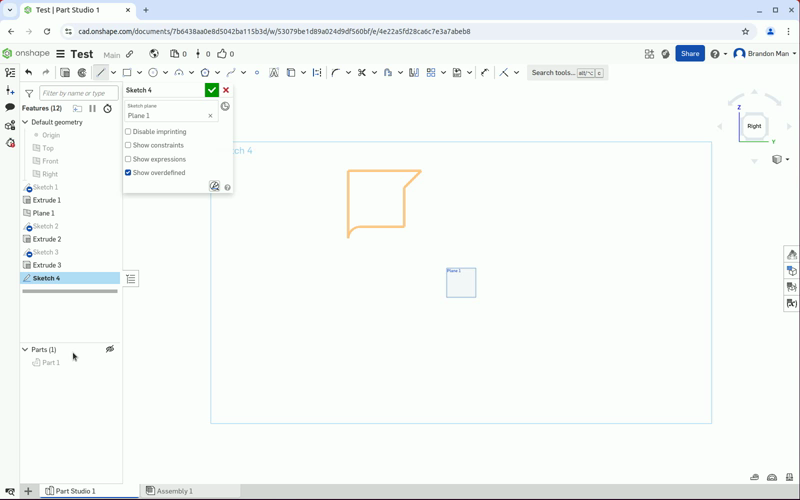
key_down(shift)
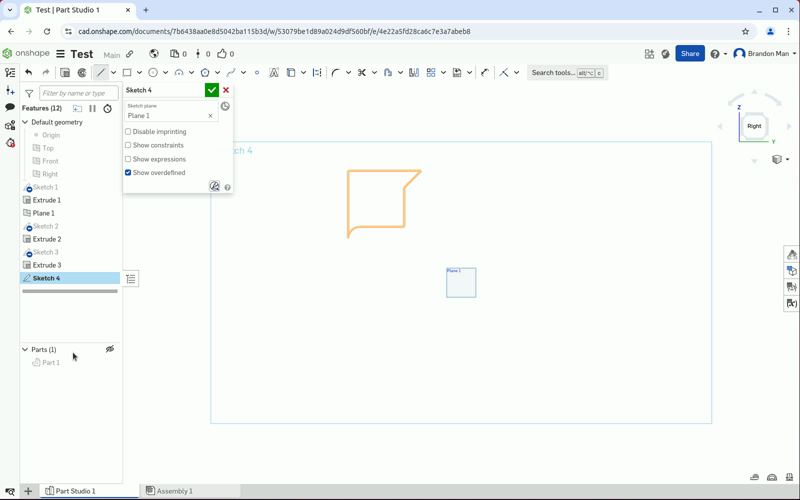
mouse_move(310, 288)
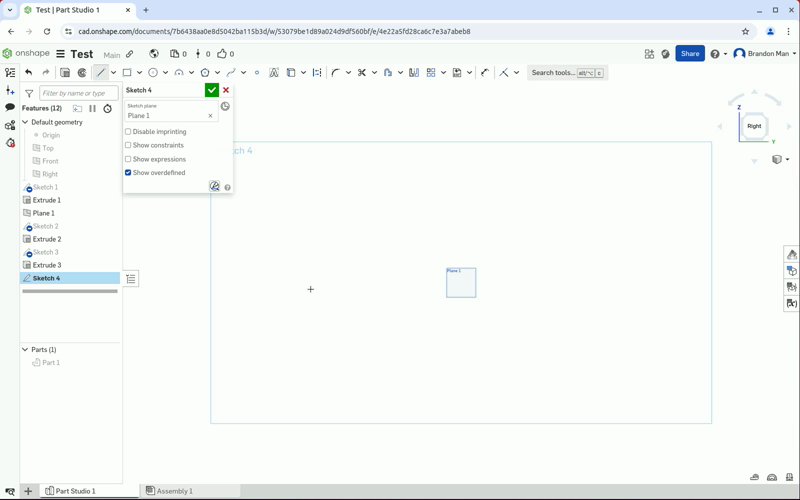
click(310, 288)
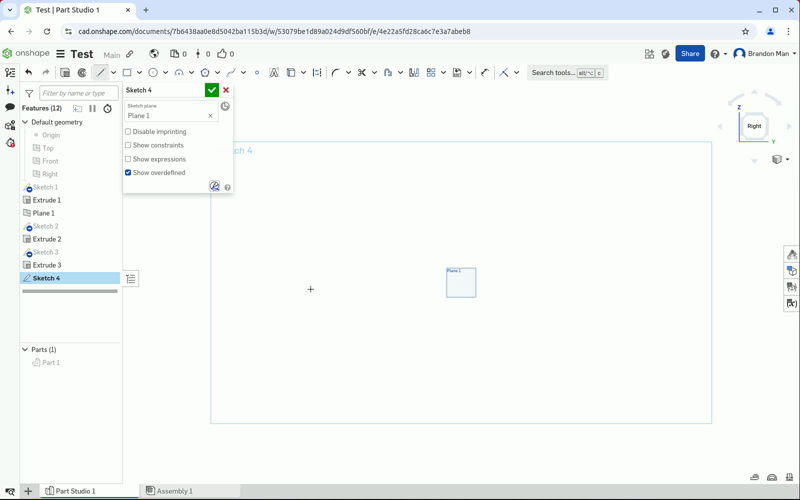
key_up(shift)
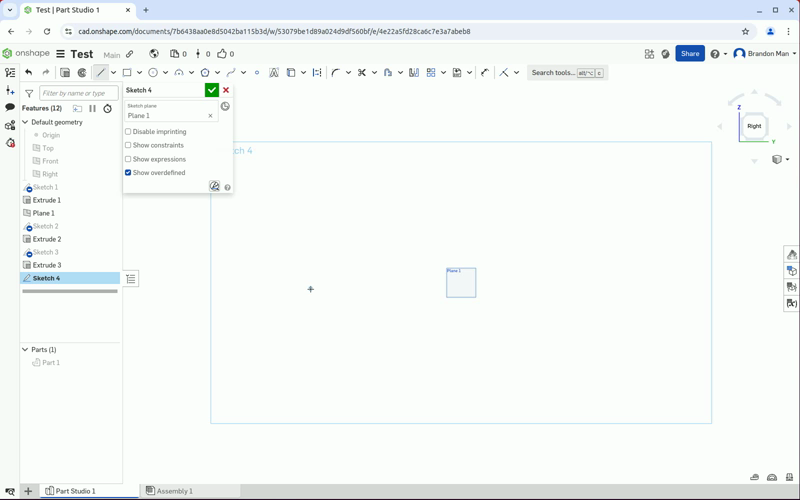
key_down(shift)
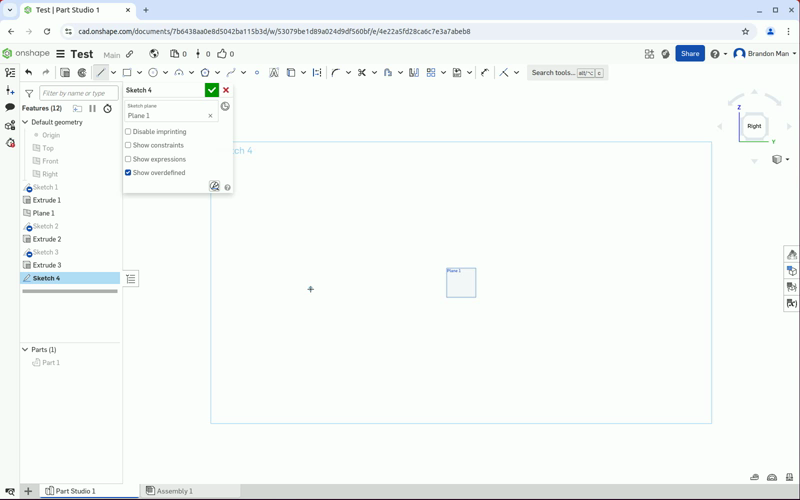
mouse_move(377, 288)
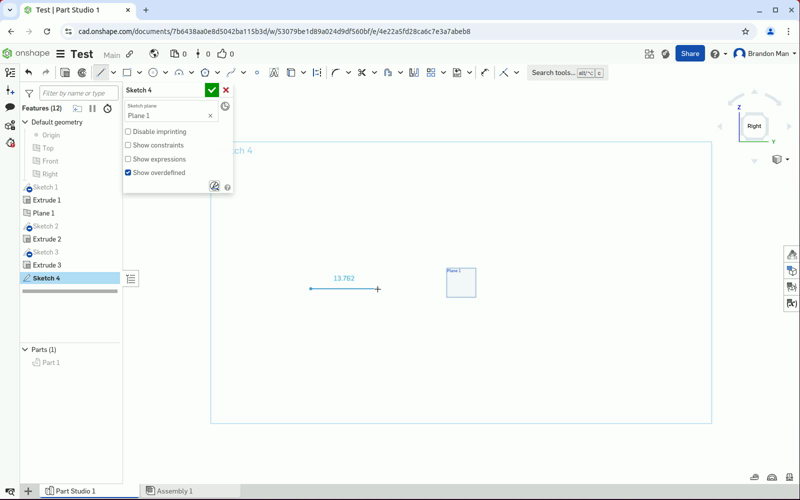
click(377, 288)
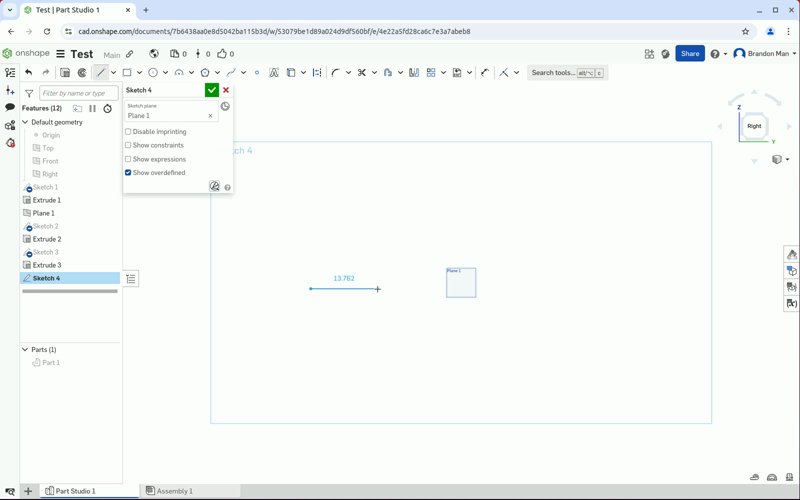
key_up(shift)
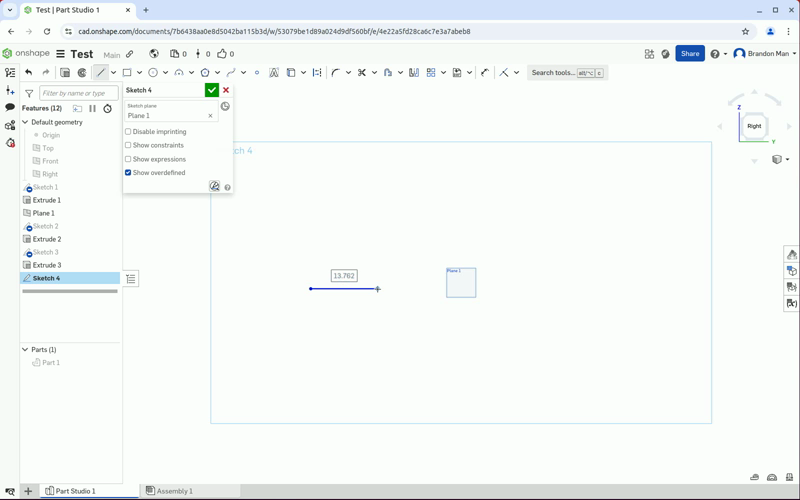
key_down(shift)
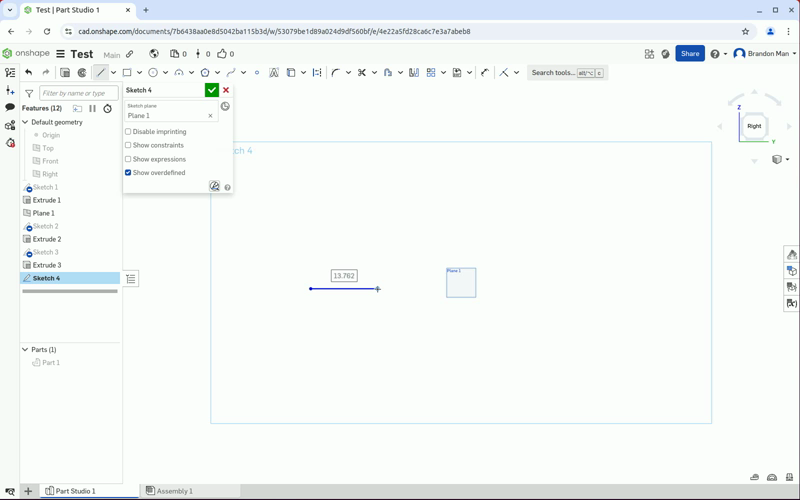
mouse_move(407, 288)
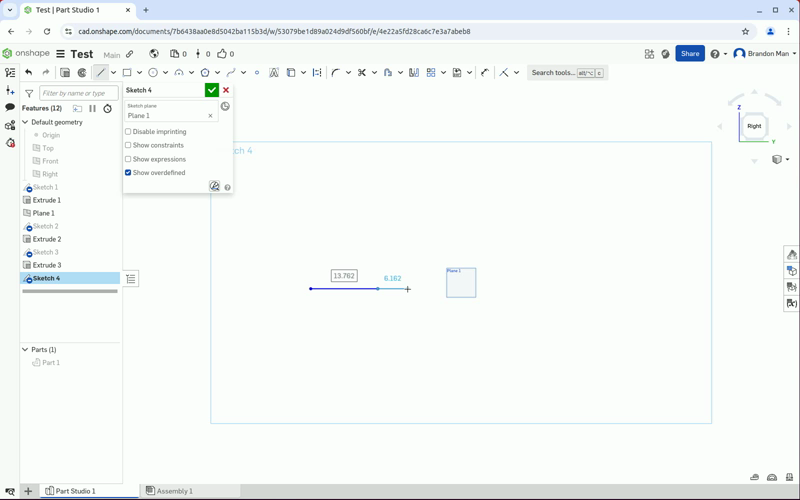
mouse_move(376, 282)
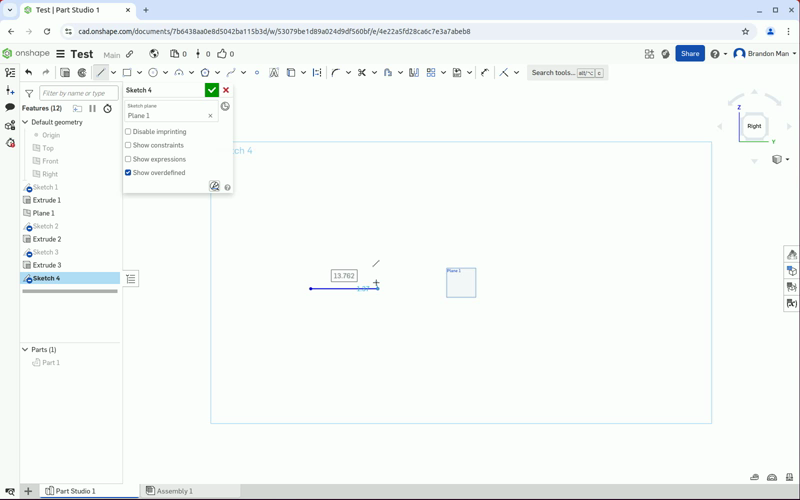
scroll(6)
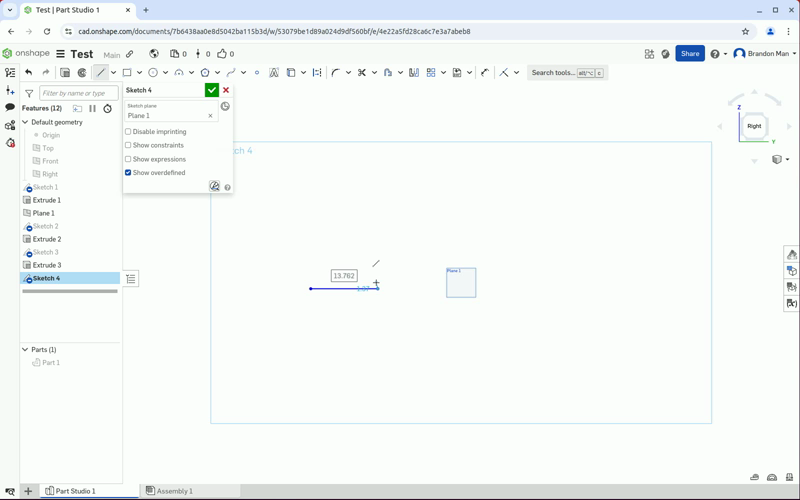
scroll(6)
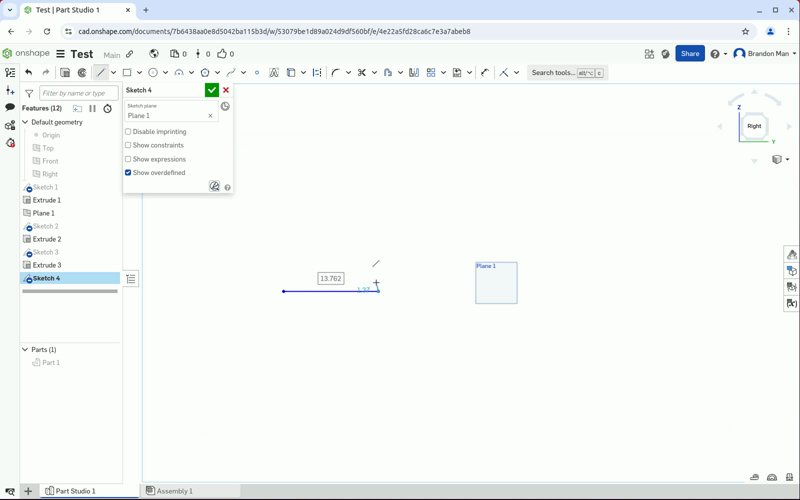
scroll(6)
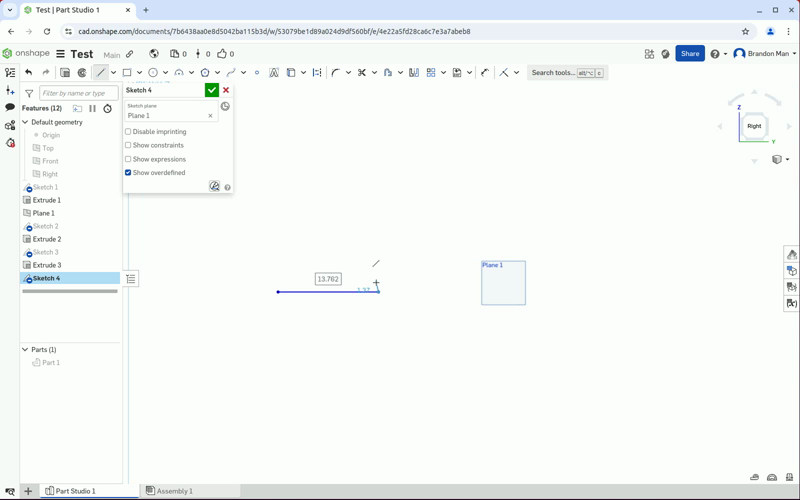
scroll(6)
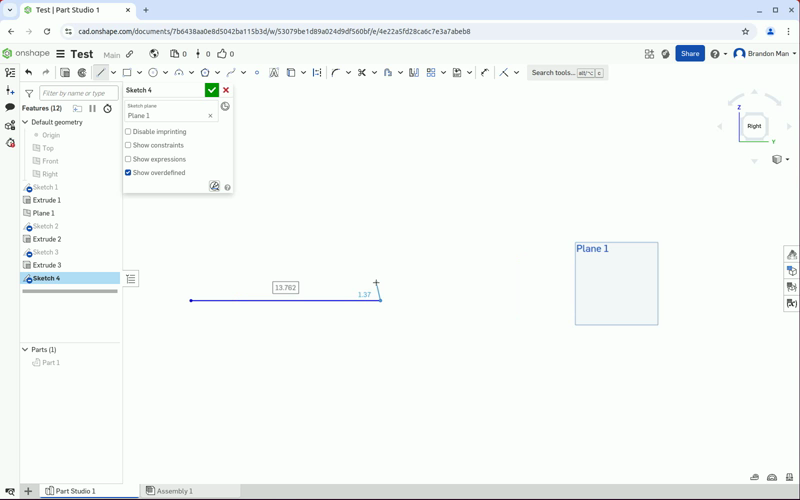
scroll(6)
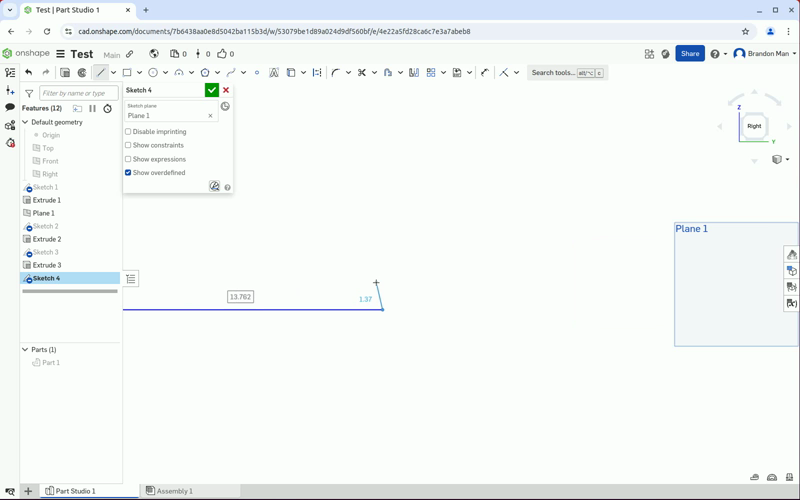
scroll(6)
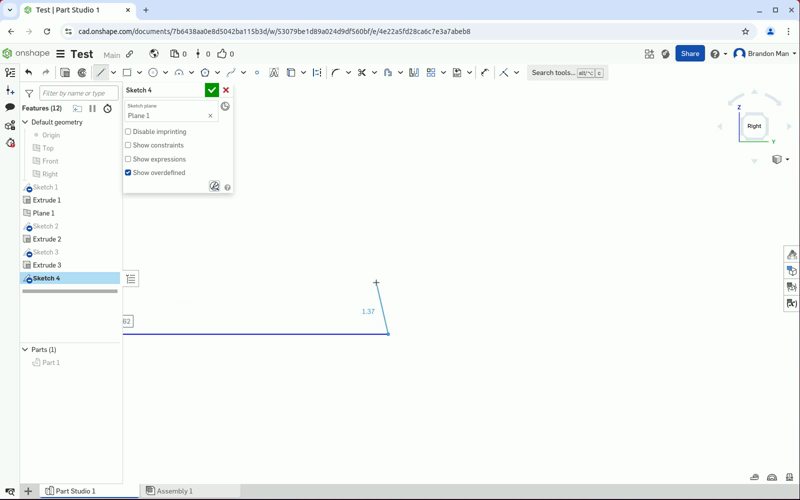
scroll(6)
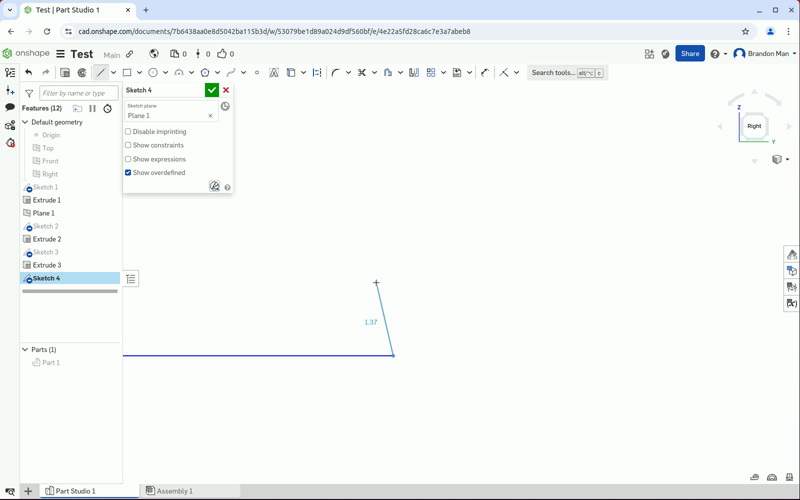
click(376, 282)
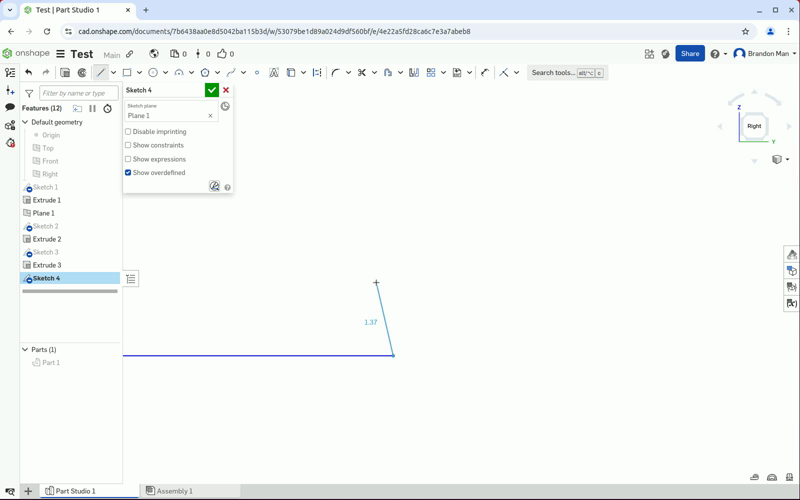
scroll(-6)
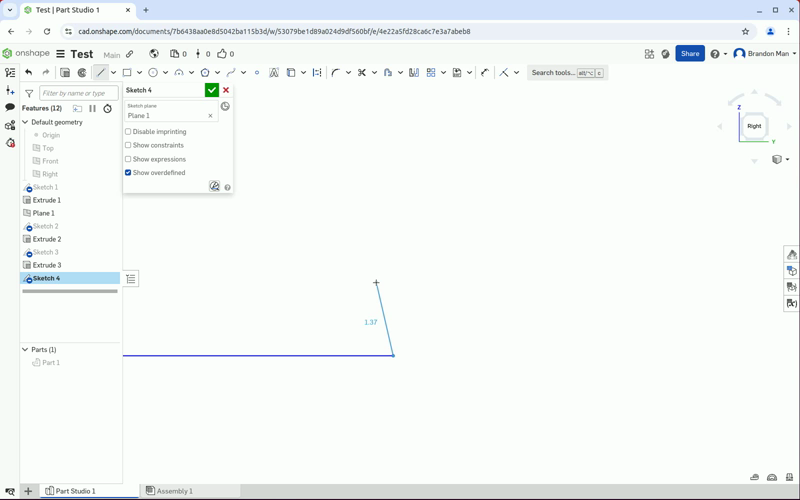
scroll(-6)
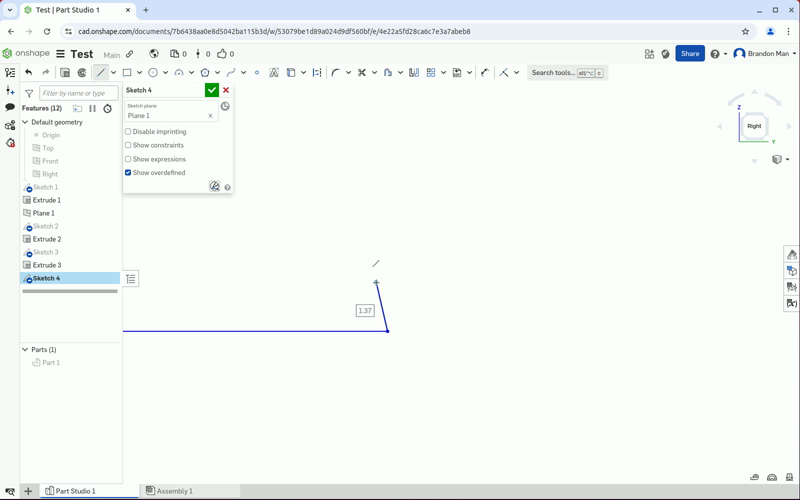
scroll(-6)
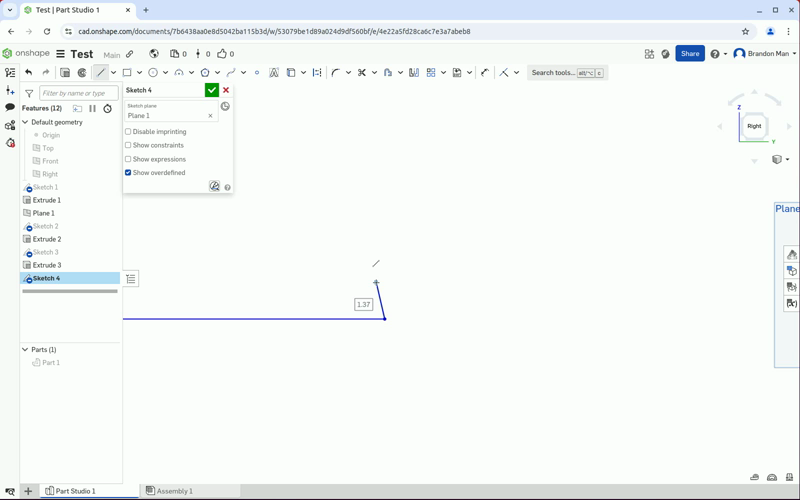
scroll(-6)
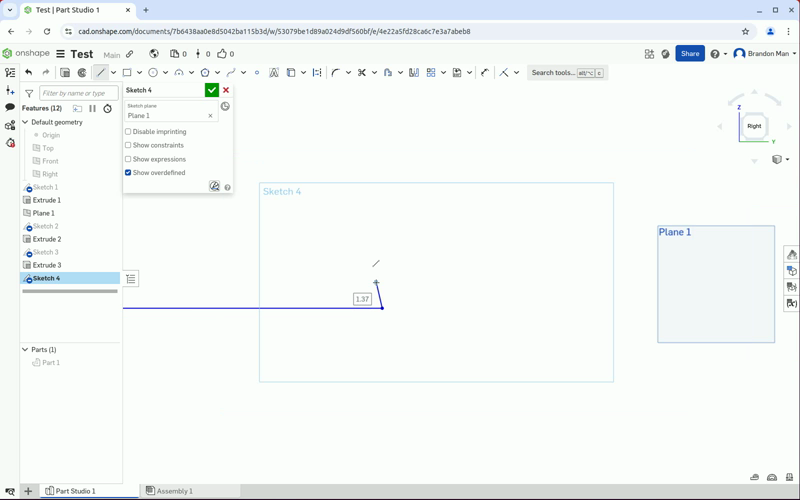
scroll(-6)
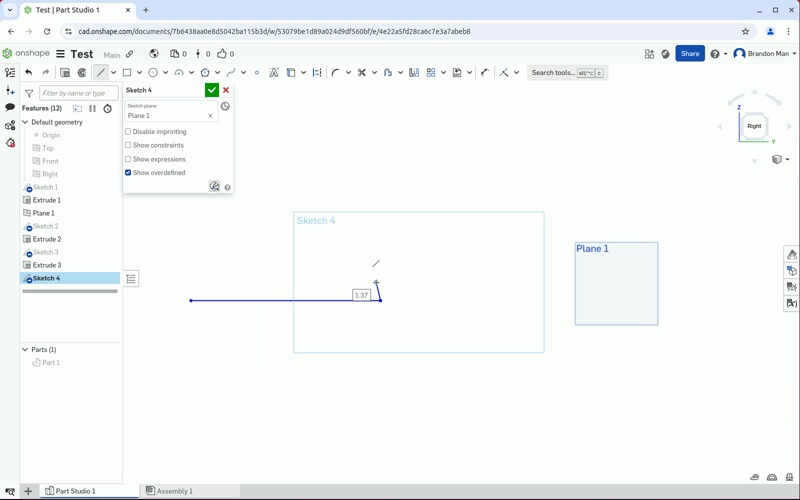
scroll(-6)
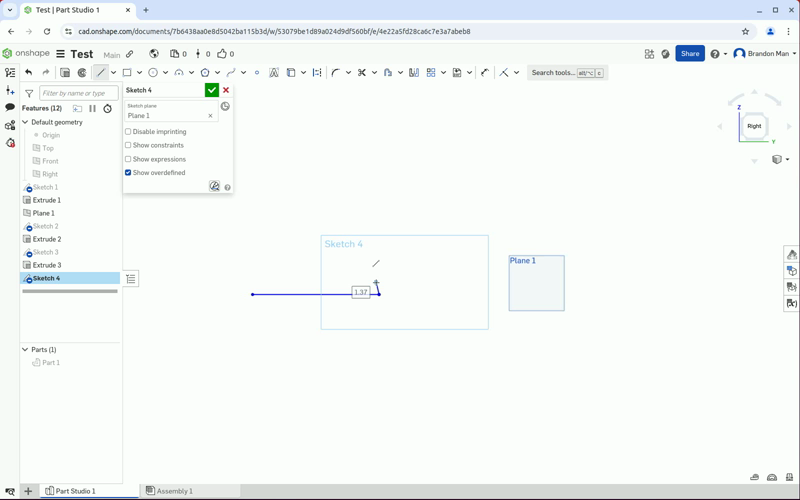
scroll(-6)
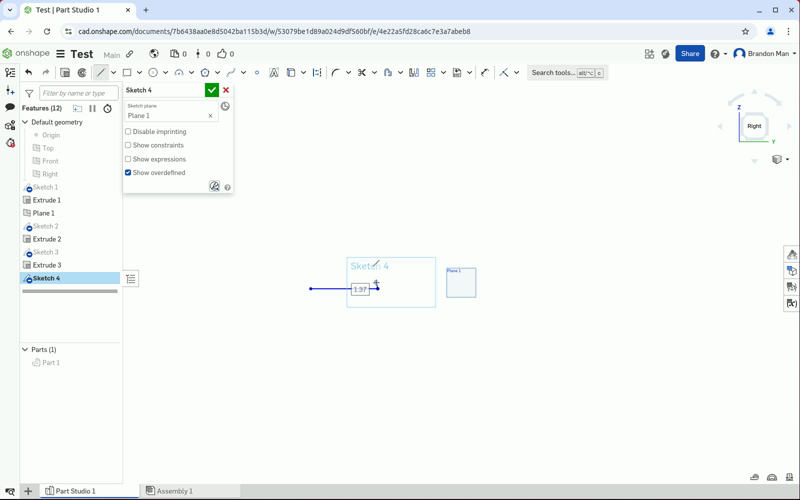
key_up(shift)
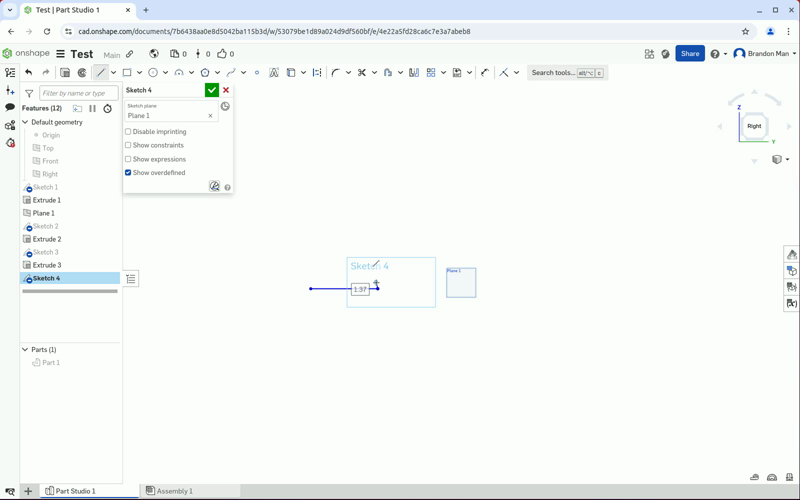
key_down(shift)
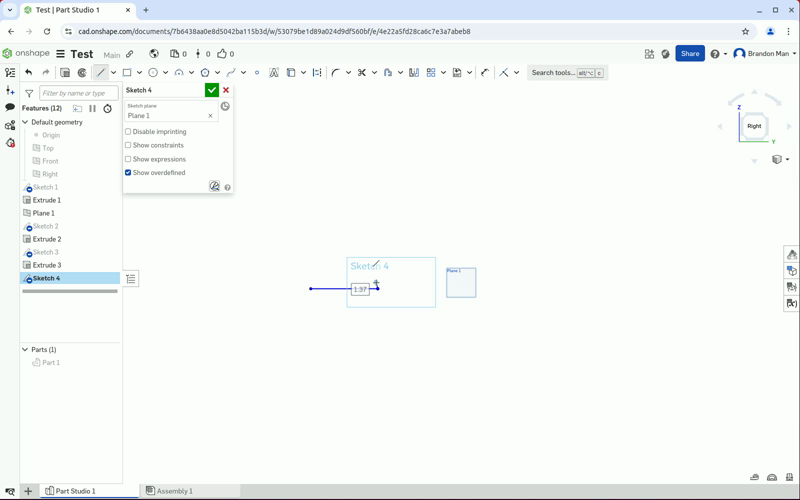
mouse_move(406, 282)
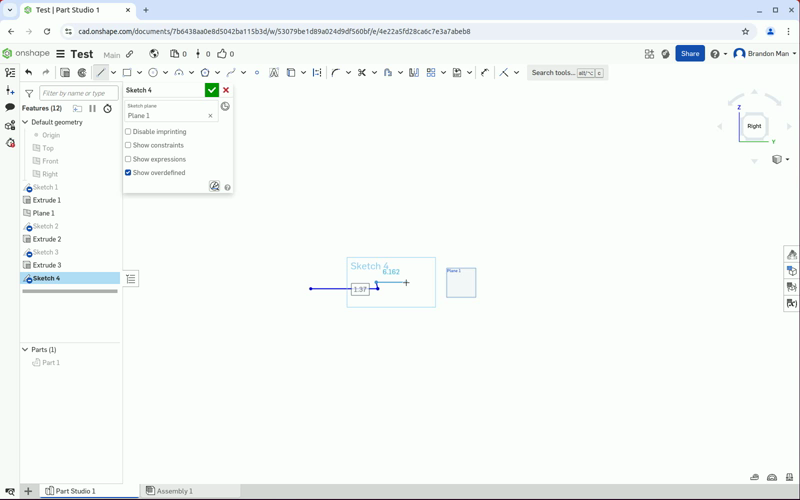
mouse_move(365, 282)
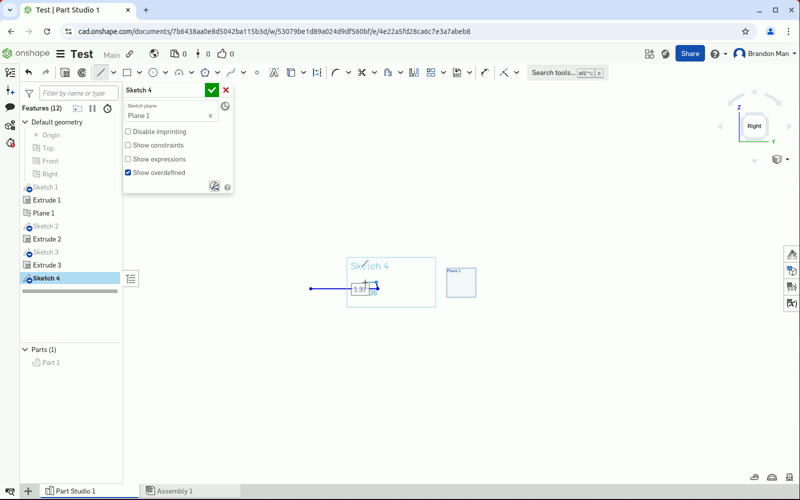
click(365, 282)
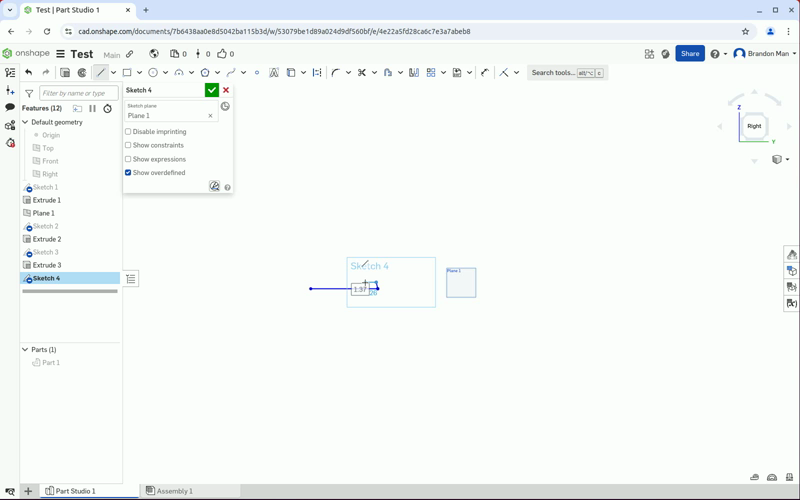
key_up(shift)
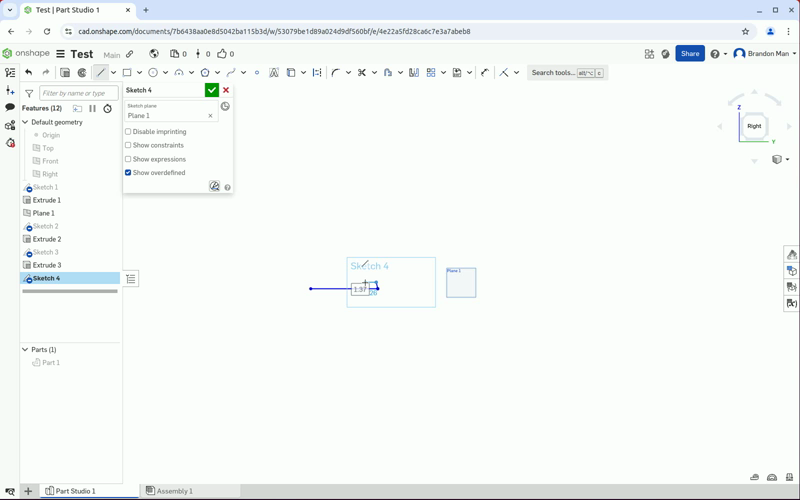
key_down(shift)
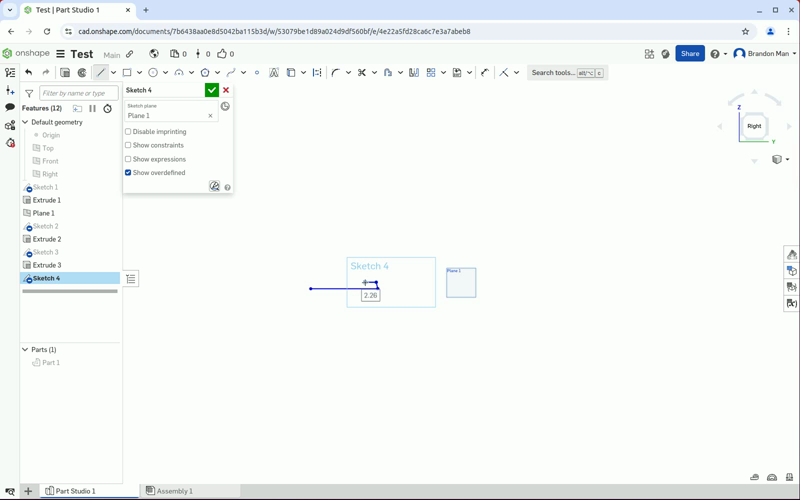
mouse_move(395, 282)
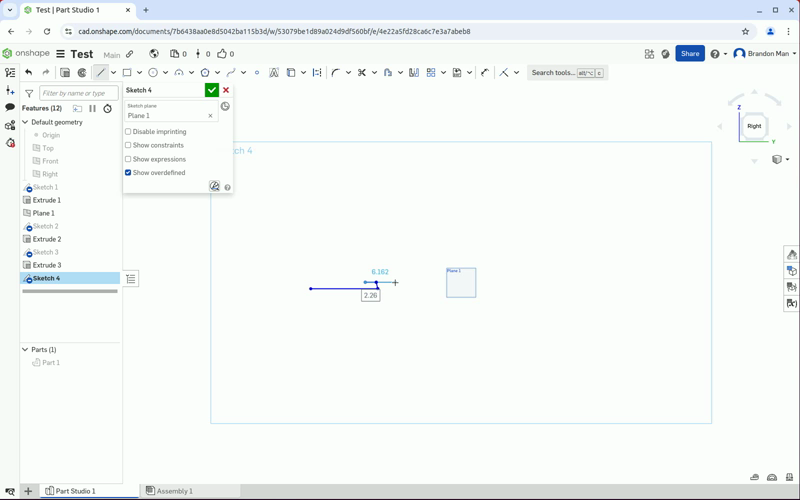
mouse_move(365, 271)
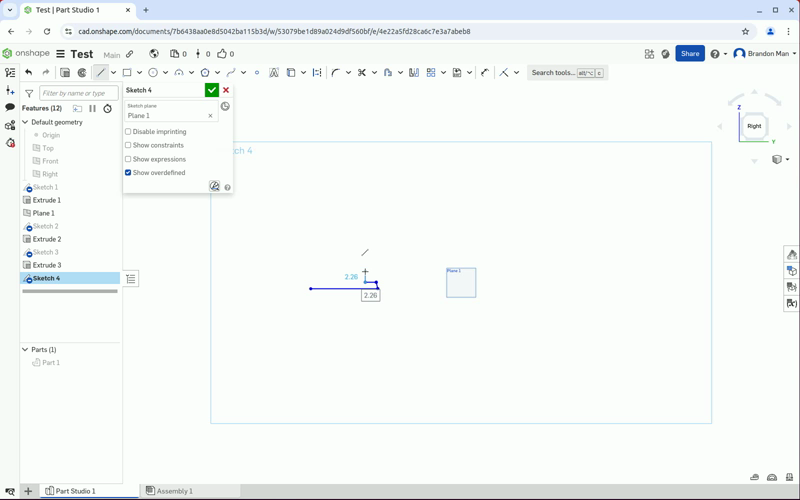
click(365, 271)
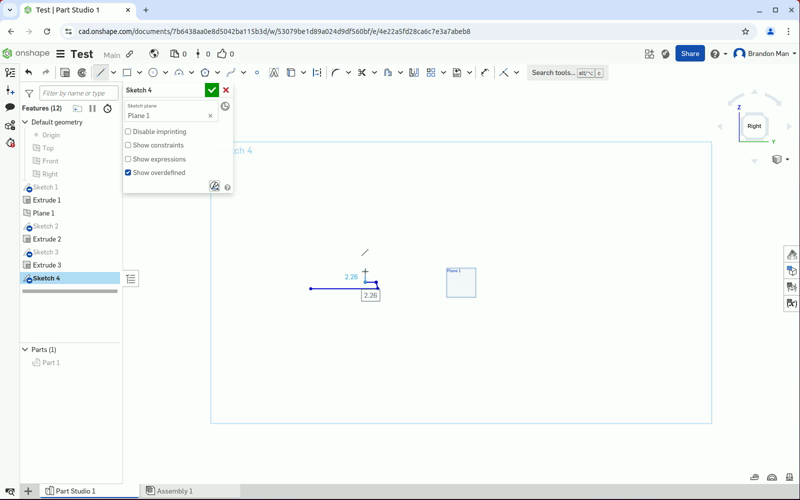
key_up(shift)
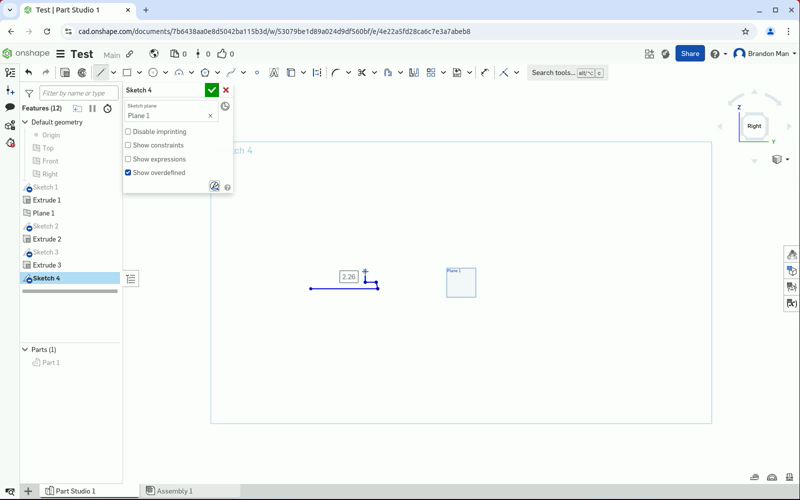
key_down(shift)
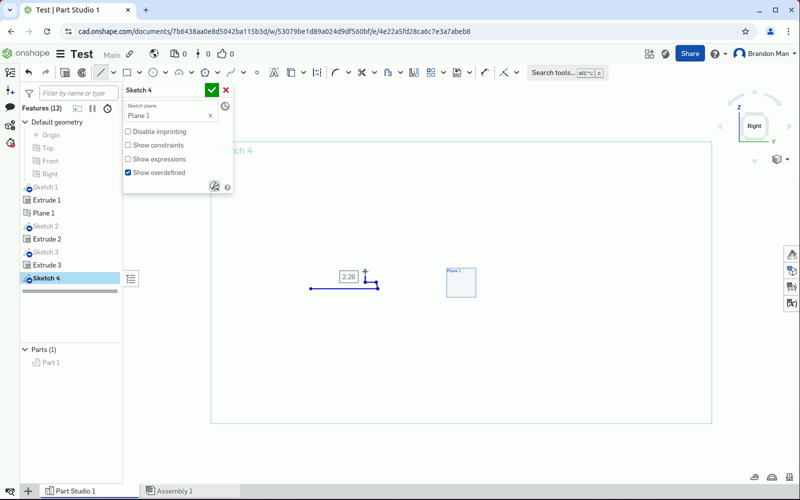
mouse_move(395, 271)
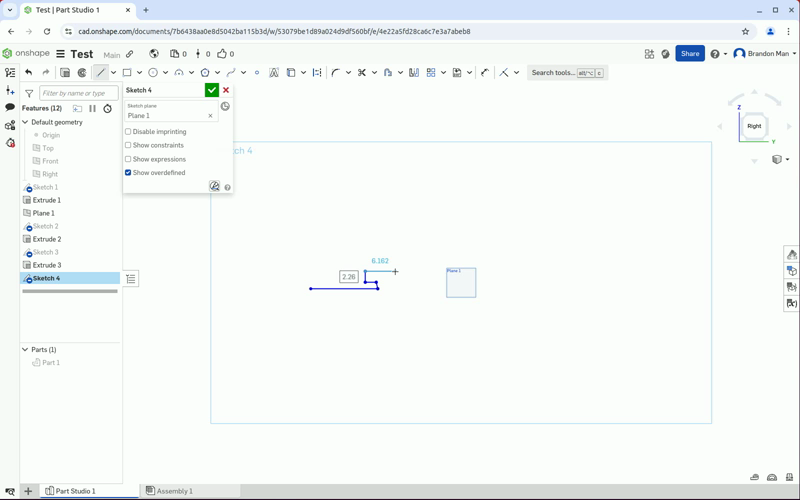
mouse_move(365, 237)
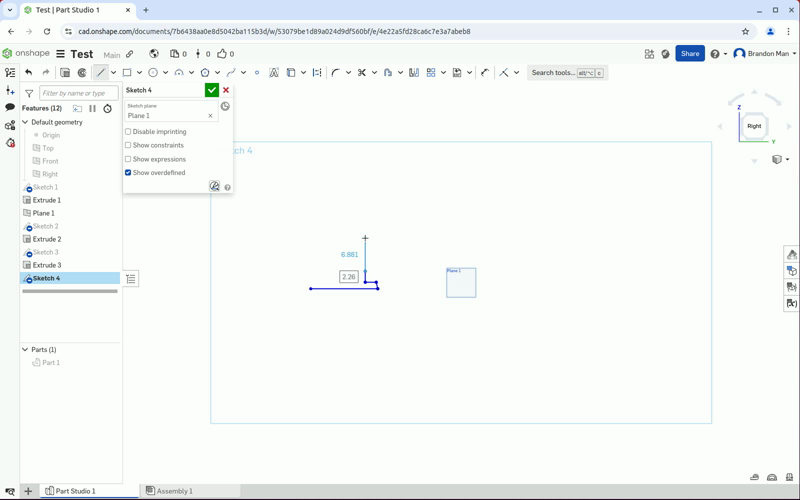
click(365, 237)
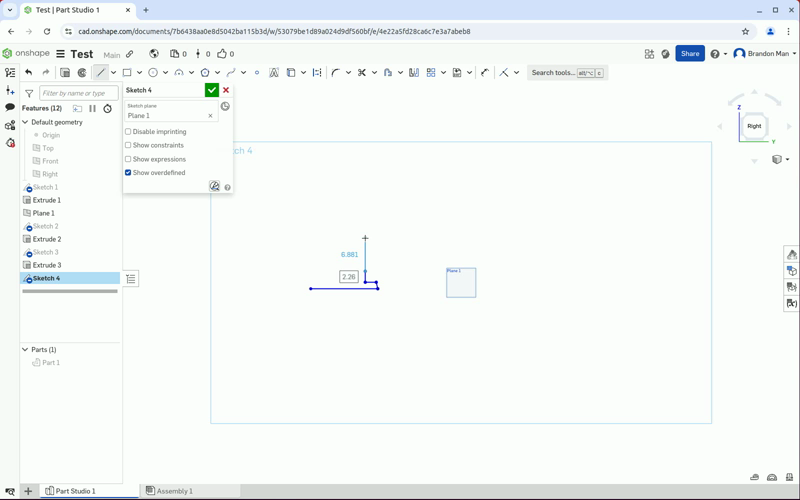
key_up(shift)
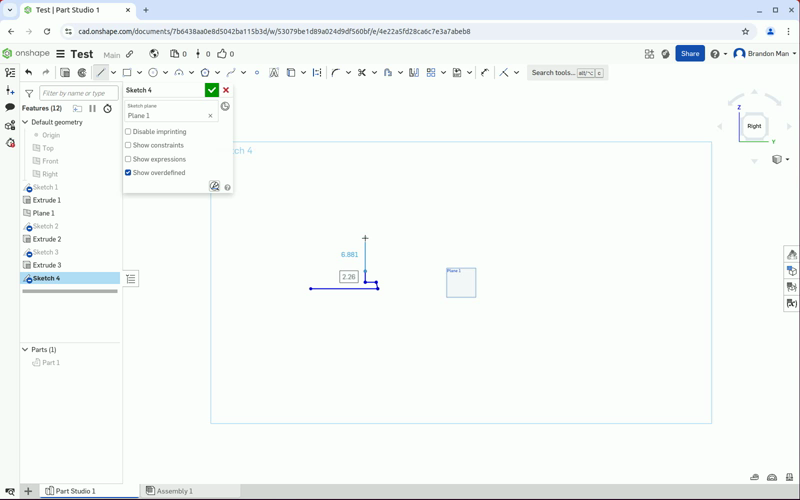
key_down(shift)
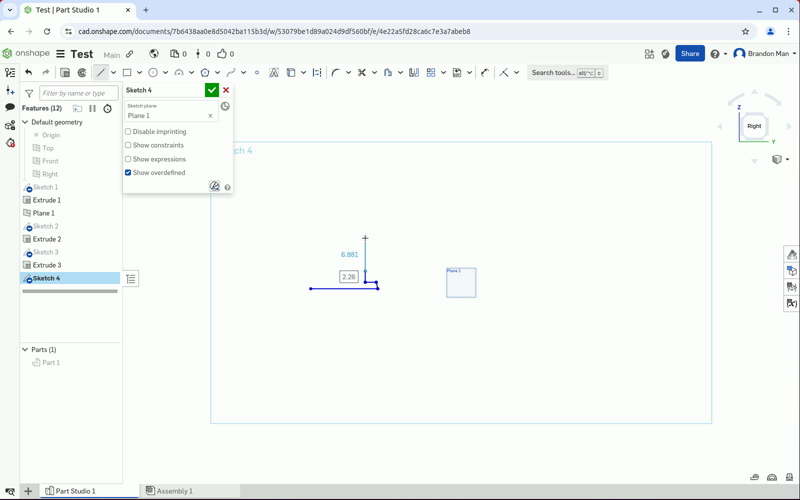
mouse_move(365, 170)
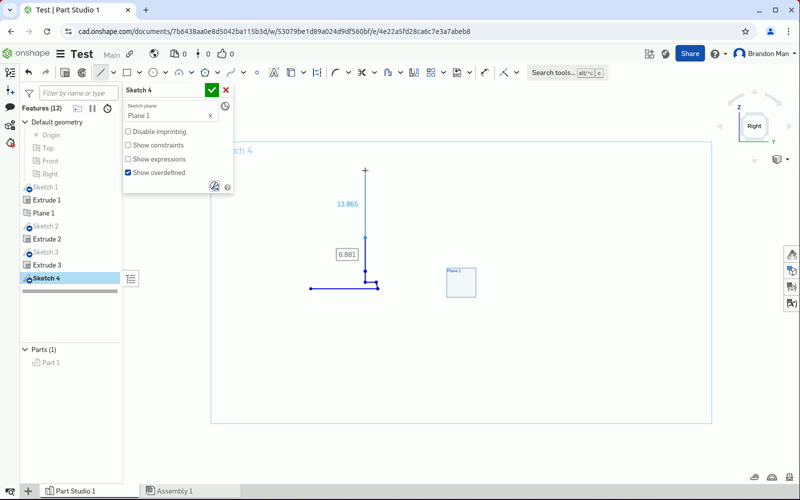
click(365, 170)
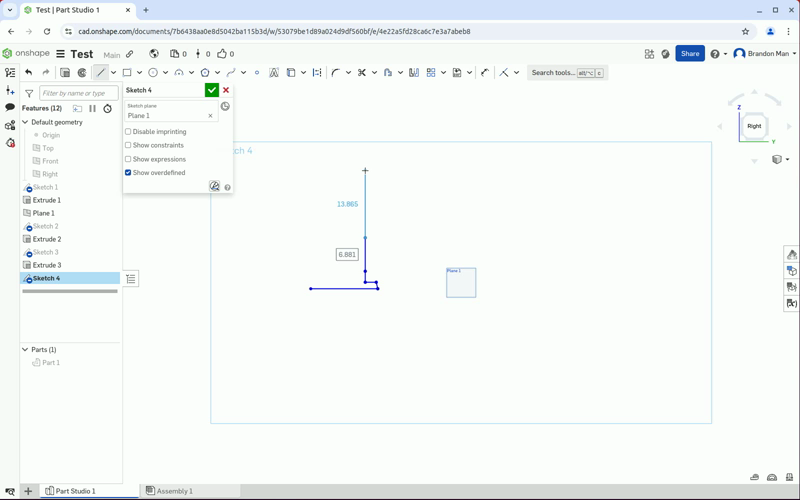
key_up(shift)
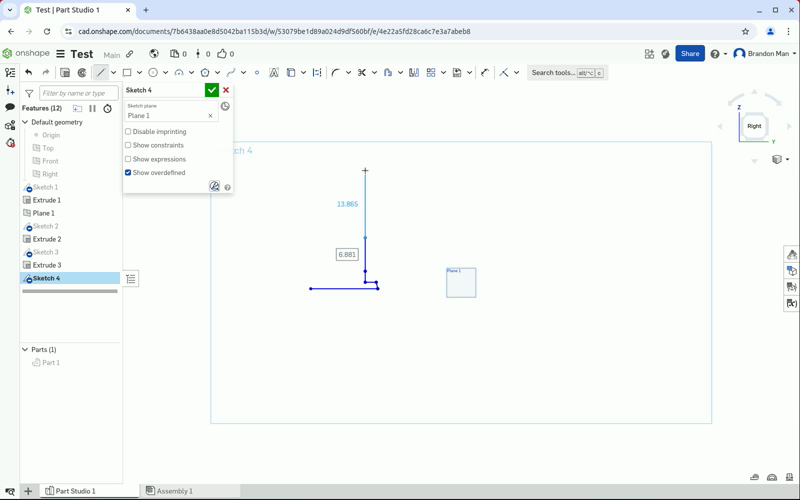
key_down(shift)
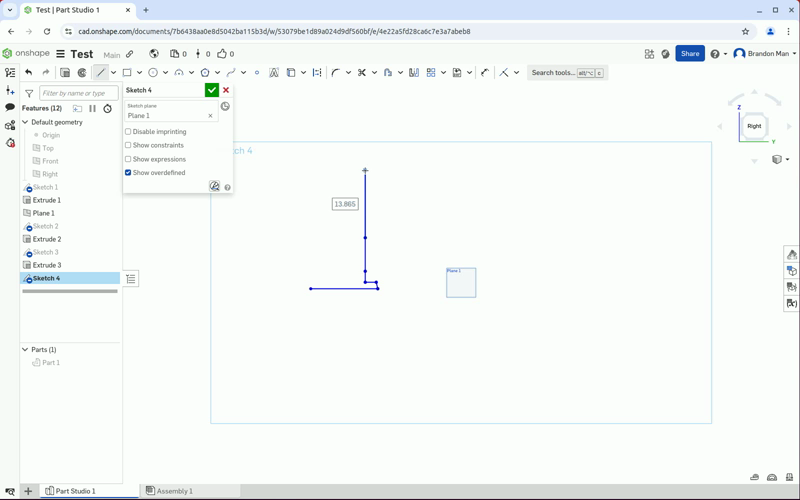
mouse_move(438, 170)
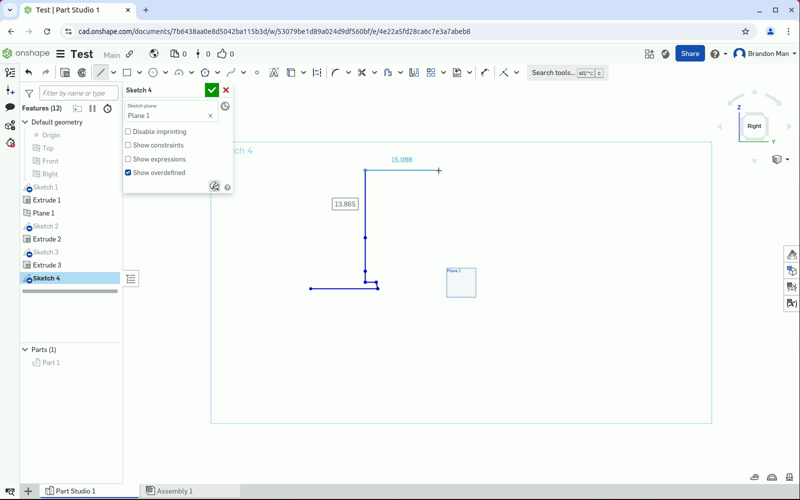
click(438, 170)
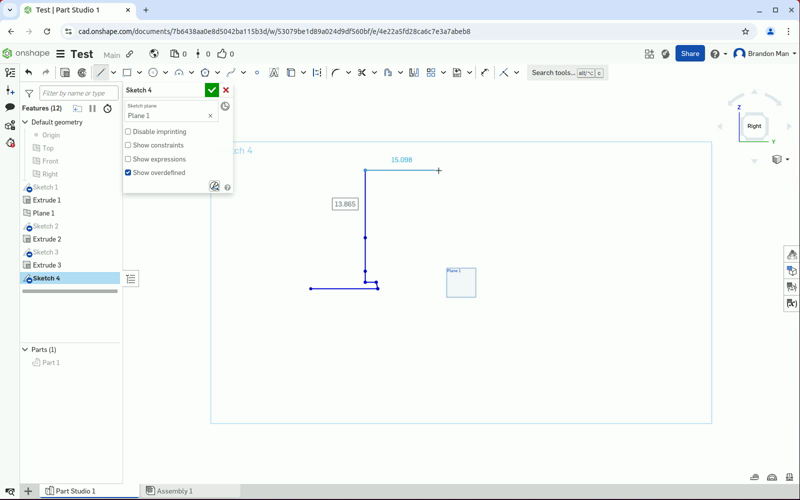
key_up(shift)
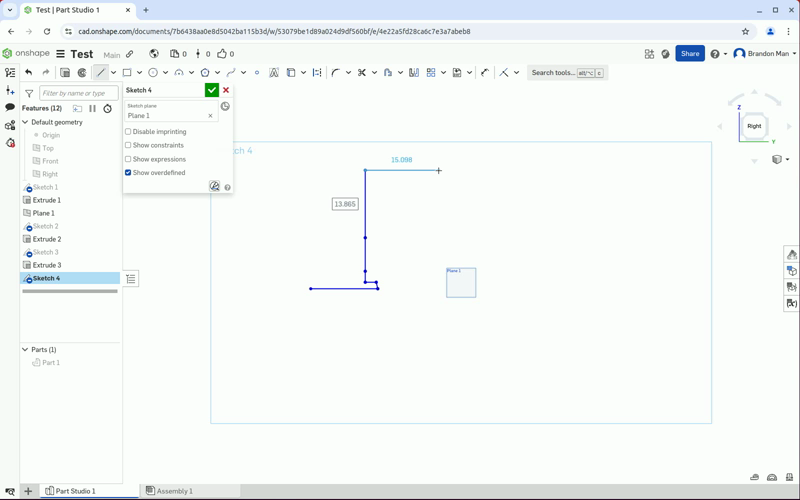
key_down(shift)
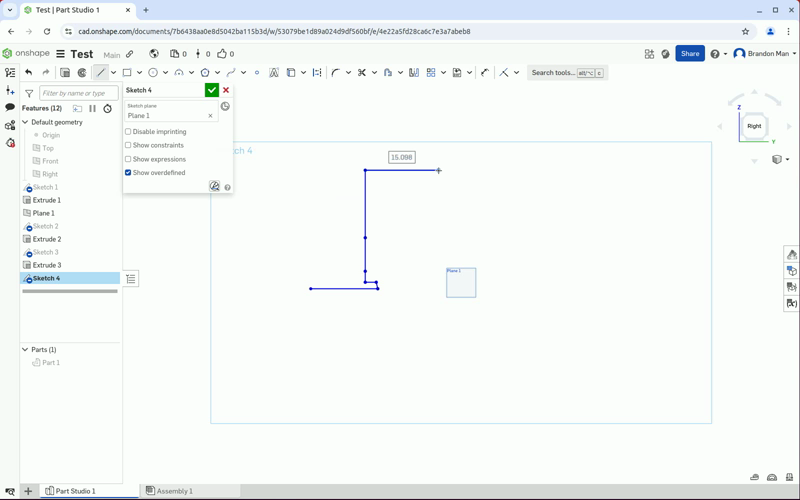
mouse_move(468, 170)
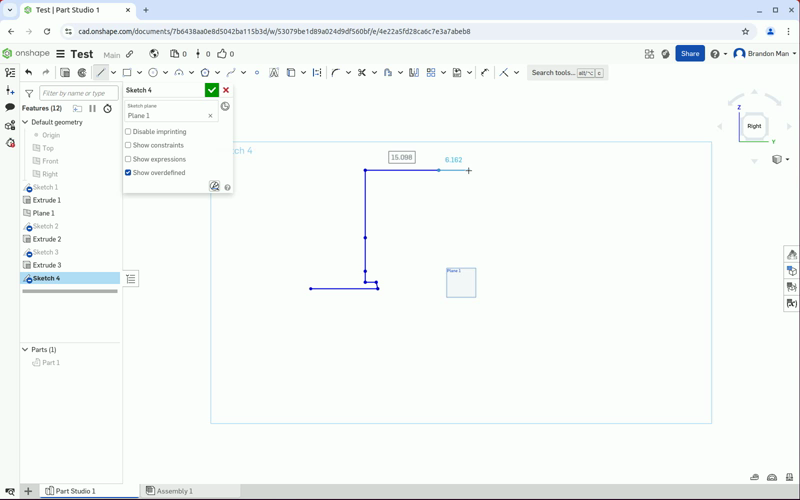
mouse_move(438, 136)
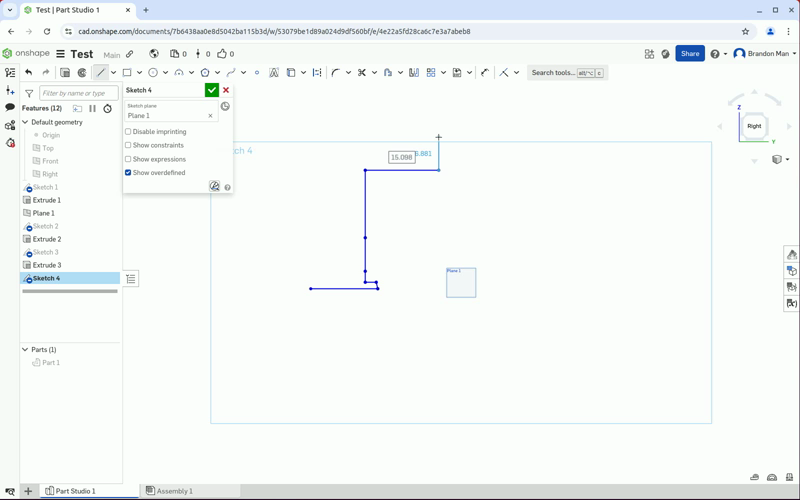
click(438, 136)
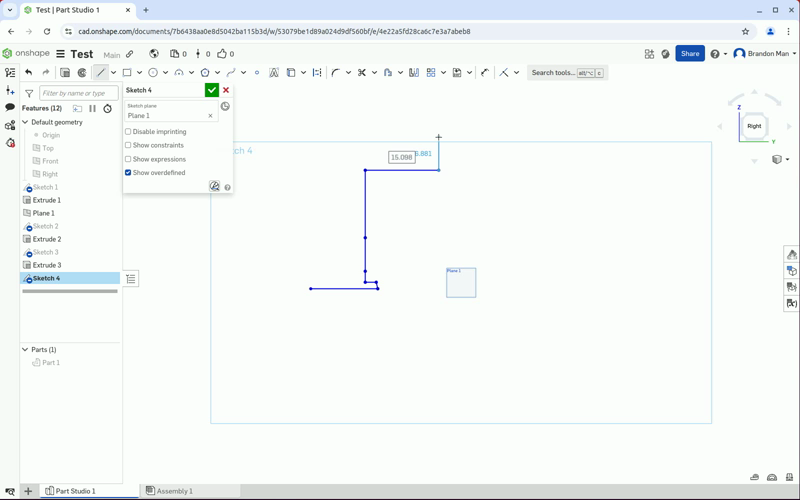
key_up(shift)
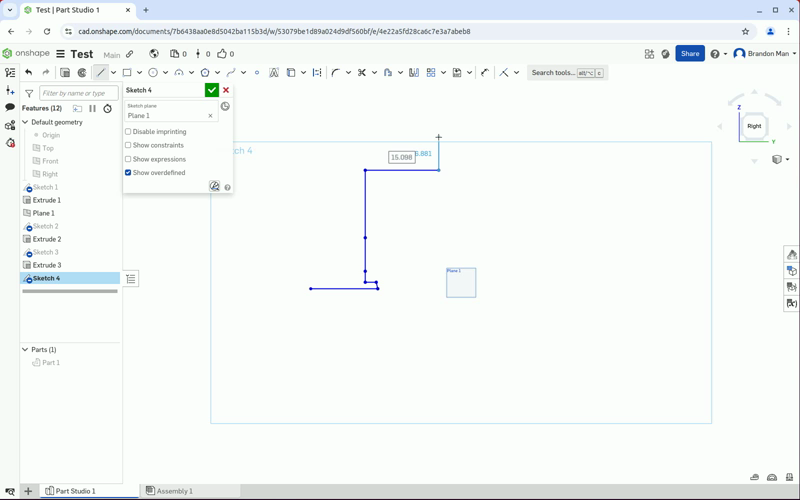
key_down(shift)
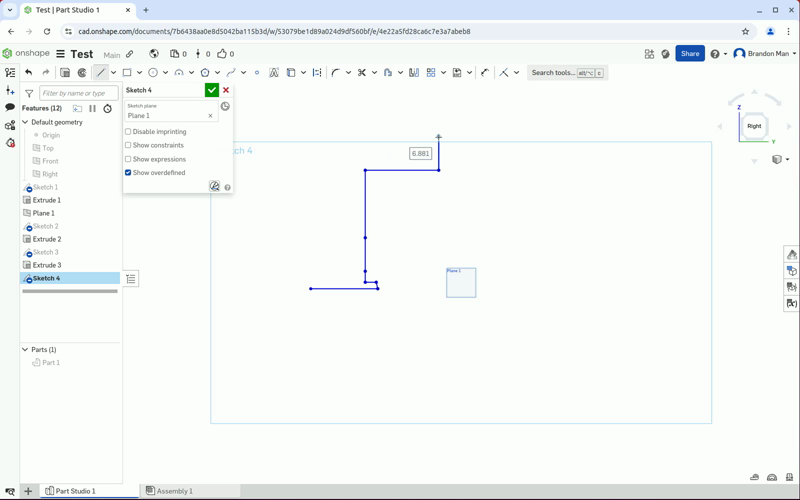
mouse_move(310, 136)
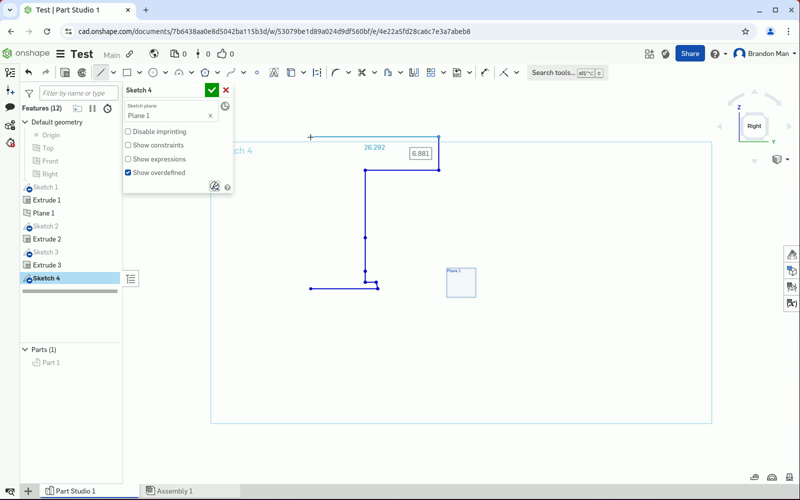
click(310, 136)
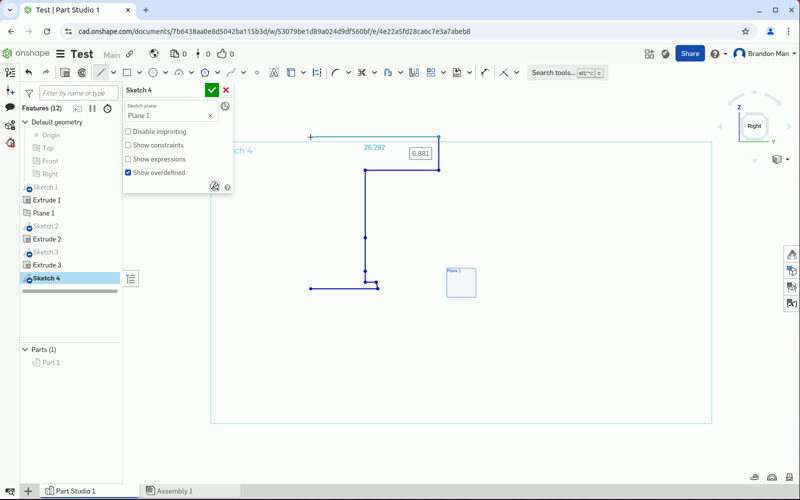
key_up(shift)
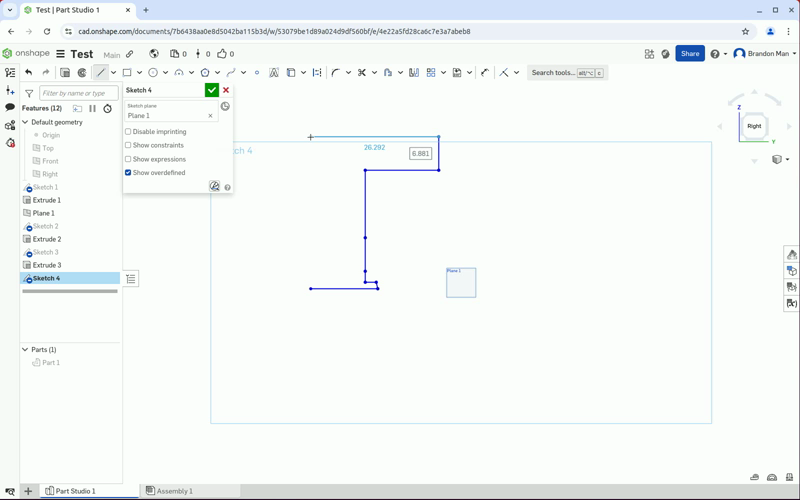
key_down(shift)
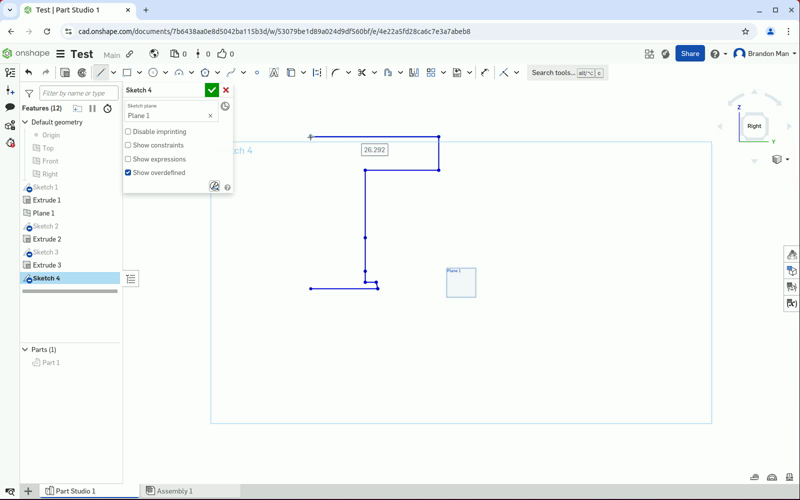
mouse_move(310, 288)
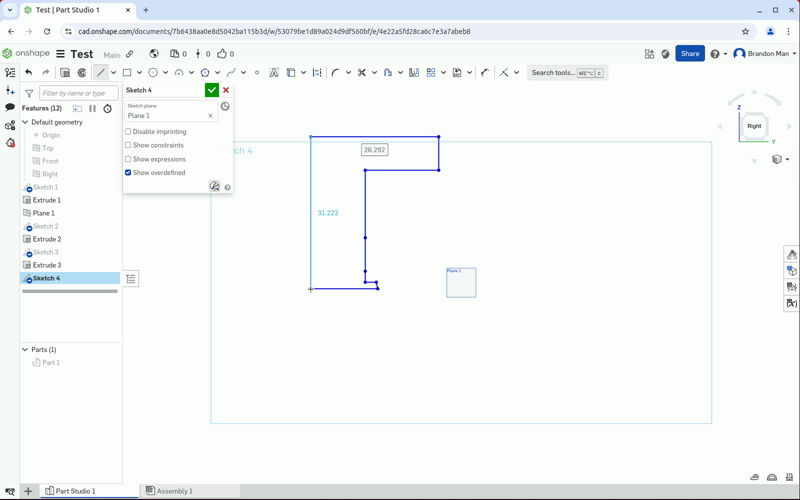
key_up(shift)
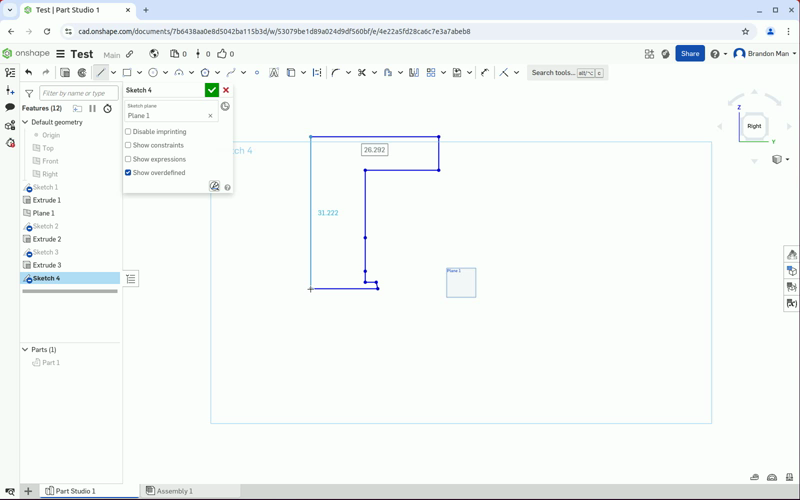
click(310, 288)
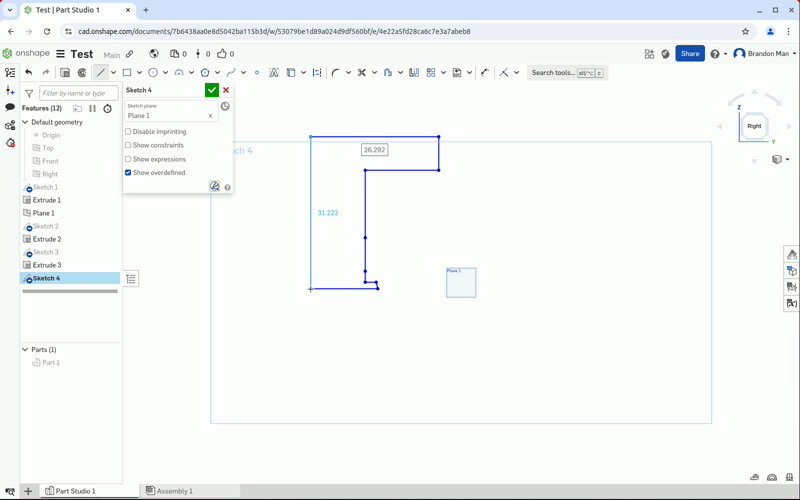
key(esc)
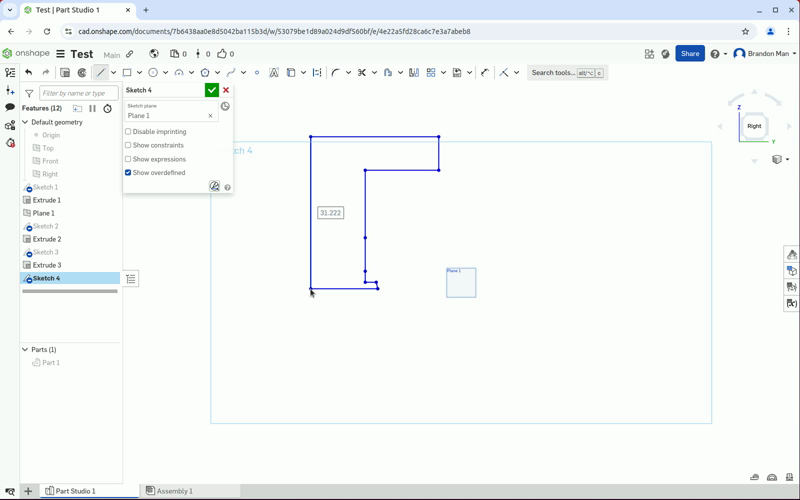
mouse_move(350, 264)
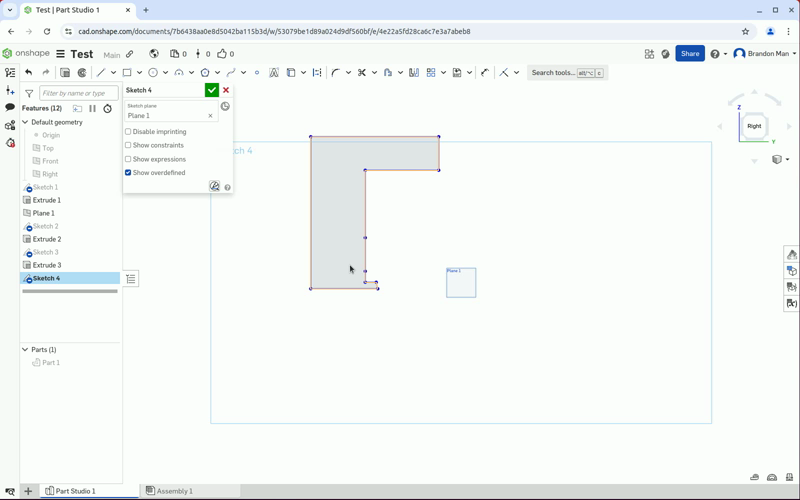
click(350, 264)
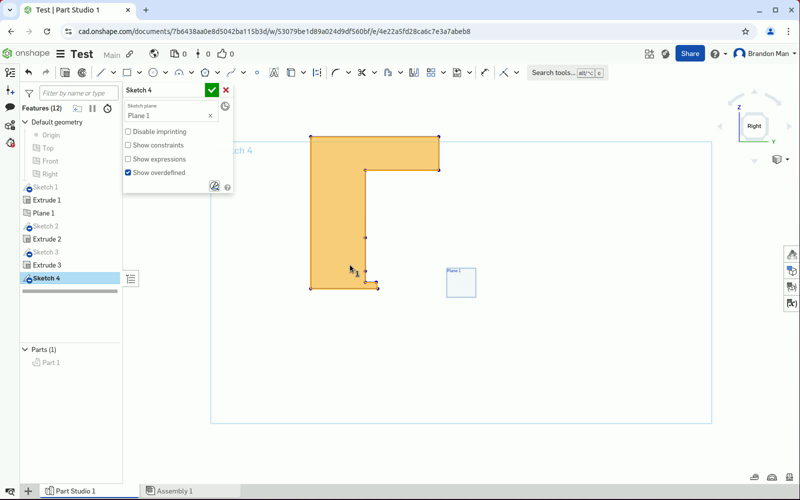
mouse_move(73, 352)
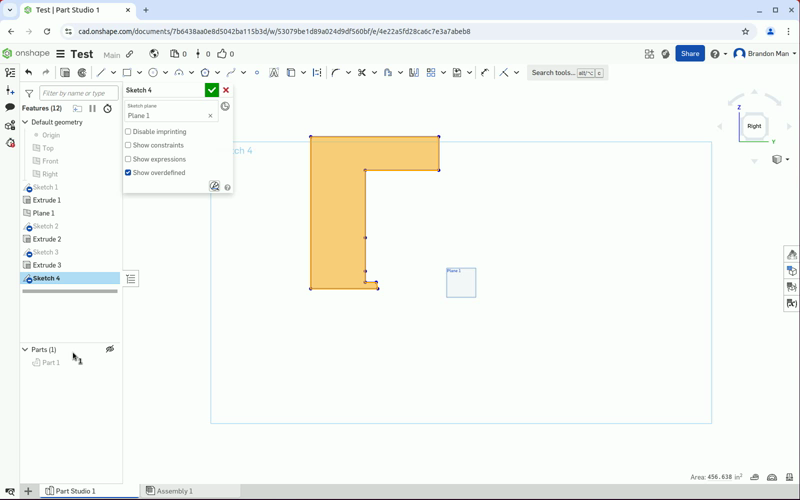
key(shift+y)
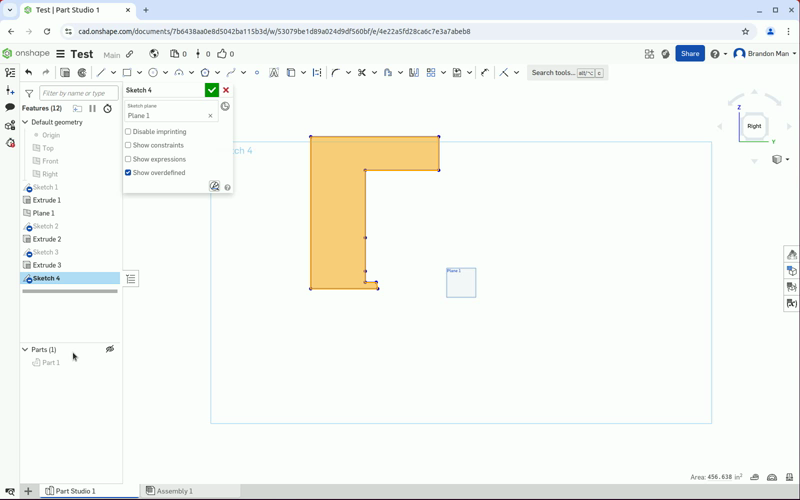
key(shift+e)
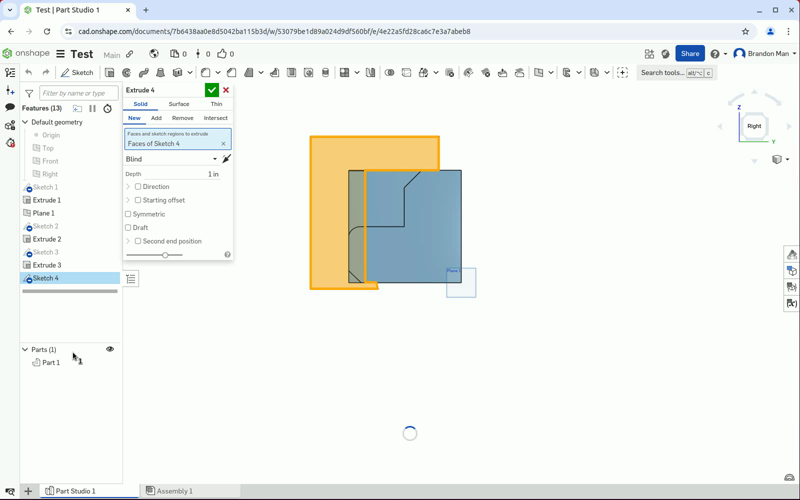
mouse_move(143, 106)
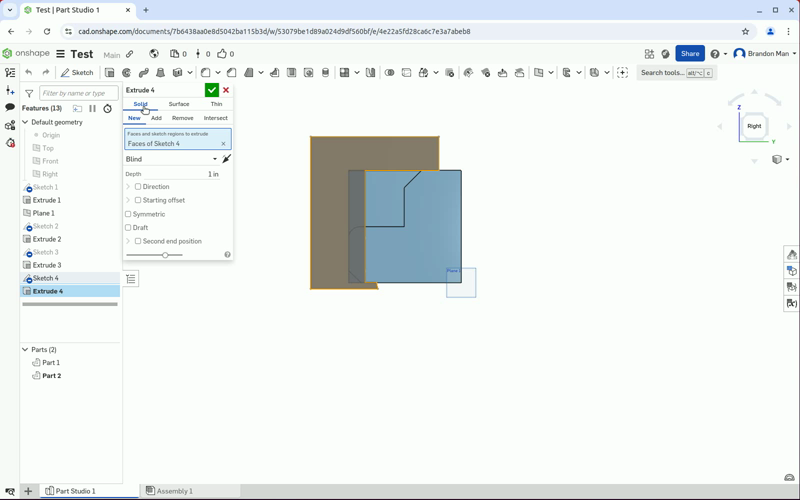
click(143, 106)
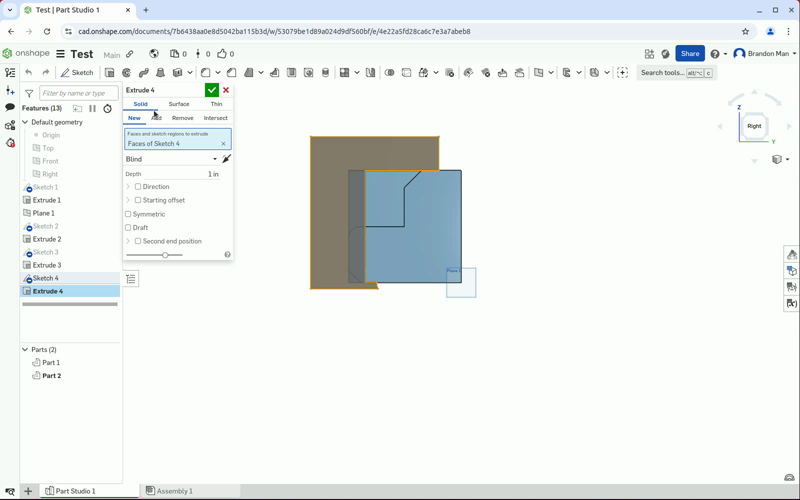
mouse_move(186, 120)
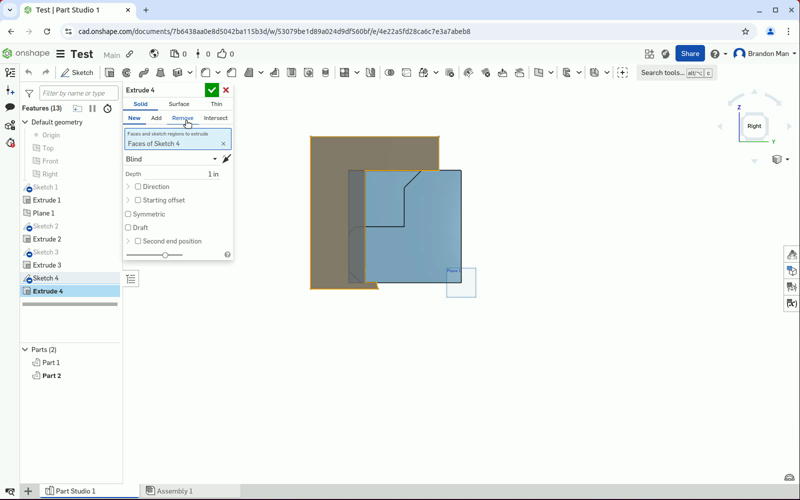
click(186, 120)
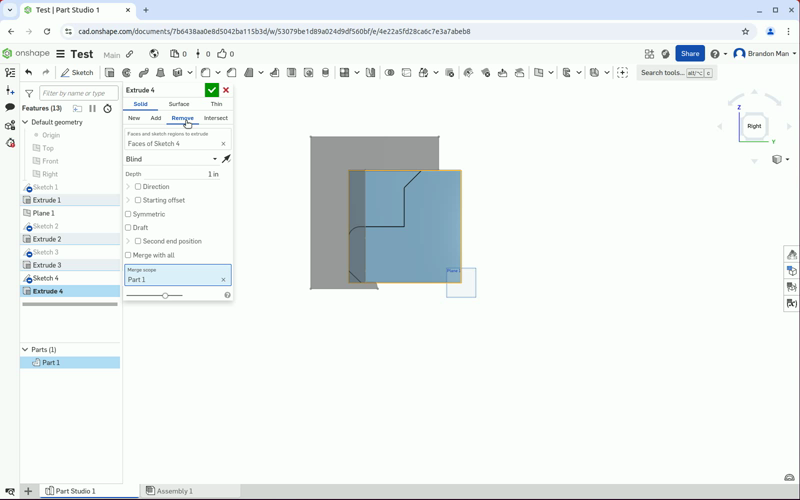
key(tab, 4)
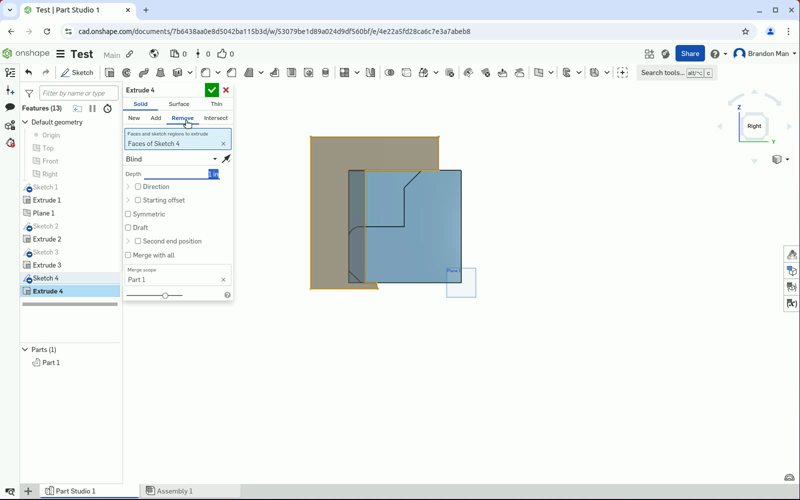
text(23.108)
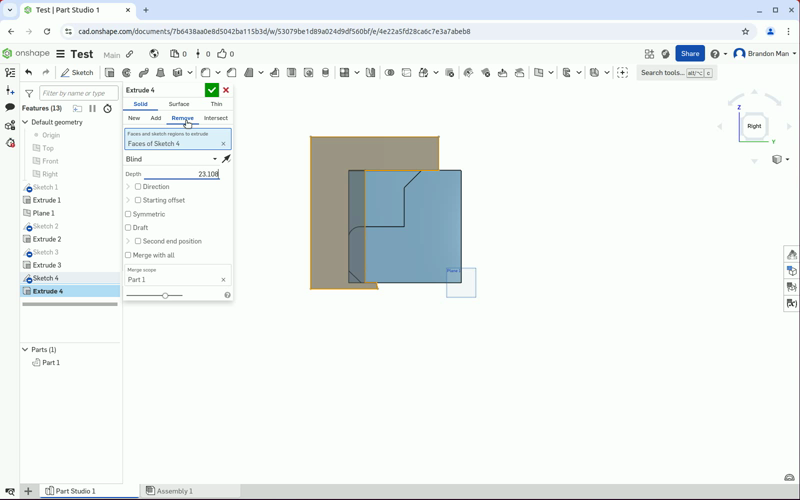
key(tab, 6)
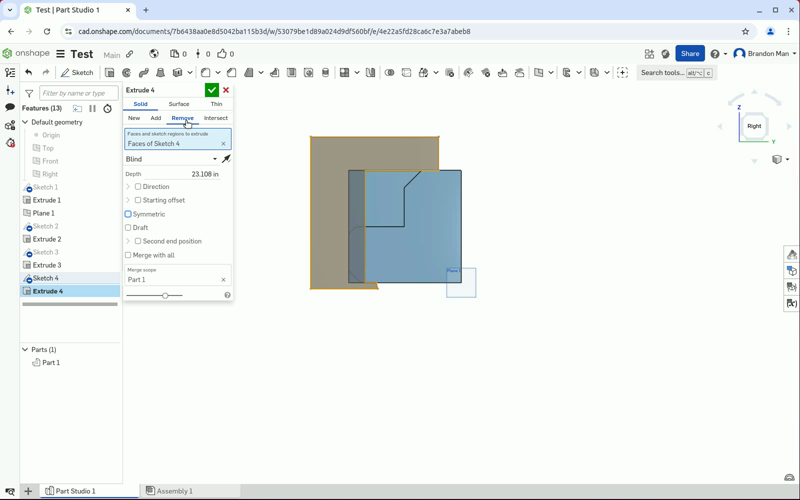
key(space)
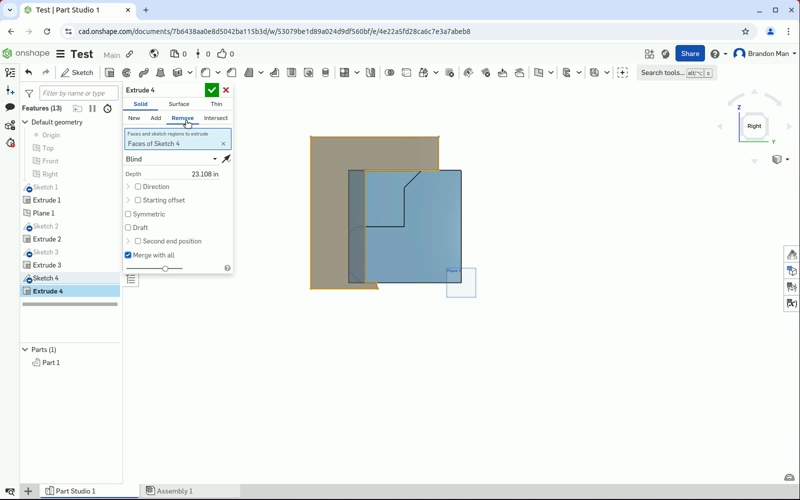
key(enter)
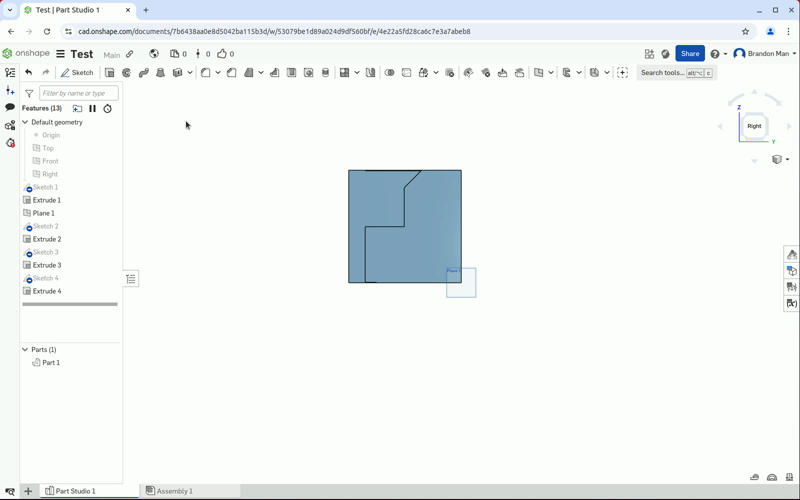
key(shift+h)
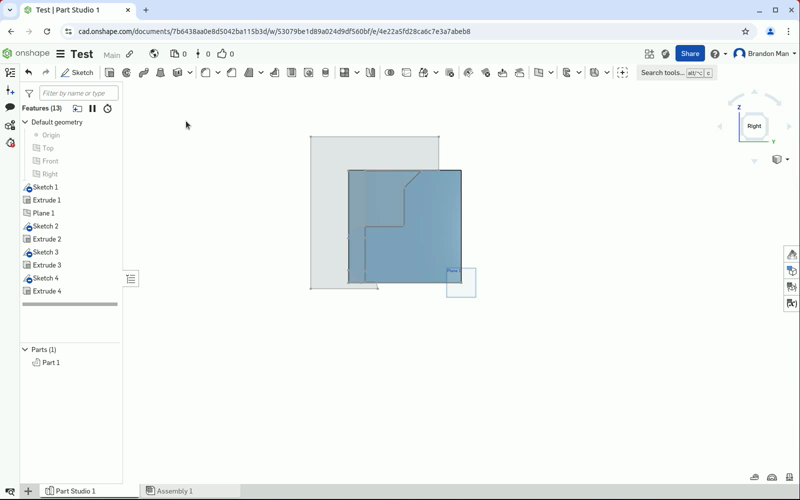
key(shift+h)
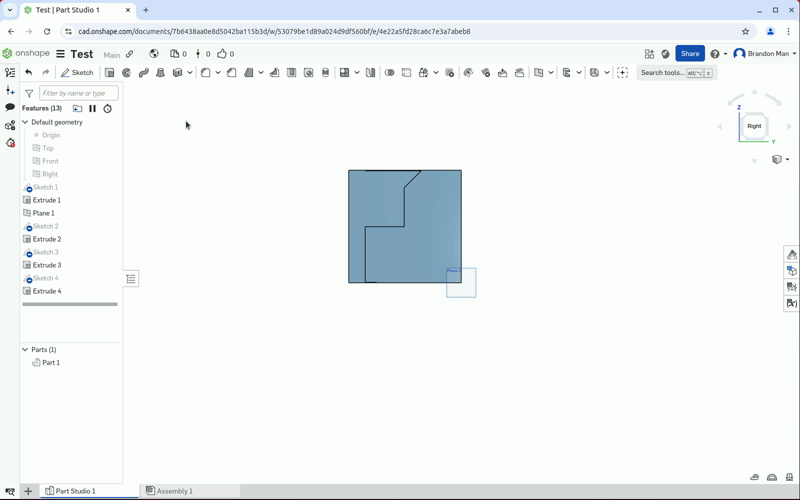
mouse_move(73, 189)
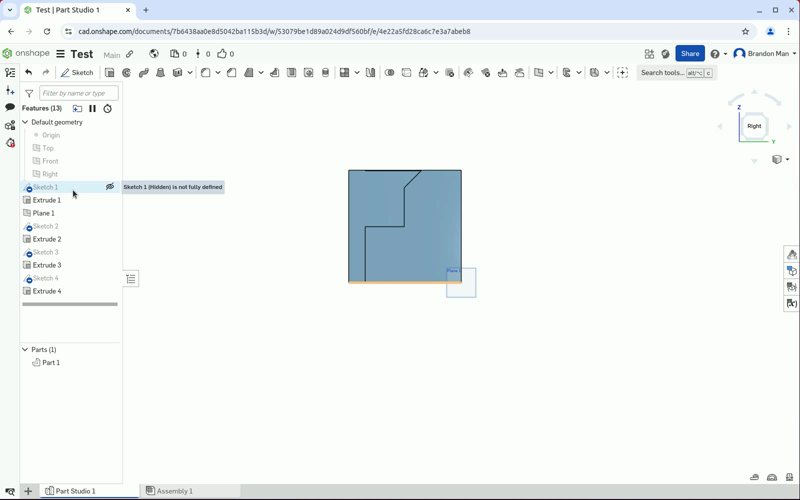
click(73, 189)
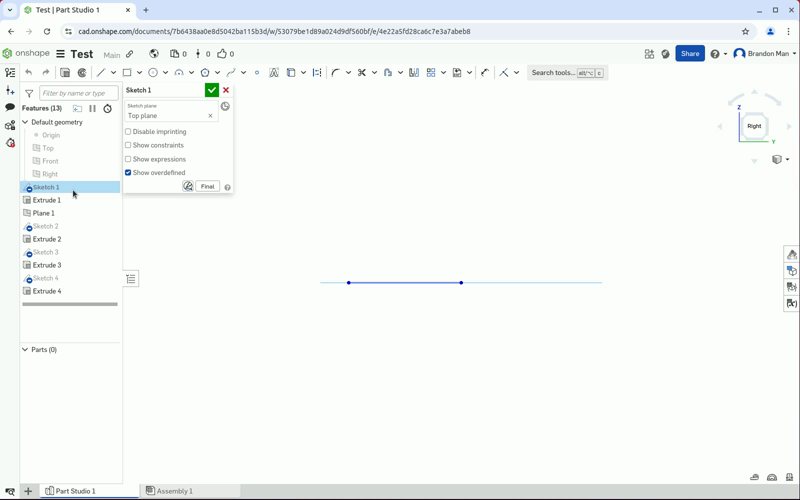
mouse_move(229, 92)
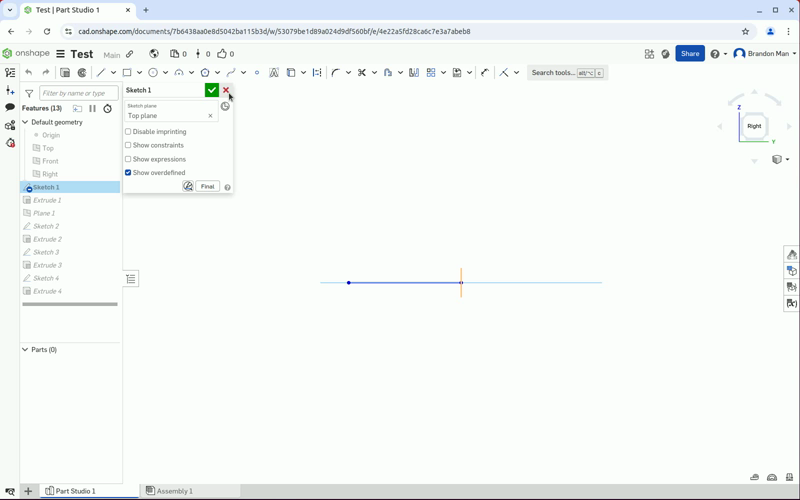
click(229, 92)
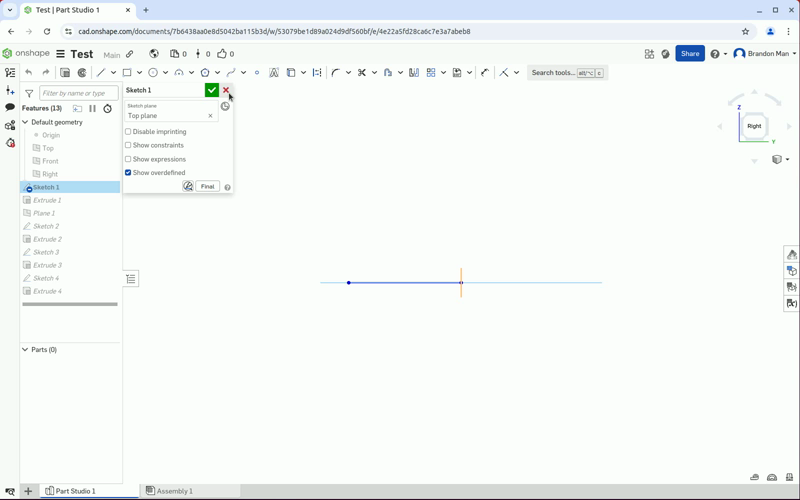
key(shift+s)
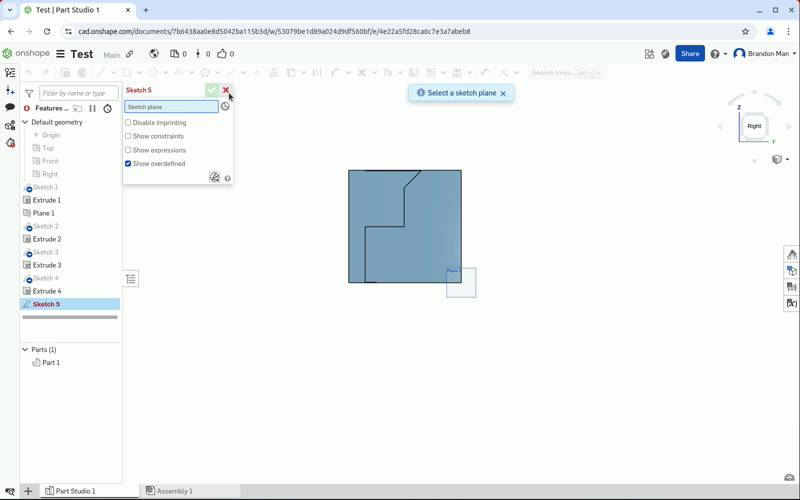
mouse_move(73, 215)
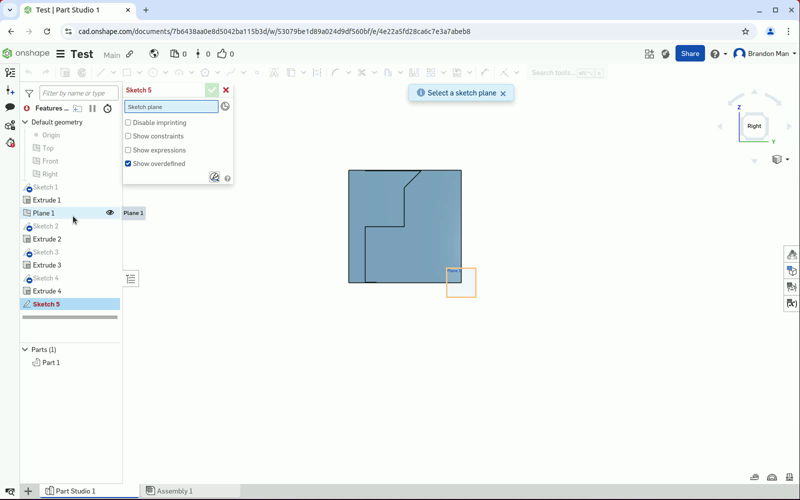
click(73, 215)
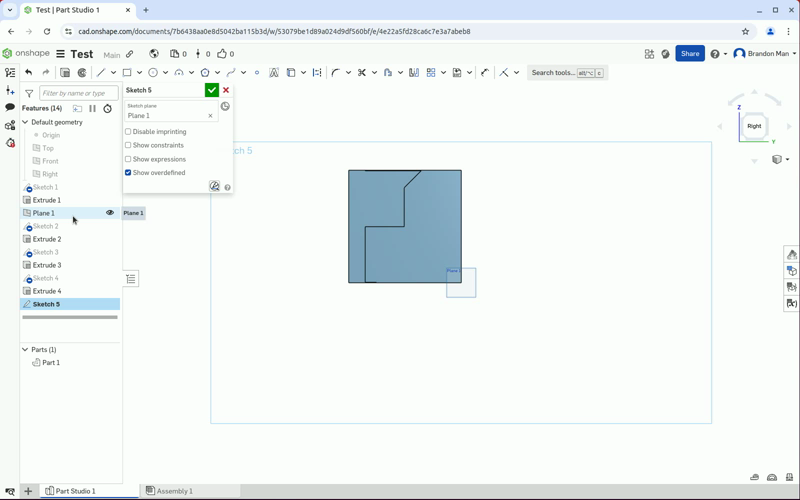
mouse_move(73, 352)
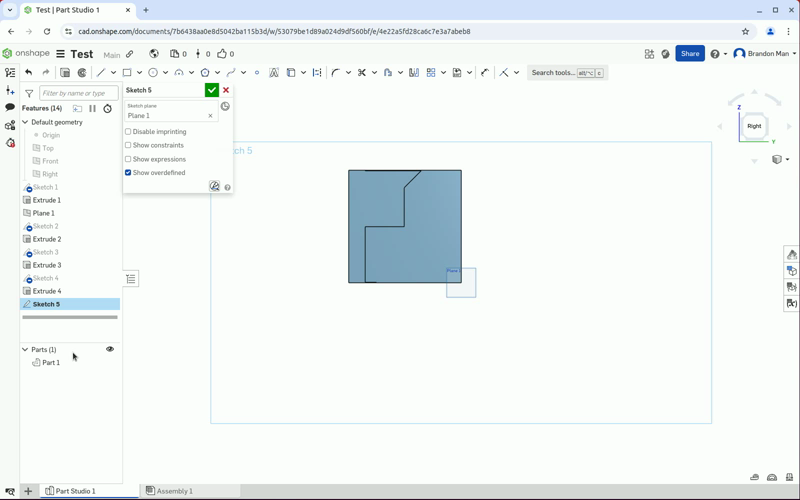
key(y)
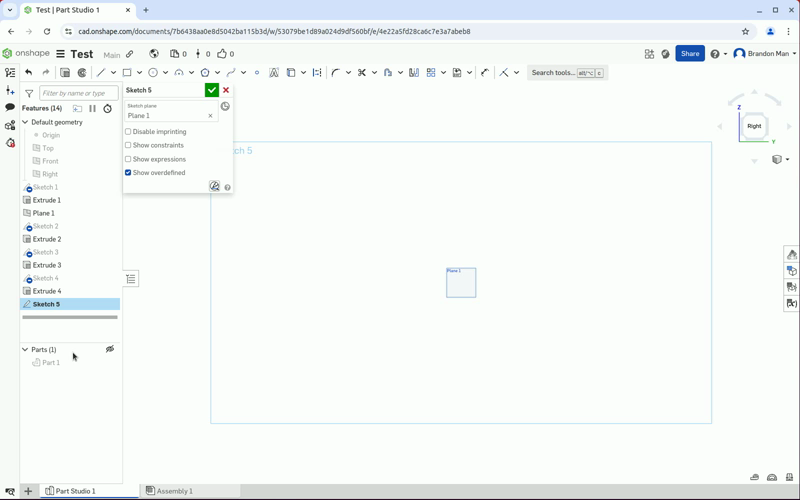
key(c)
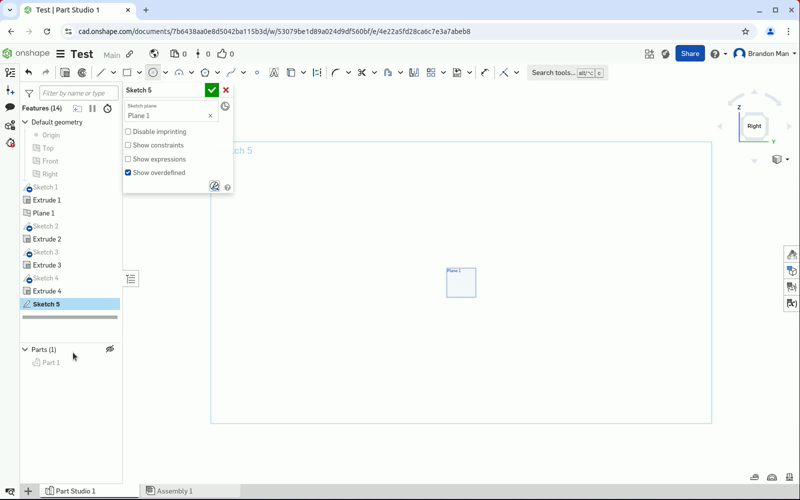
key_down(shift)
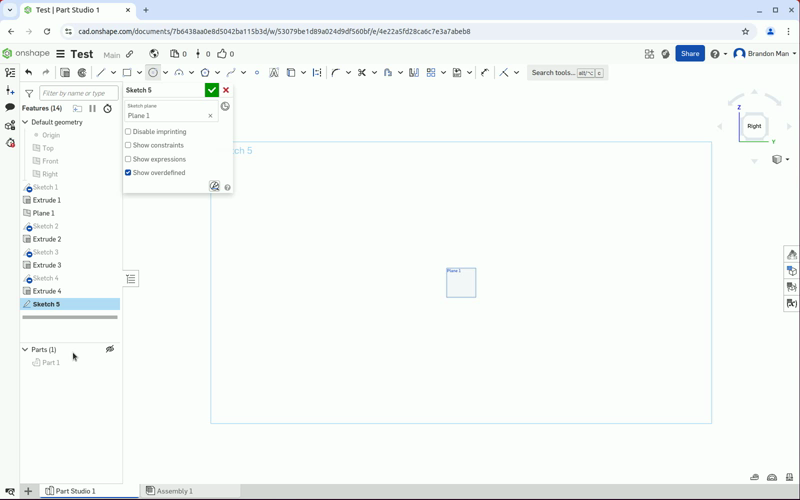
mouse_move(433, 215)
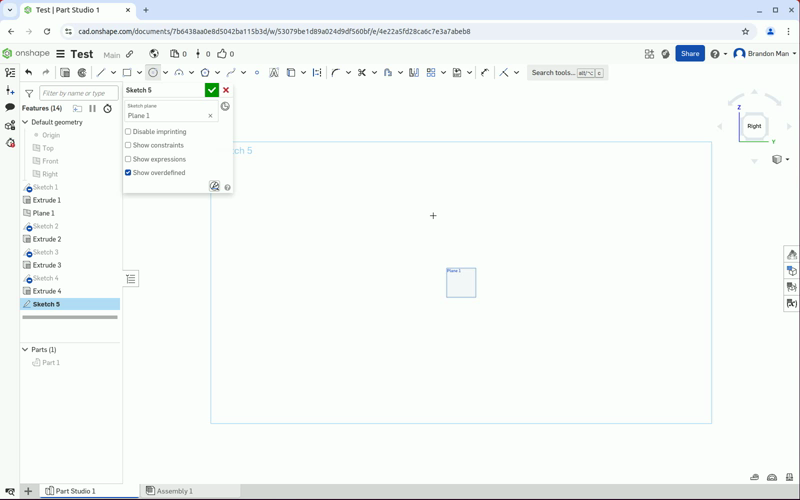
click(433, 215)
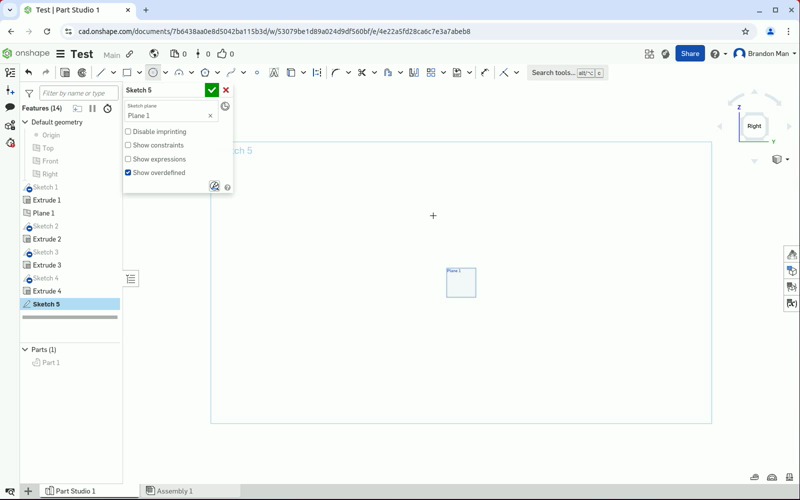
key_up(shift)
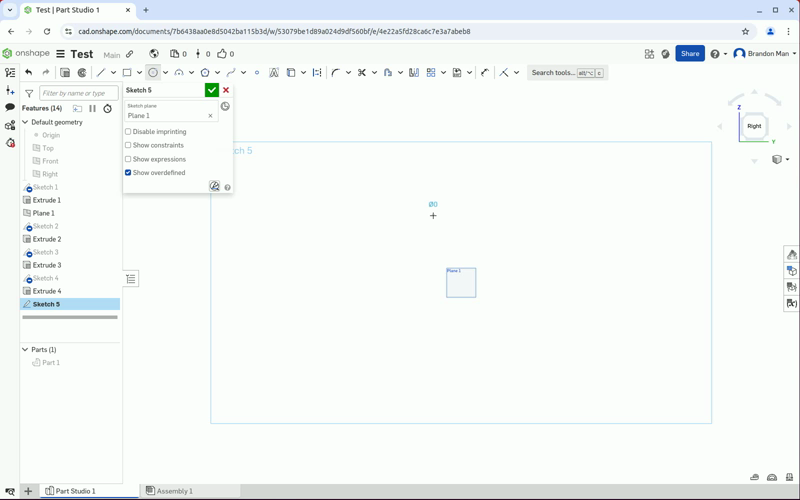
mouse_move(446, 215)
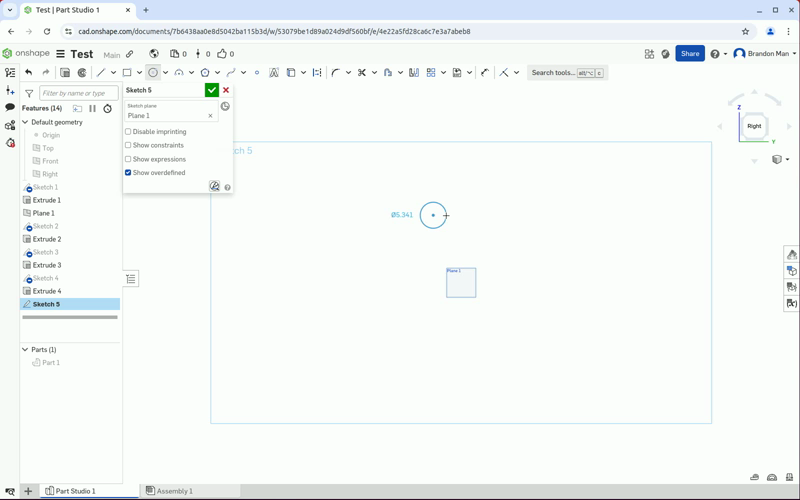
click(446, 215)
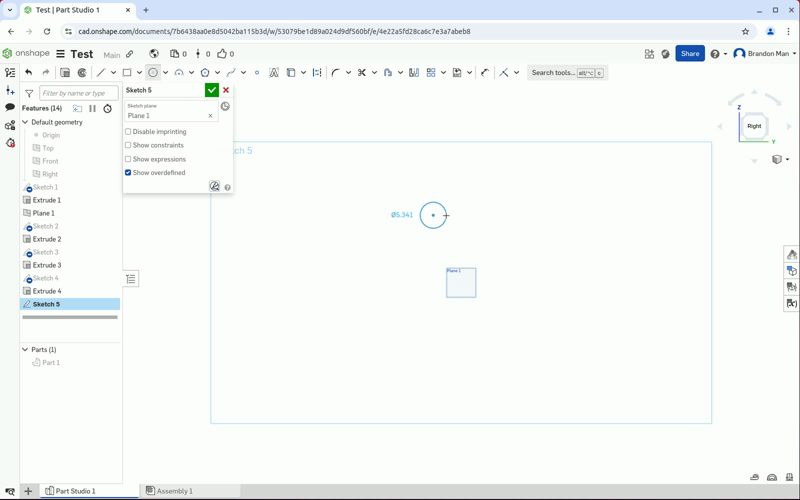
key(esc)
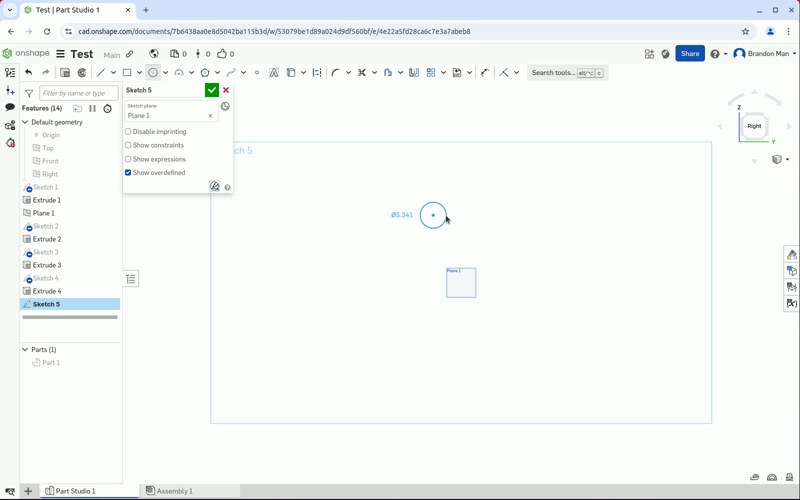
mouse_move(437, 213)
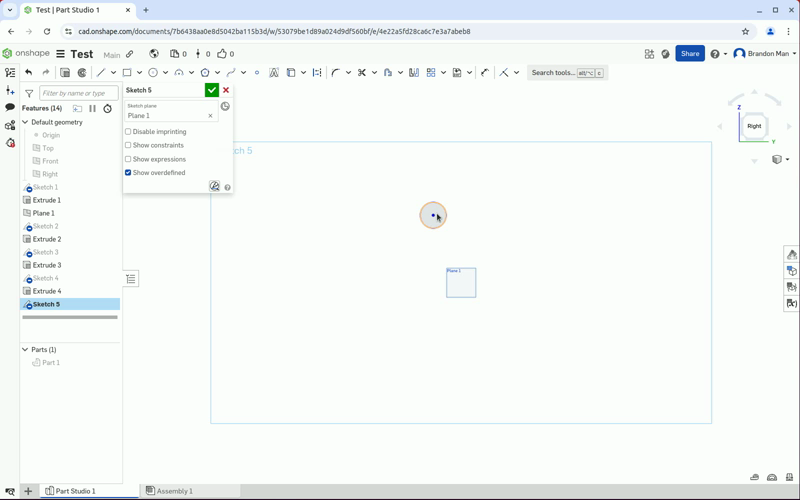
scroll(6)
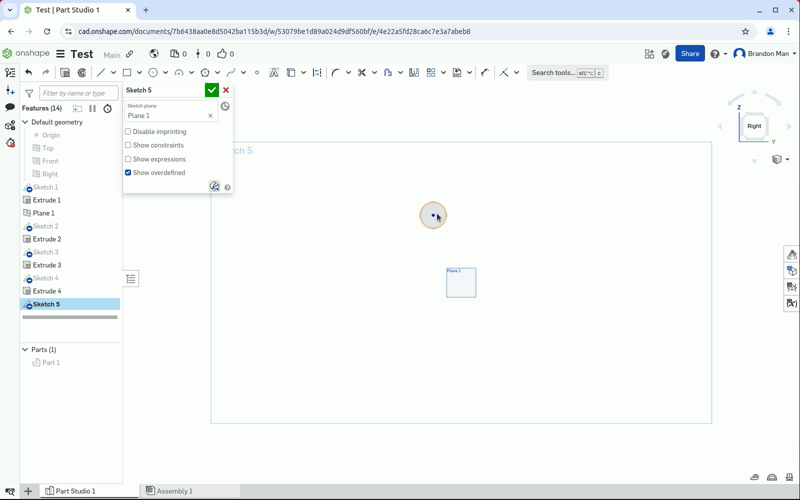
scroll(6)
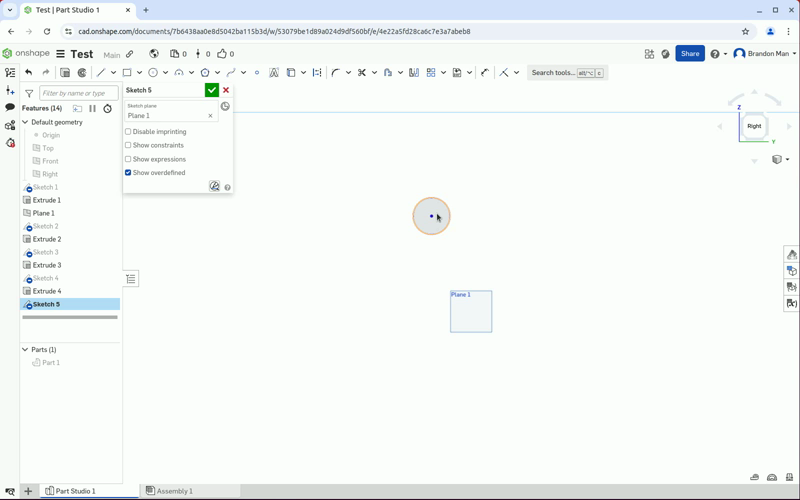
scroll(6)
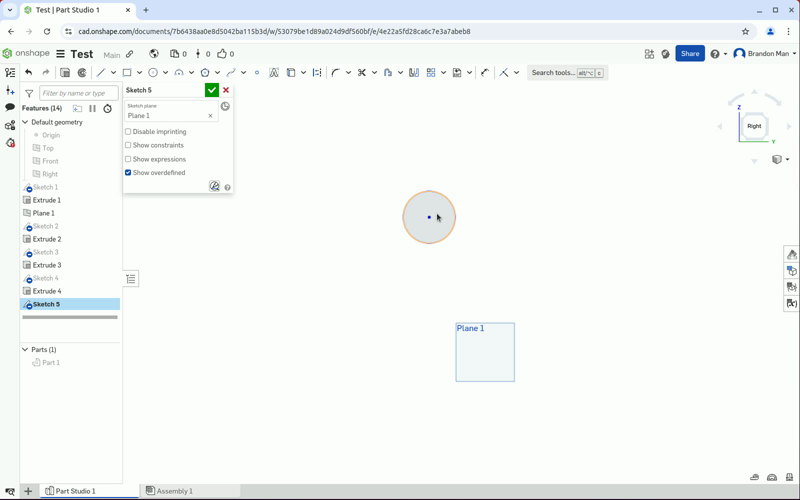
scroll(6)
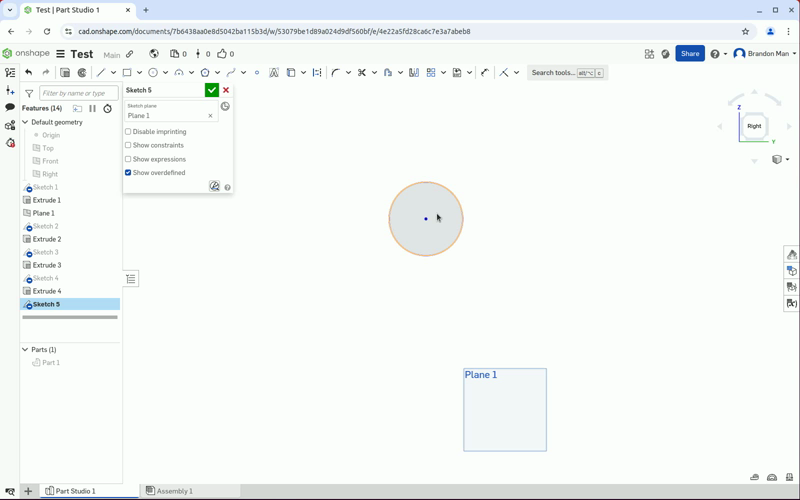
scroll(6)
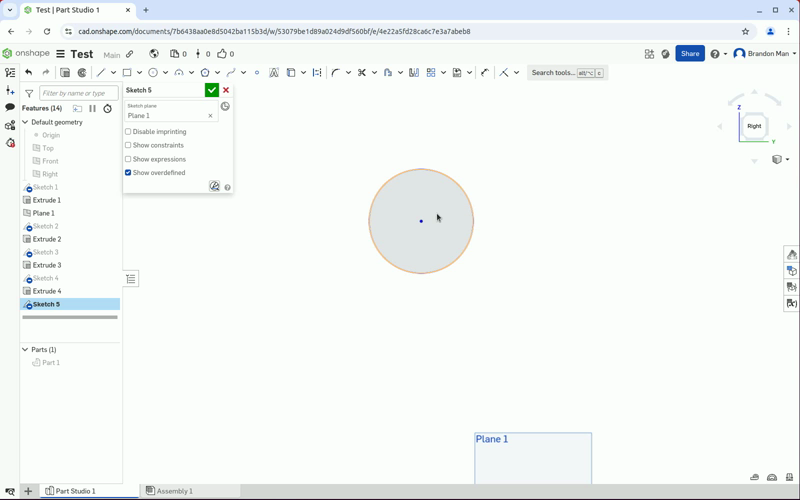
scroll(6)
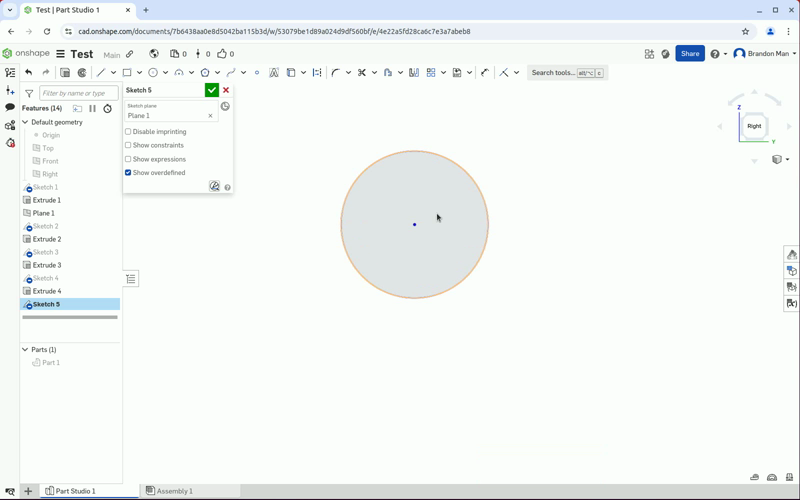
scroll(6)
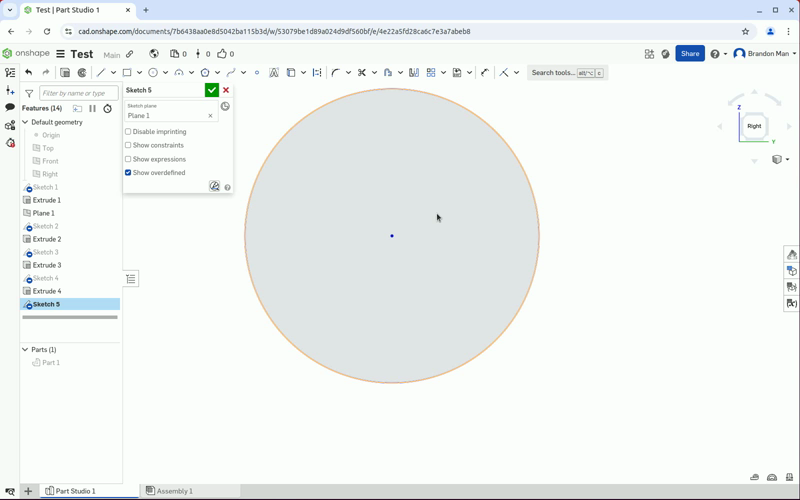
click(437, 213)
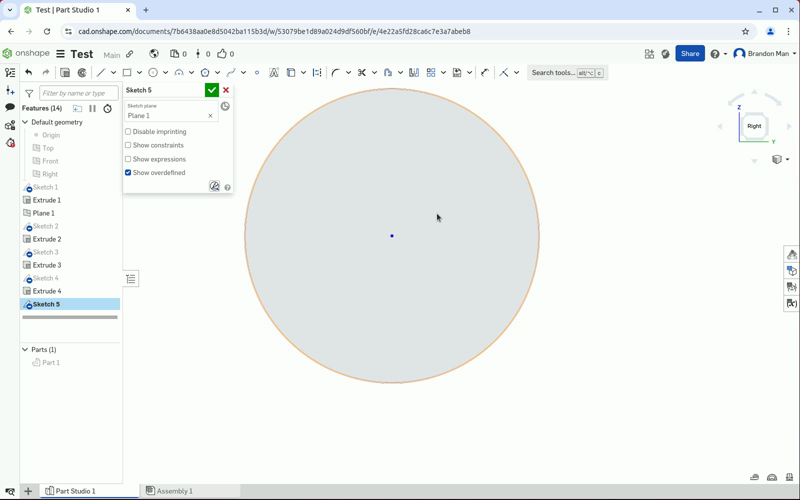
scroll(-6)
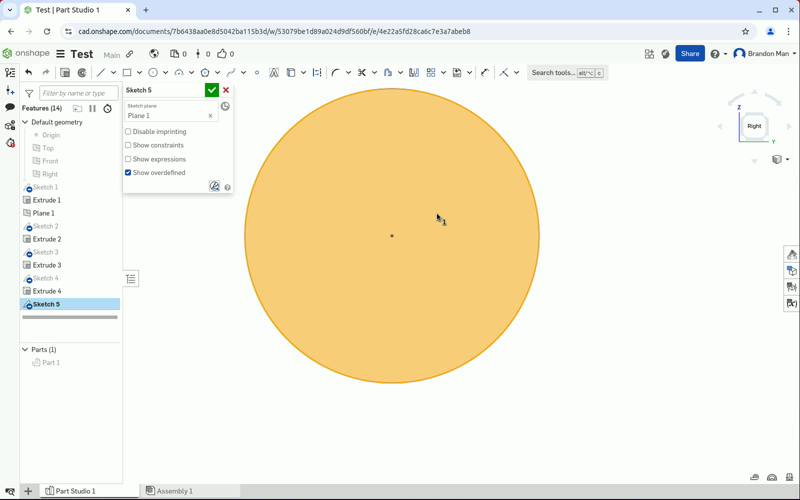
scroll(-6)
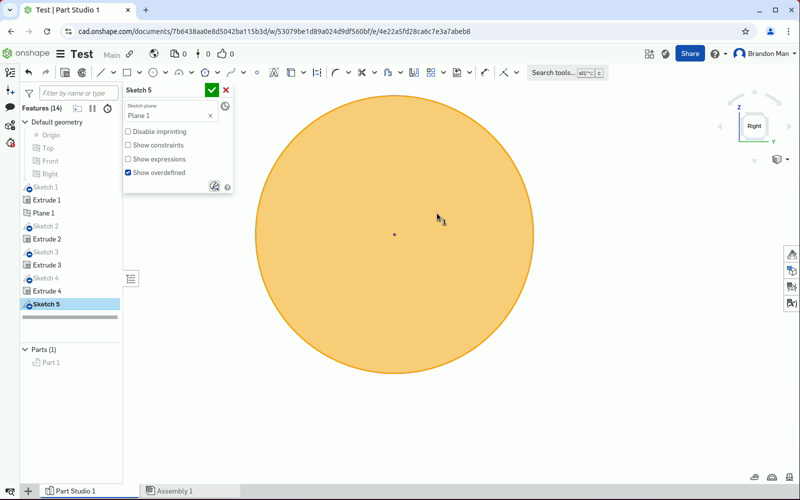
scroll(-6)
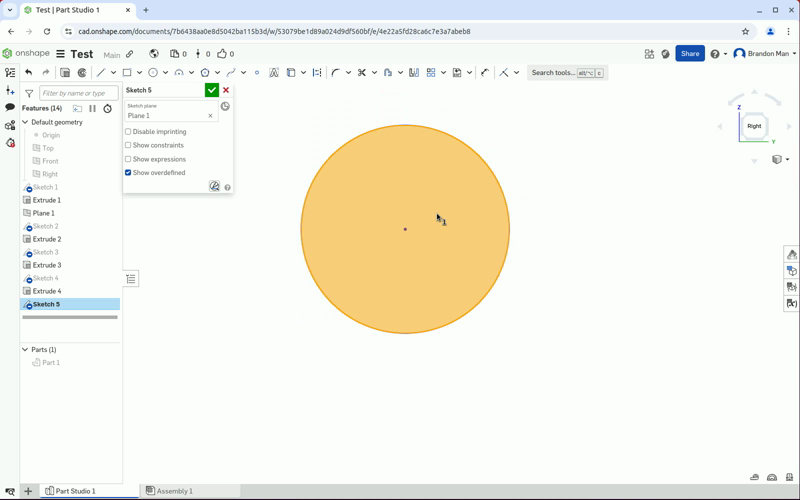
scroll(-6)
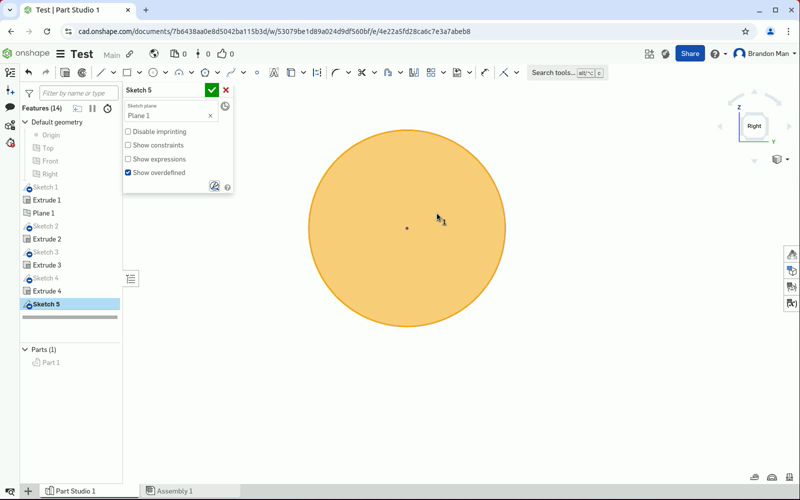
scroll(-6)
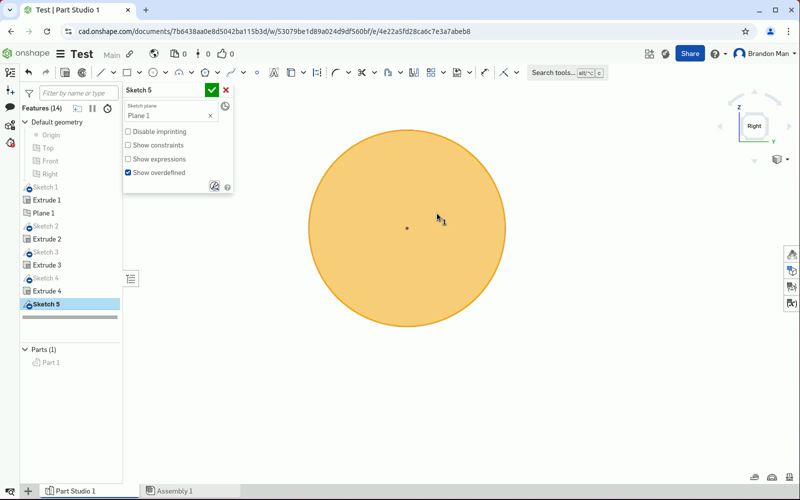
scroll(-6)
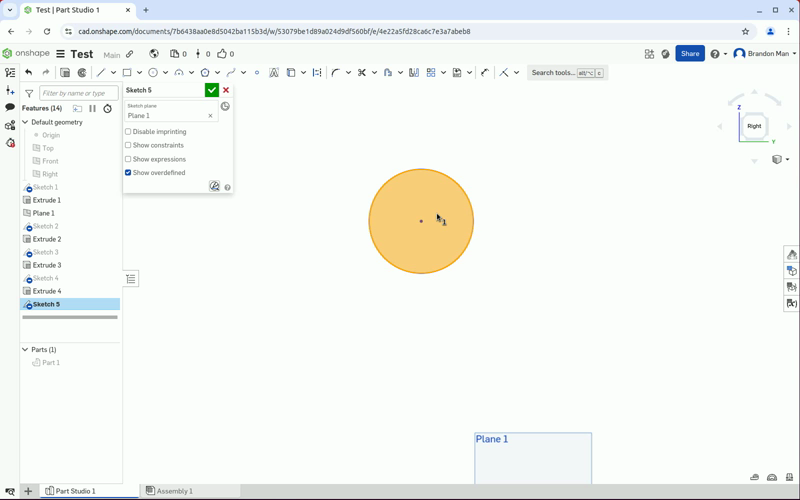
scroll(-6)
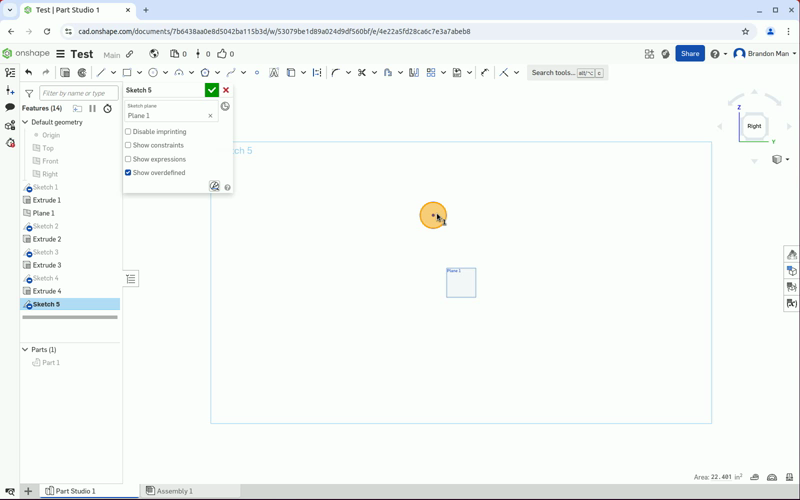
mouse_move(73, 352)
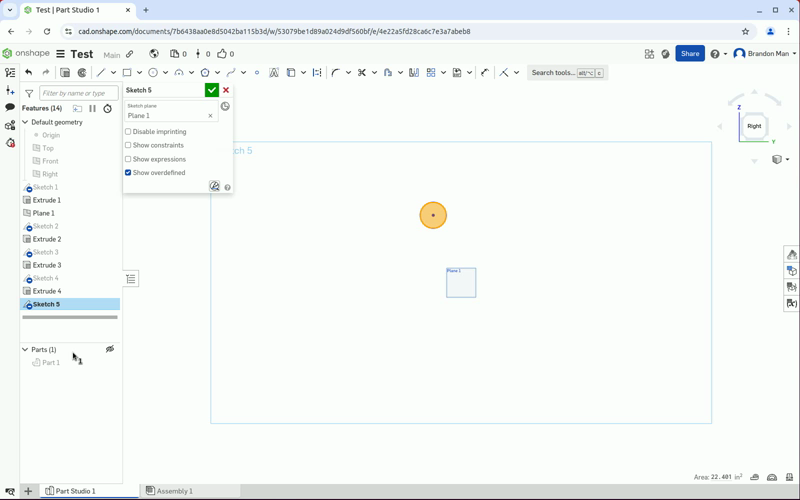
key(shift+y)
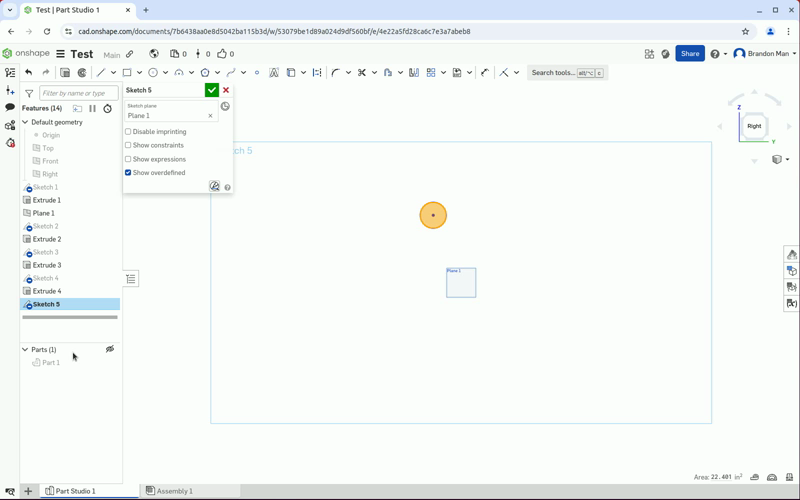
key(shift+e)
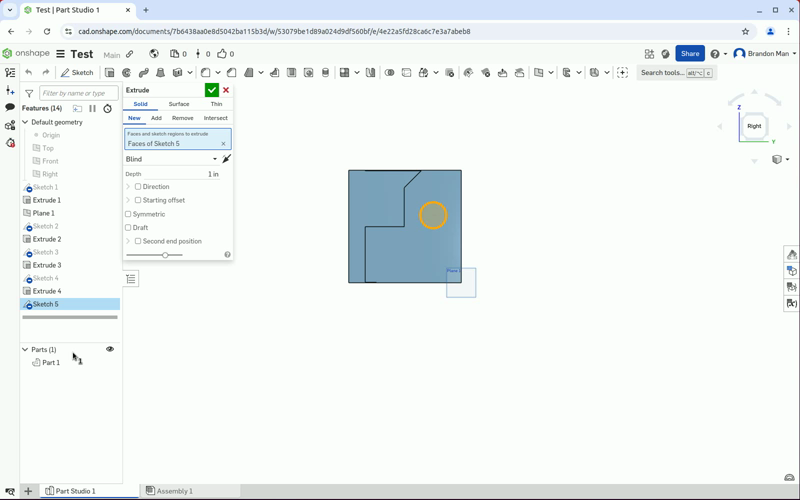
mouse_move(143, 106)
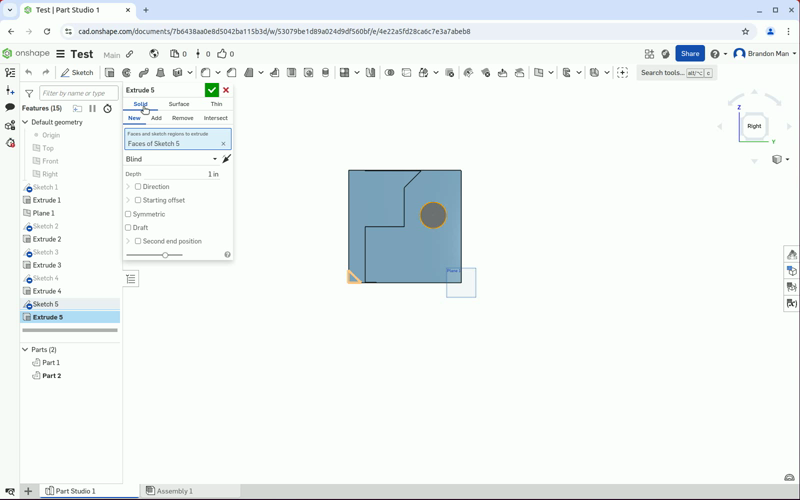
click(143, 106)
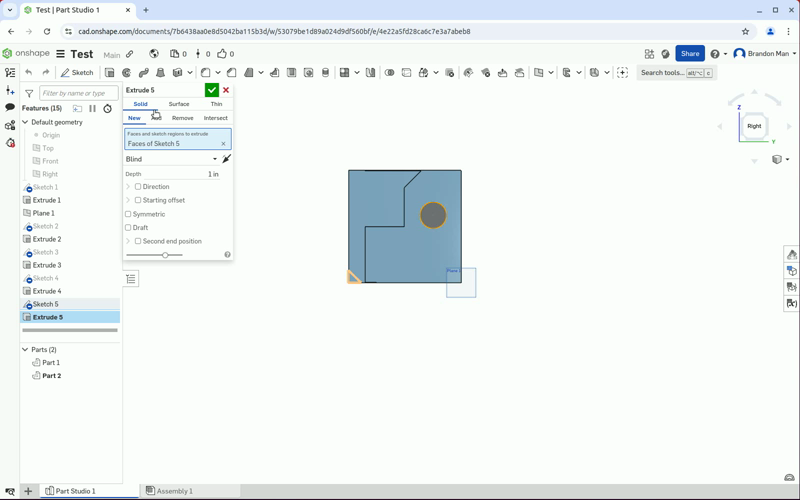
mouse_move(186, 120)
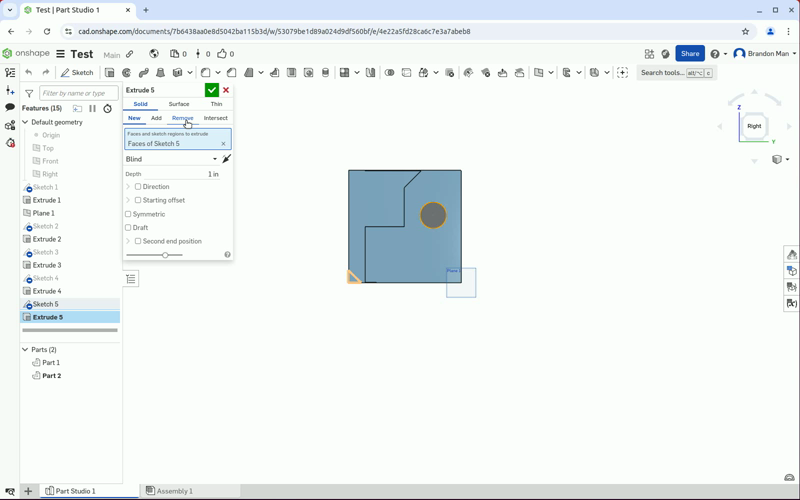
click(186, 120)
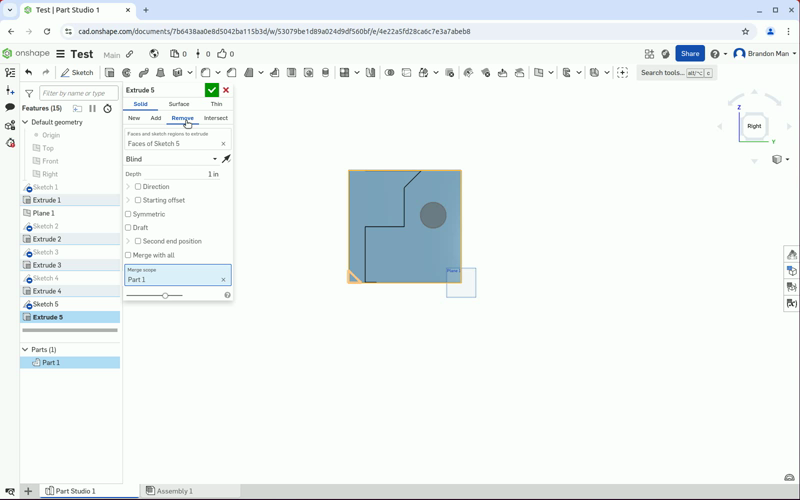
key(tab, 4)
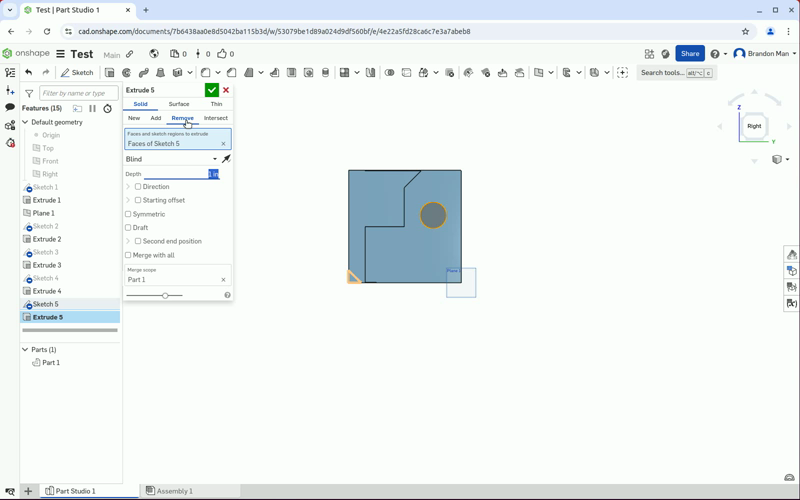
text(6.981)
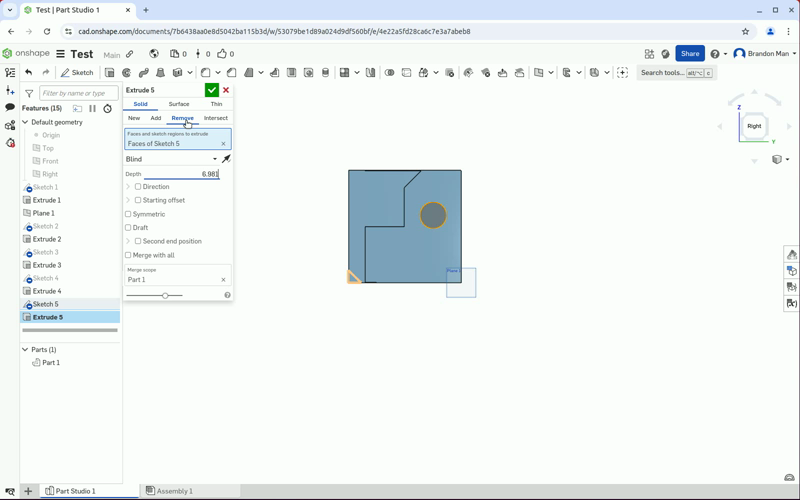
key(tab, 6)
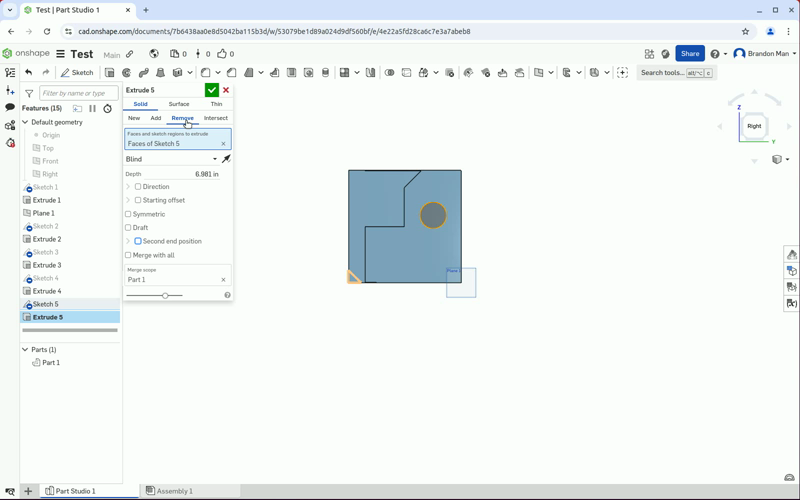
key(space)
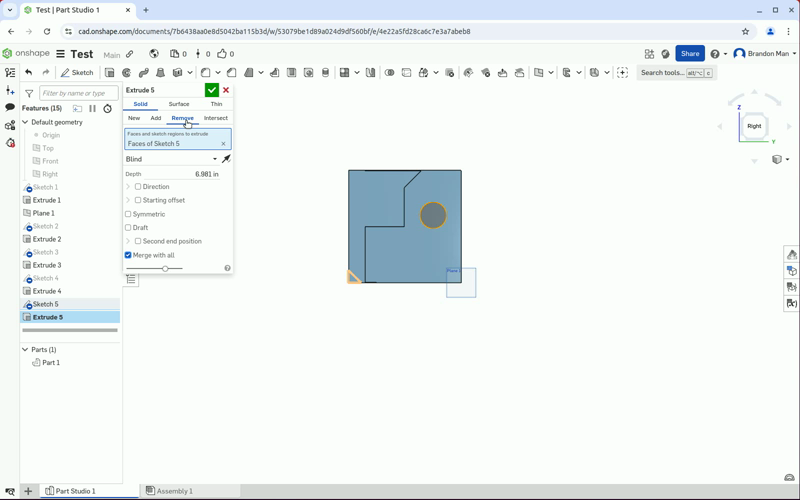
key(enter)
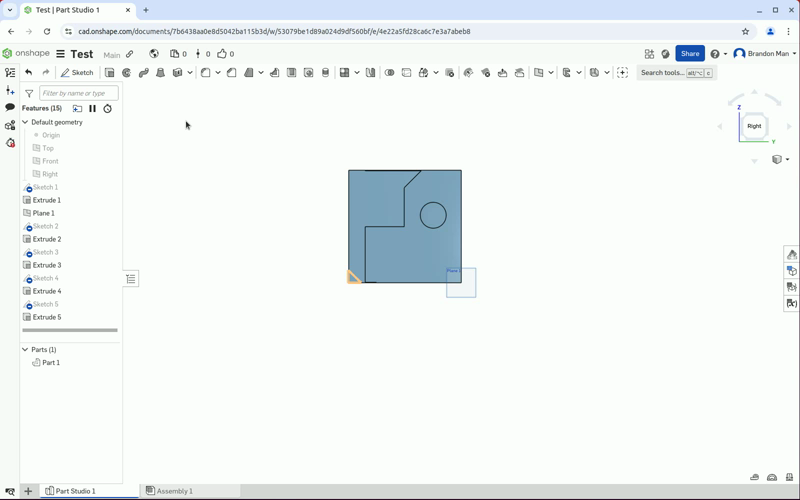
key(shift+h)
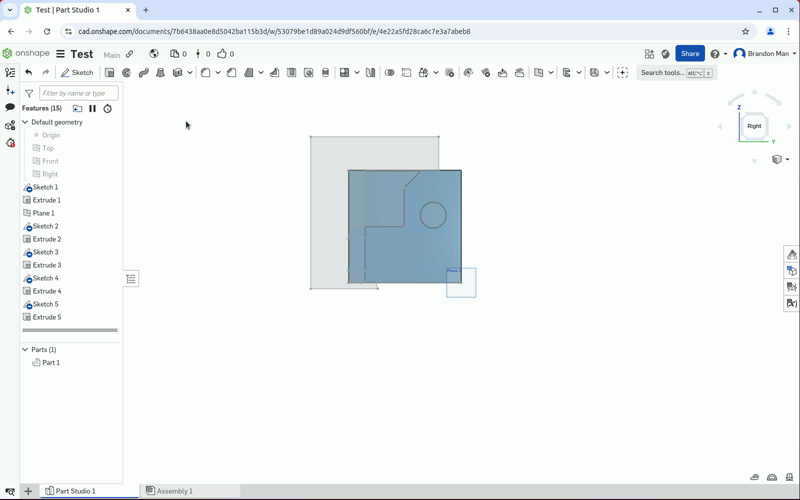
key(shift+h)
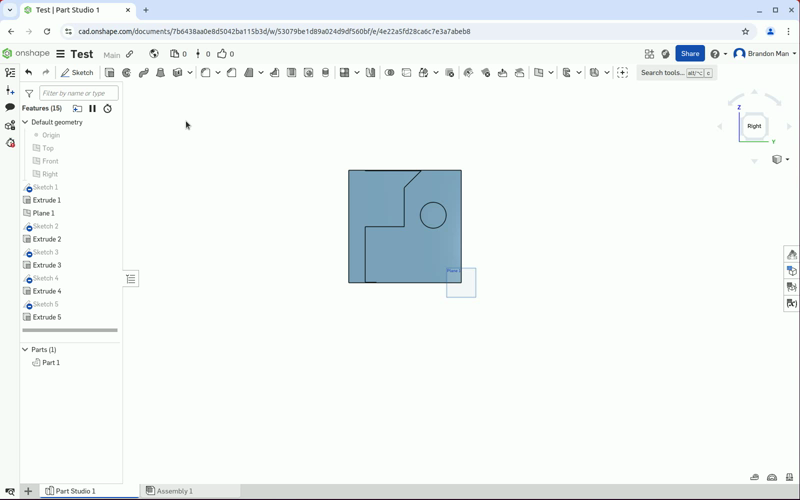
mouse_move(73, 189)
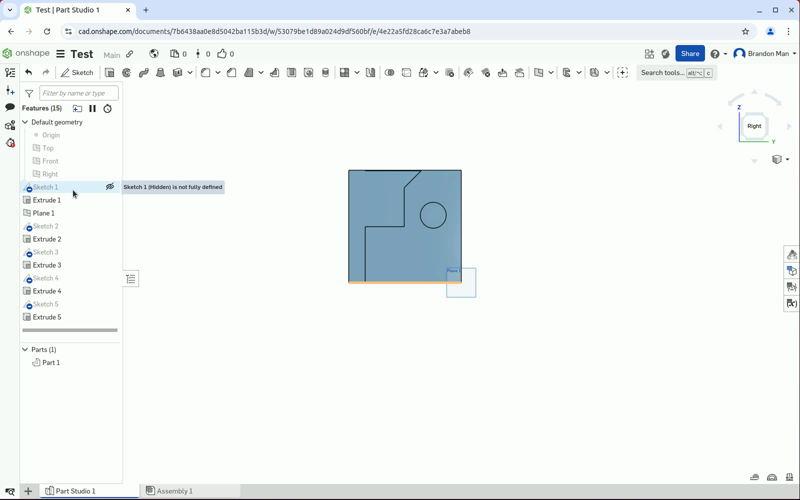
click(73, 189)
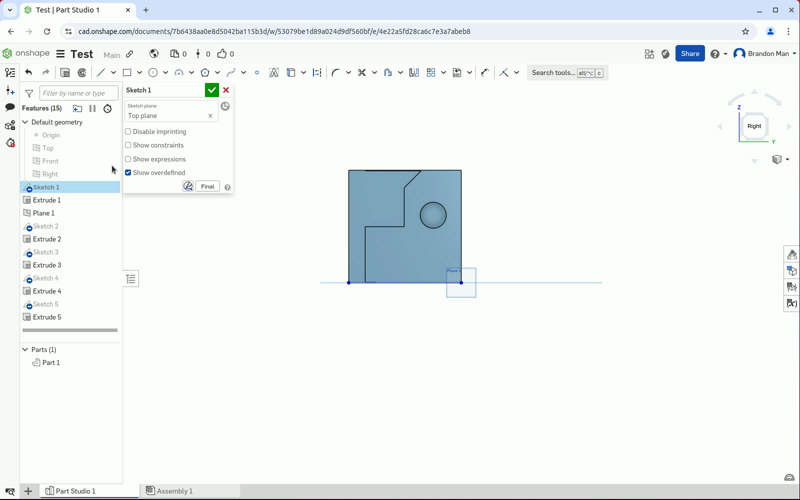
mouse_move(229, 92)
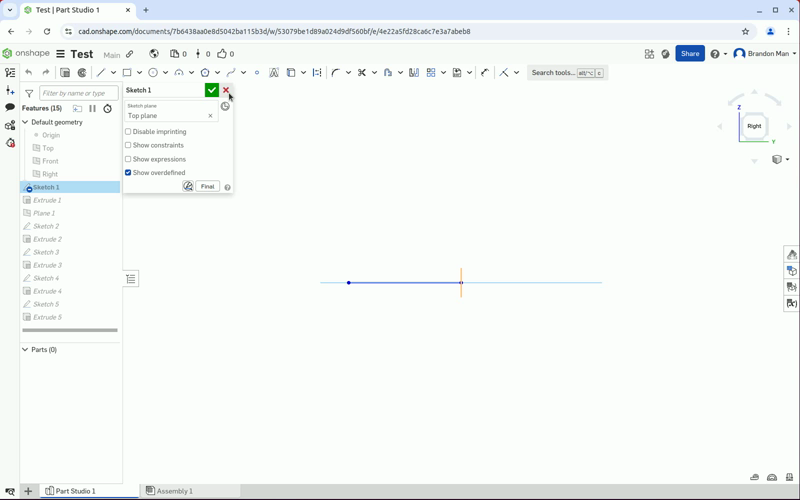
click(229, 92)
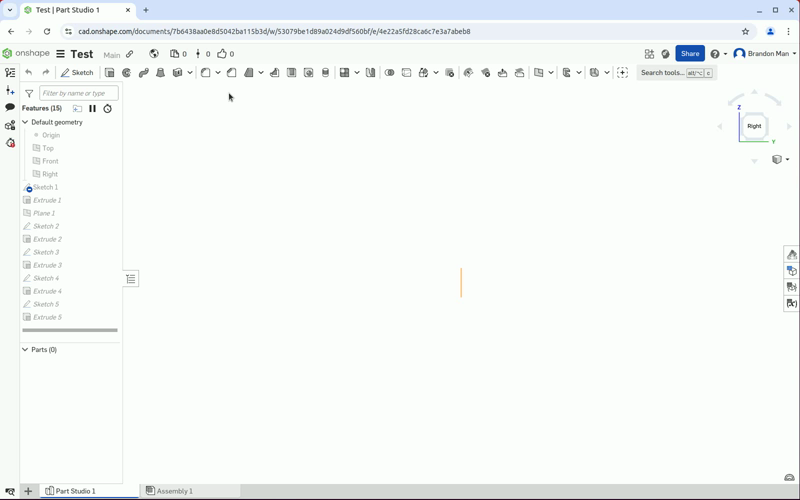
key(shift+s)
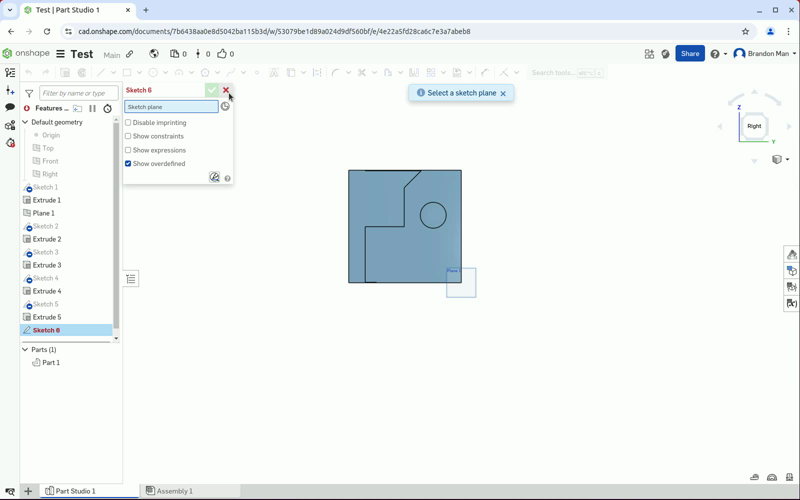
mouse_move(69, 215)
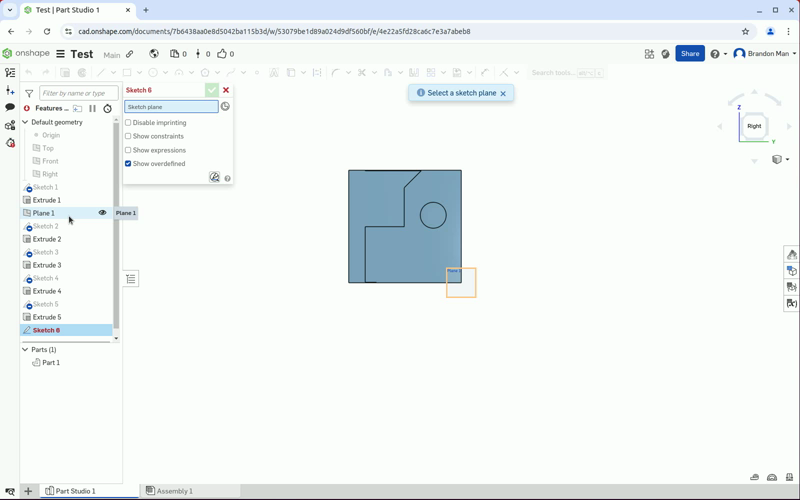
click(69, 215)
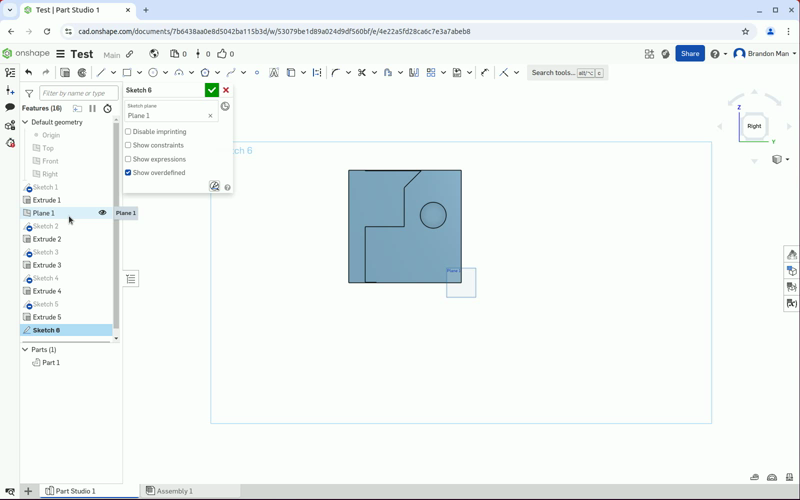
mouse_move(73, 352)
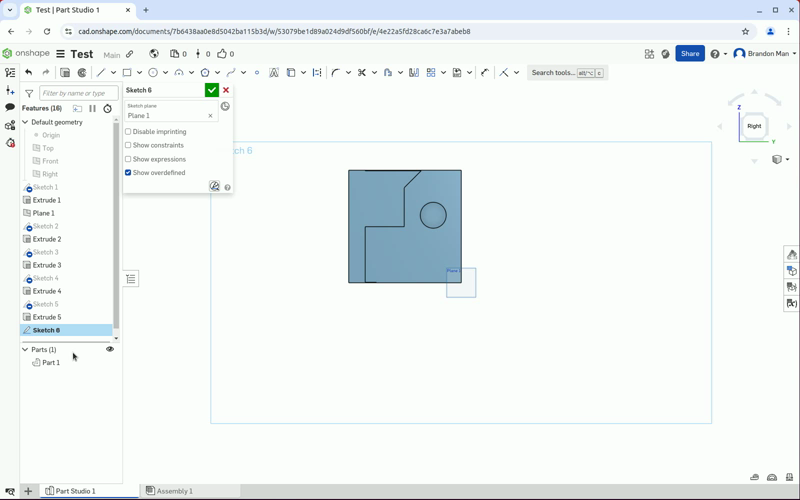
key(y)
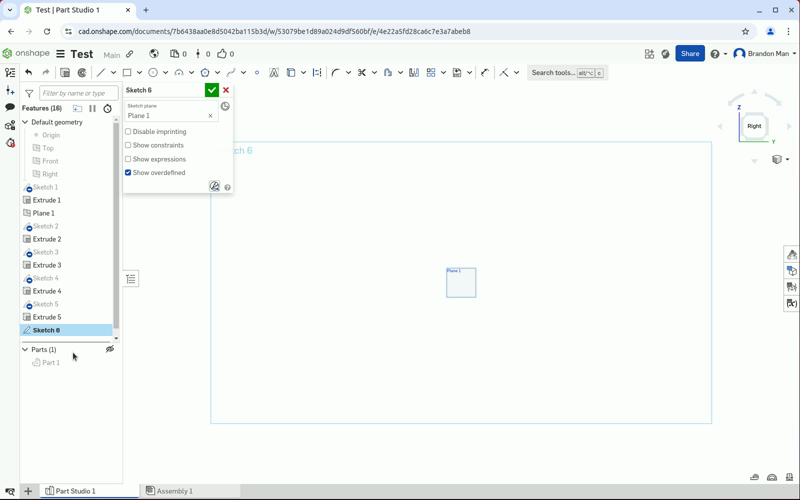
key(c)
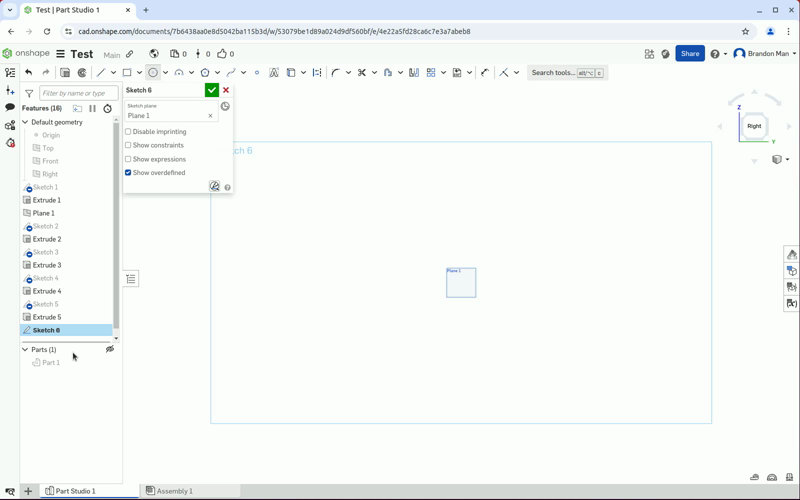
key_down(shift)
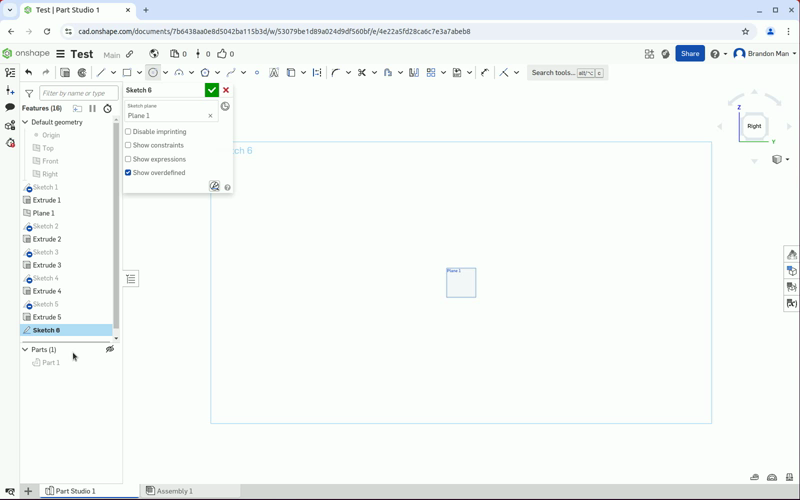
mouse_move(433, 249)
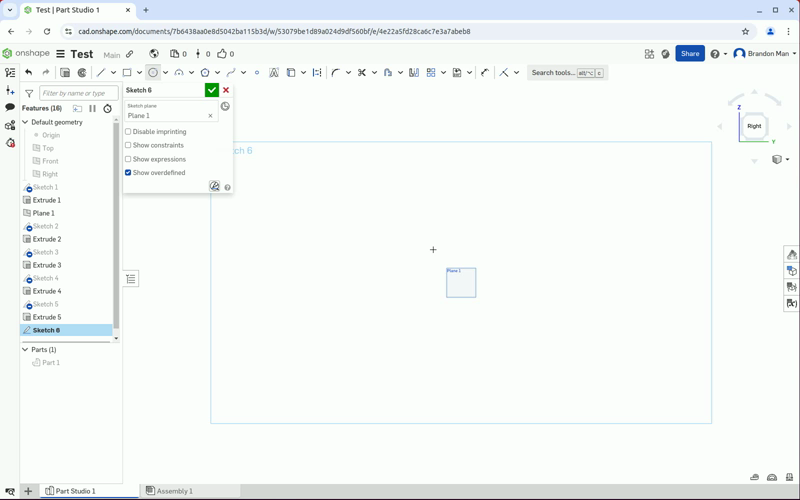
click(433, 249)
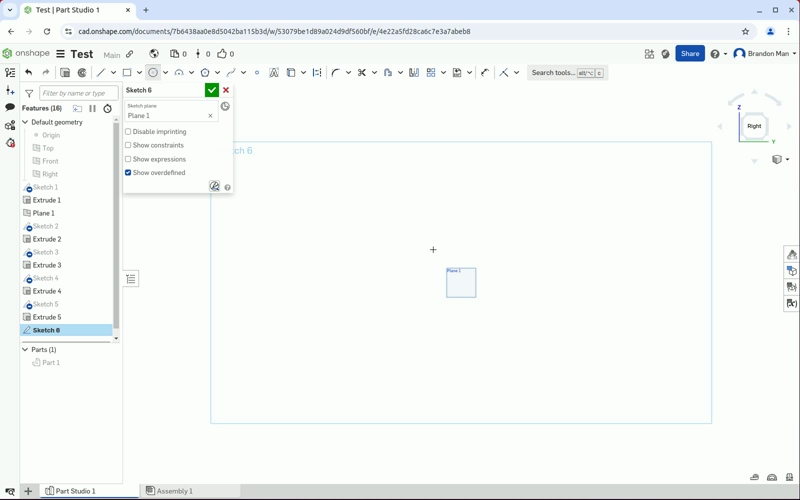
key_up(shift)
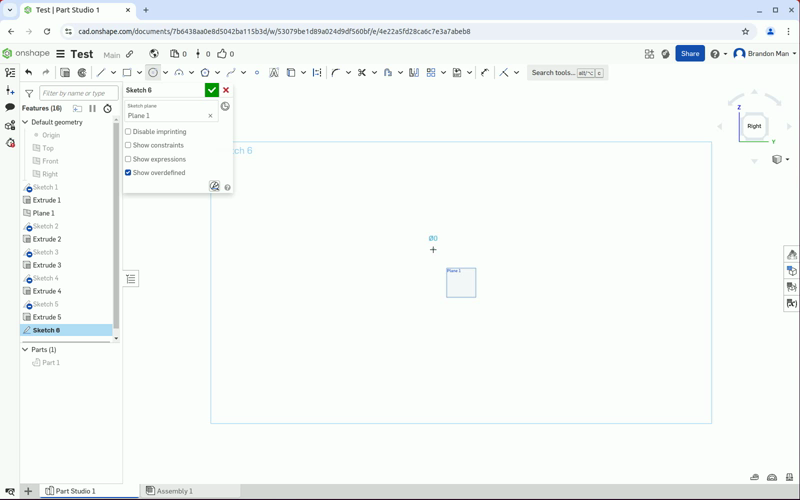
mouse_move(446, 249)
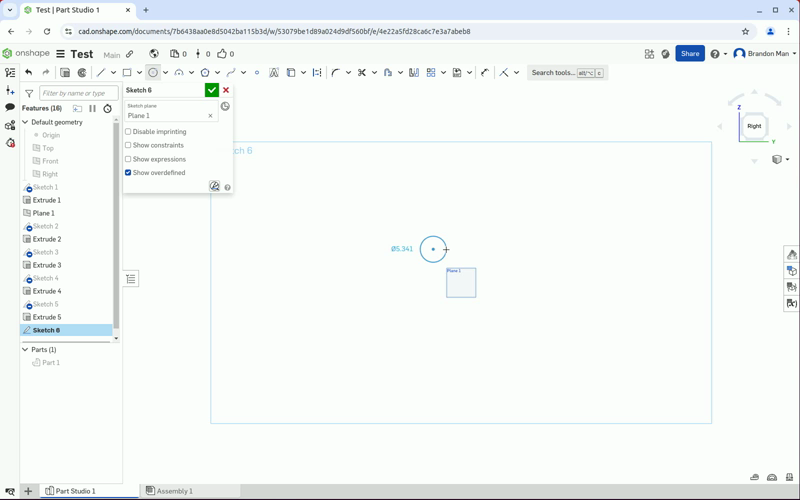
click(446, 249)
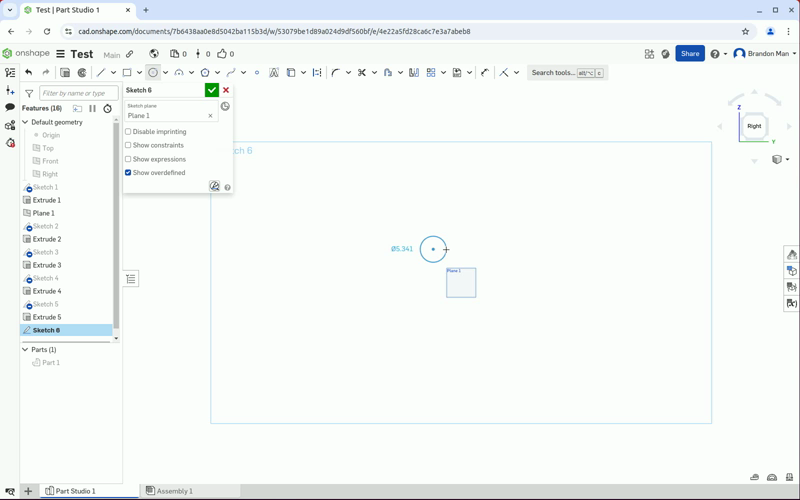
key(esc)
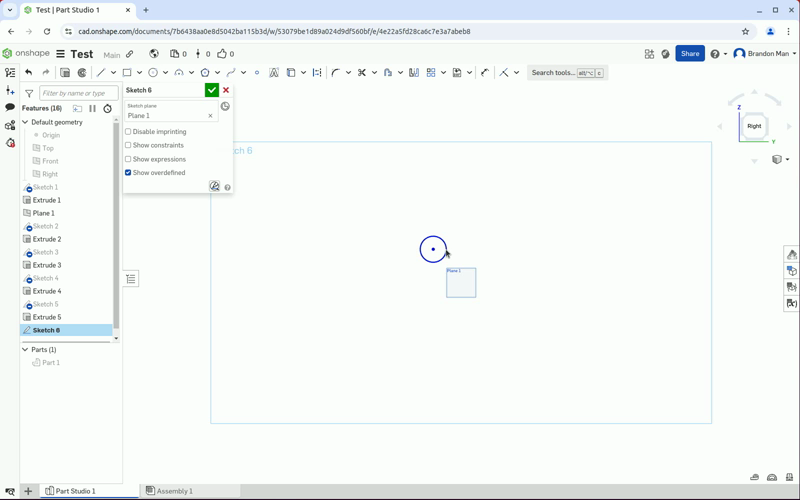
mouse_move(437, 246)
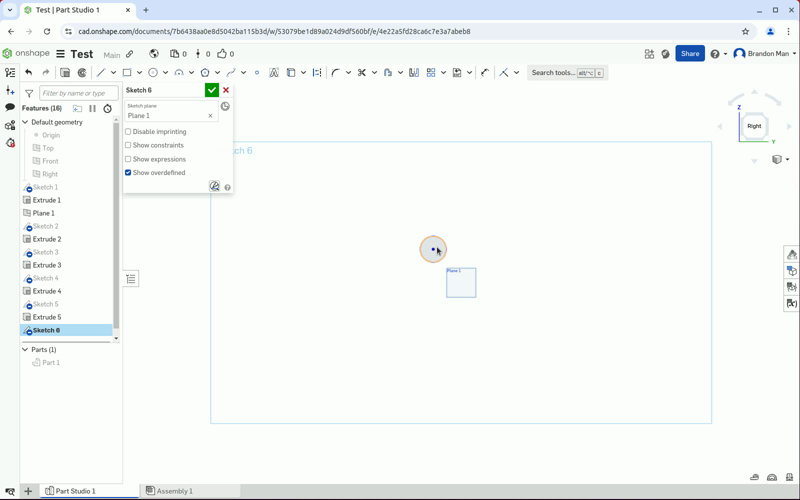
scroll(6)
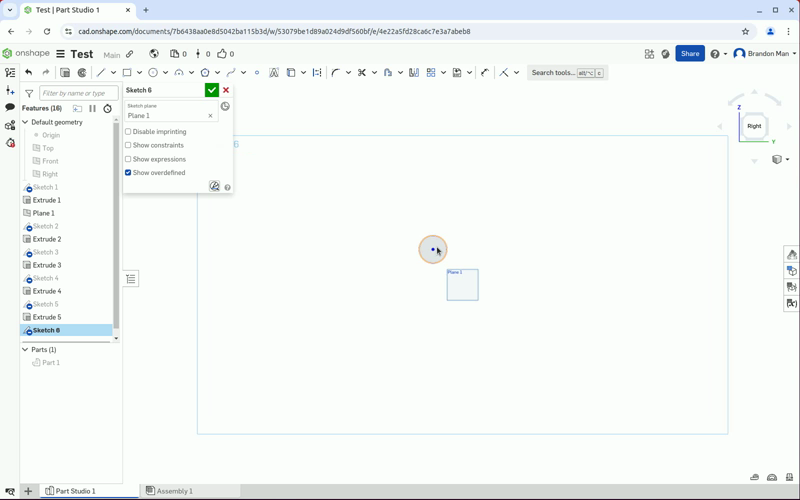
scroll(6)
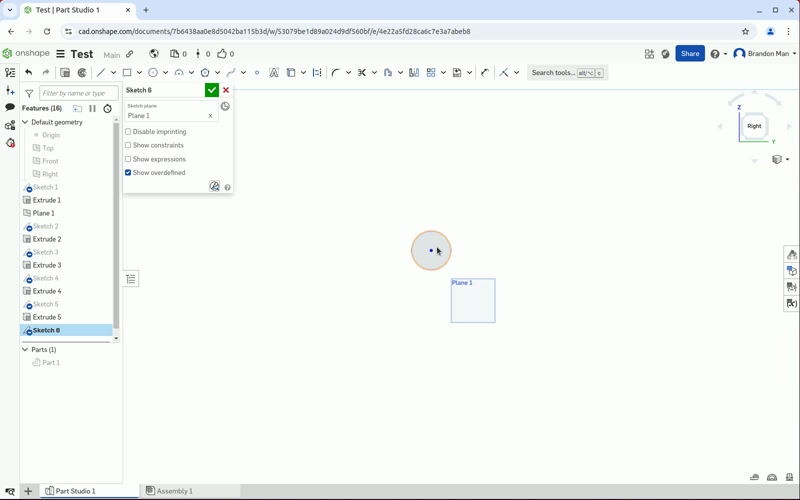
scroll(6)
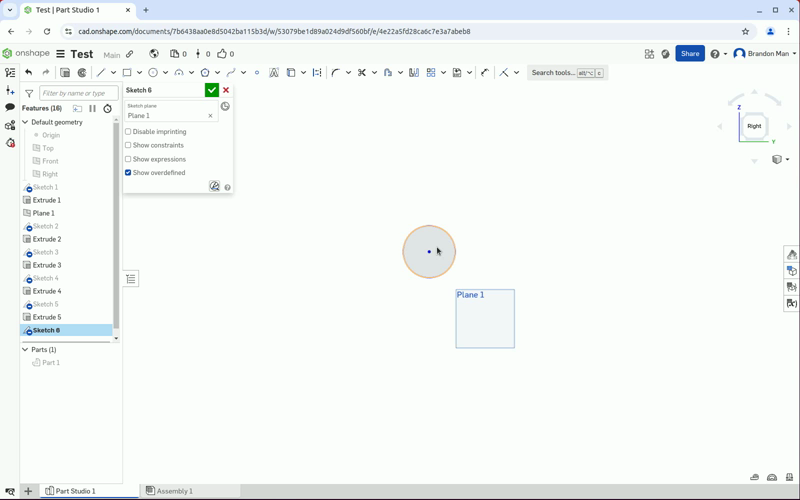
scroll(6)
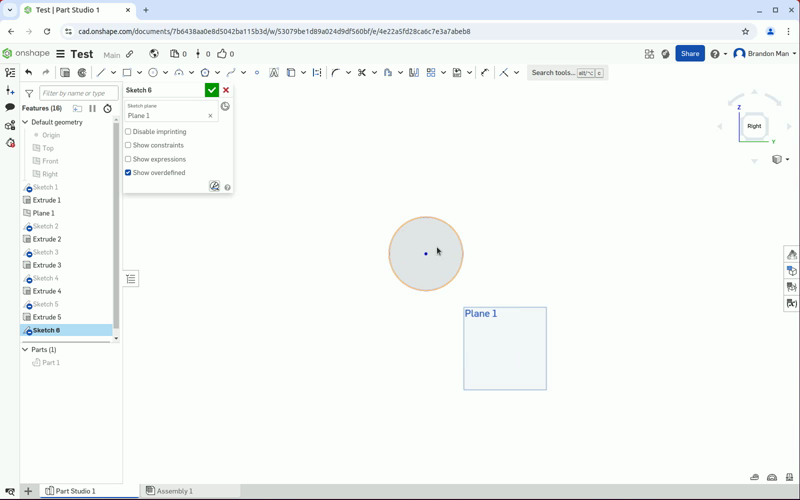
scroll(6)
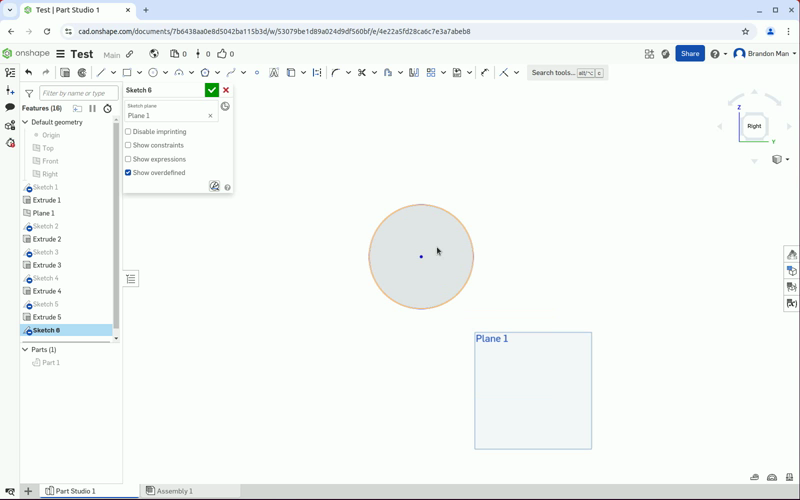
scroll(6)
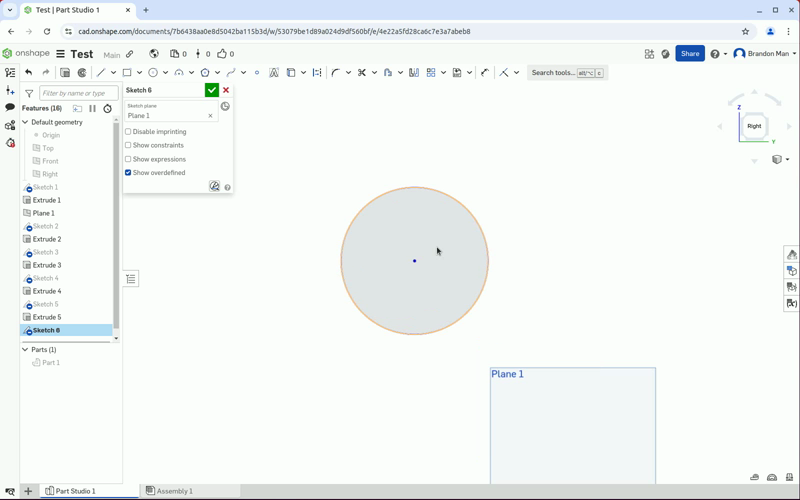
scroll(6)
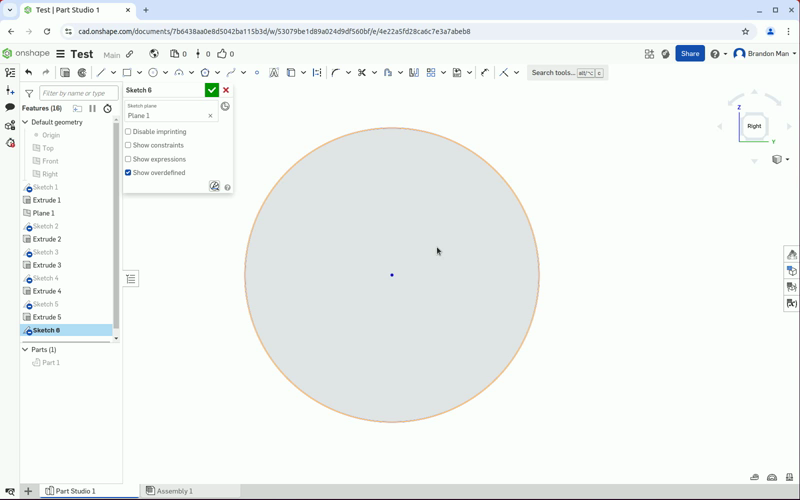
click(437, 246)
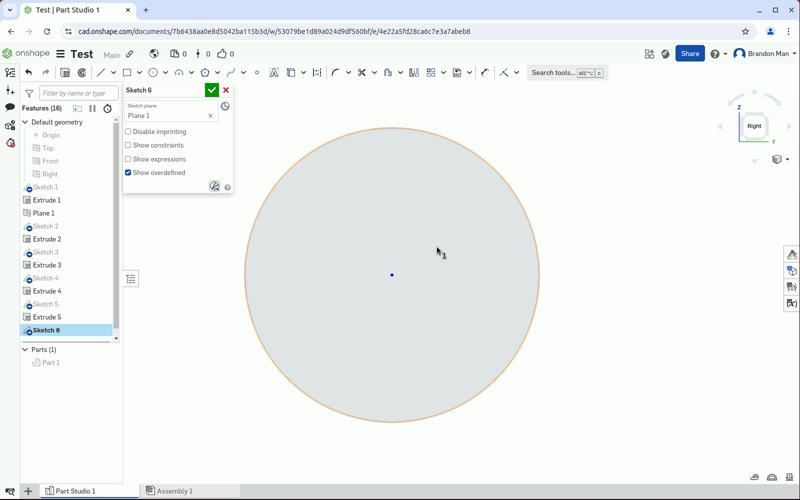
scroll(-6)
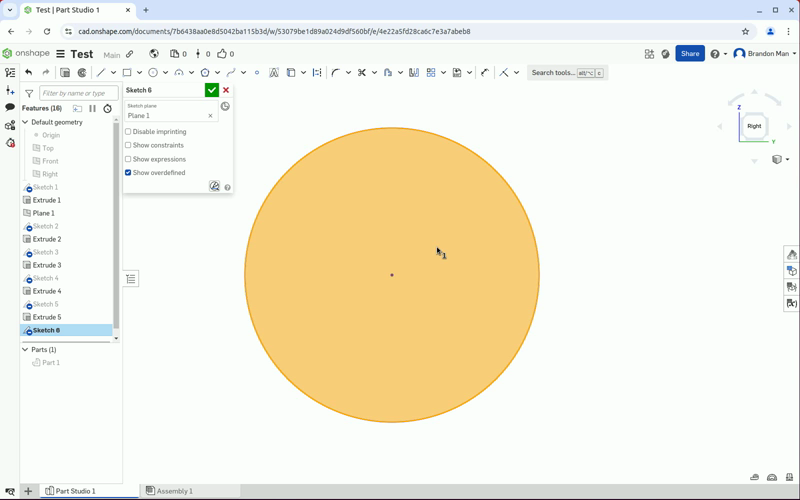
scroll(-6)
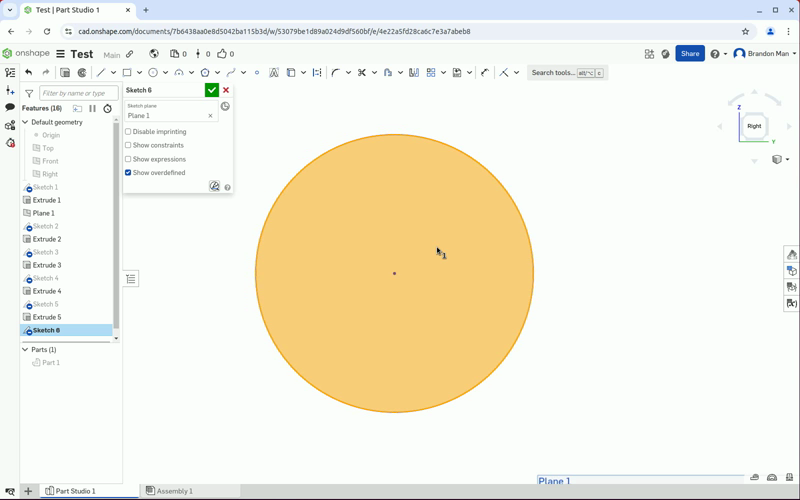
scroll(-6)
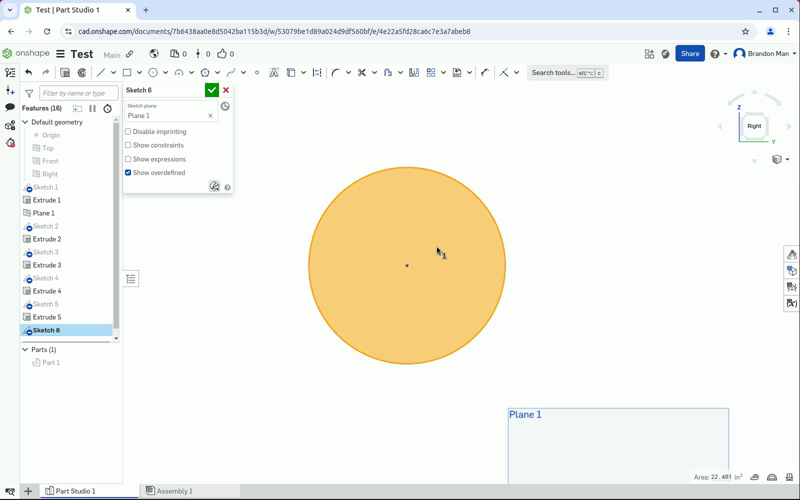
scroll(-6)
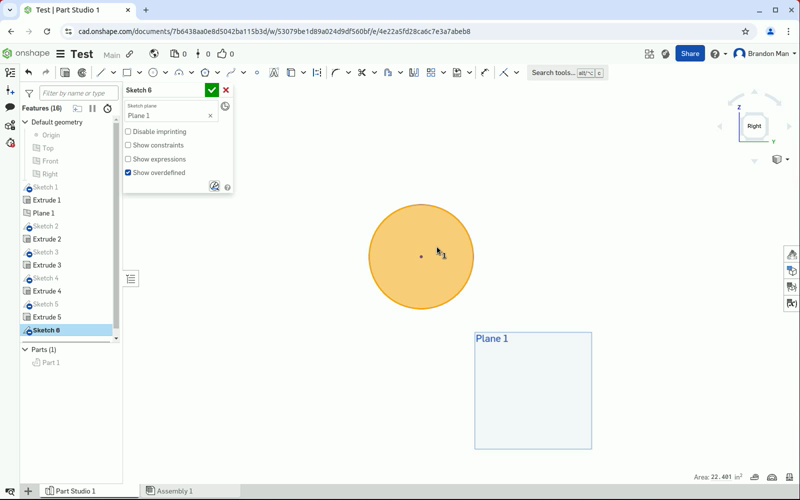
scroll(-6)
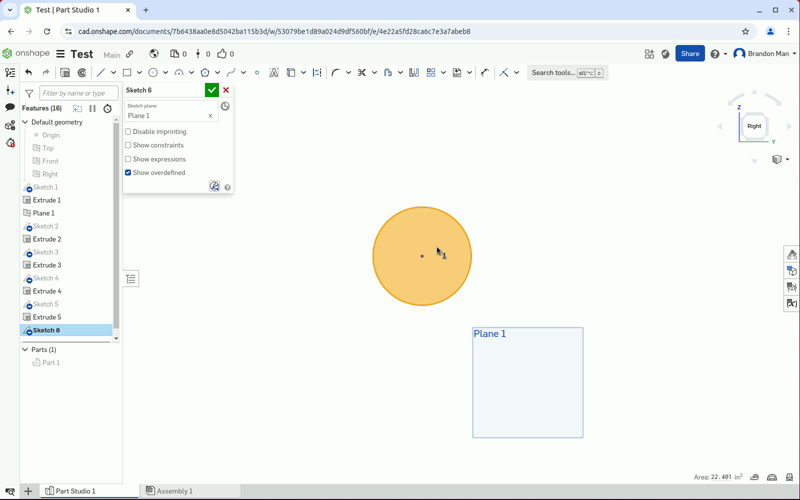
scroll(-6)
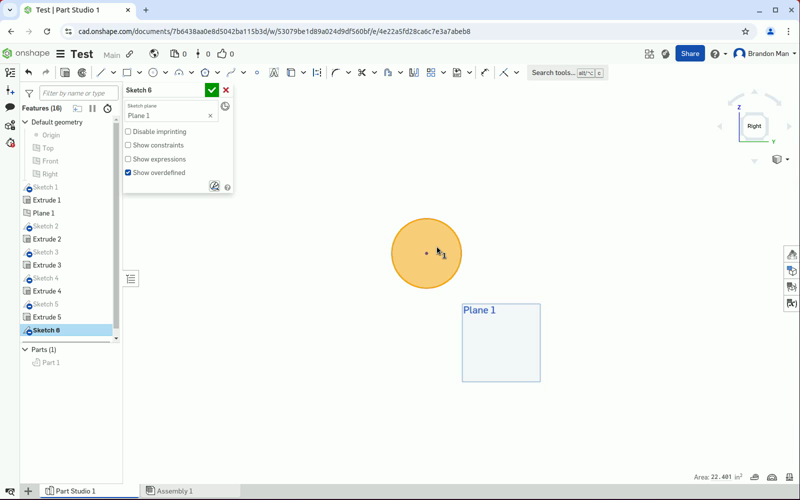
scroll(-6)
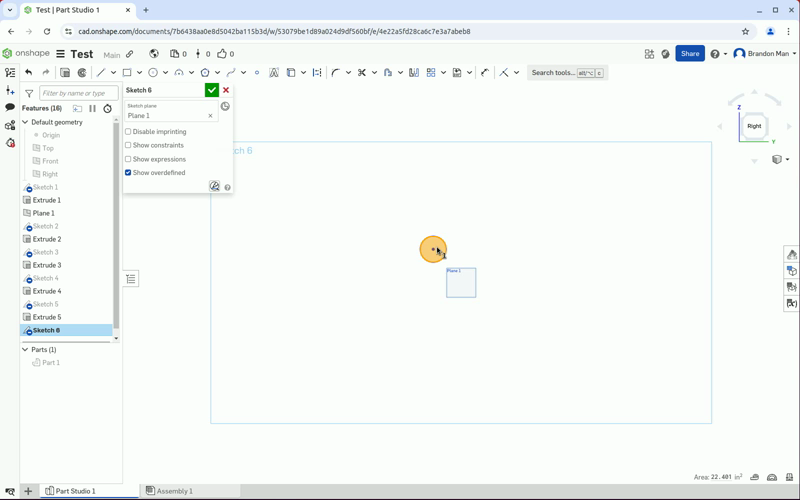
mouse_move(73, 352)
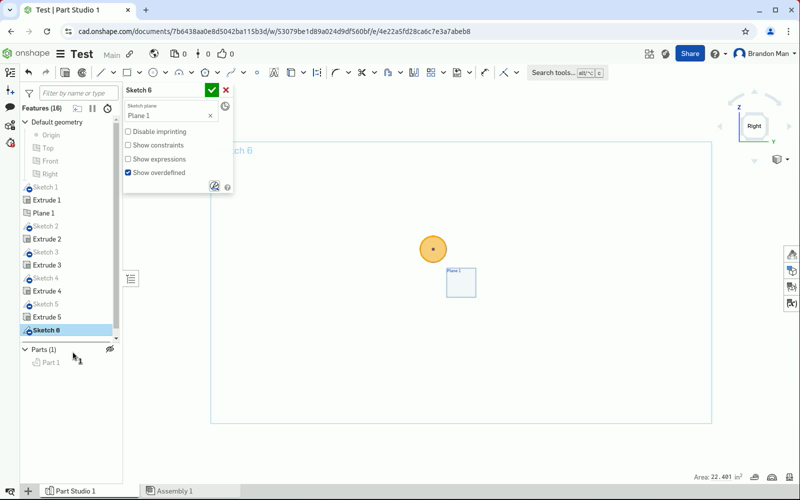
key(shift+y)
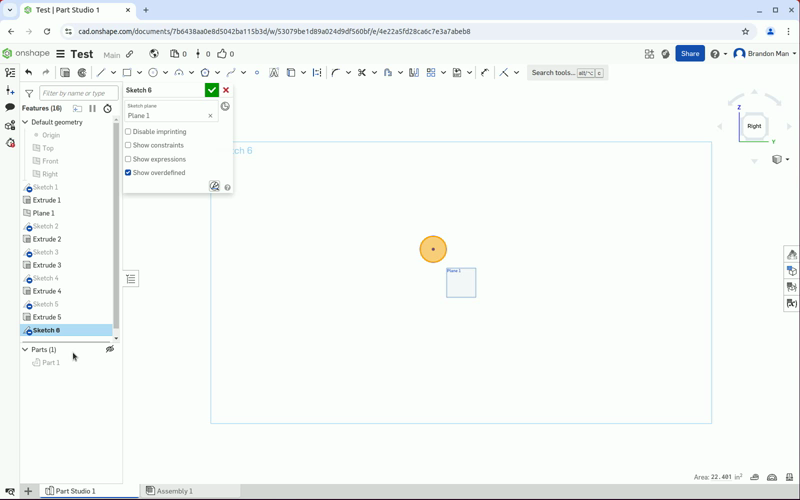
key(shift+e)
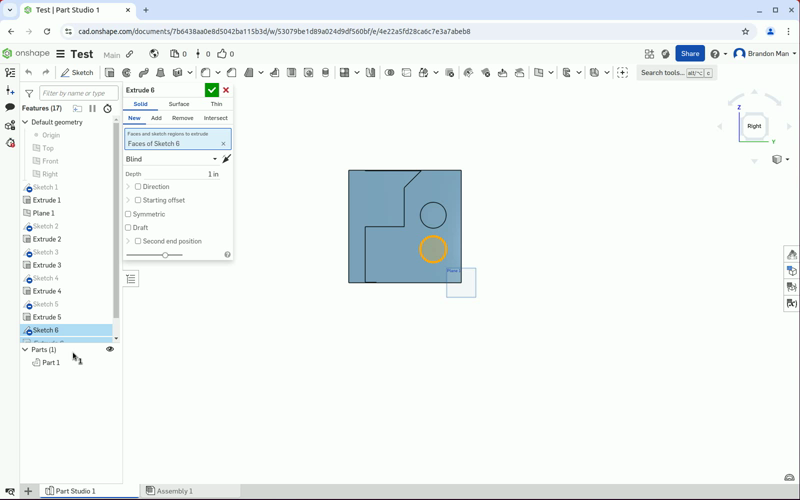
mouse_move(143, 106)
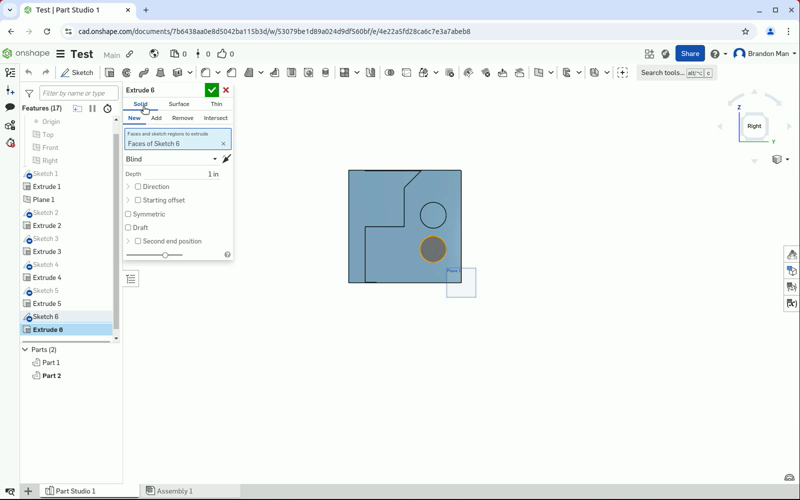
click(143, 106)
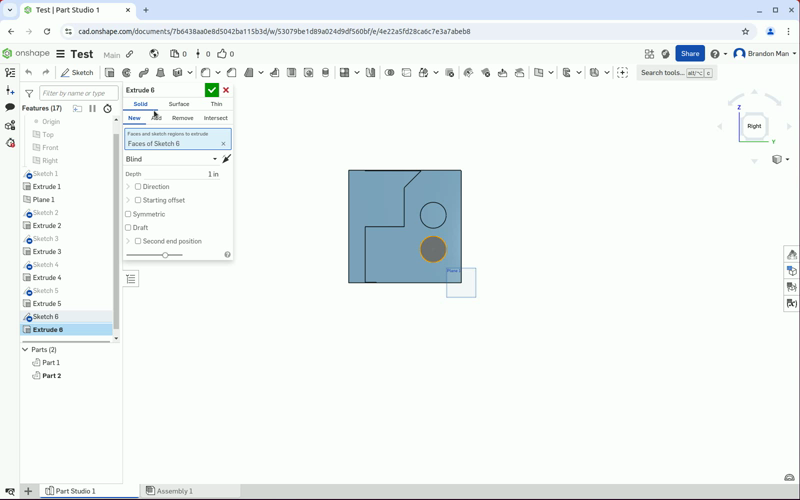
mouse_move(186, 120)
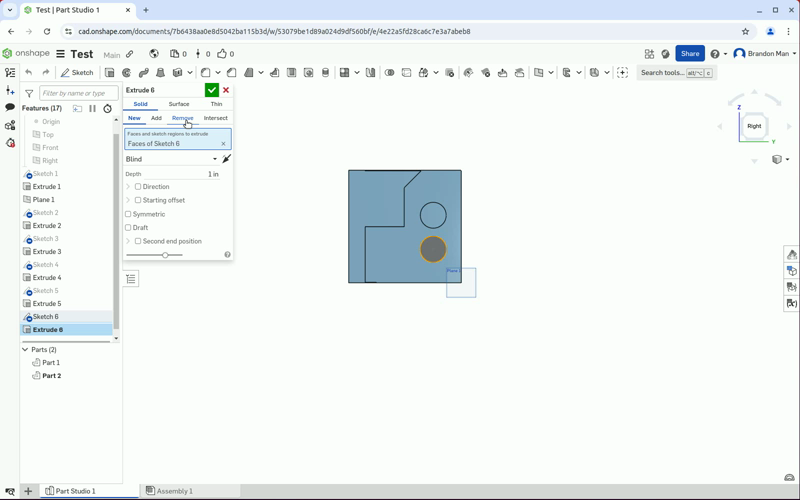
click(186, 120)
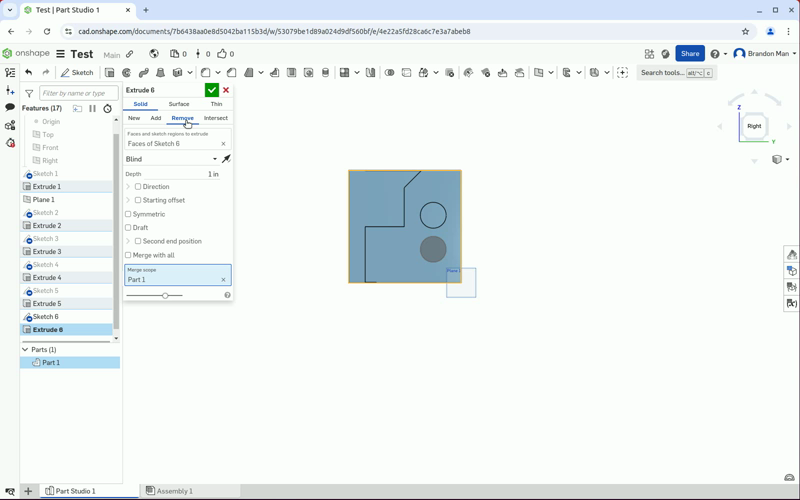
key(tab, 4)
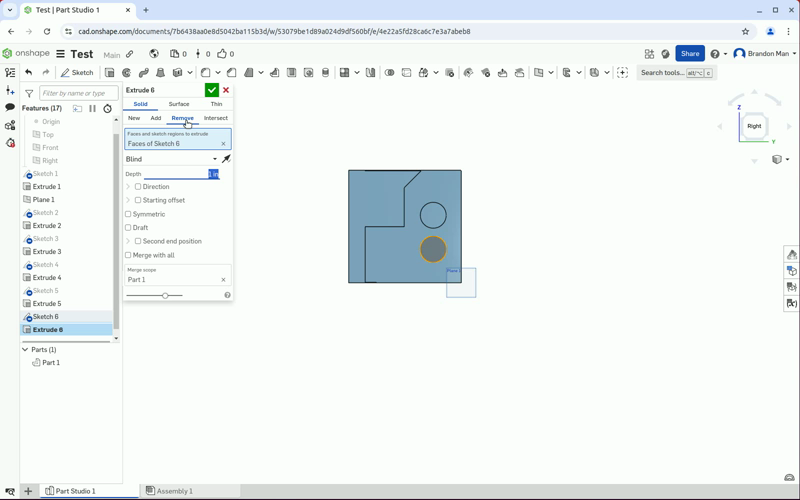
text(6.981)
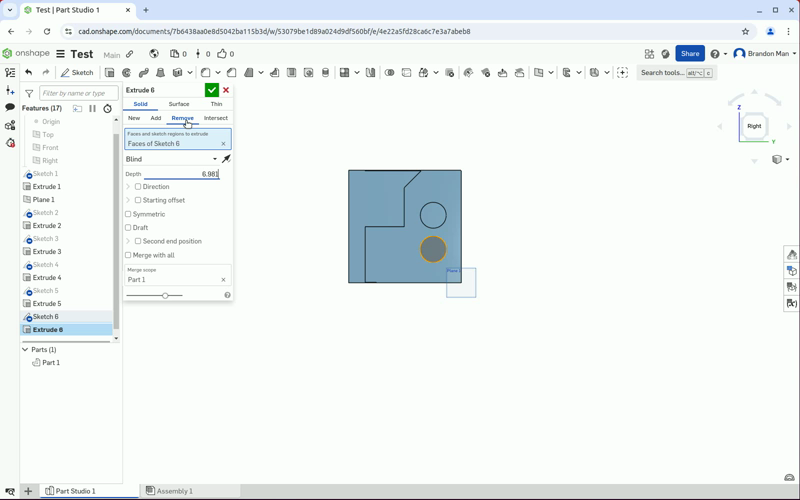
key(tab, 6)
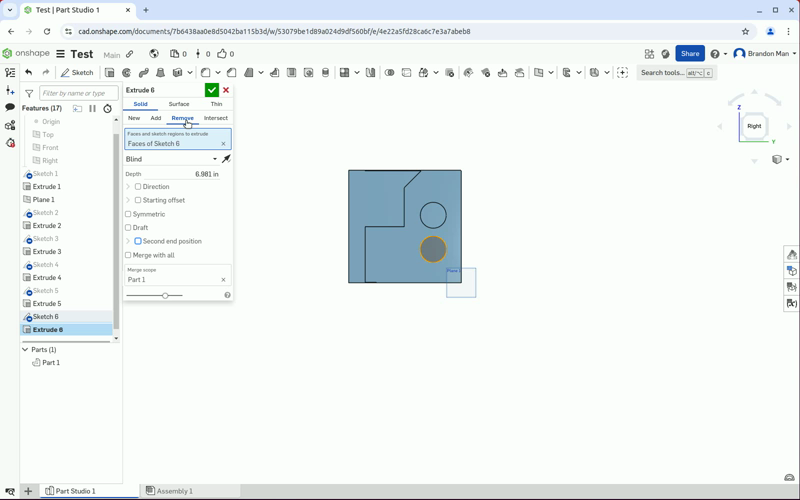
key(space)
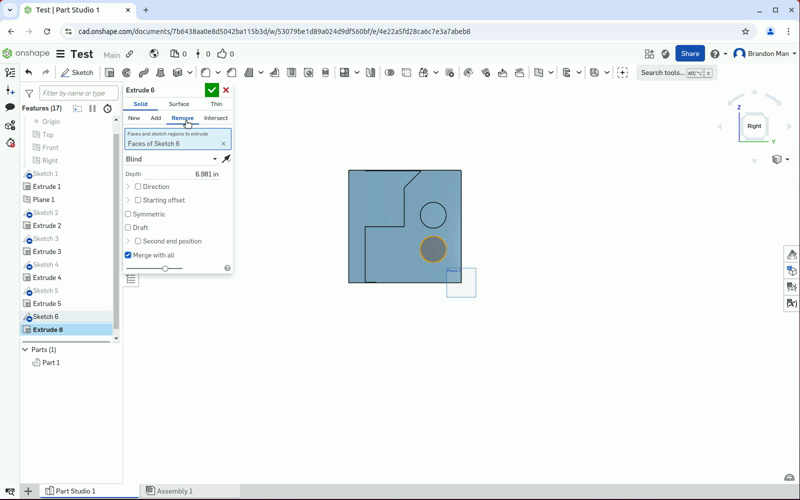
key(enter)
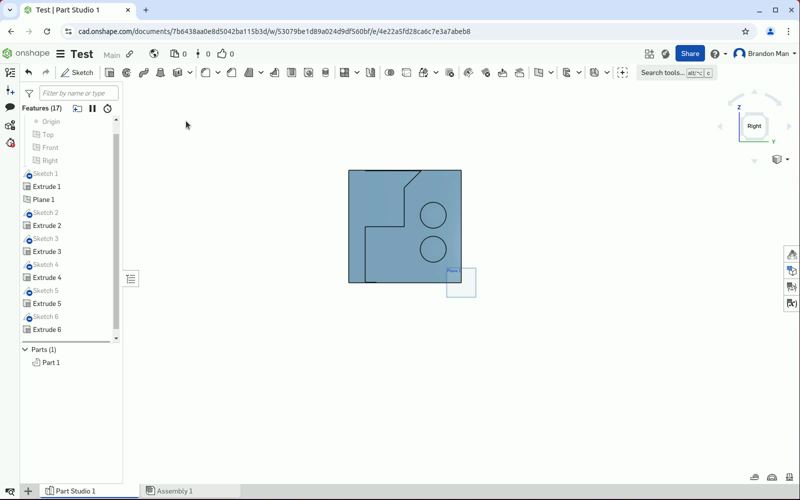
key(shift+h)
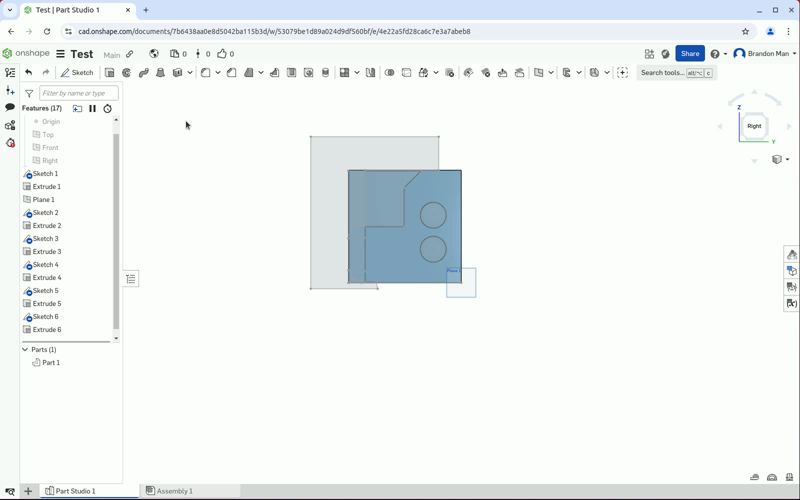
key(shift+h)
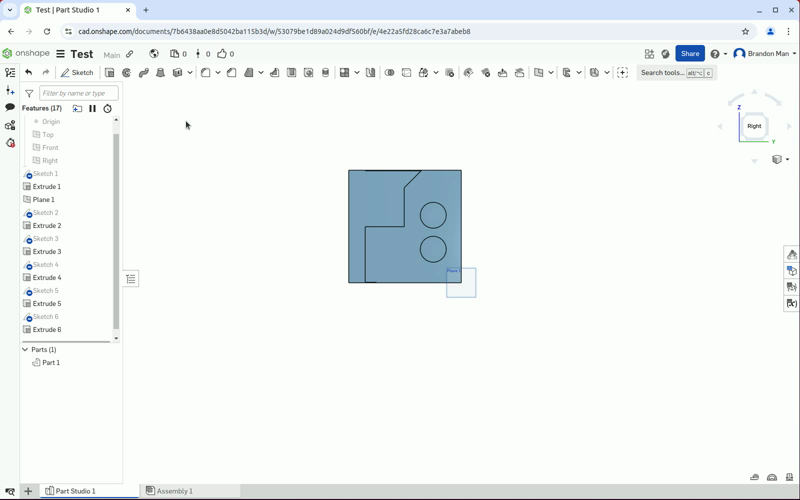
mouse_move(69, 176)
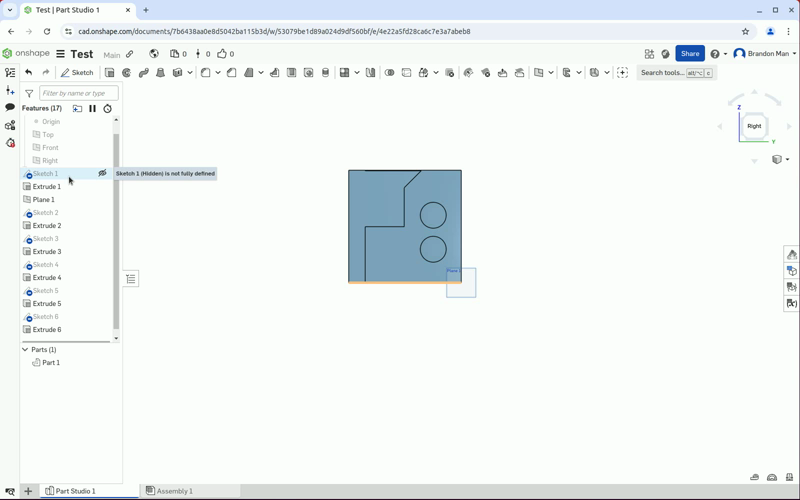
click(69, 176)
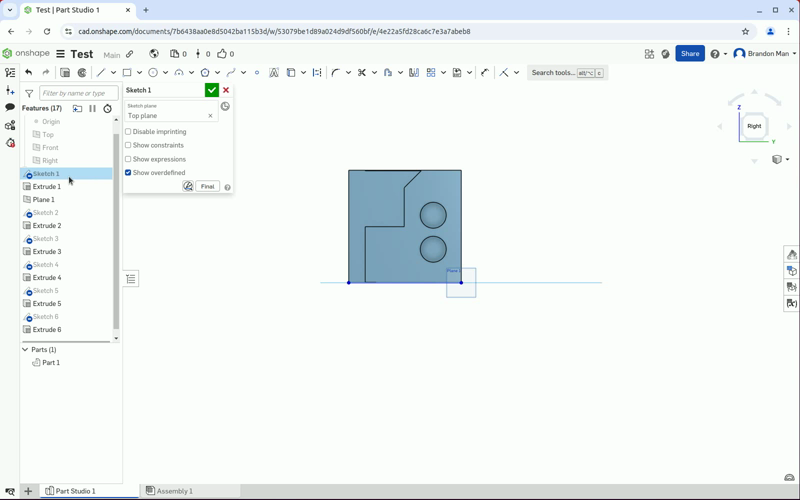
mouse_move(229, 92)
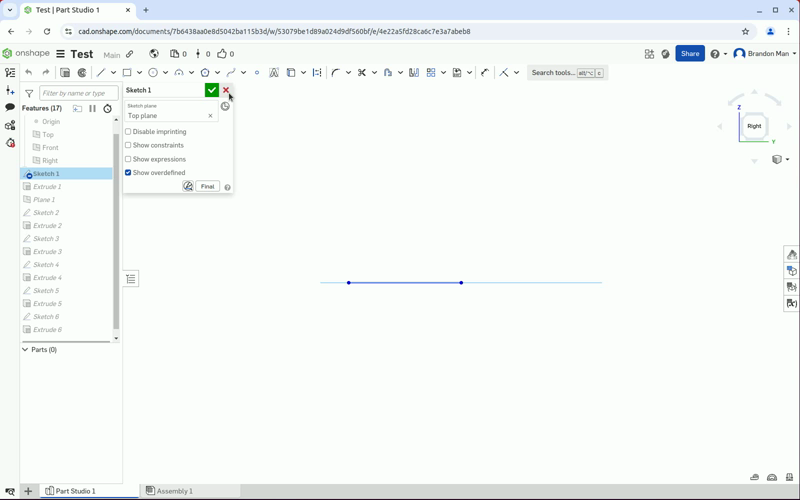
click(229, 92)
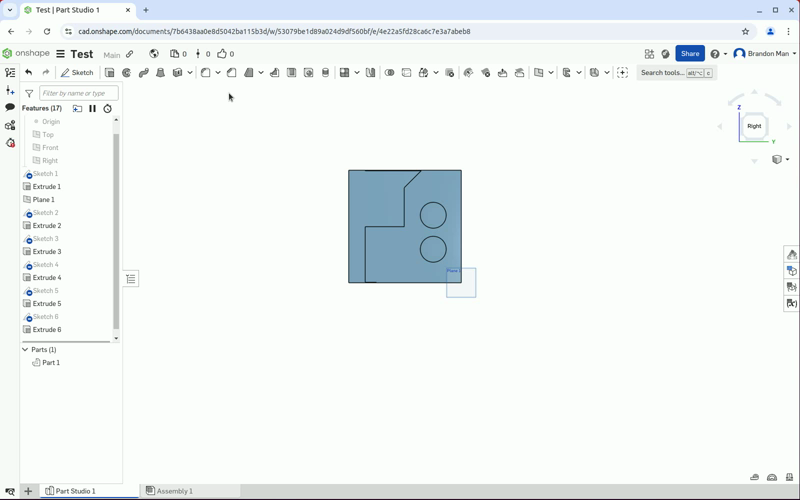
mouse_move(73, 352)
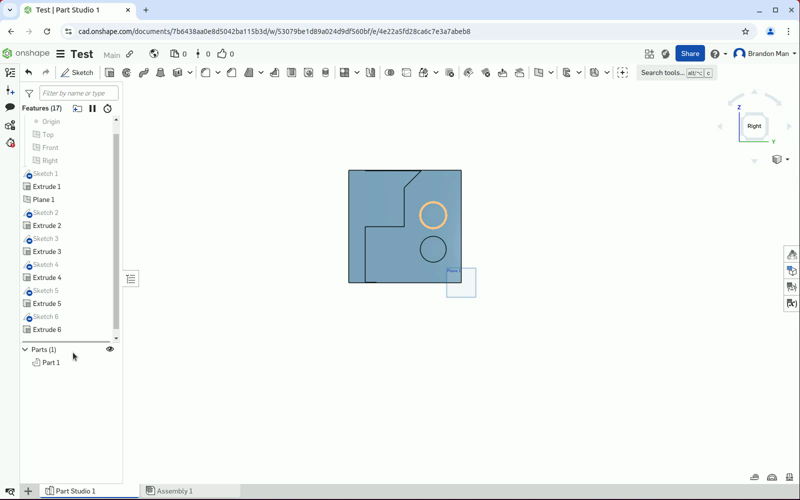
key(y)
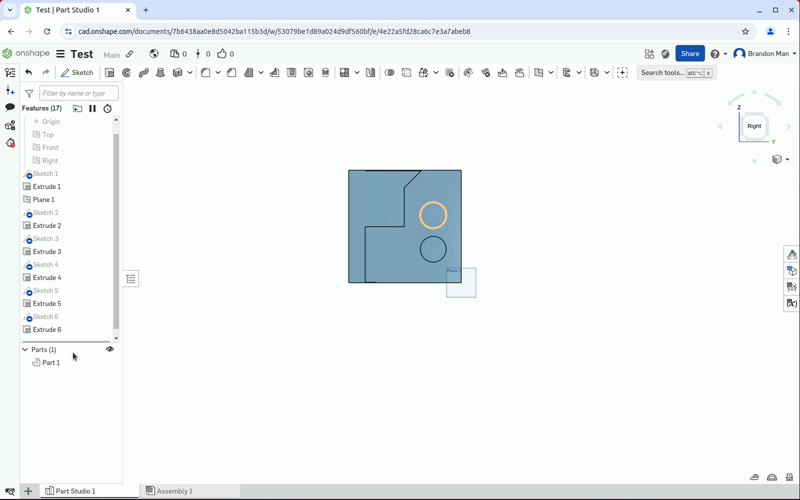
key(shift+p)
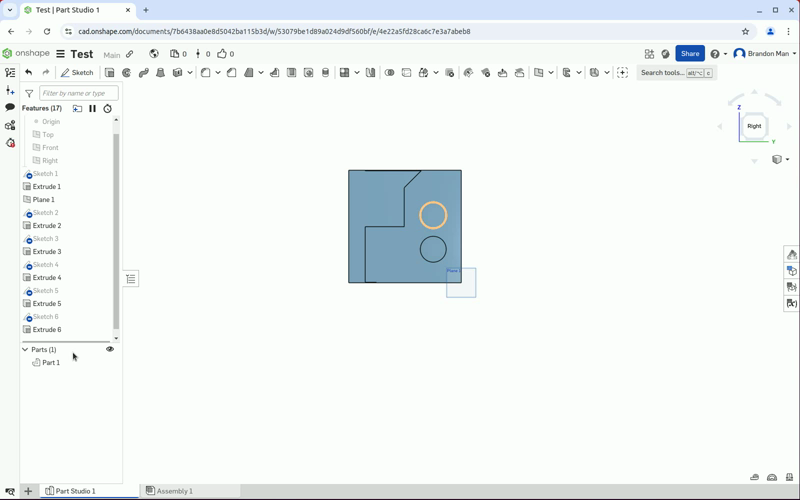
key(space)
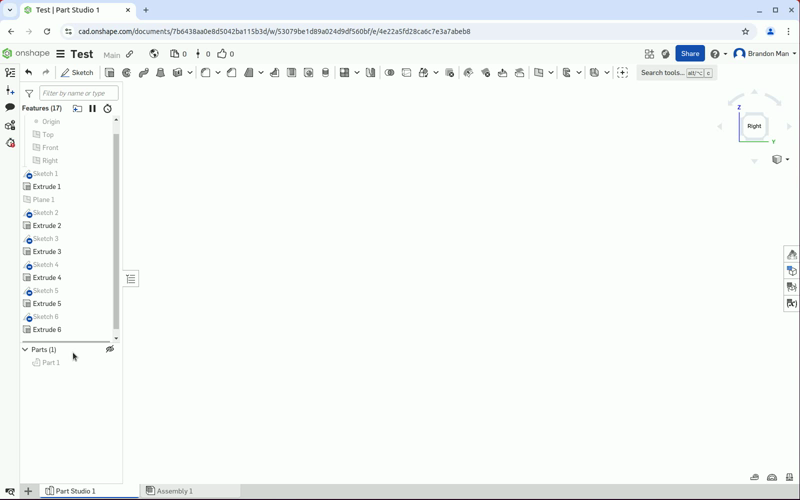
key_down(shift)
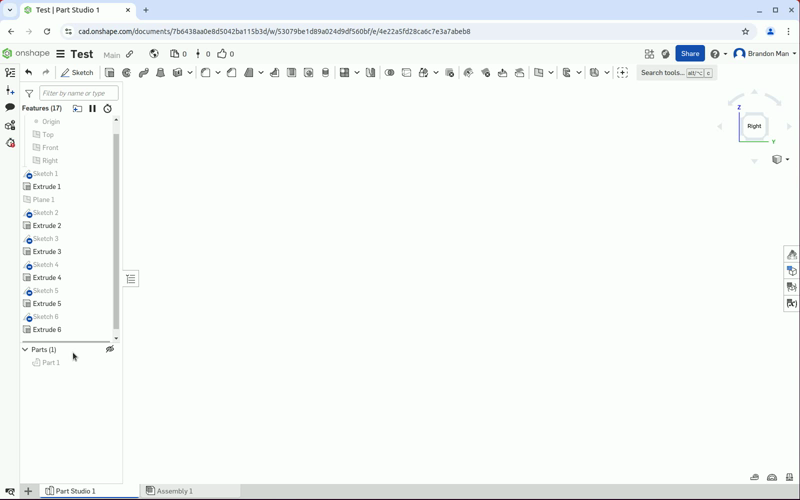
key(right)
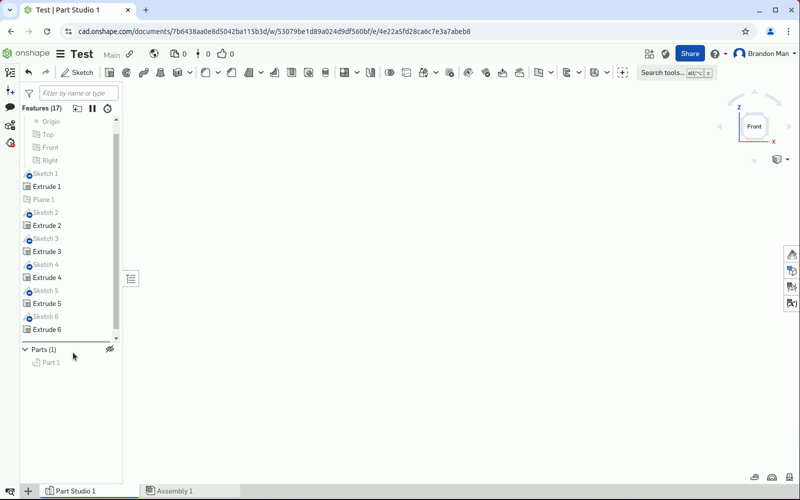
key_up(shift)
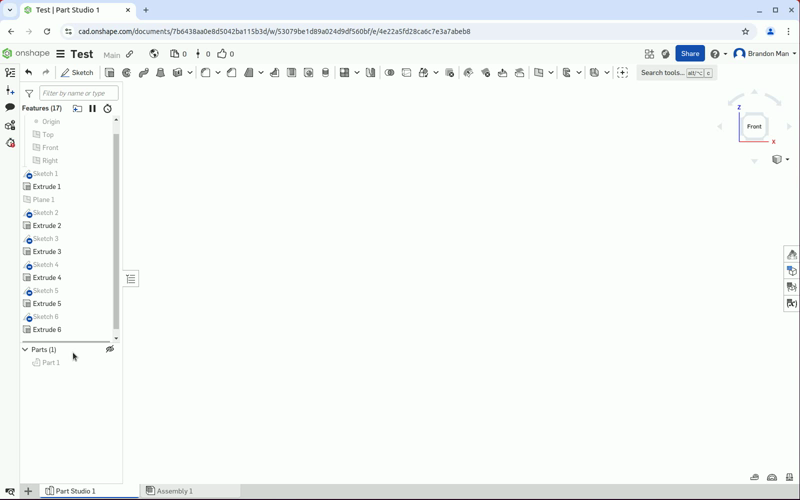
key(space)
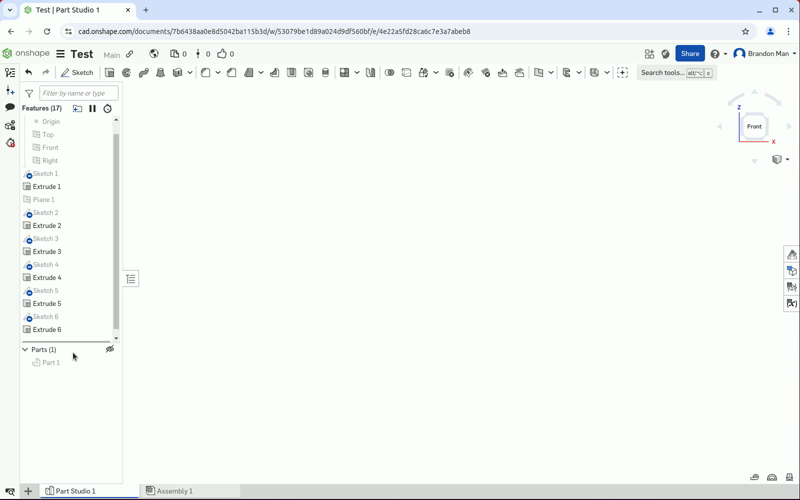
key_down(shift)
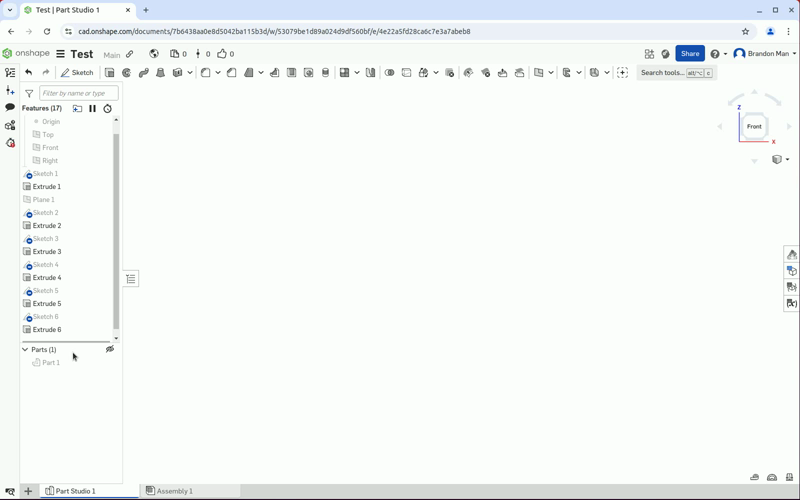
key(down)
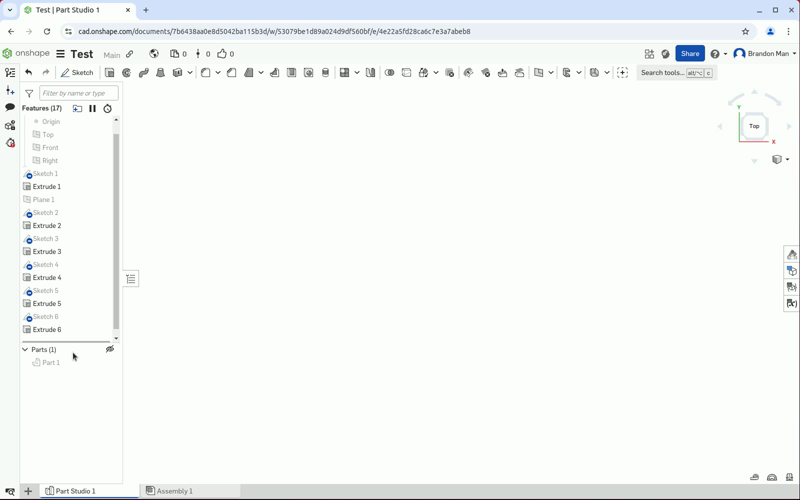
key_up(shift)
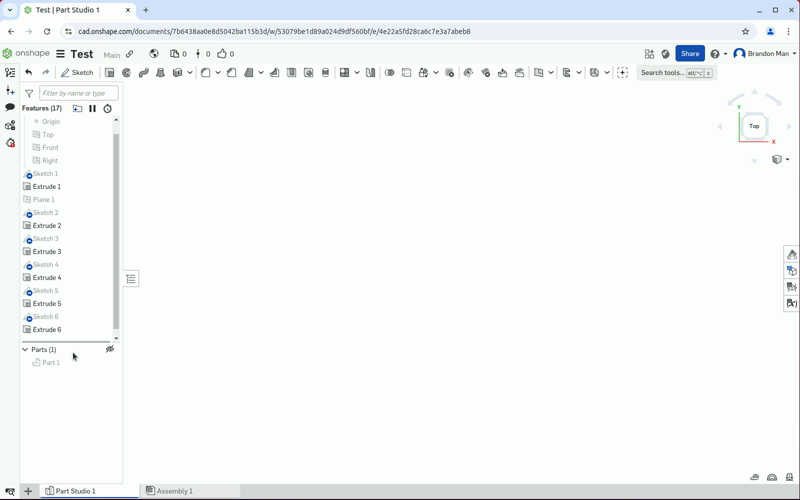
mouse_move(73, 352)
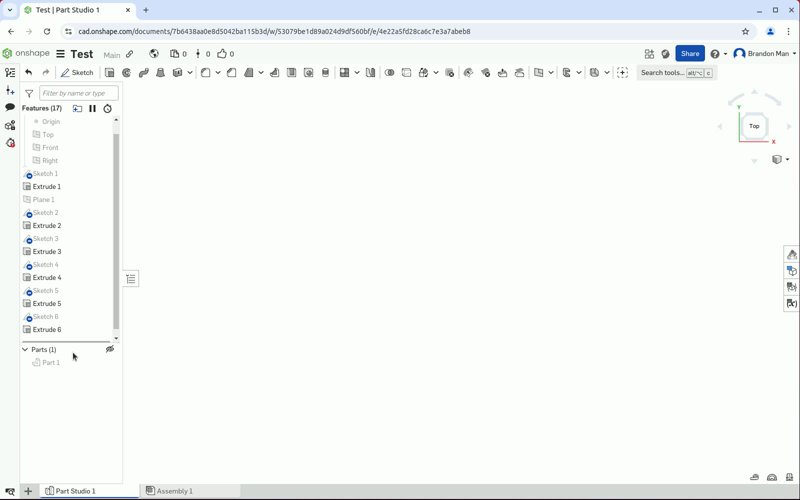
key(shift+y)
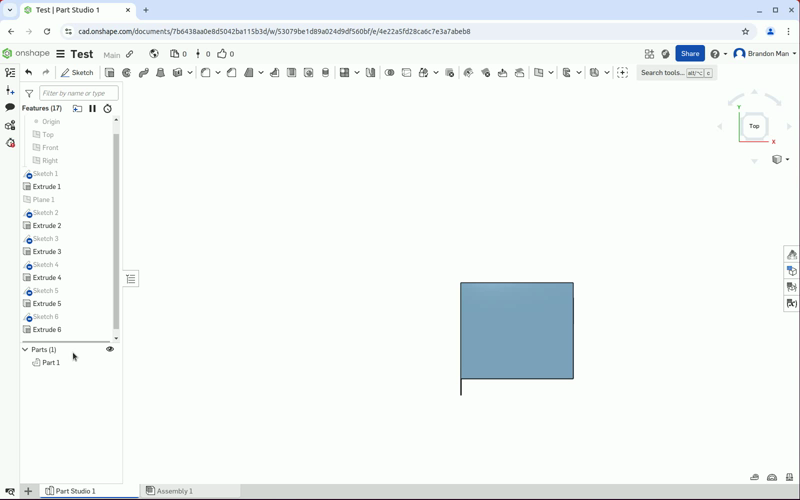
mouse_move(541, 75)
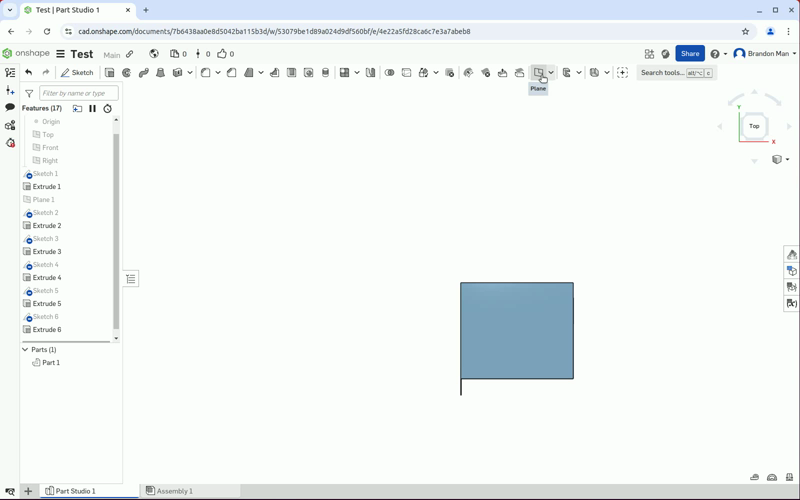
click(541, 75)
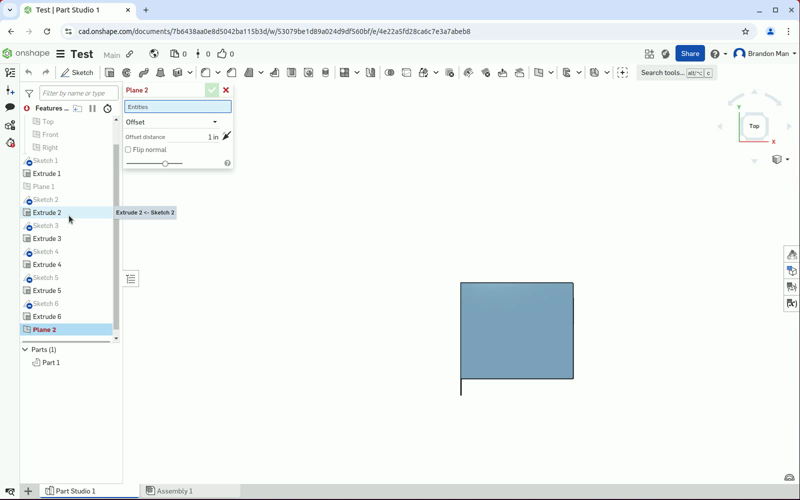
scroll(3)
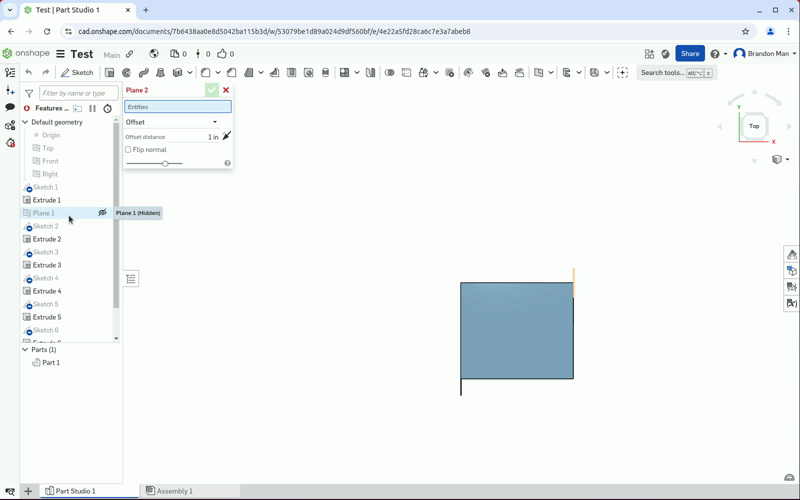
mouse_move(69, 150)
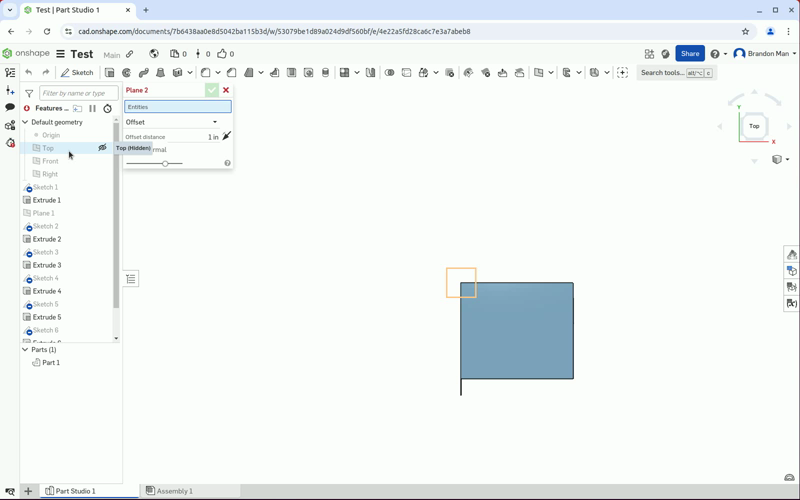
click(69, 150)
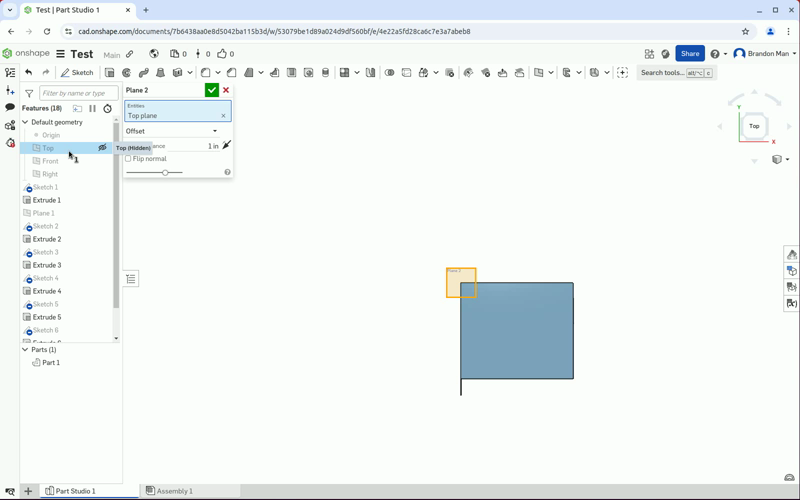
key(tab, 2)
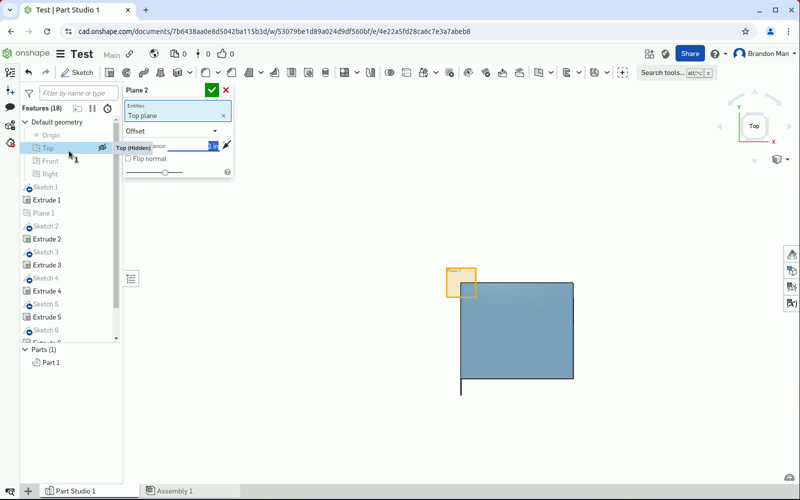
text(11.554)
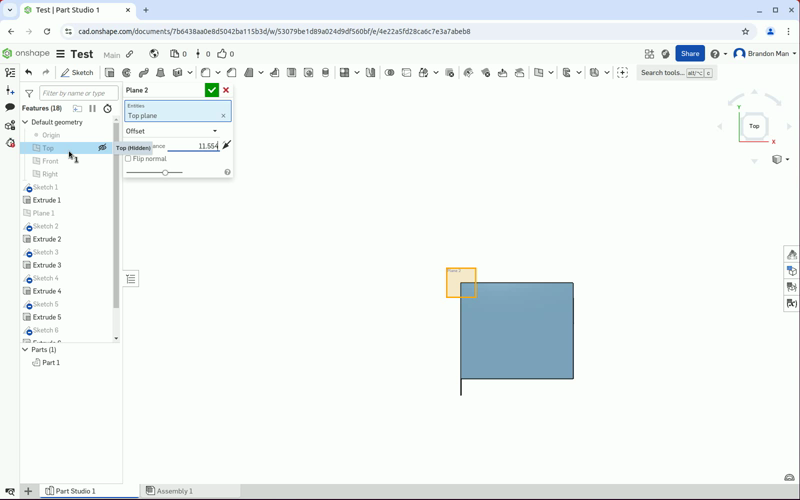
key(enter, 2)
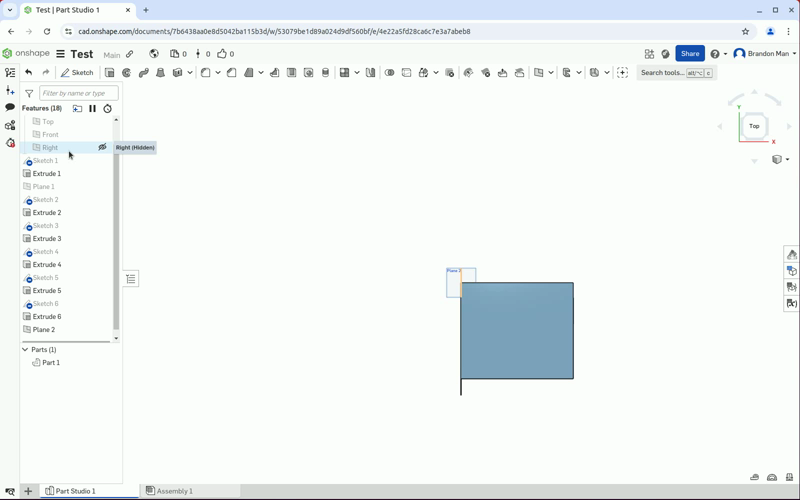
key(shift+s)
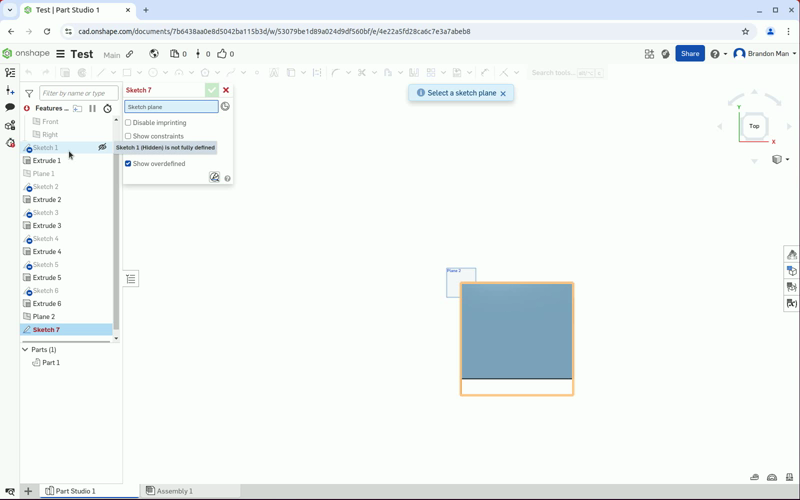
mouse_move(69, 319)
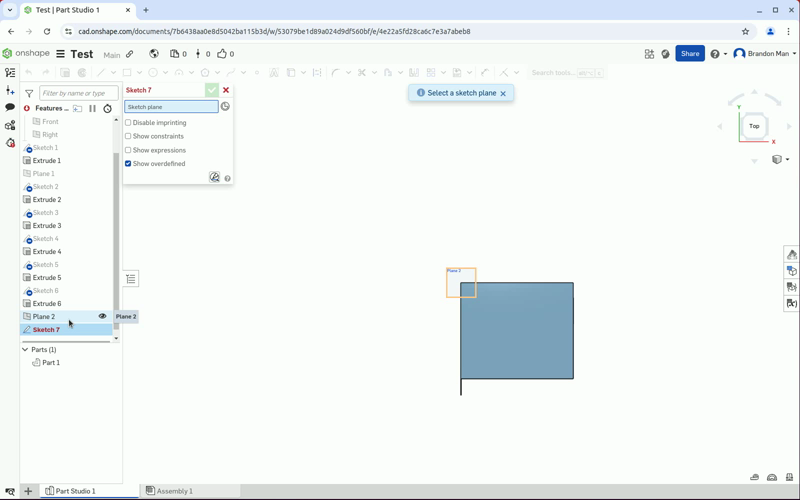
click(69, 319)
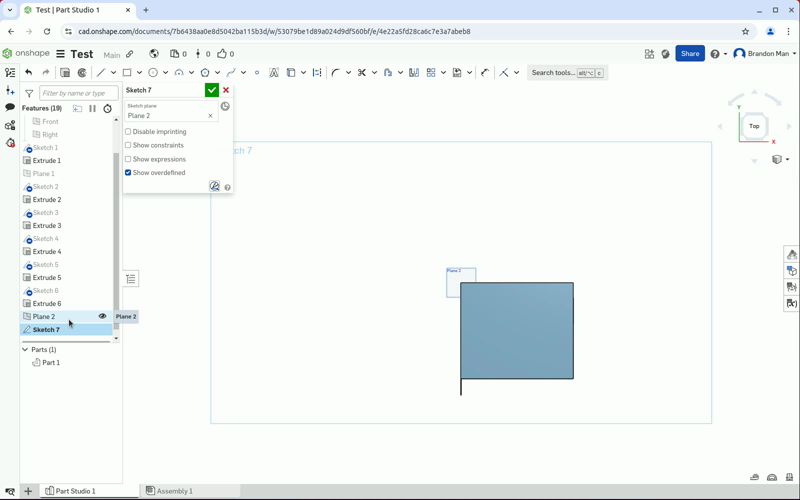
mouse_move(73, 352)
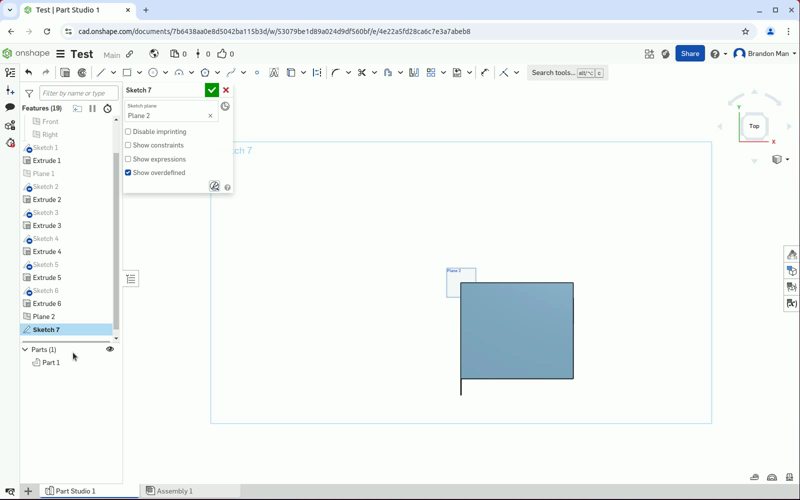
key(y)
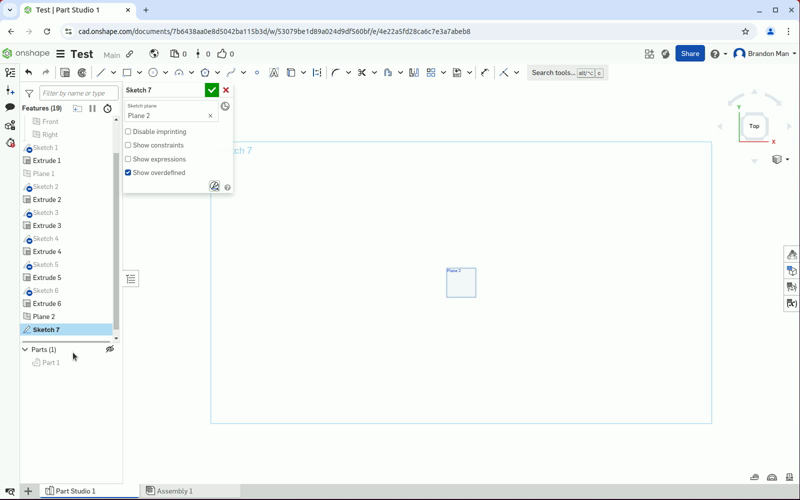
key(l)
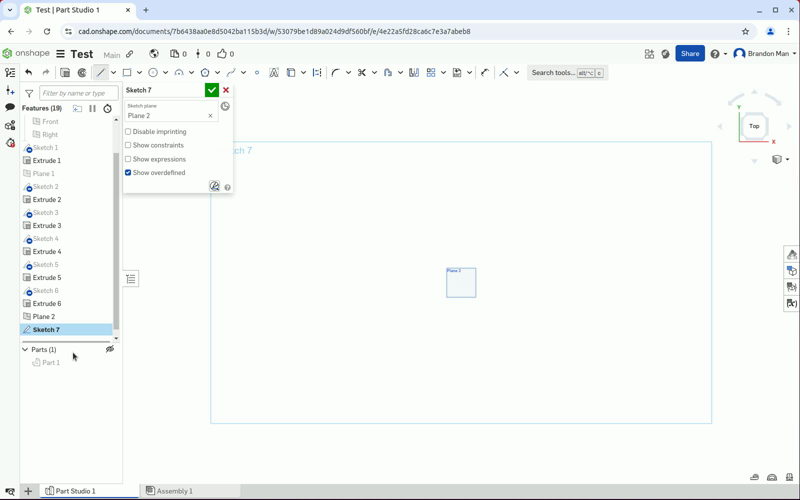
key_down(shift)
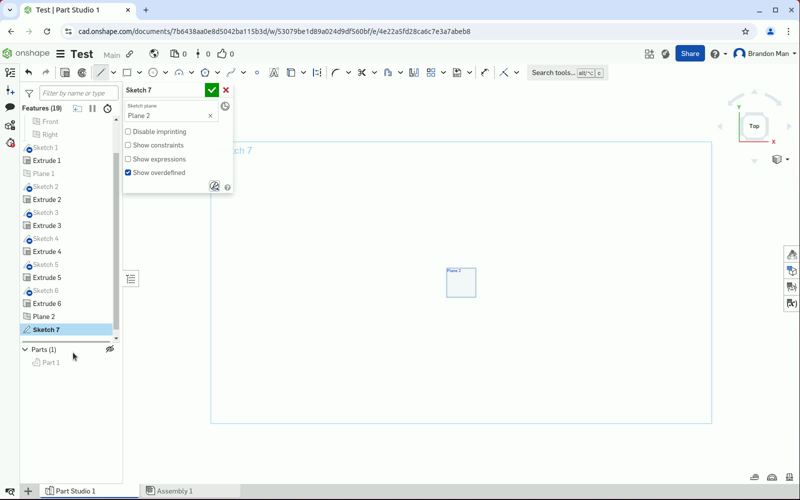
mouse_move(483, 367)
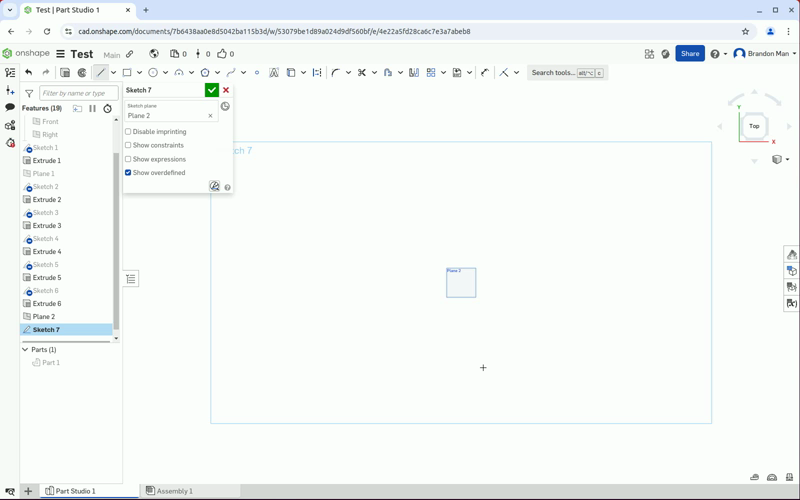
click(483, 367)
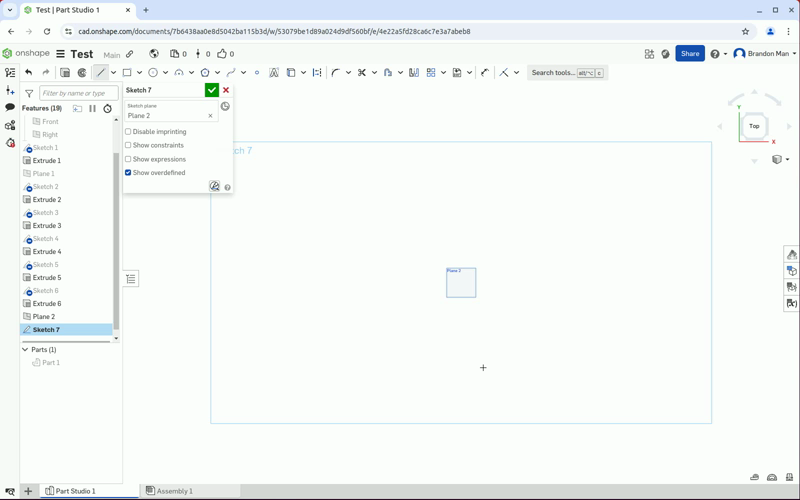
key_up(shift)
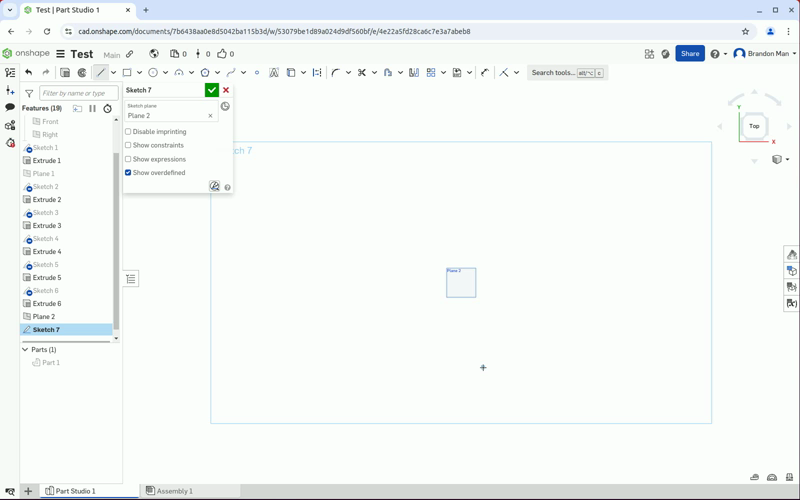
key_down(shift)
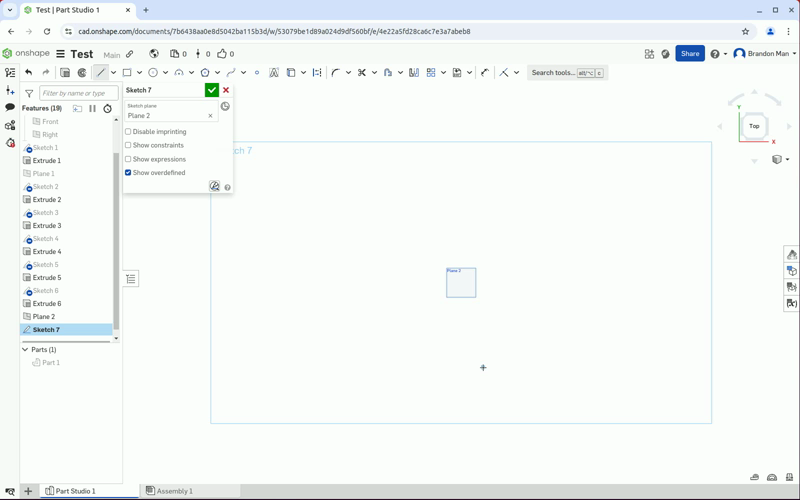
mouse_move(513, 367)
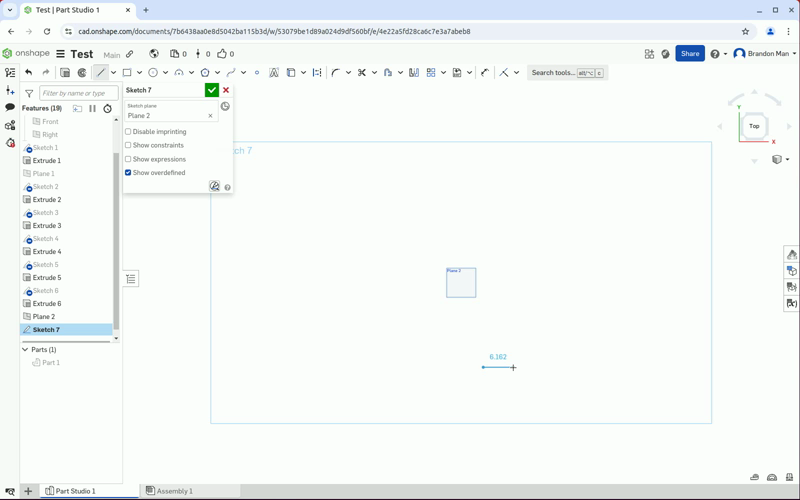
mouse_move(495, 367)
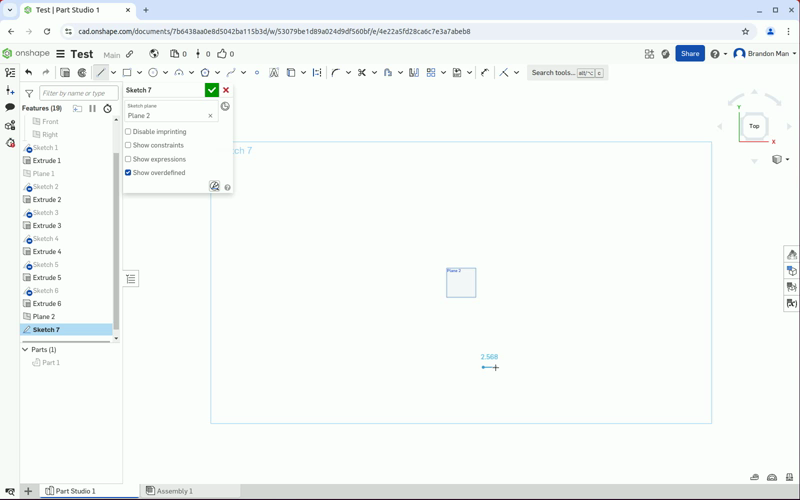
click(495, 367)
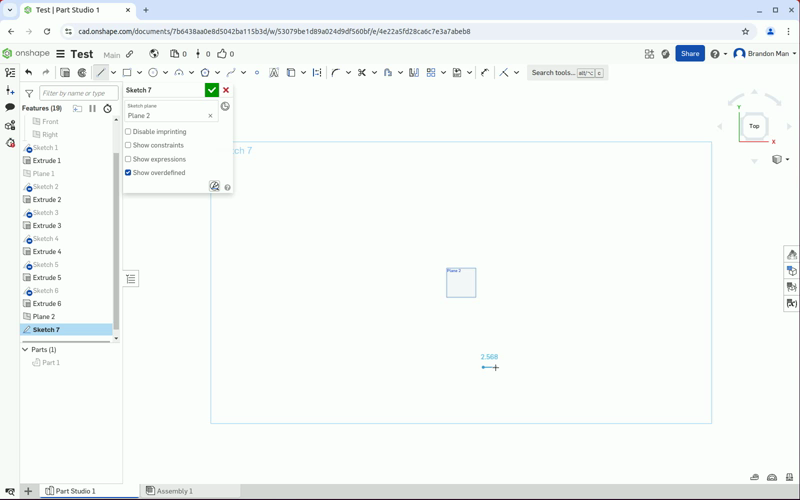
key_up(shift)
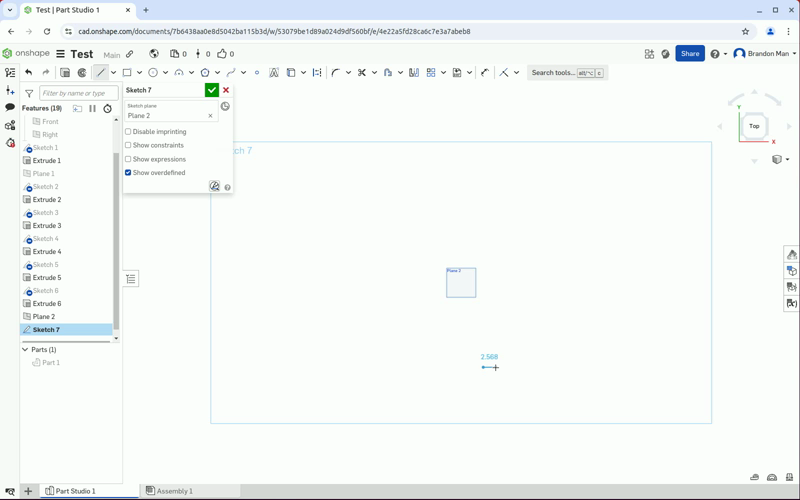
key_down(shift)
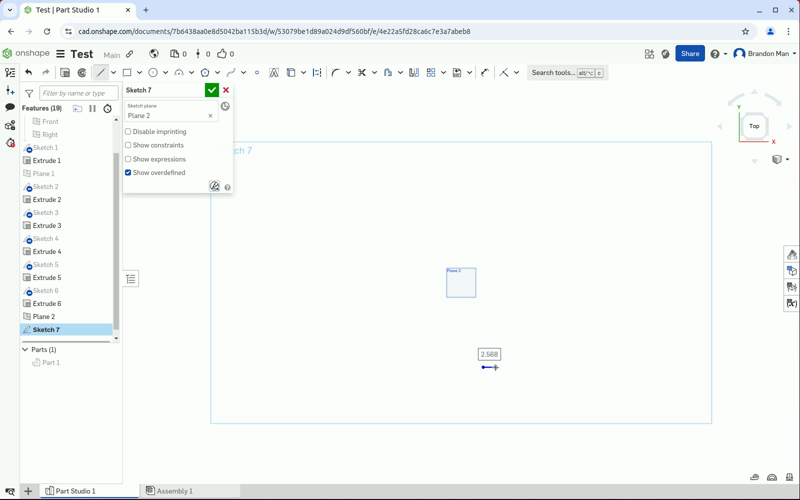
mouse_move(525, 367)
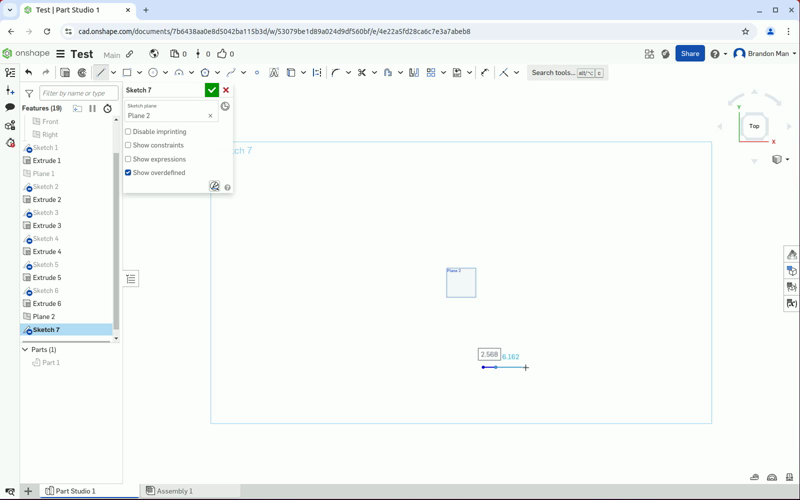
mouse_move(495, 354)
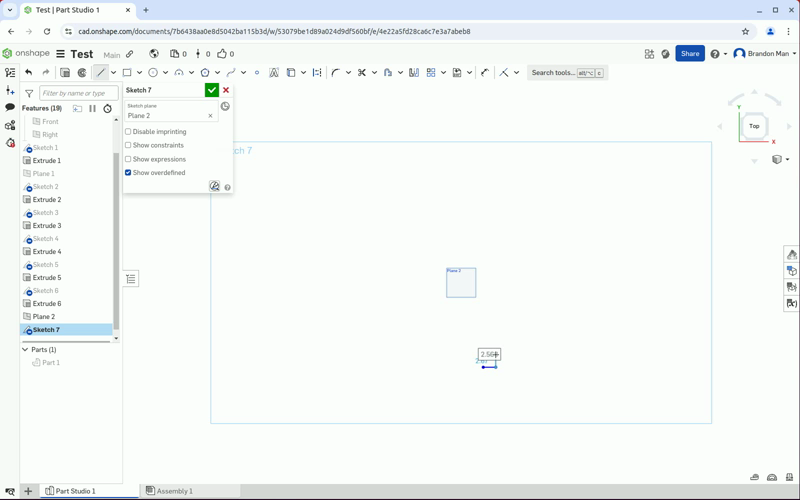
click(495, 354)
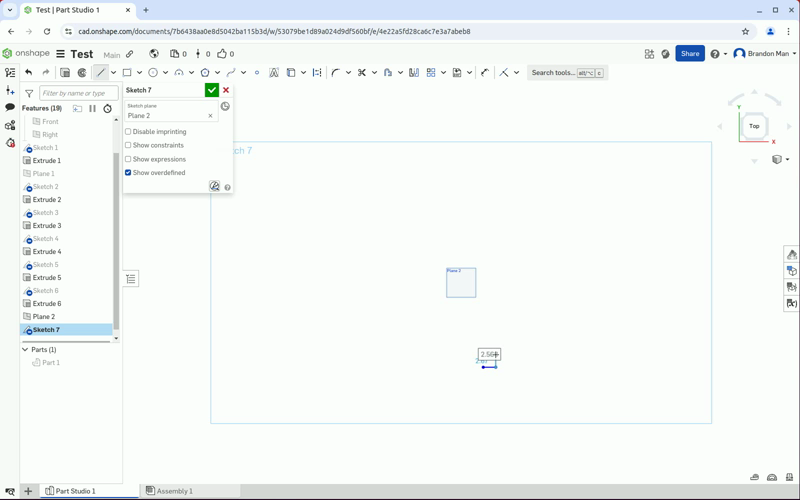
key_up(shift)
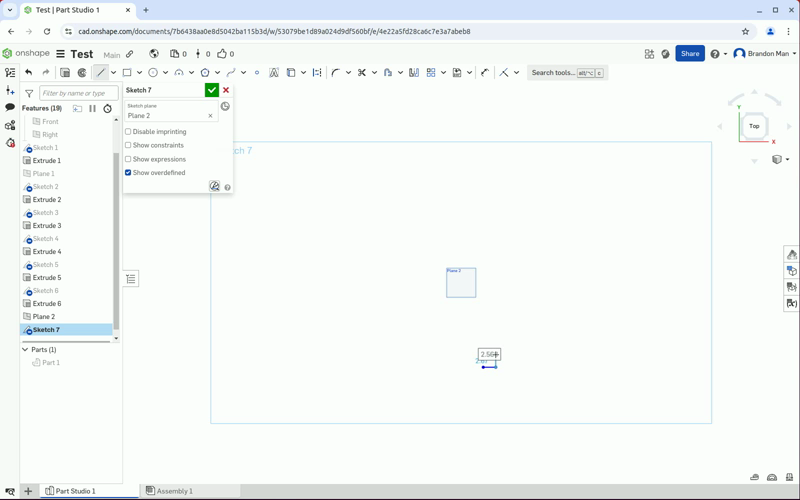
key_down(shift)
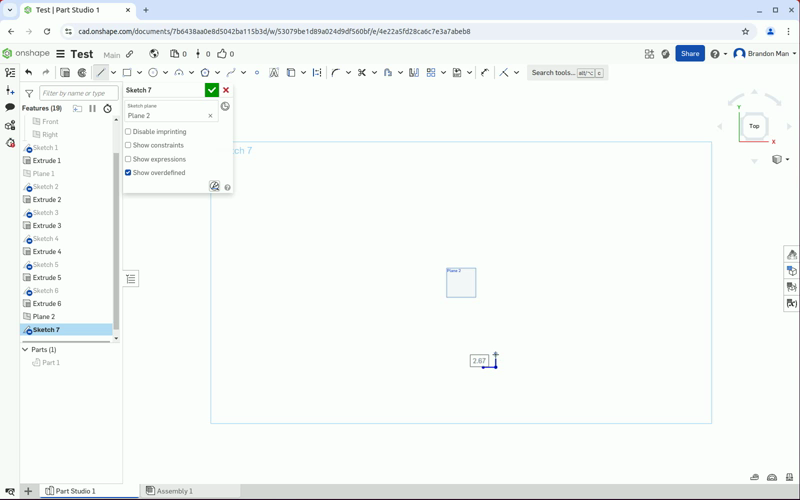
mouse_move(525, 354)
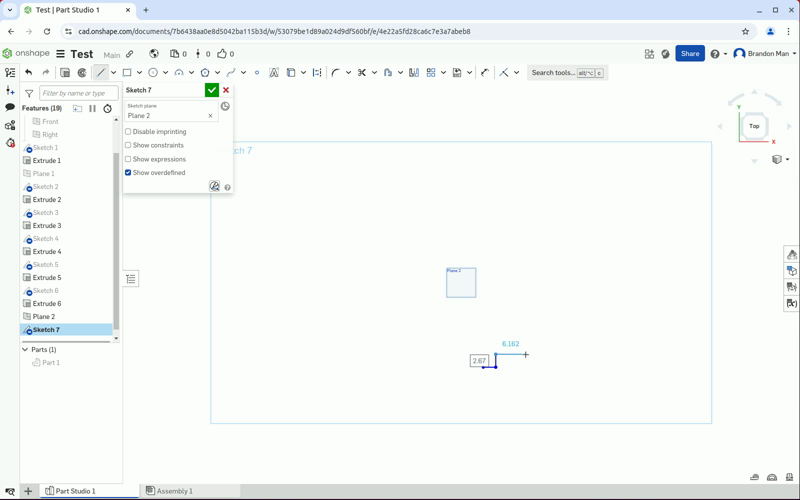
mouse_move(483, 354)
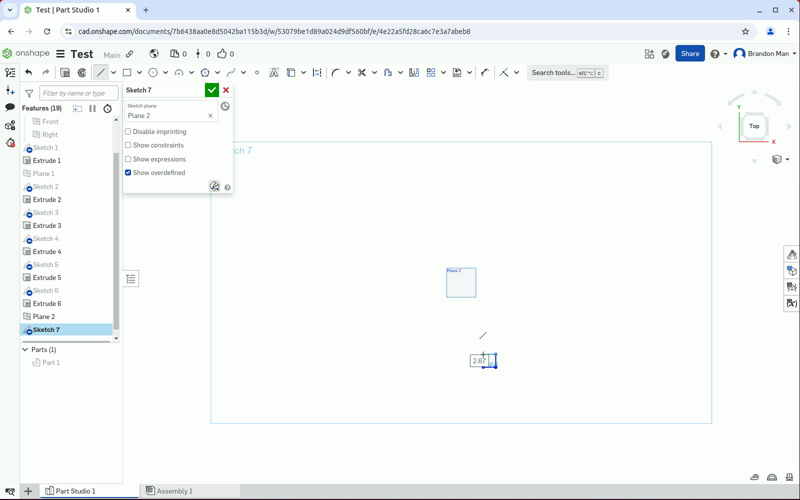
click(483, 354)
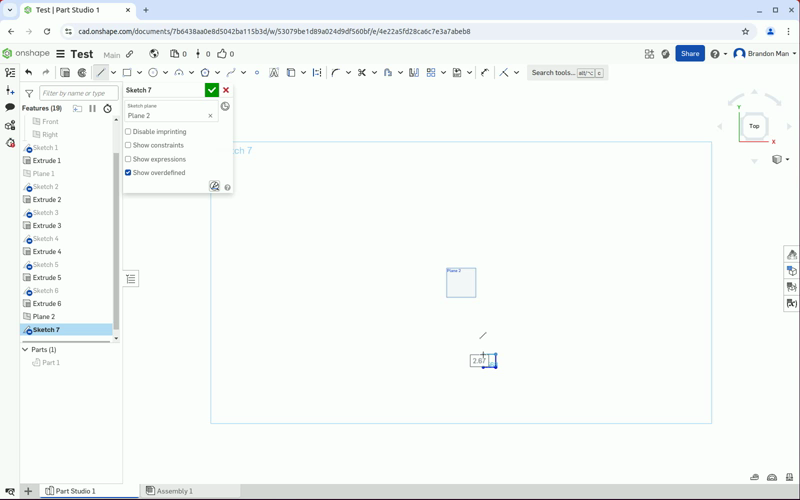
key_up(shift)
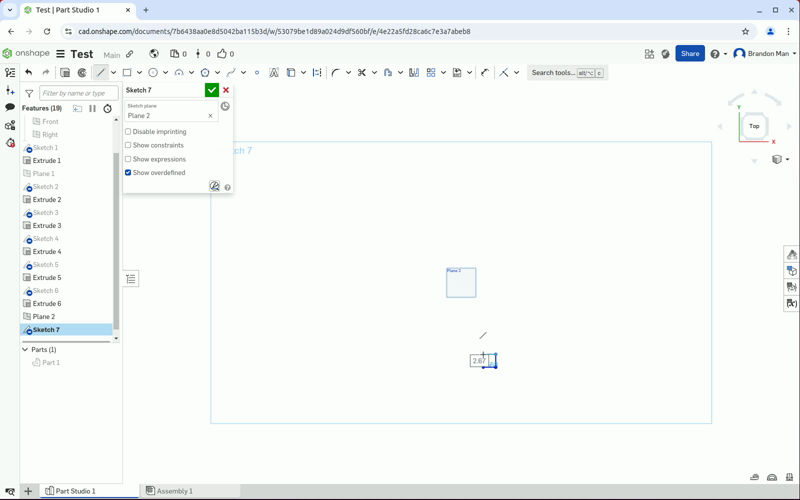
mouse_move(513, 354)
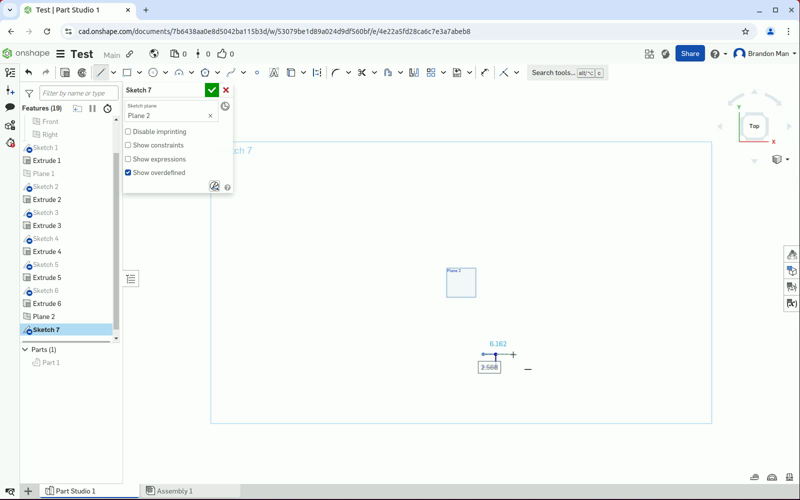
key_down(shift)
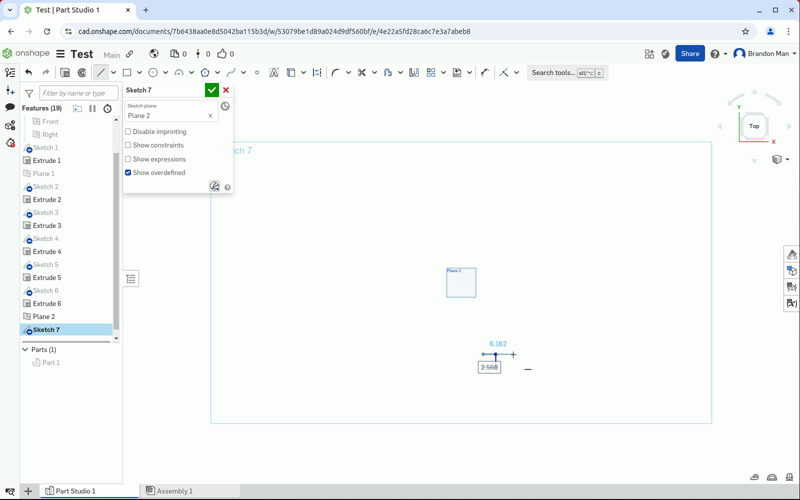
mouse_move(483, 367)
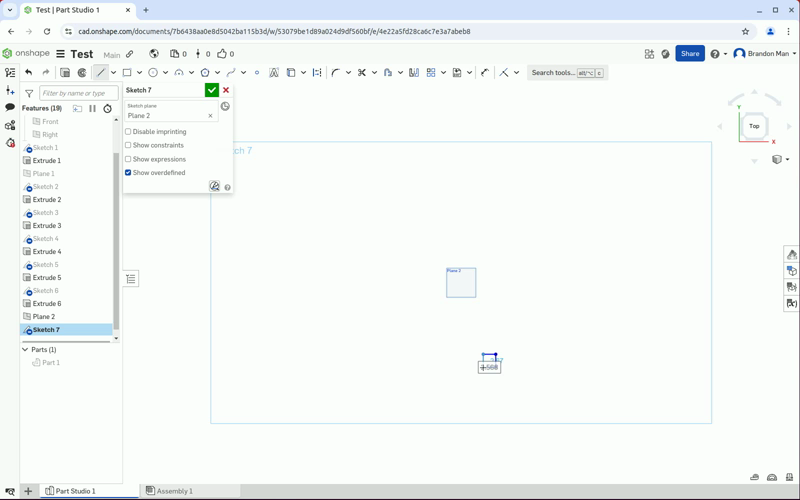
key_up(shift)
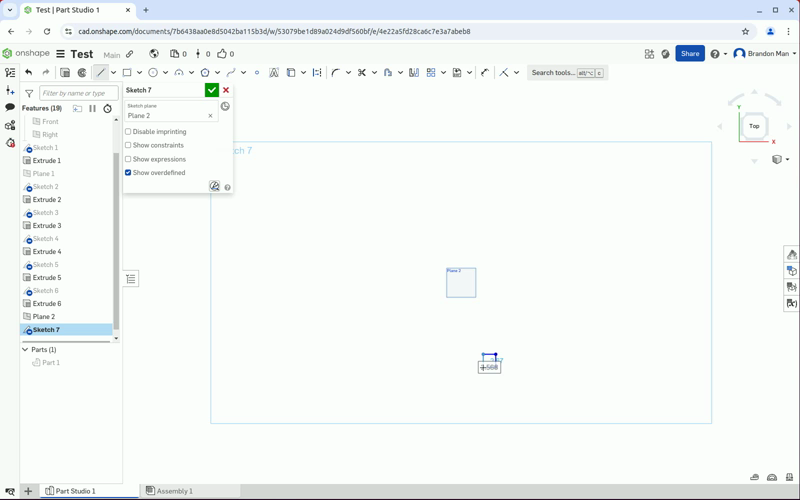
click(483, 367)
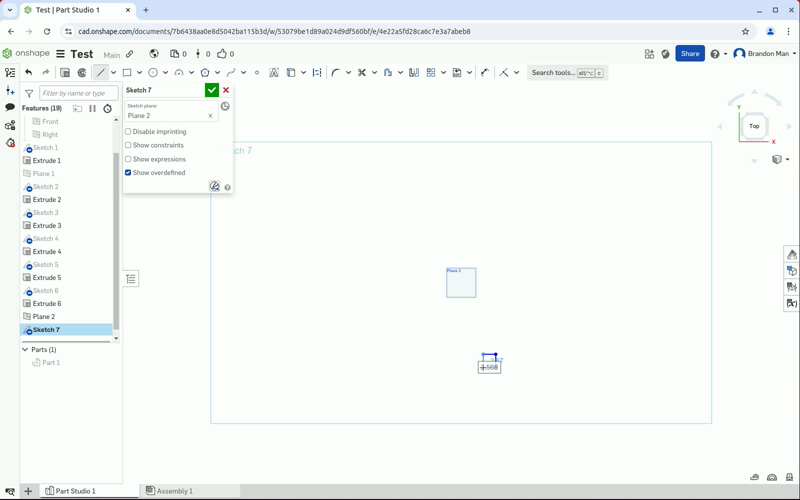
key(esc)
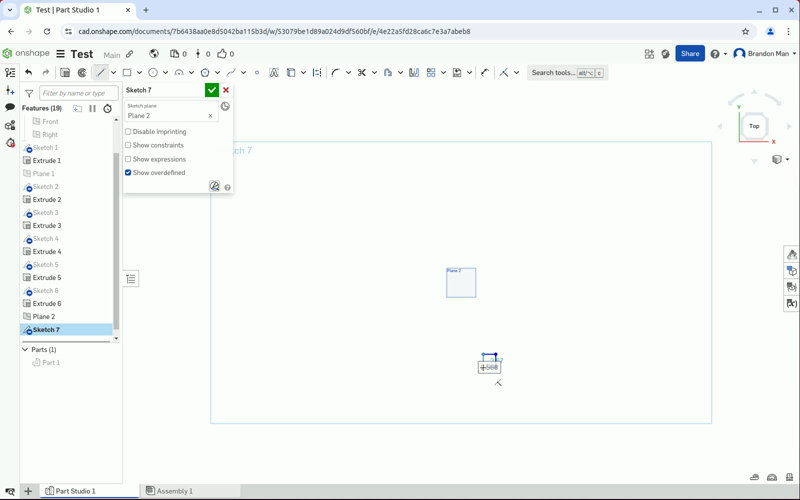
mouse_move(483, 354)
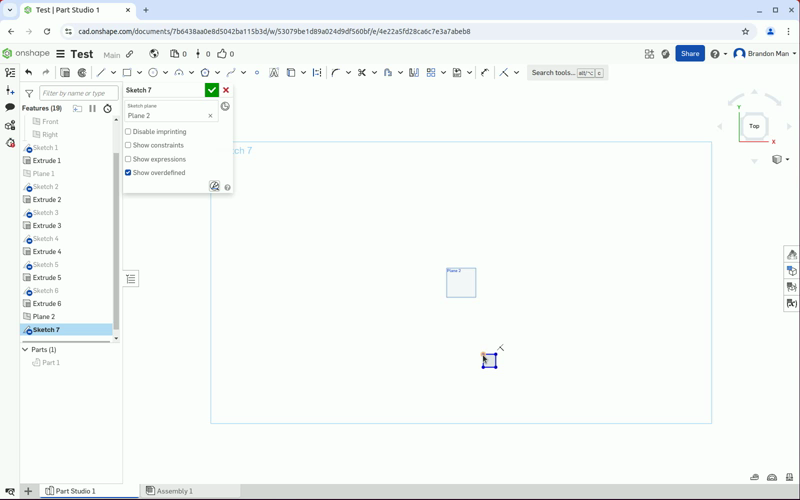
scroll(6)
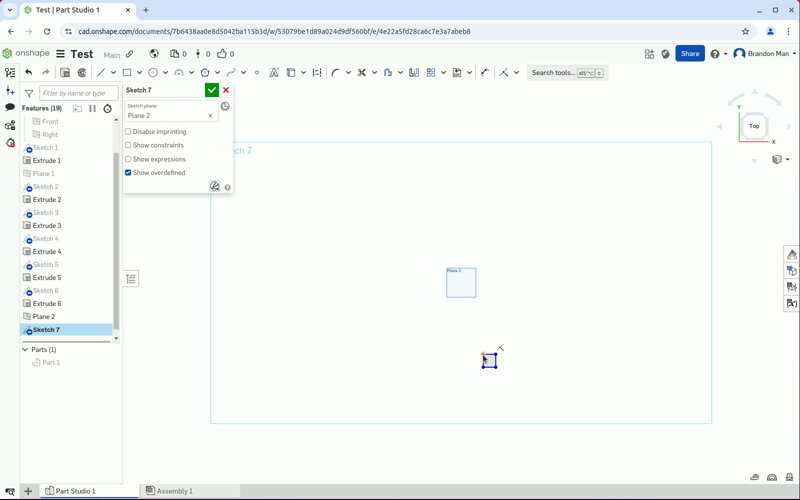
scroll(6)
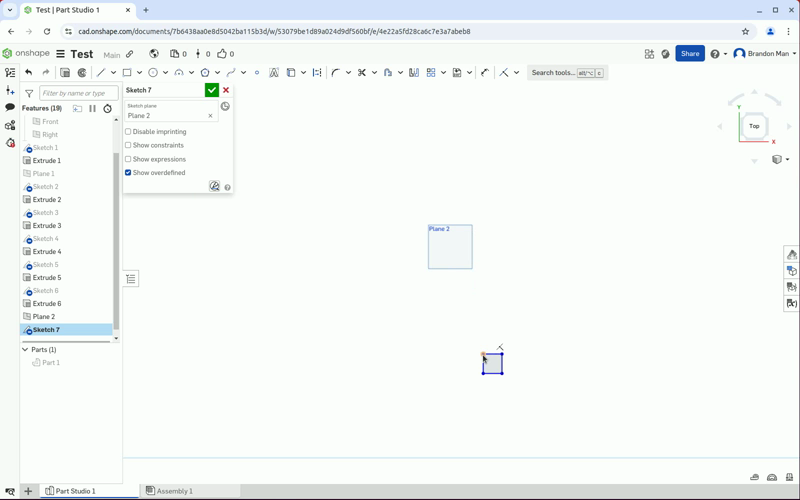
scroll(6)
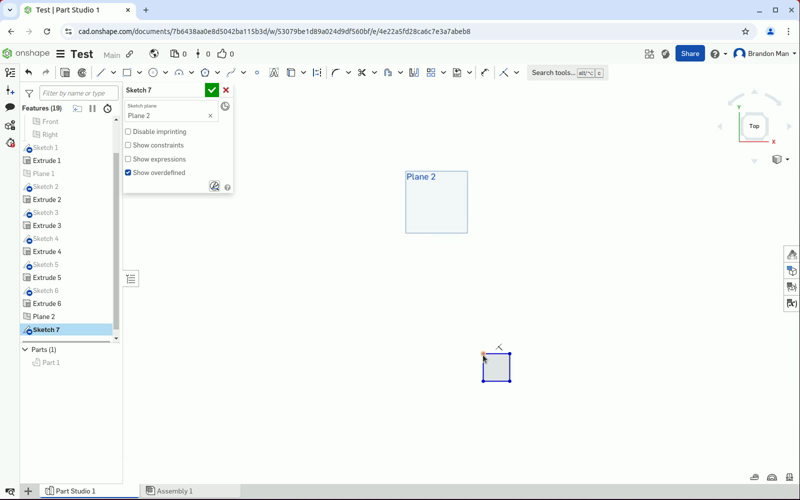
scroll(6)
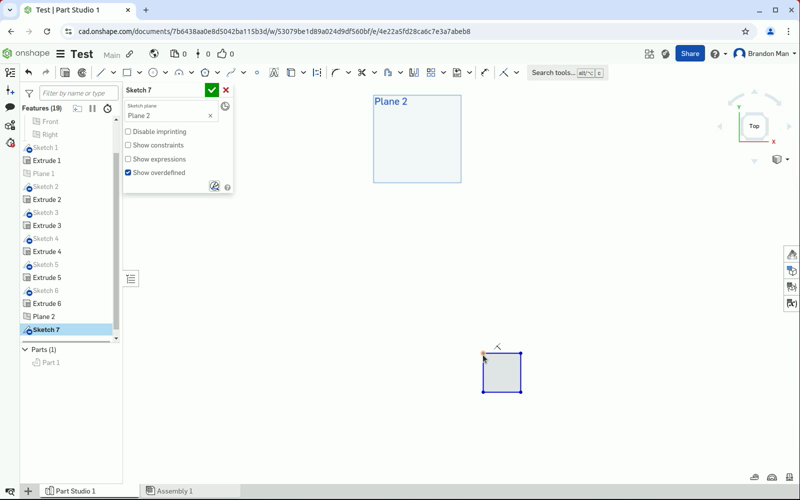
scroll(6)
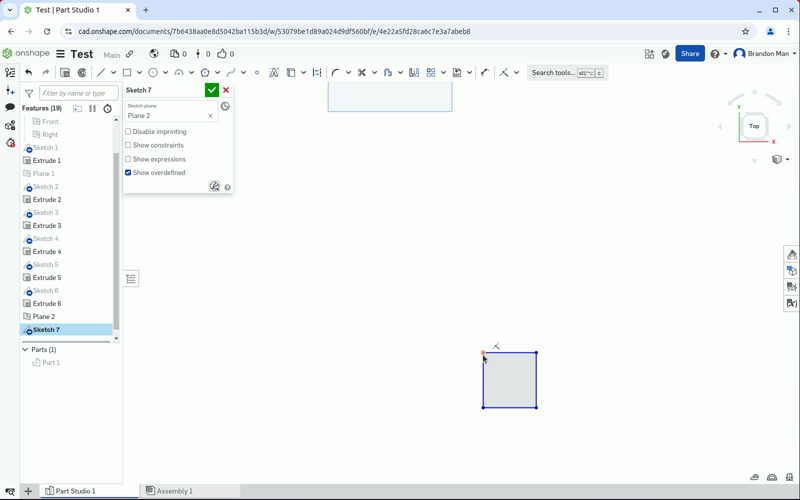
scroll(6)
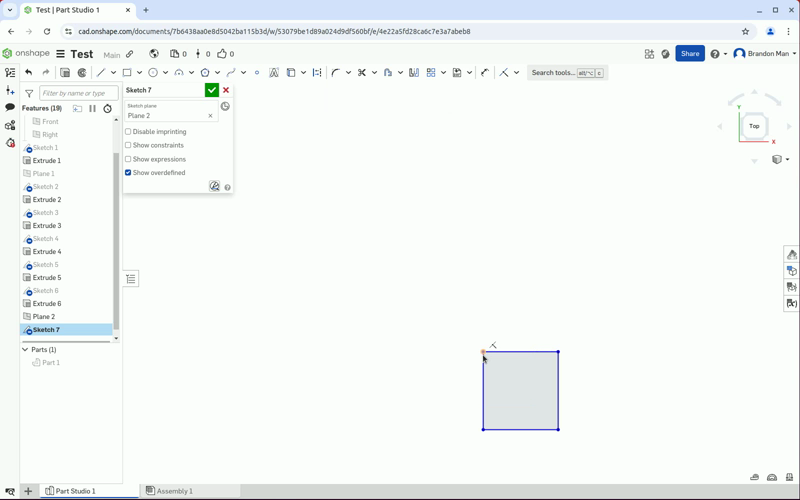
scroll(6)
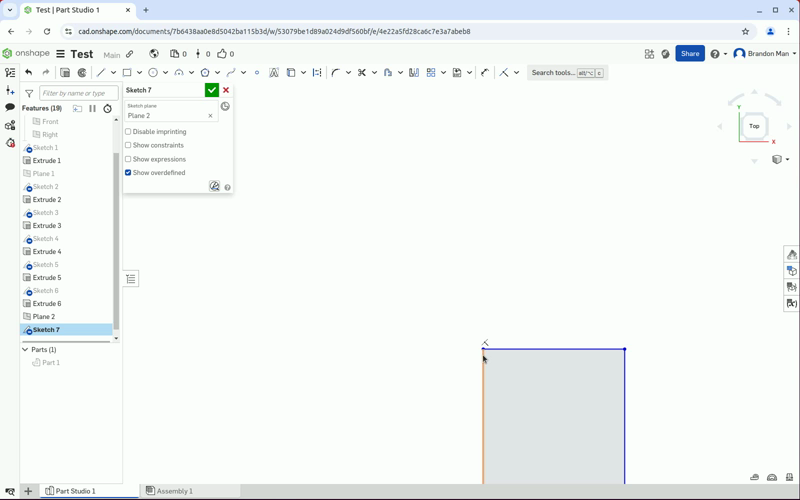
click(483, 354)
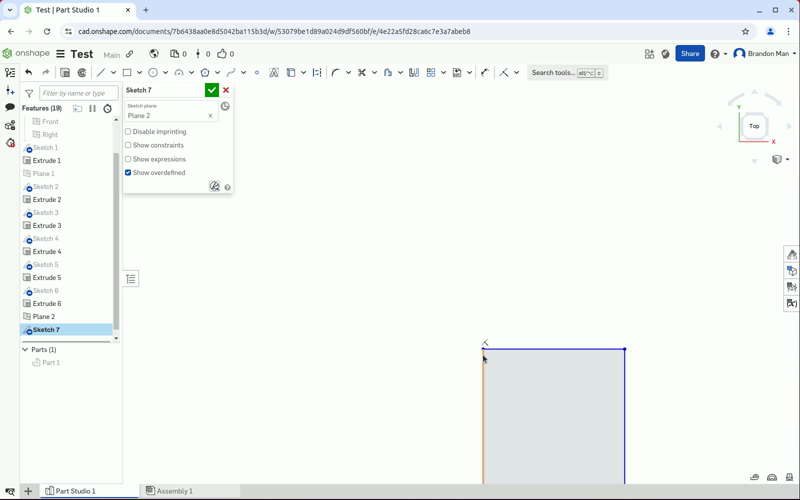
scroll(-6)
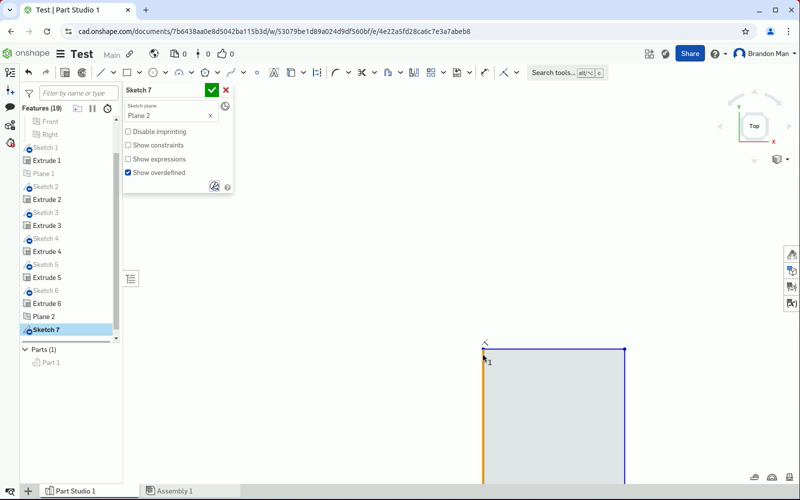
scroll(-6)
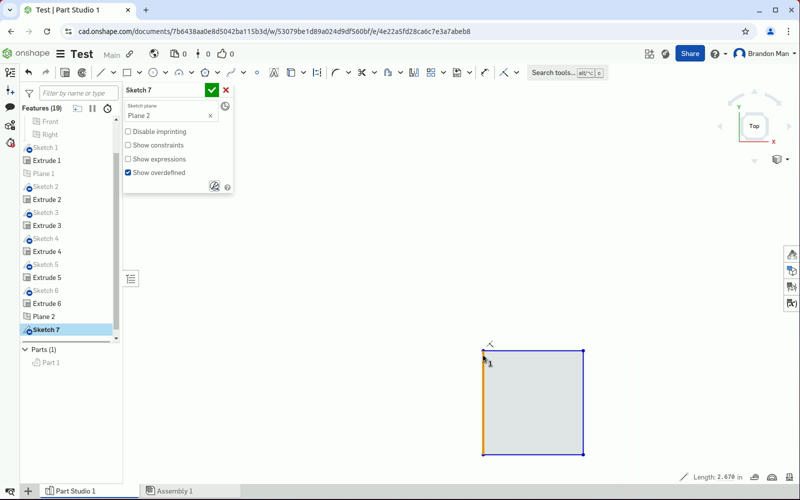
scroll(-6)
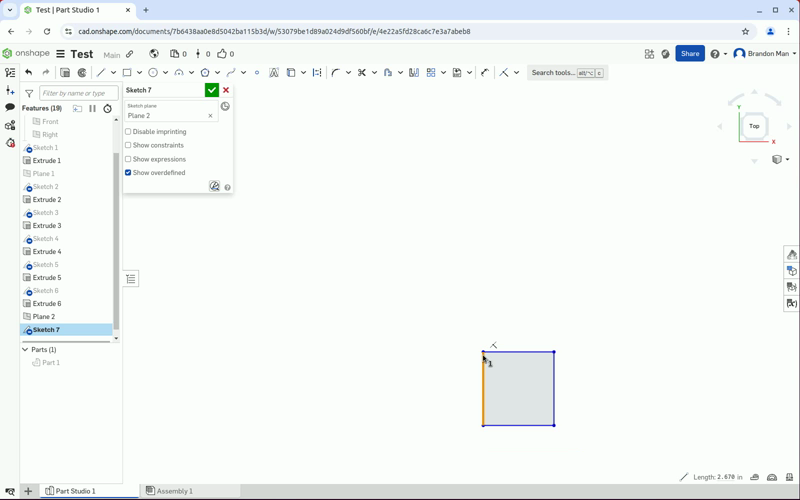
scroll(-6)
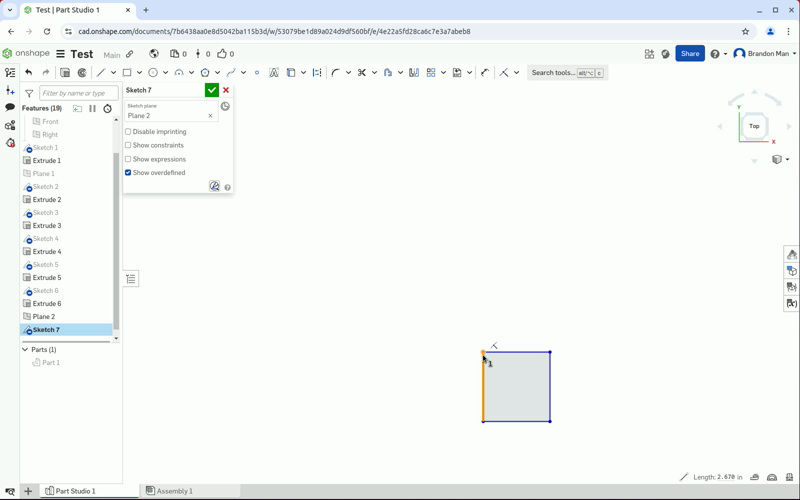
scroll(-6)
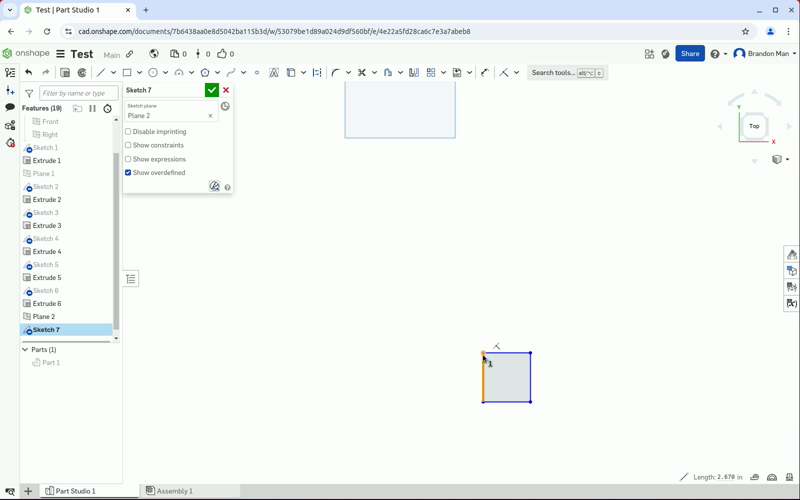
scroll(-6)
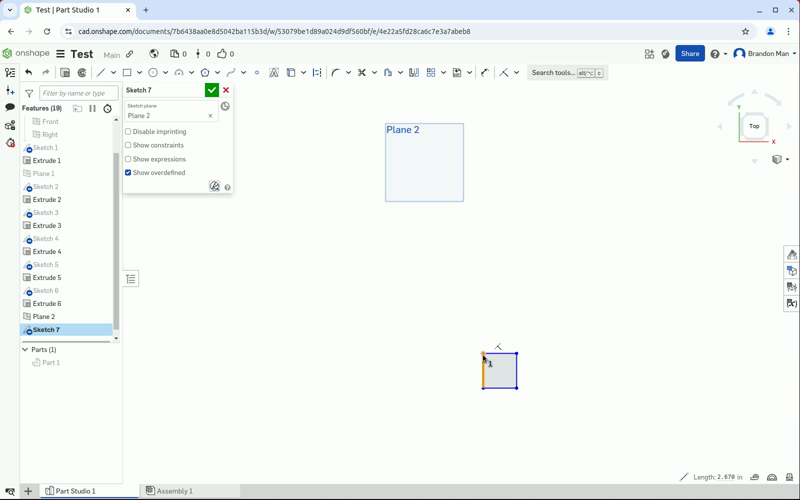
scroll(-6)
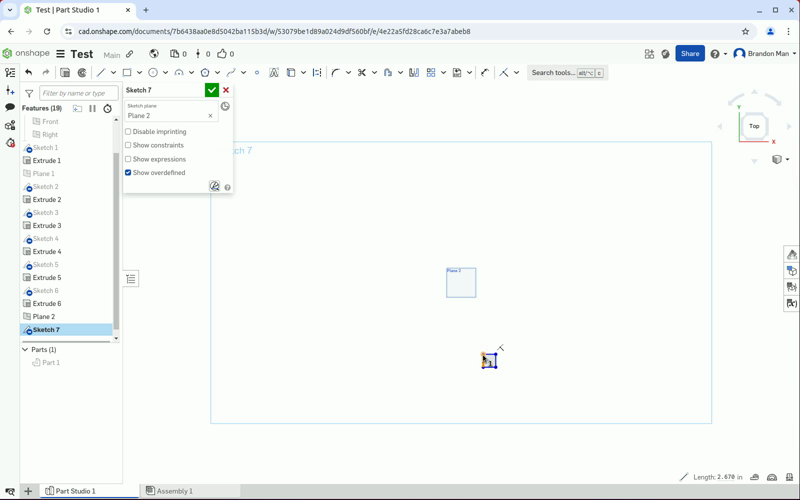
mouse_move(73, 352)
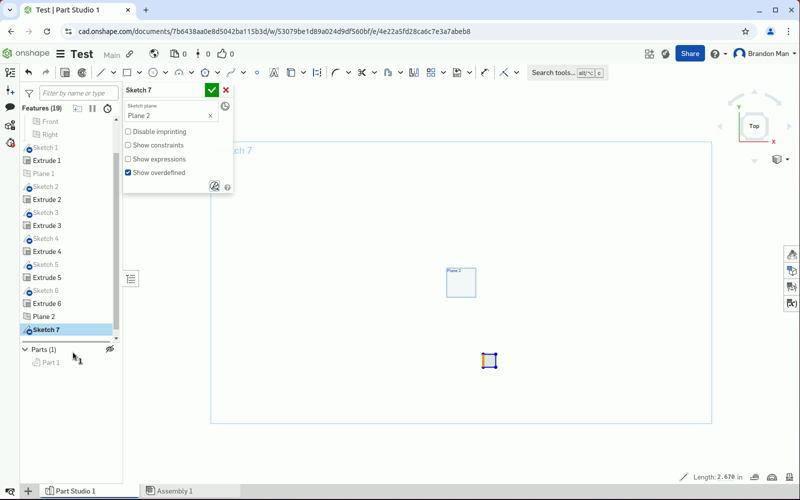
key(shift+y)
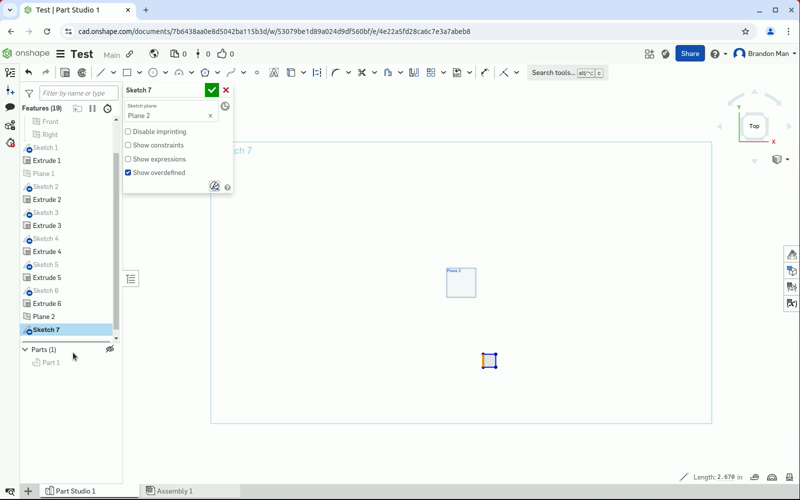
key(shift+e)
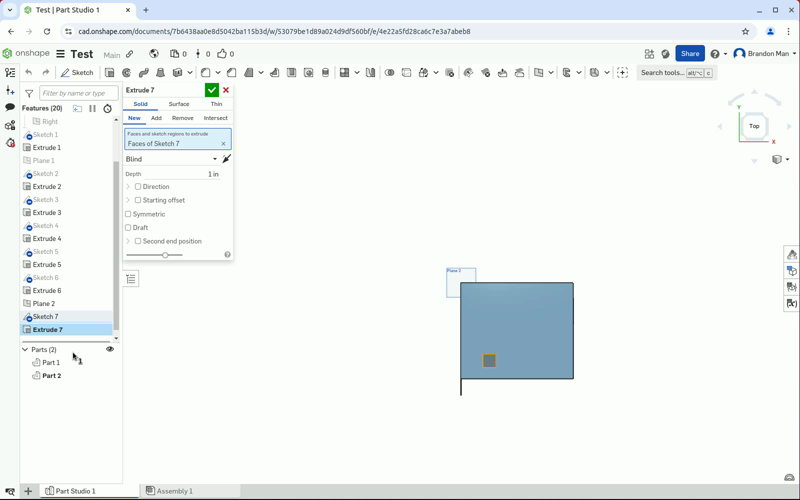
mouse_move(143, 106)
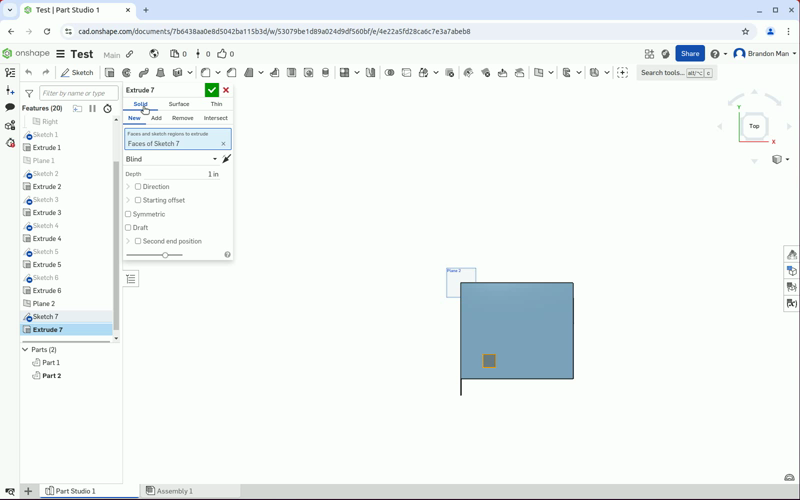
click(143, 106)
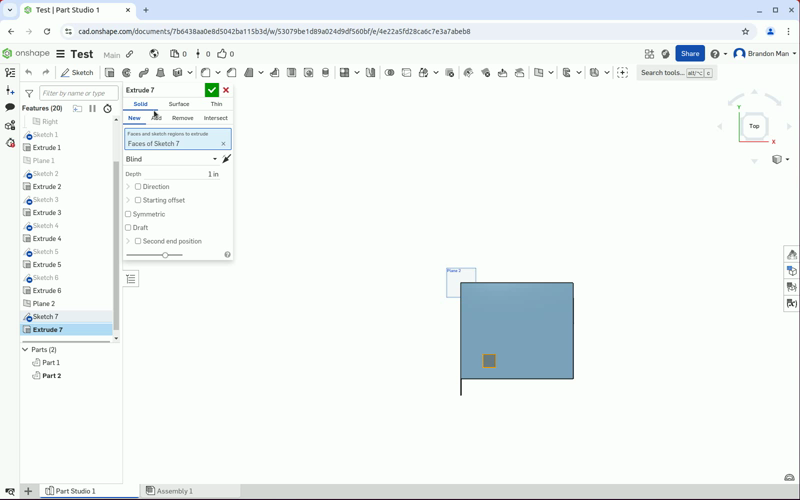
mouse_move(186, 120)
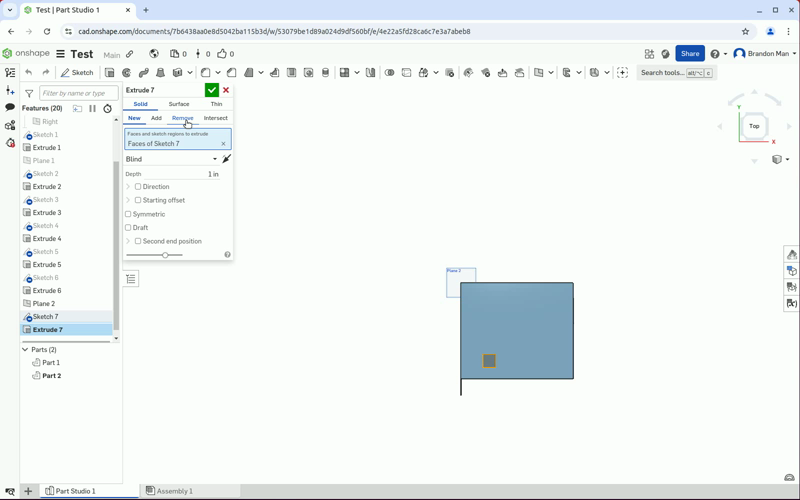
click(186, 120)
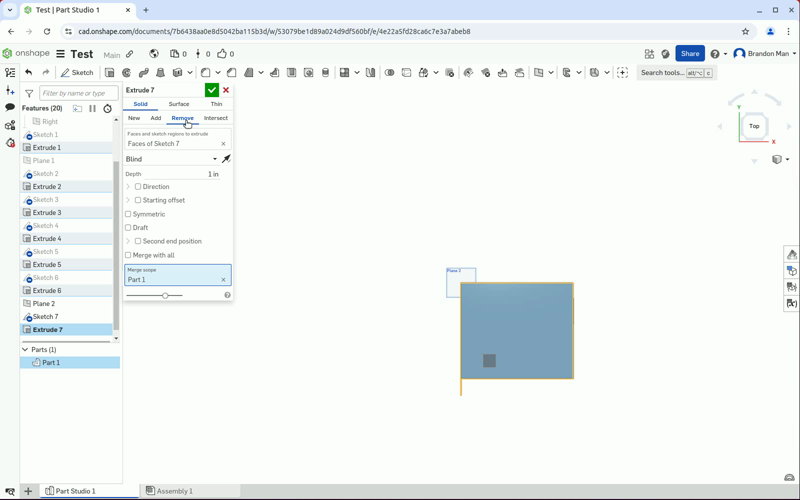
key(tab, 4)
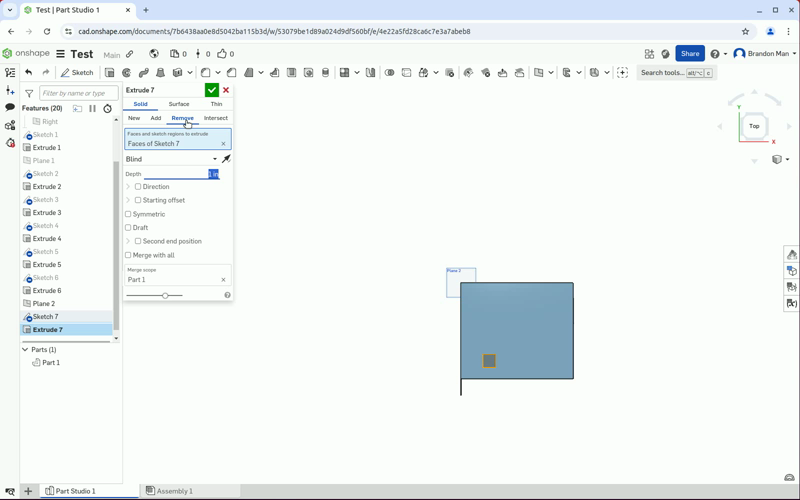
text(11.554)
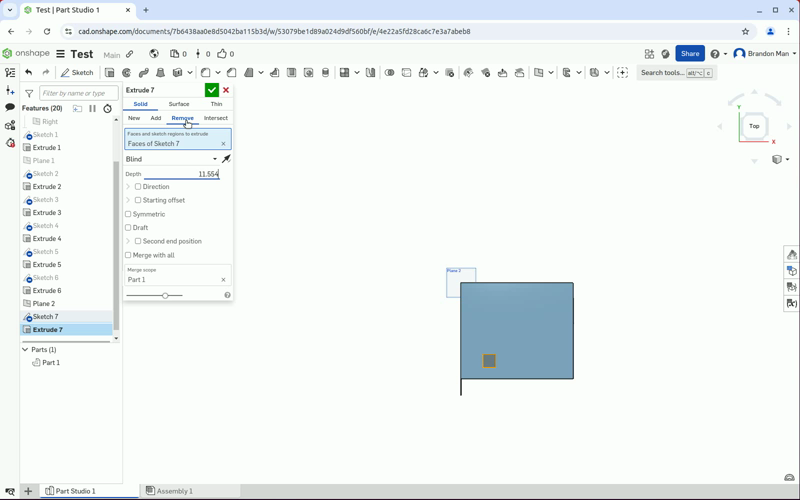
key(tab, 6)
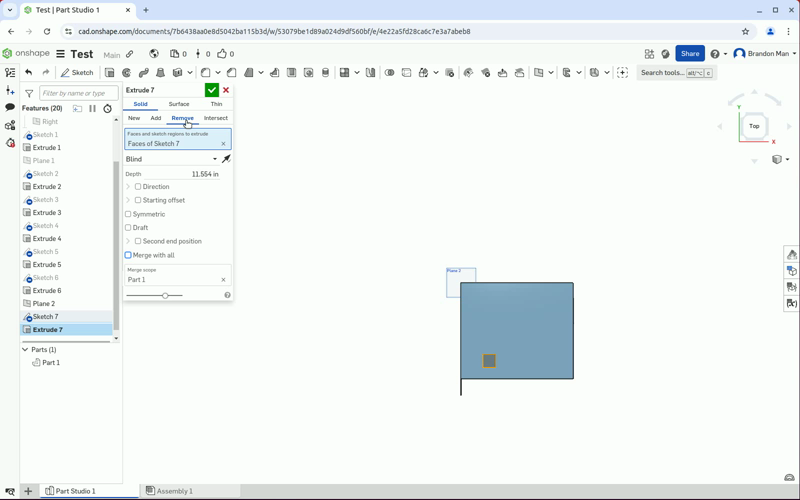
key(space)
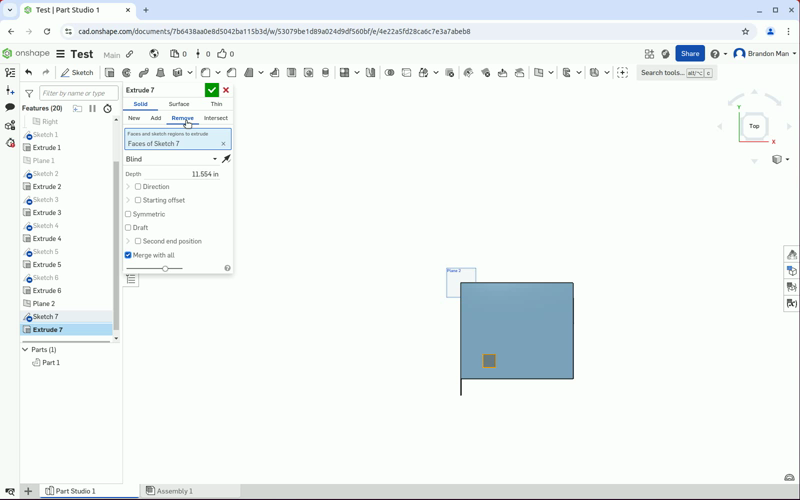
key(enter)
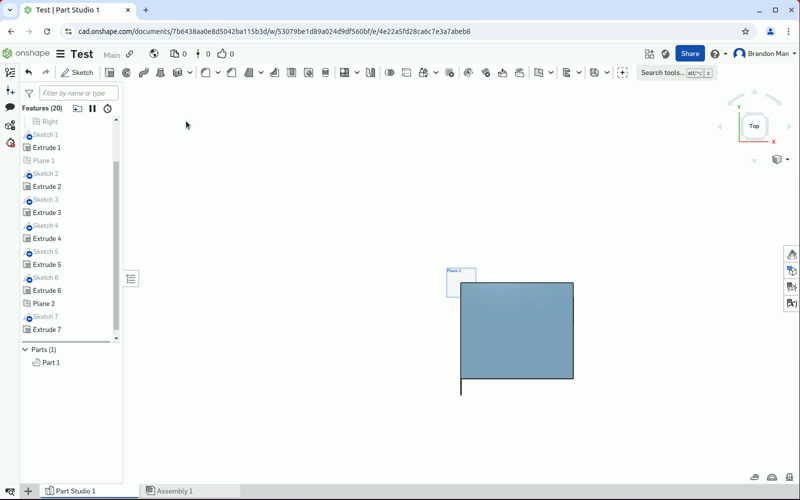
key(shift+h)
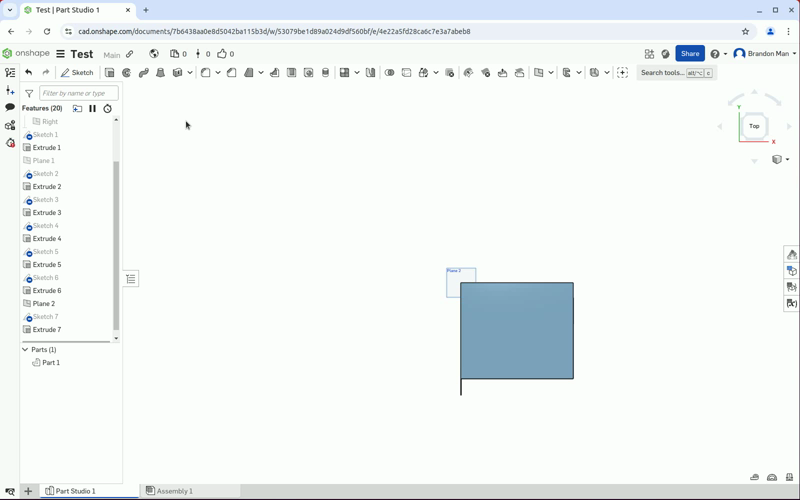
key(shift+h)
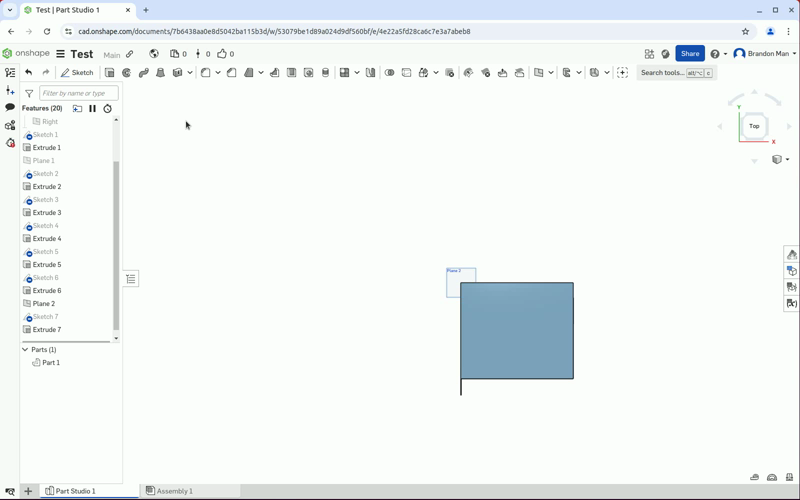
mouse_move(69, 137)
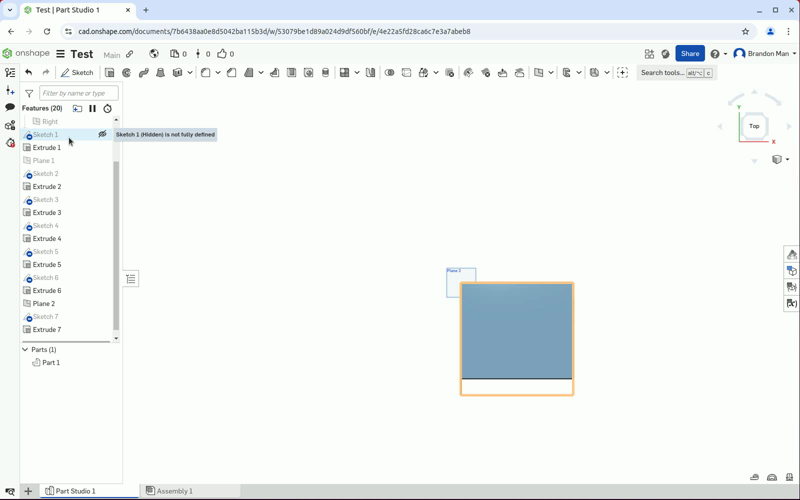
click(69, 137)
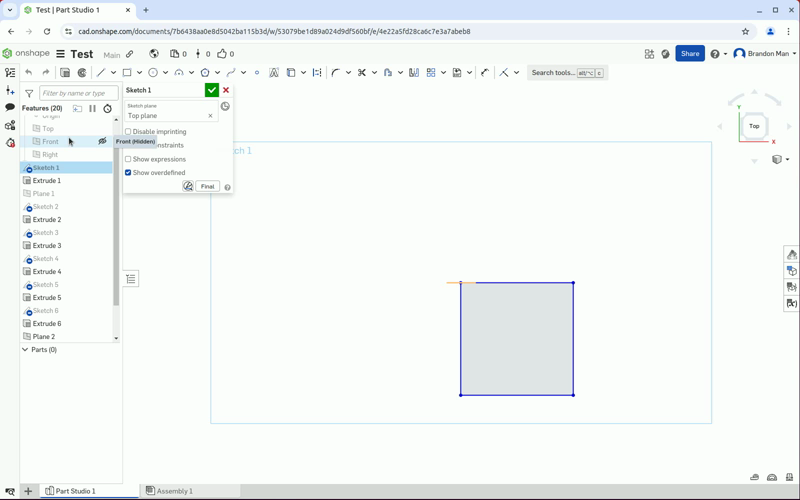
mouse_move(229, 92)
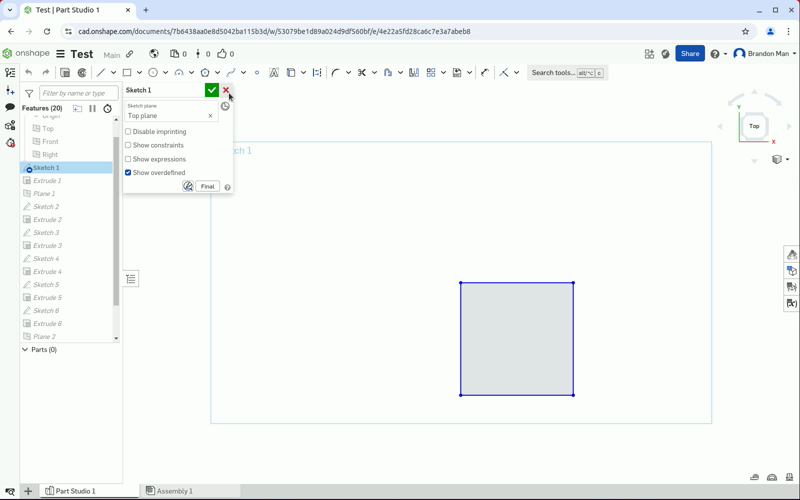
click(229, 92)
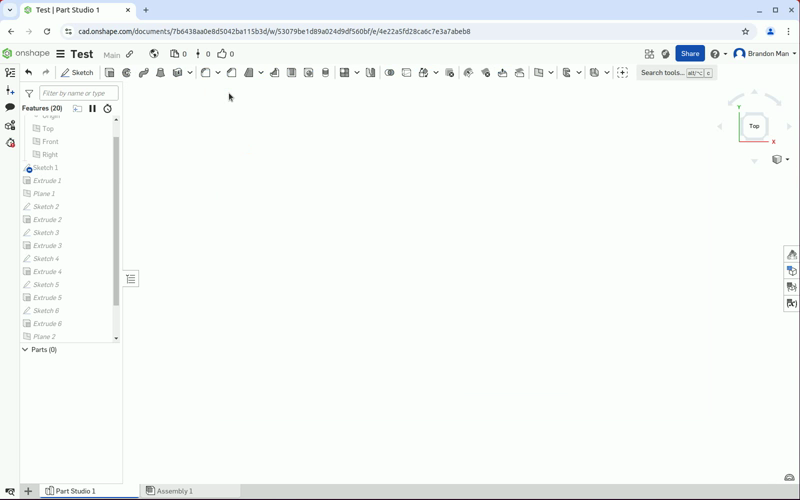
key(shift+s)
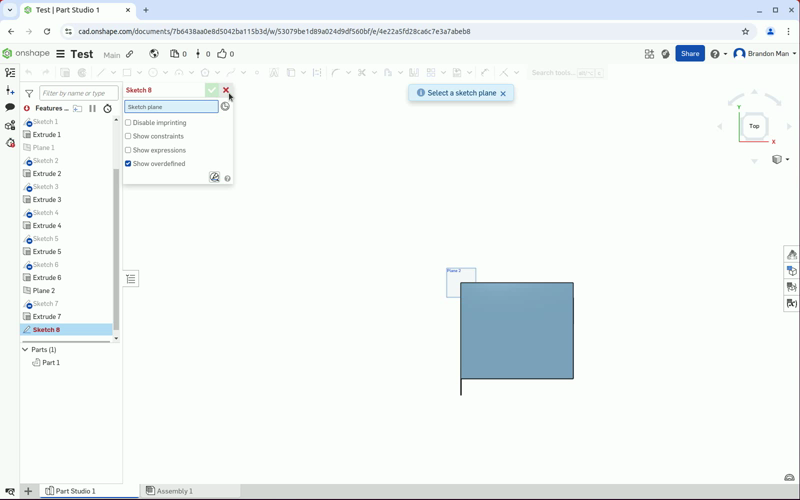
mouse_move(69, 293)
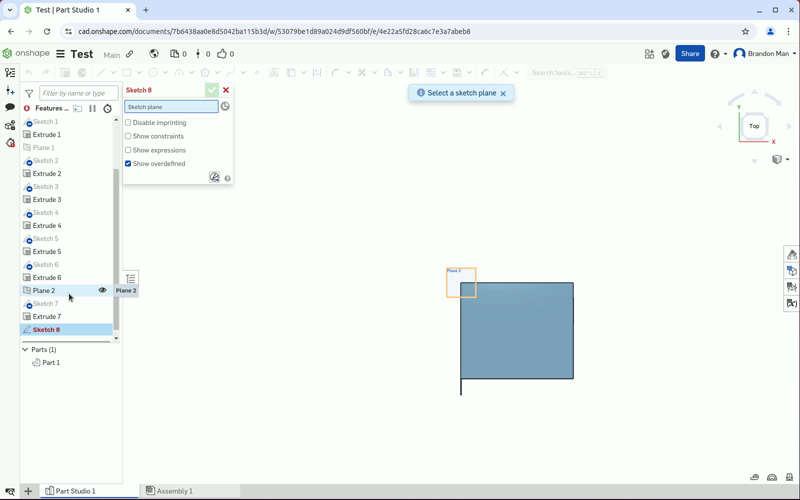
click(69, 293)
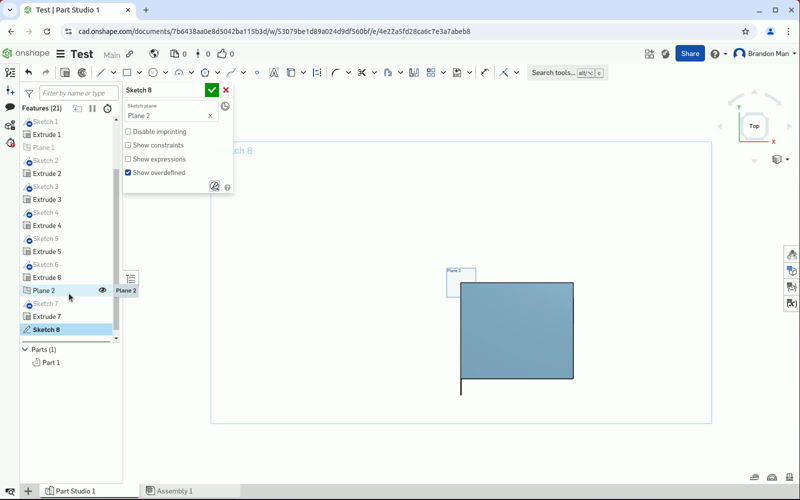
mouse_move(73, 352)
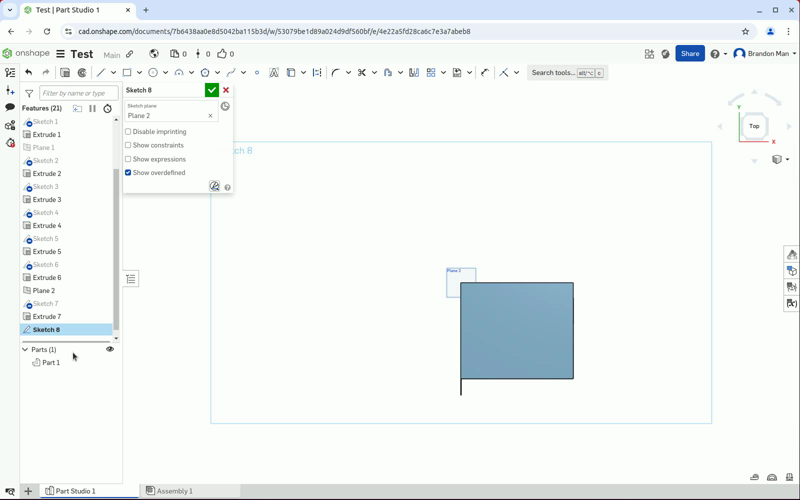
key(y)
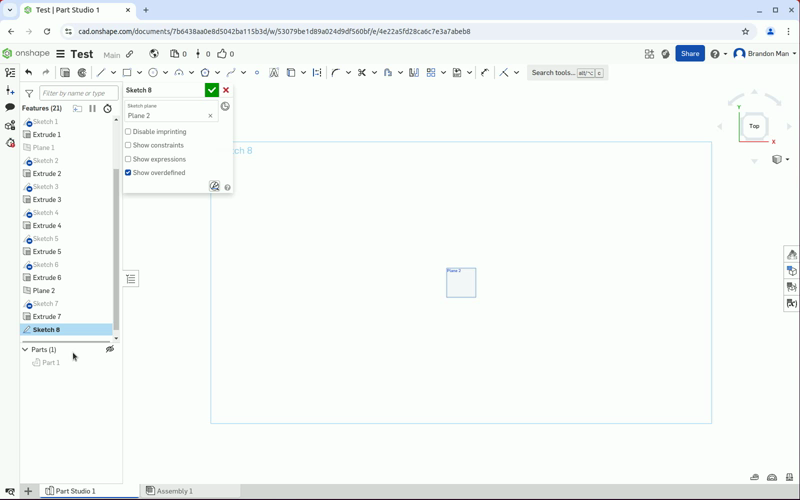
key(l)
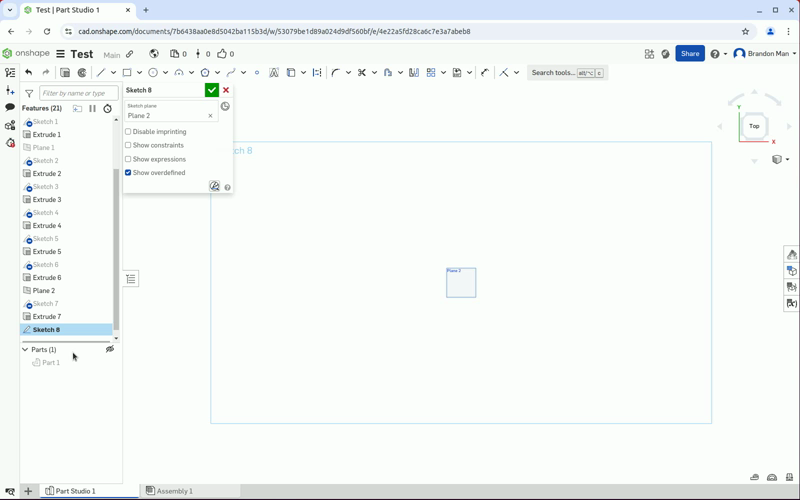
key_down(shift)
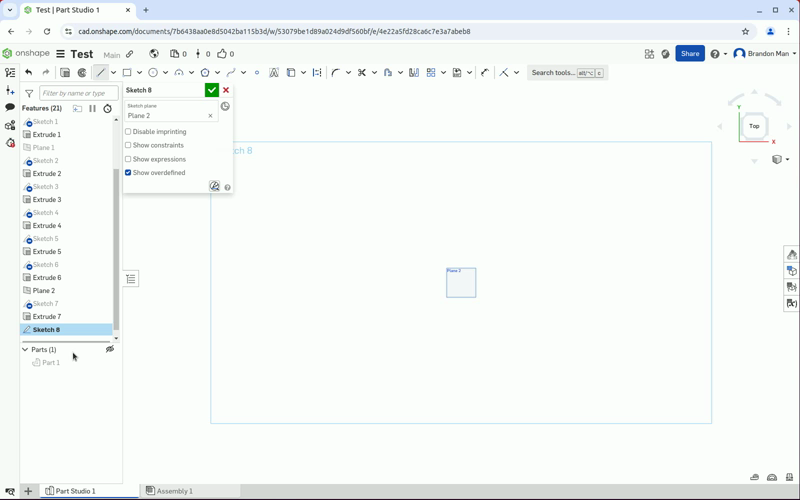
mouse_move(511, 367)
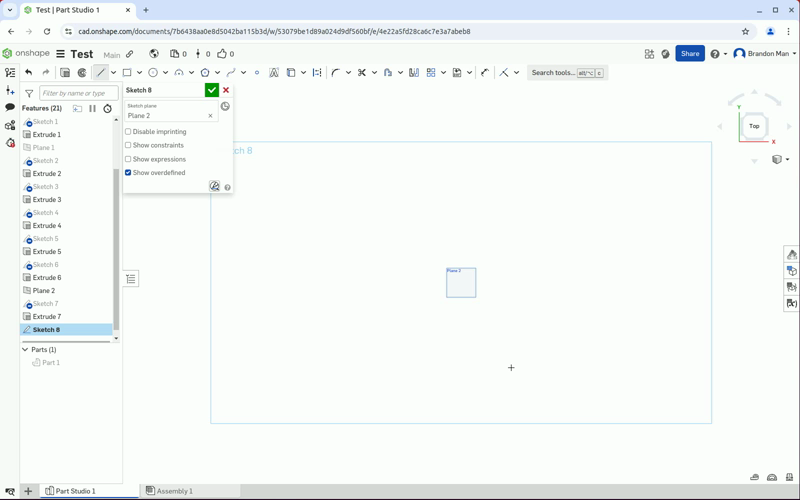
click(511, 367)
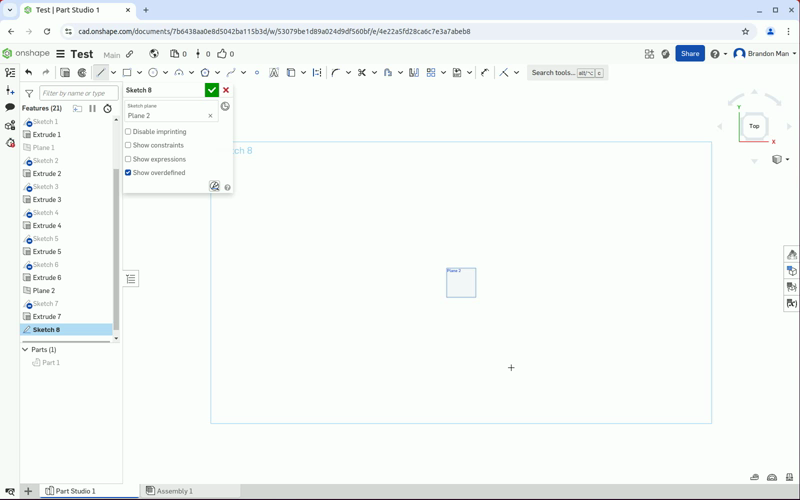
key_up(shift)
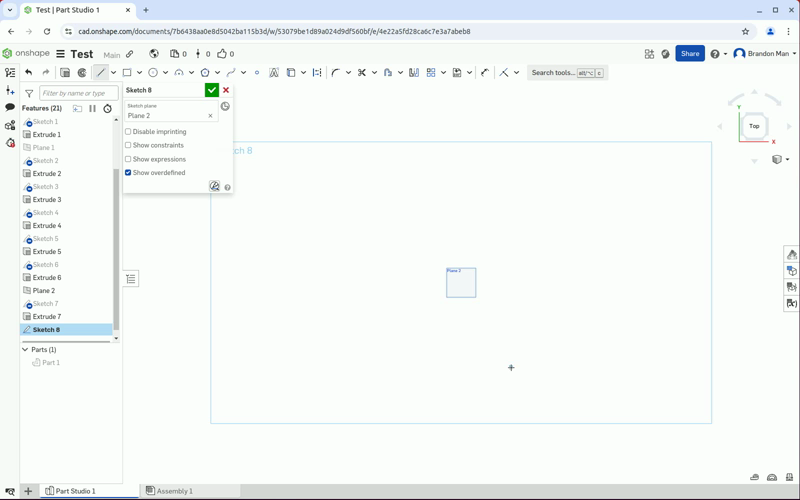
key_down(shift)
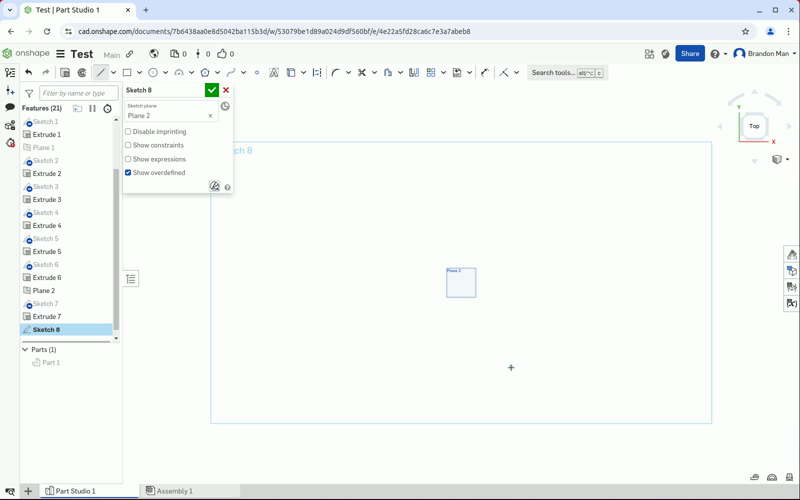
mouse_move(541, 367)
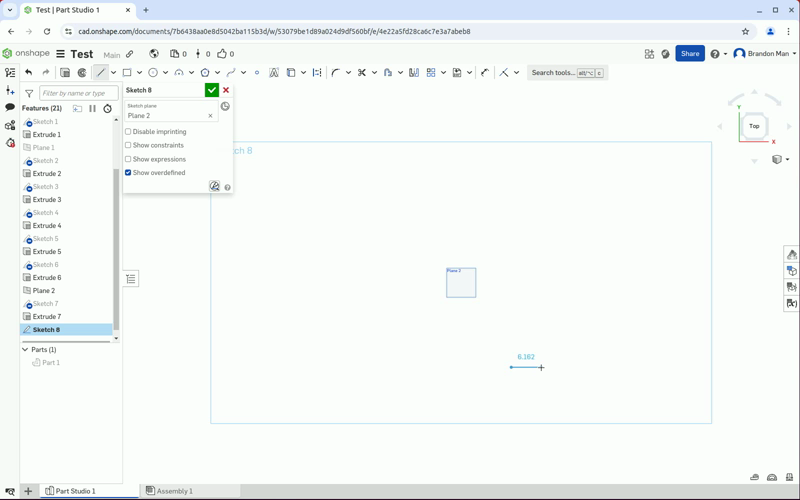
mouse_move(524, 367)
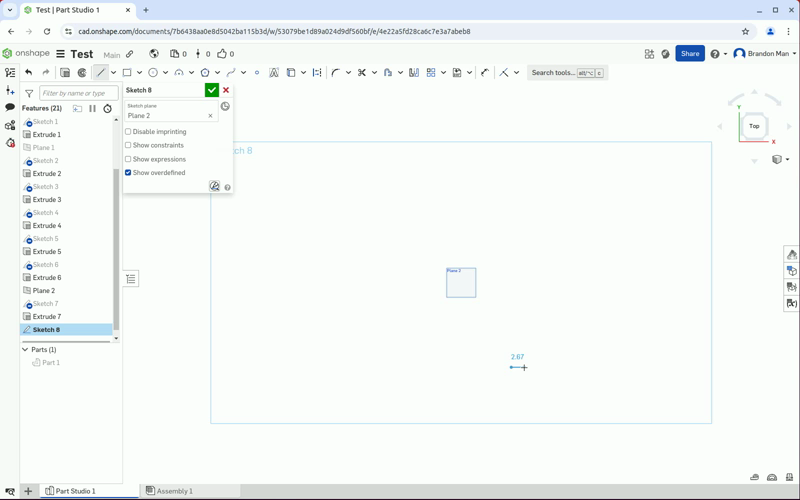
click(524, 367)
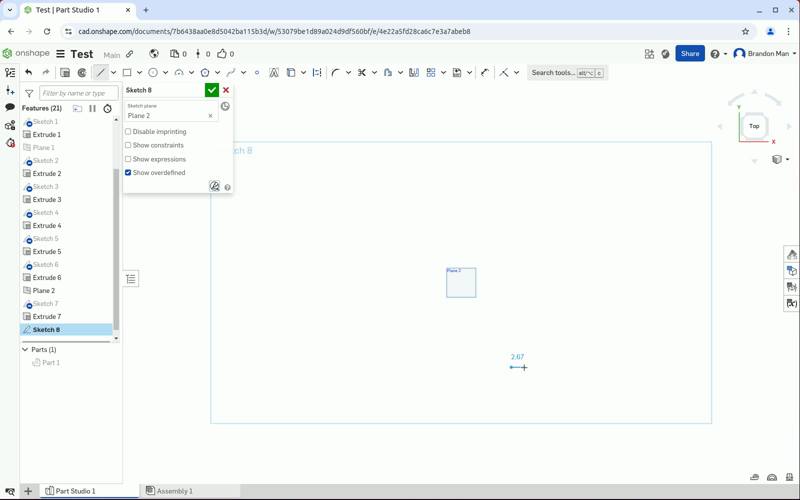
key_up(shift)
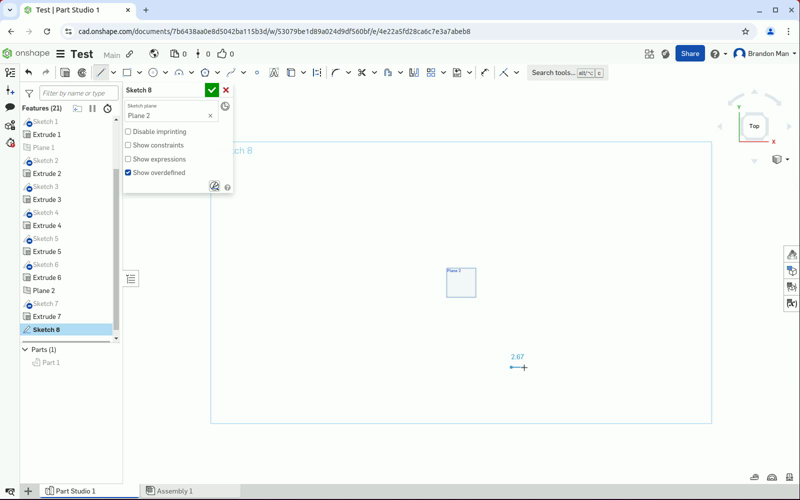
key_down(shift)
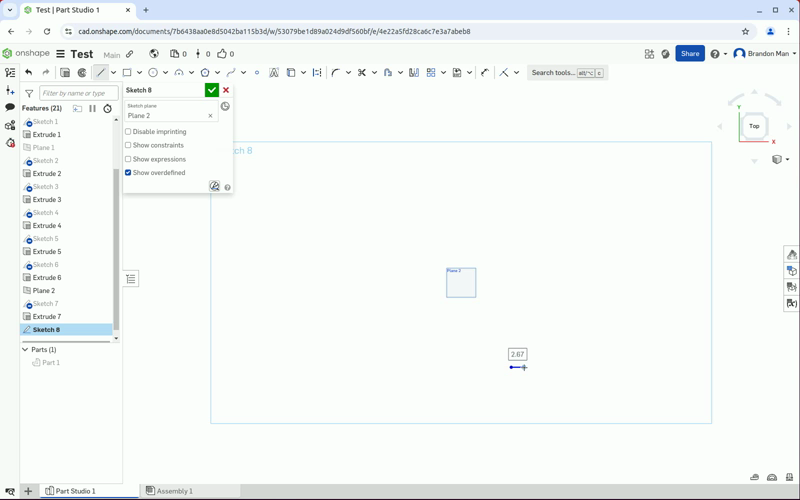
mouse_move(554, 367)
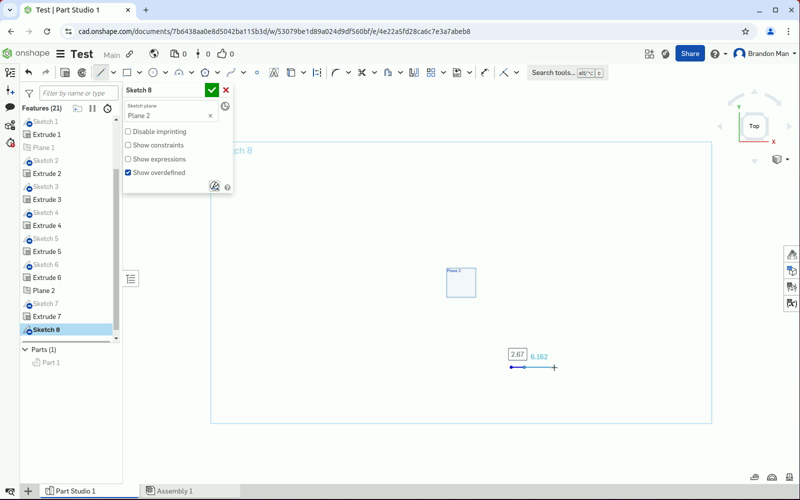
mouse_move(524, 354)
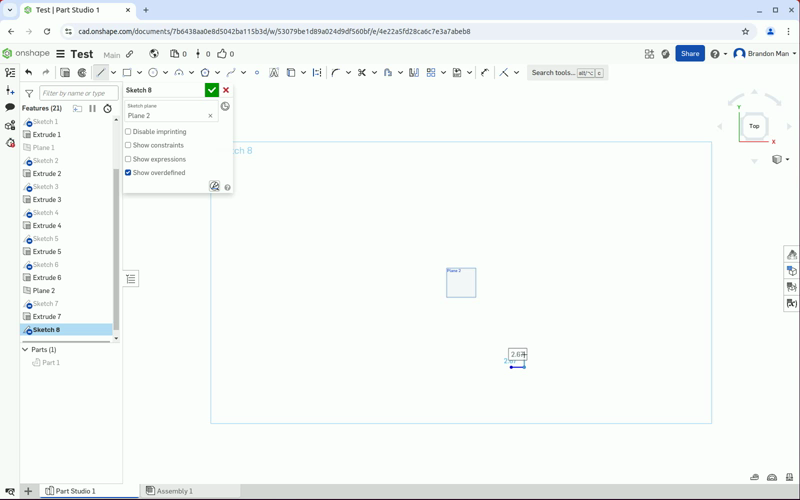
click(524, 354)
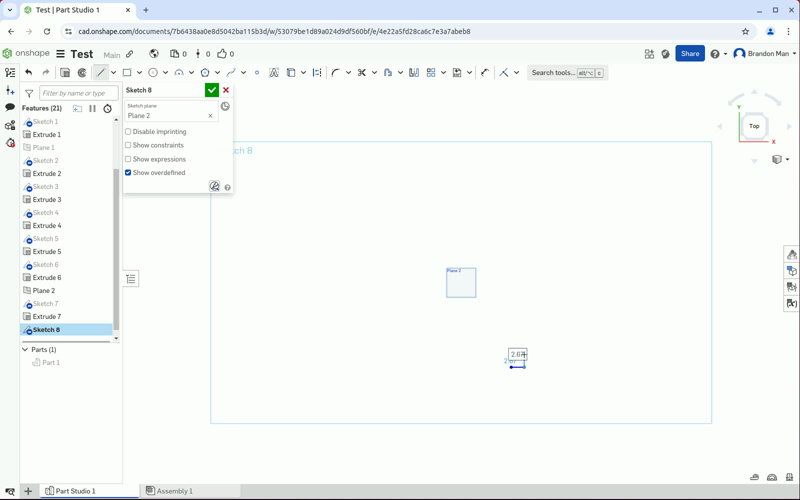
key_up(shift)
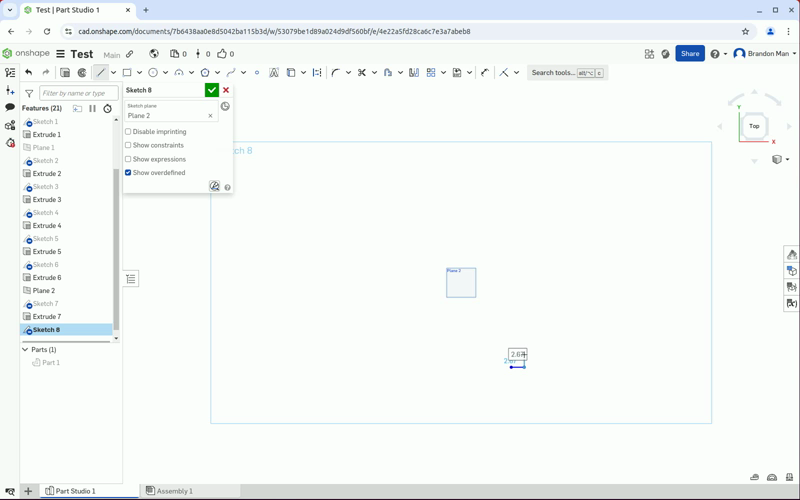
key_down(shift)
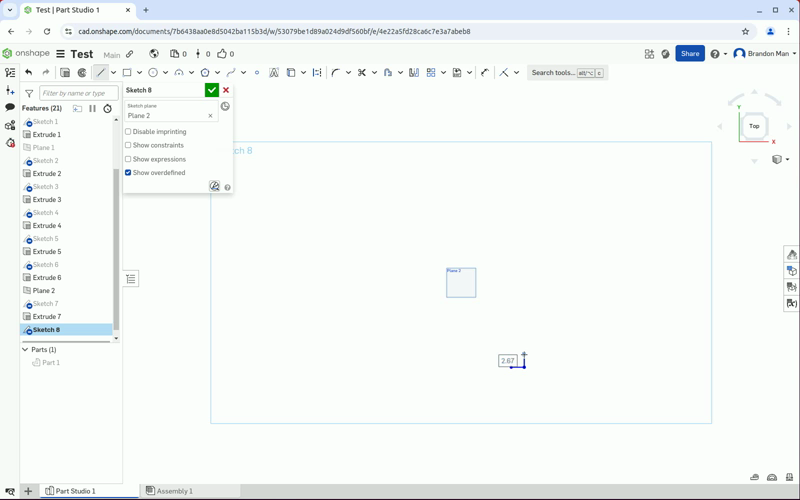
mouse_move(554, 354)
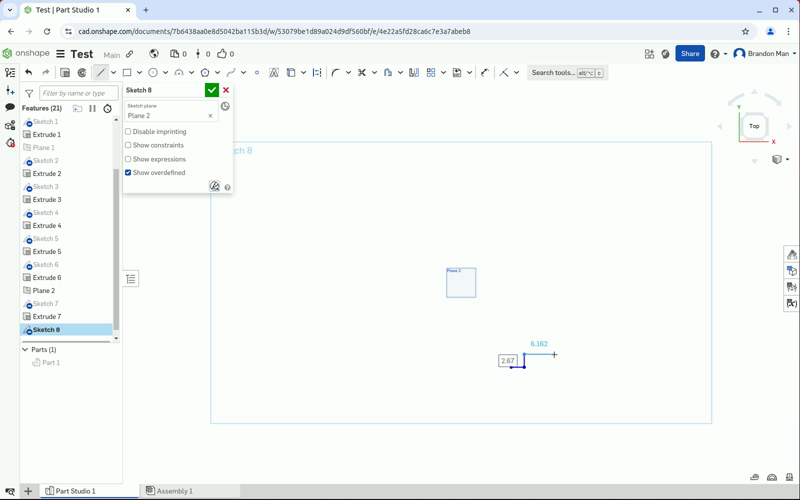
mouse_move(511, 354)
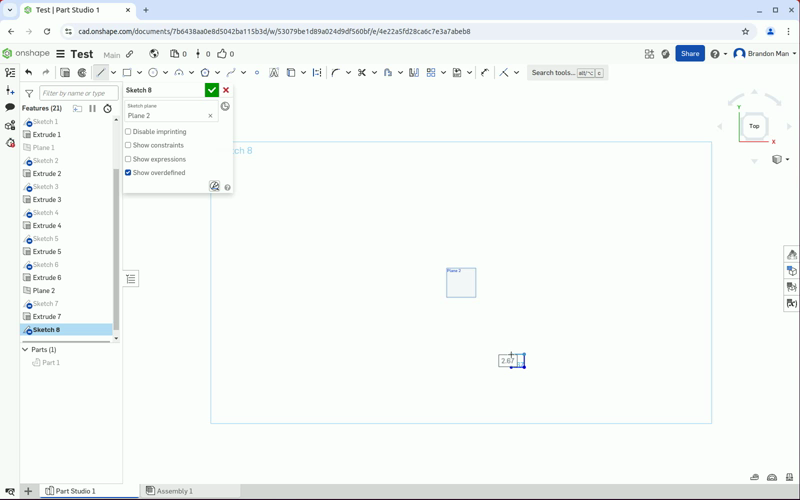
click(511, 354)
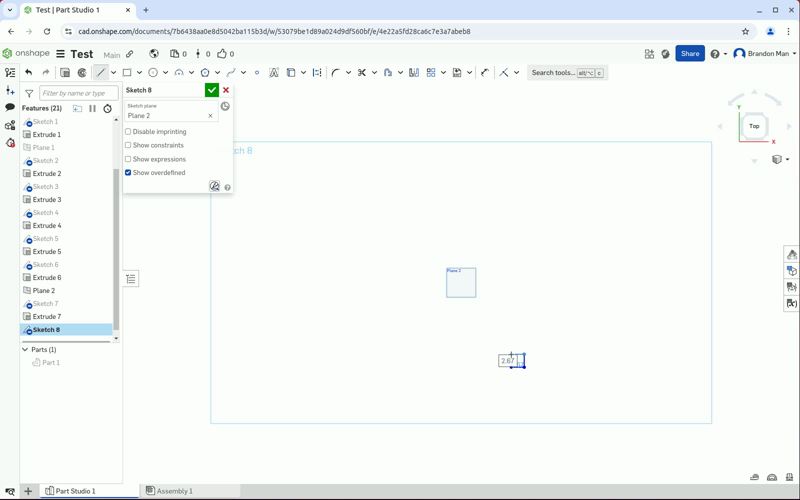
key_up(shift)
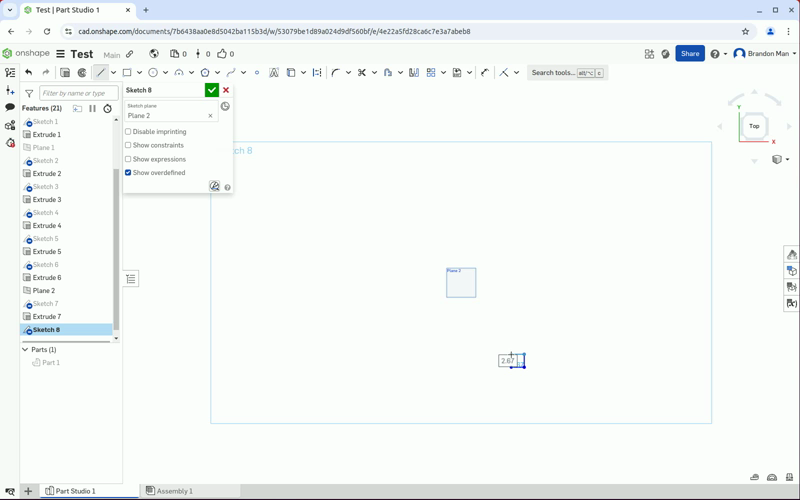
mouse_move(541, 354)
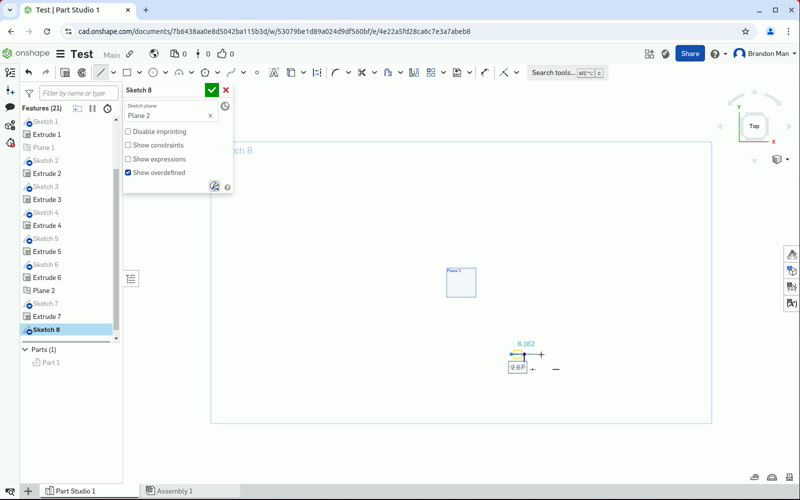
key_down(shift)
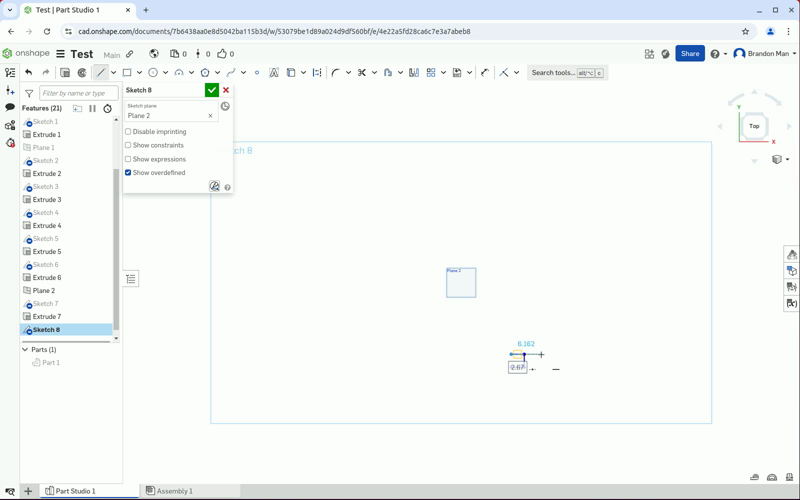
mouse_move(511, 367)
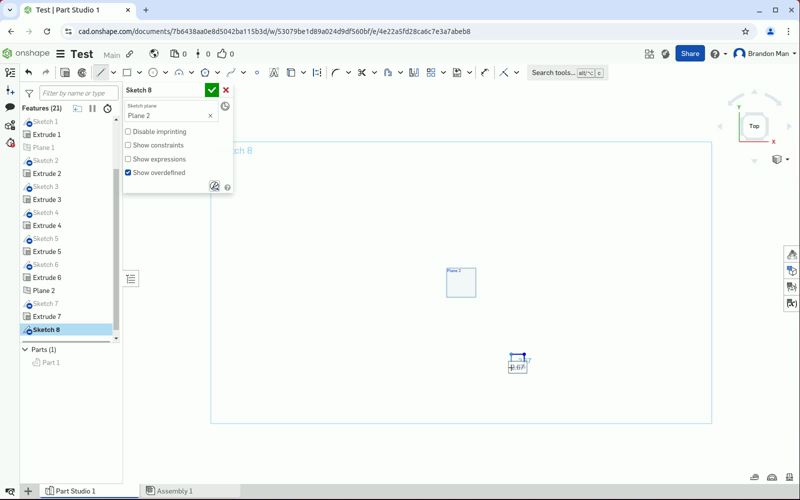
key_up(shift)
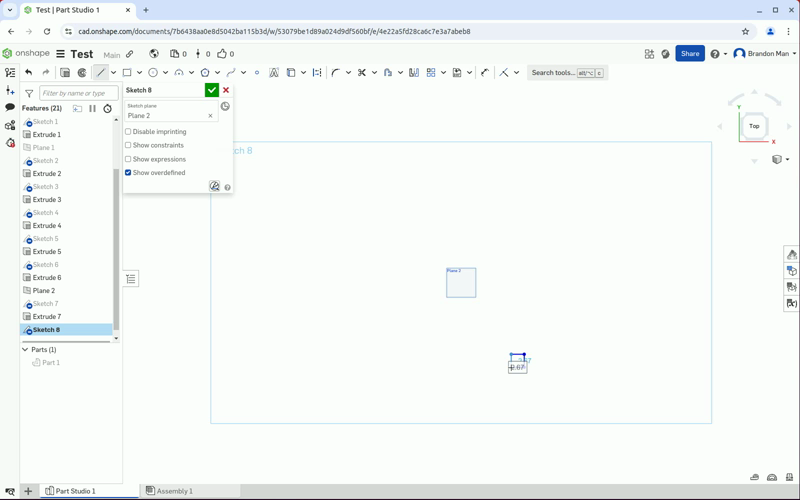
click(511, 367)
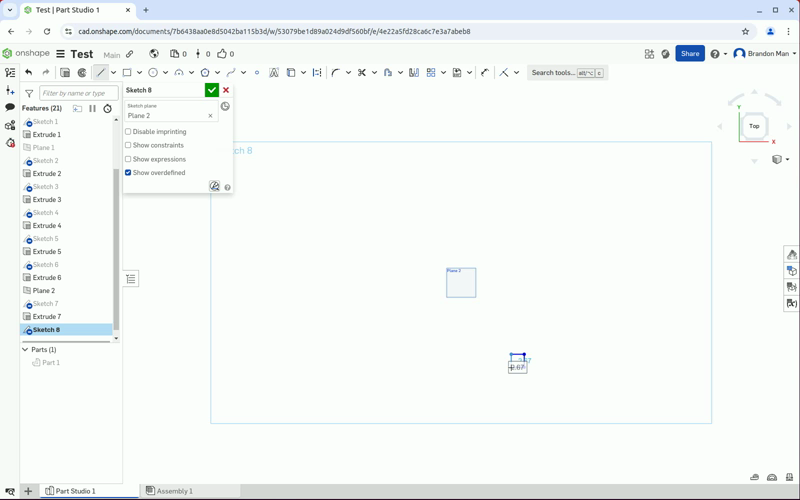
key(esc)
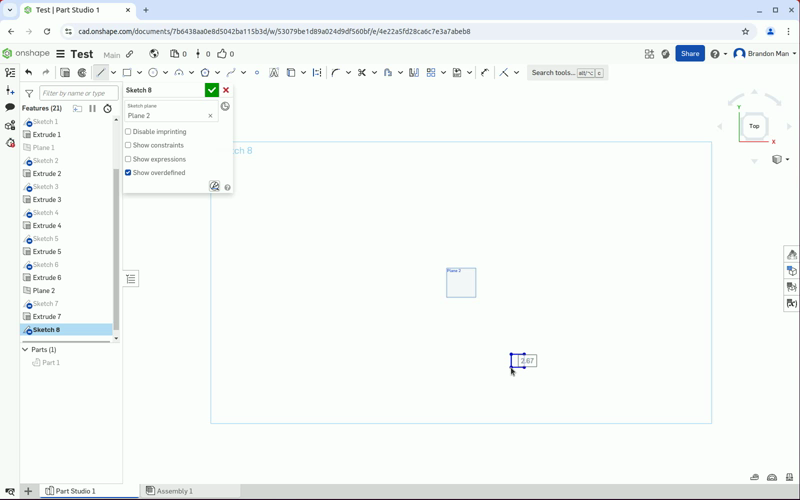
mouse_move(515, 363)
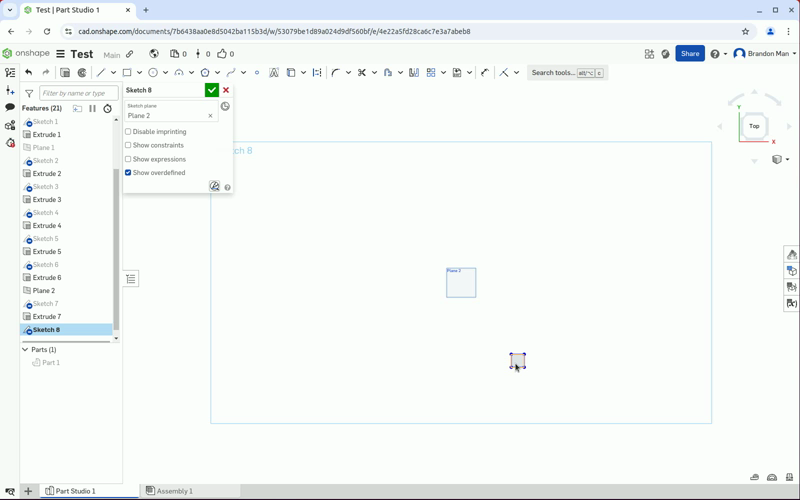
scroll(6)
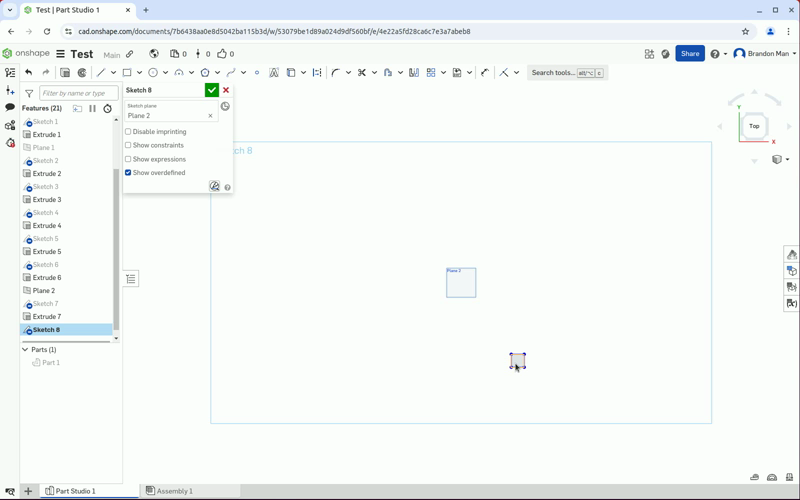
scroll(6)
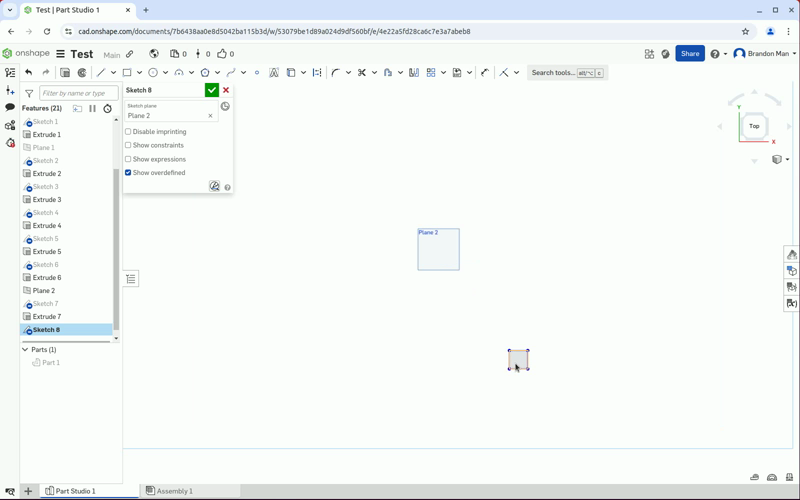
scroll(6)
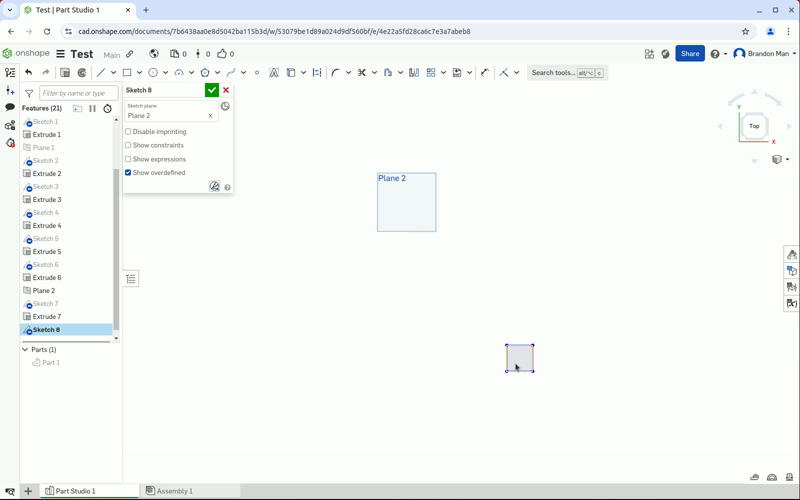
scroll(6)
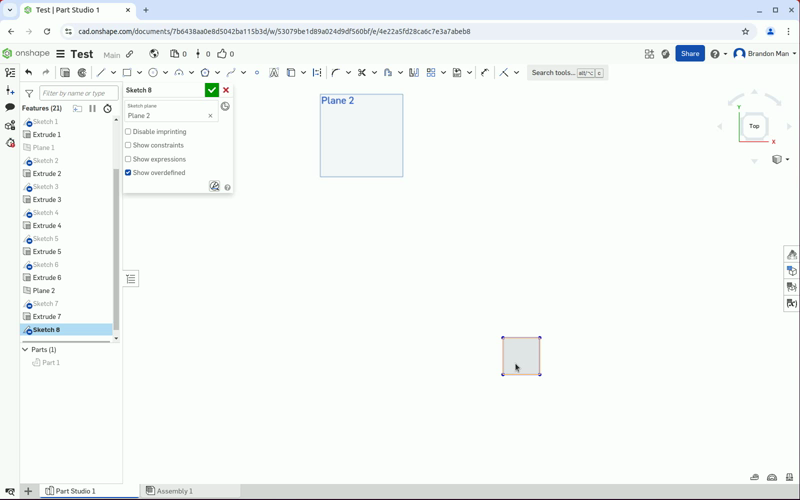
scroll(6)
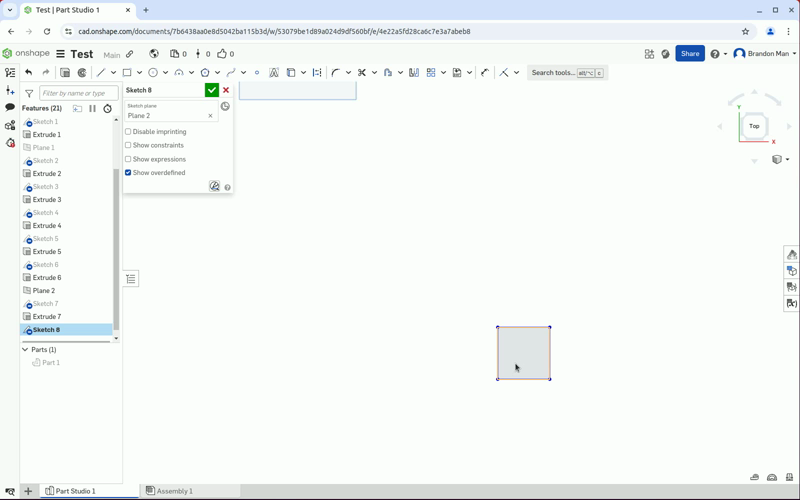
scroll(6)
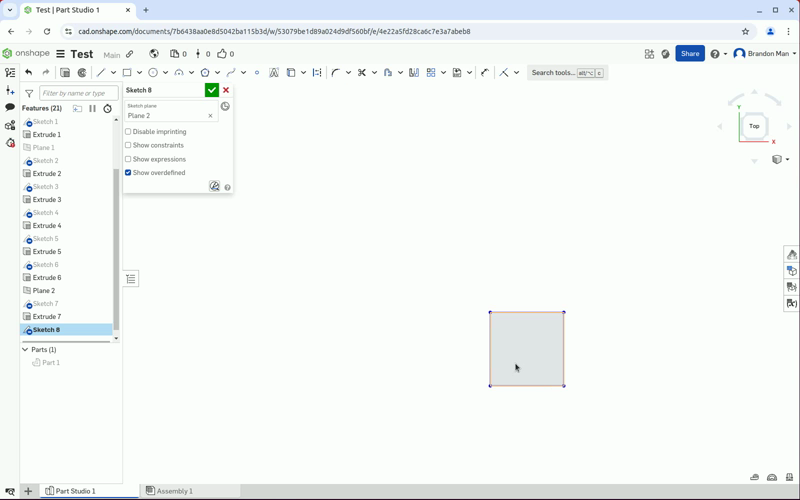
scroll(6)
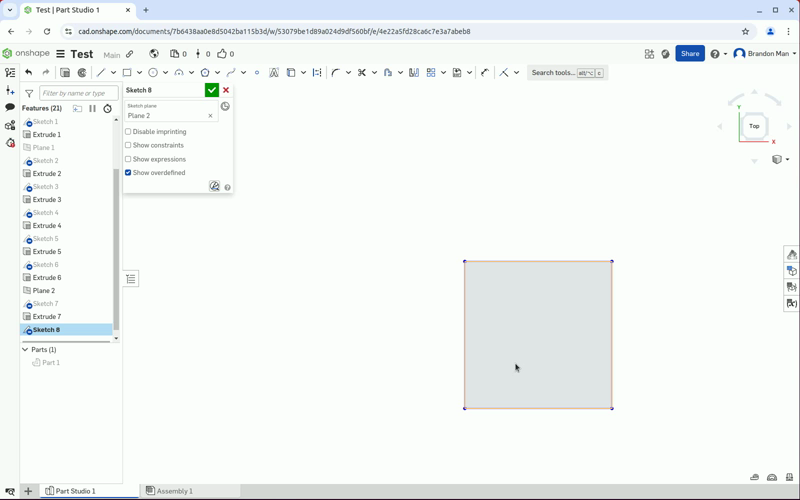
click(515, 363)
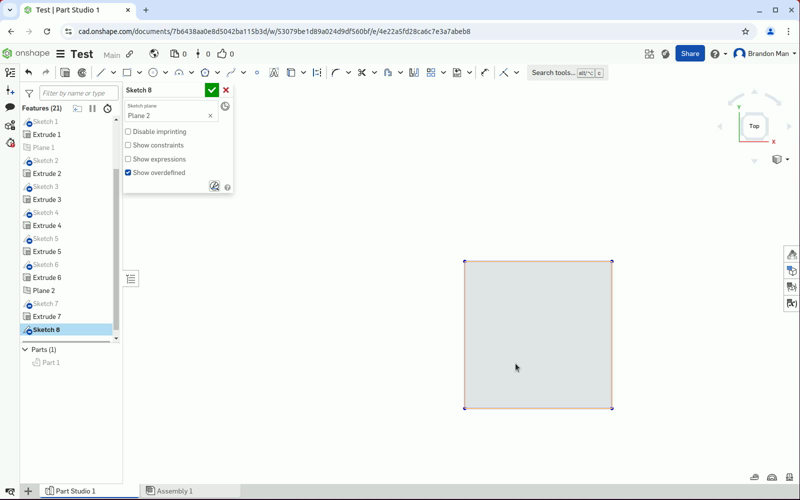
scroll(-6)
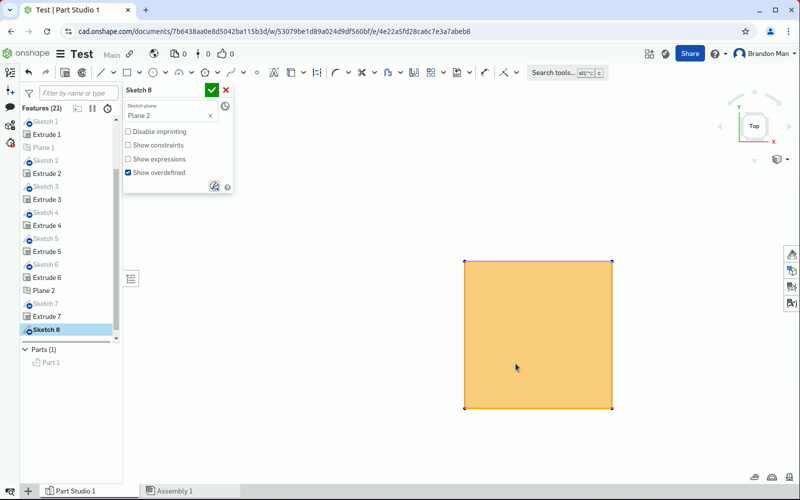
scroll(-6)
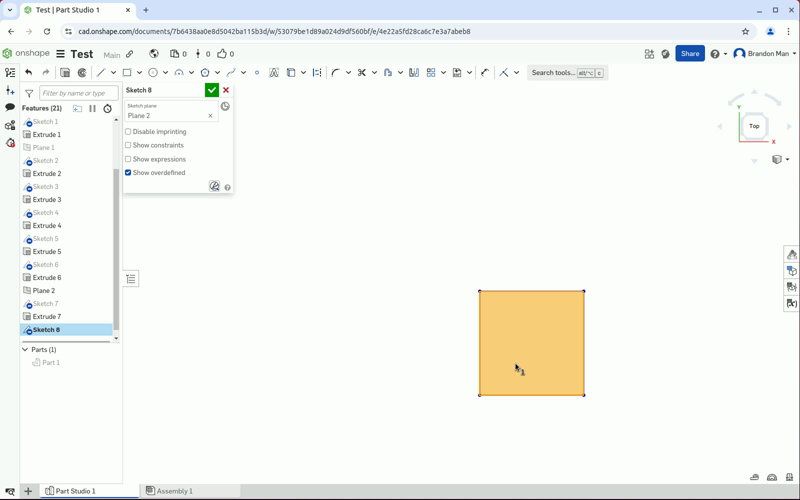
scroll(-6)
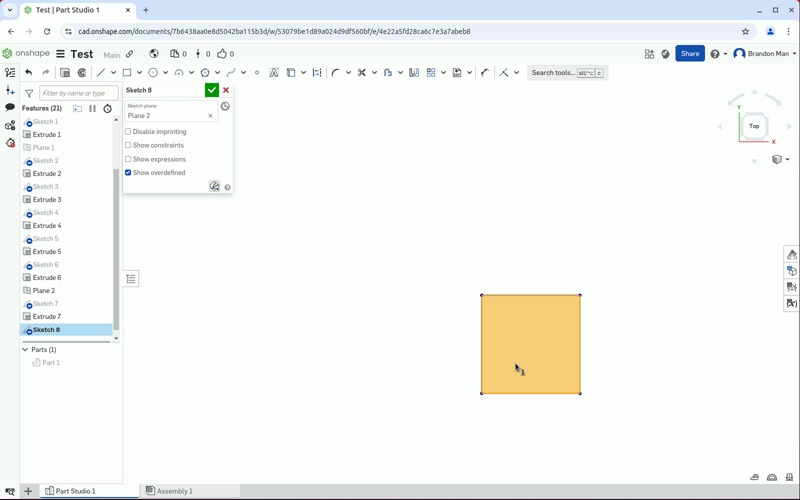
scroll(-6)
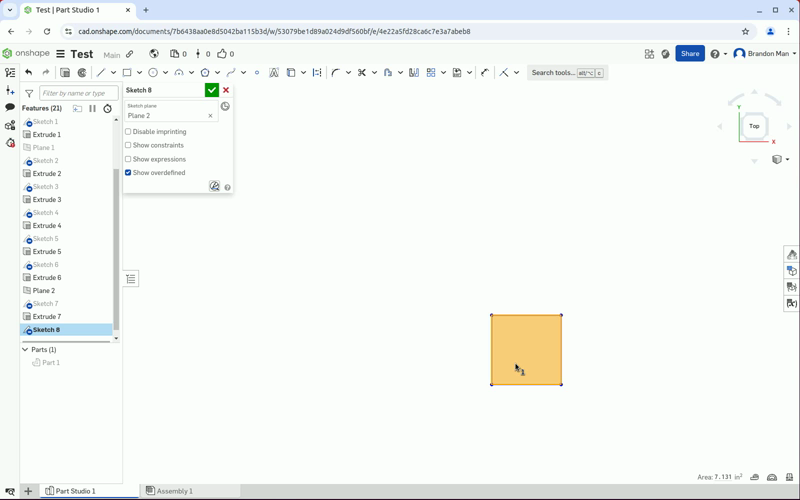
scroll(-6)
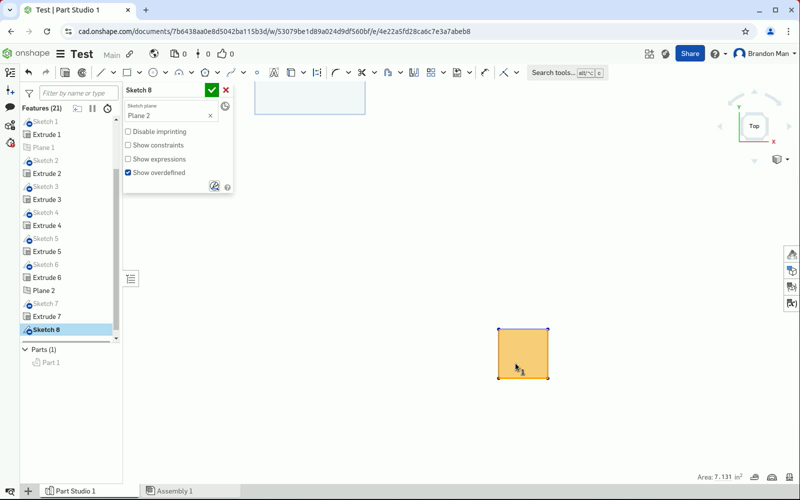
scroll(-6)
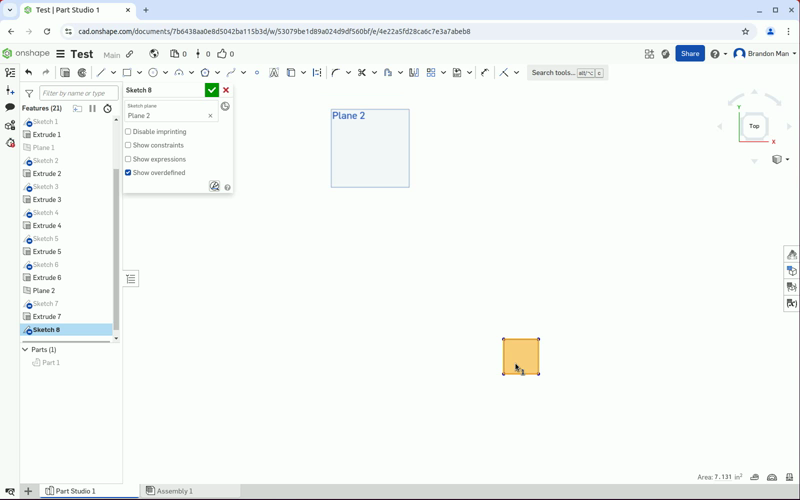
scroll(-6)
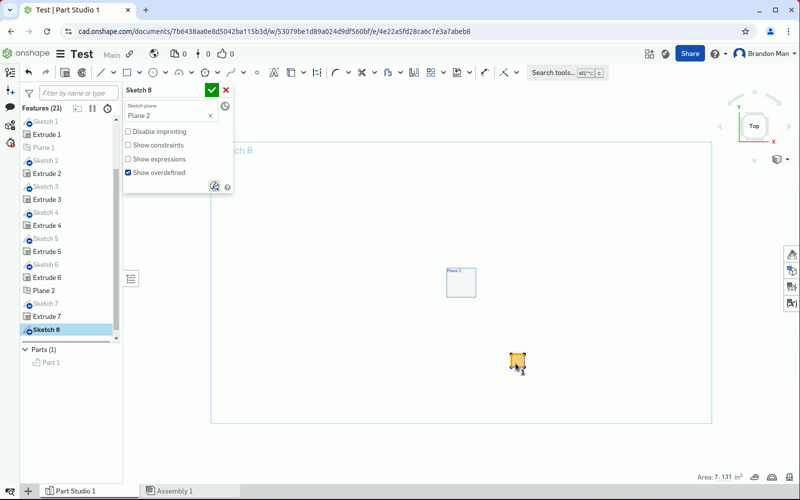
mouse_move(73, 352)
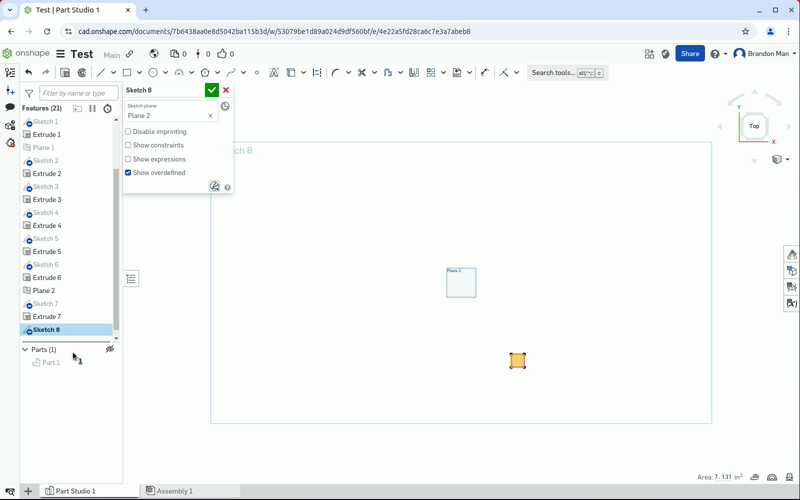
key(shift+y)
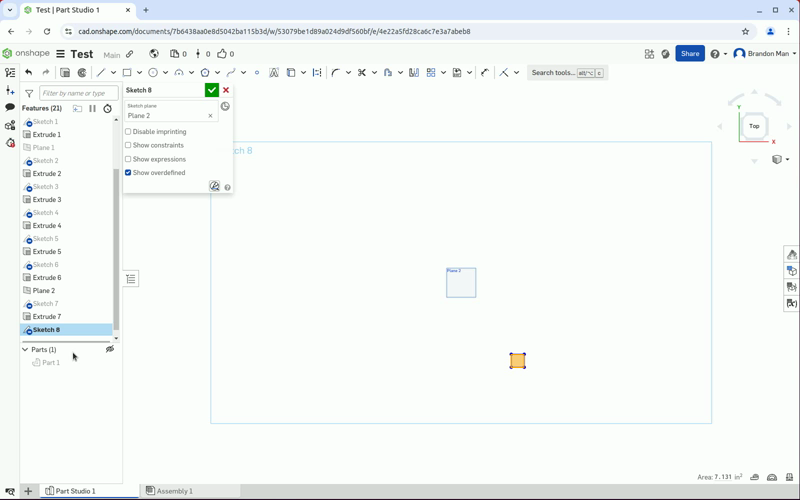
key(shift+e)
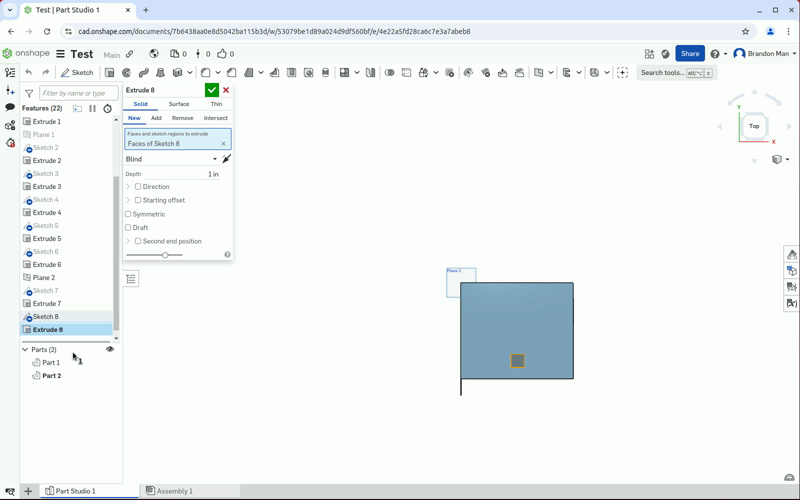
mouse_move(143, 106)
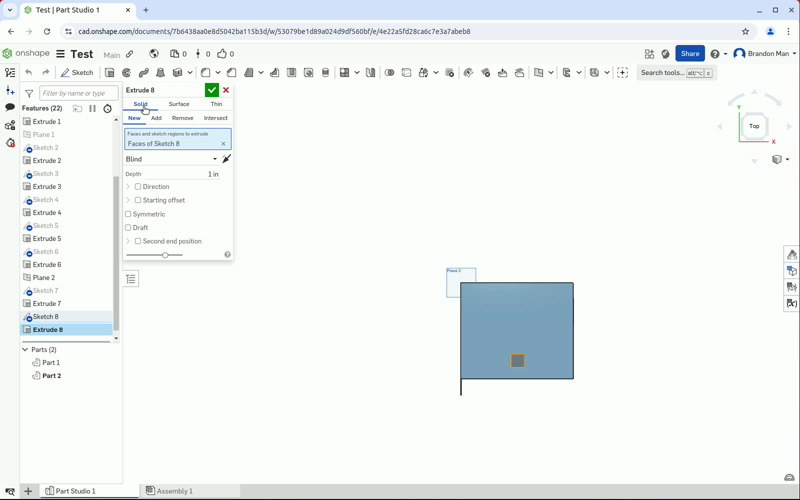
click(143, 106)
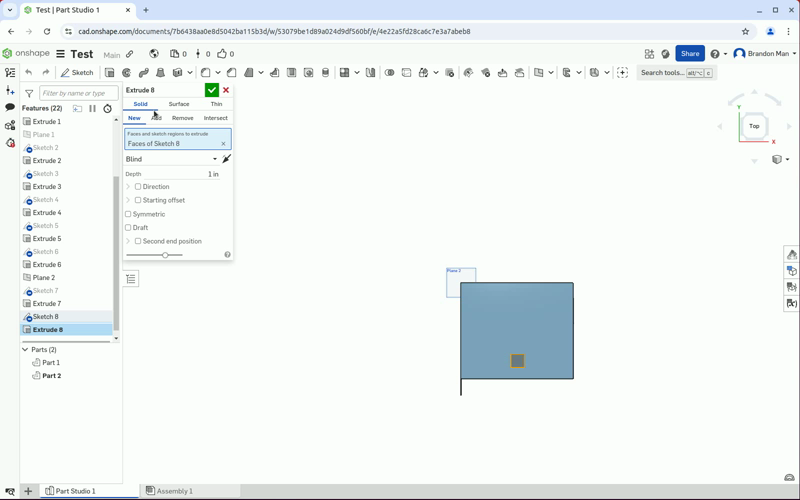
mouse_move(186, 120)
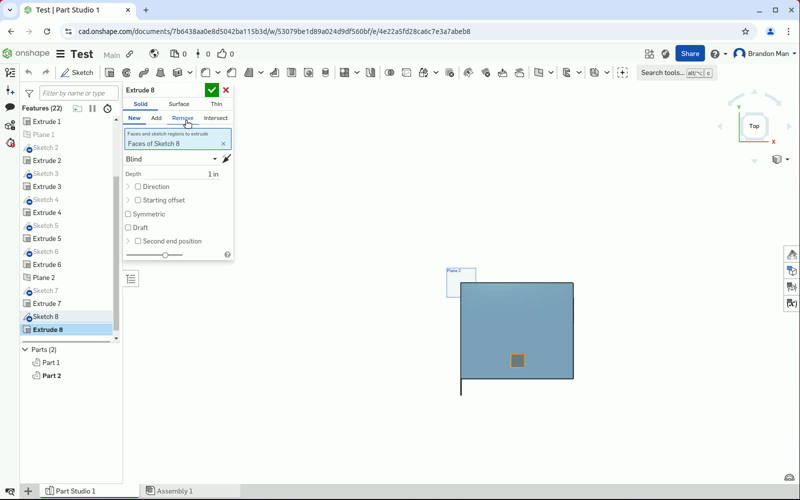
click(186, 120)
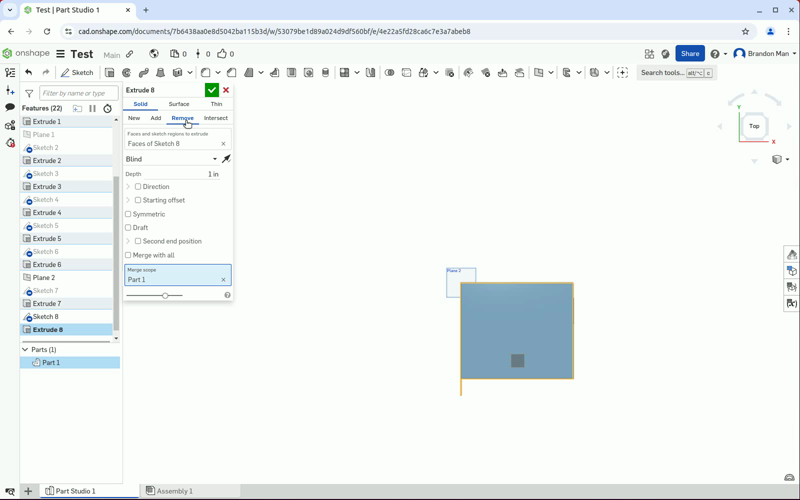
key(tab, 4)
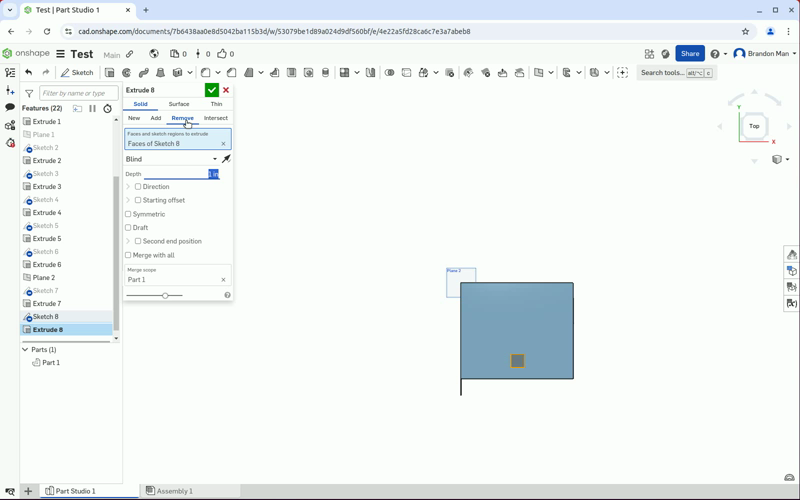
text(11.554)
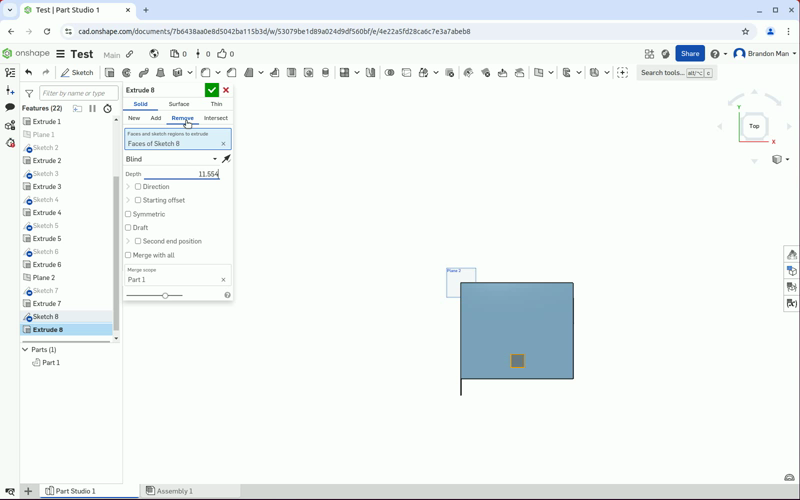
key(tab, 6)
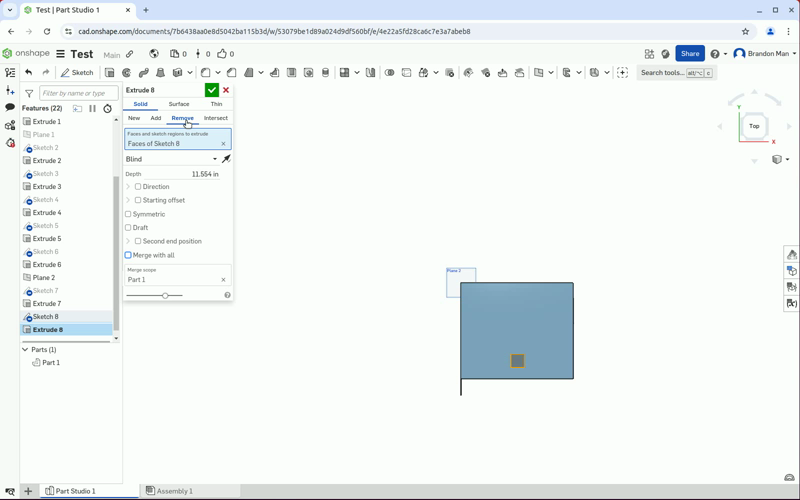
key(space)
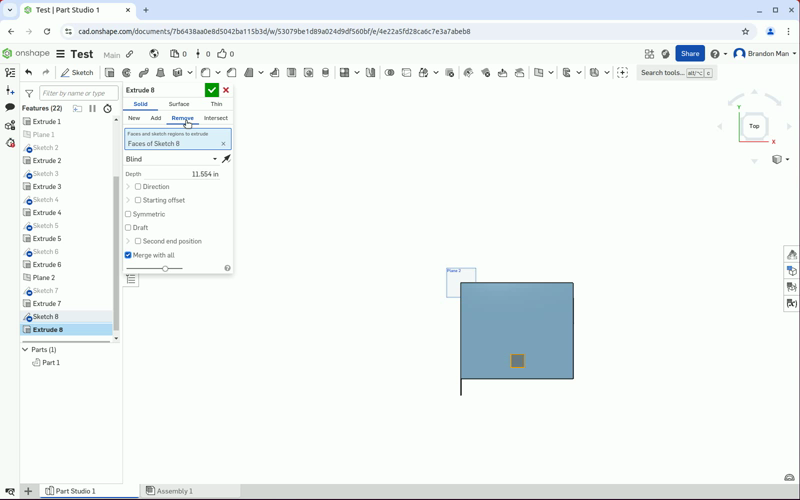
key(enter)
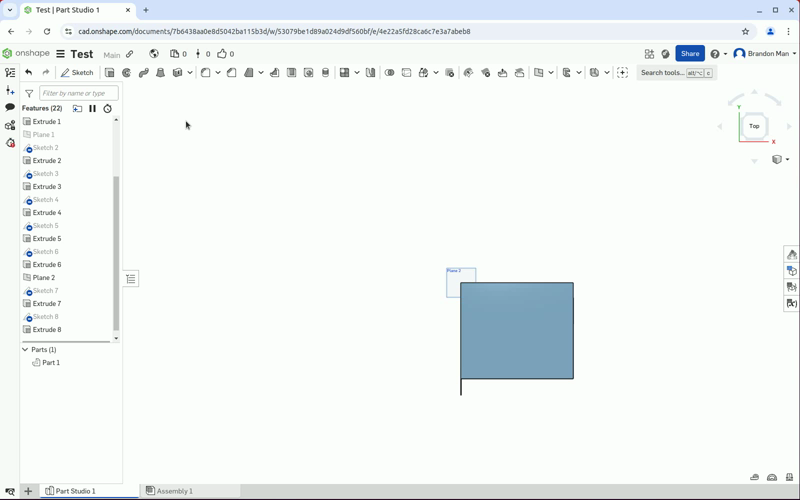
key(shift+h)
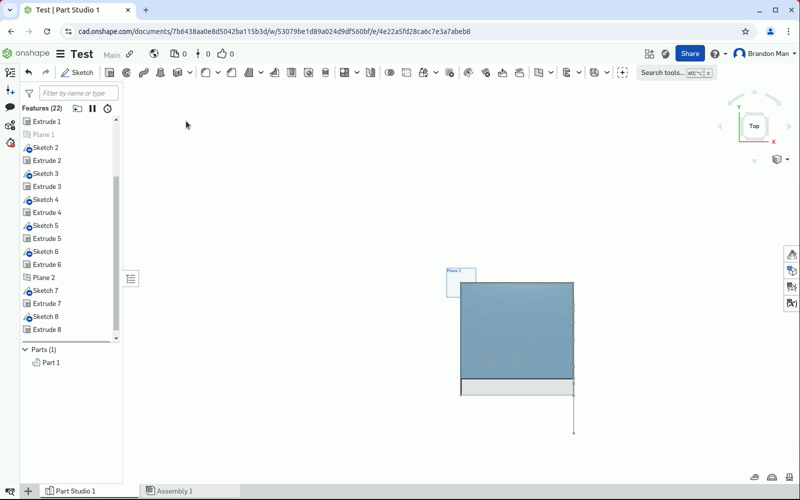
key(shift+h)
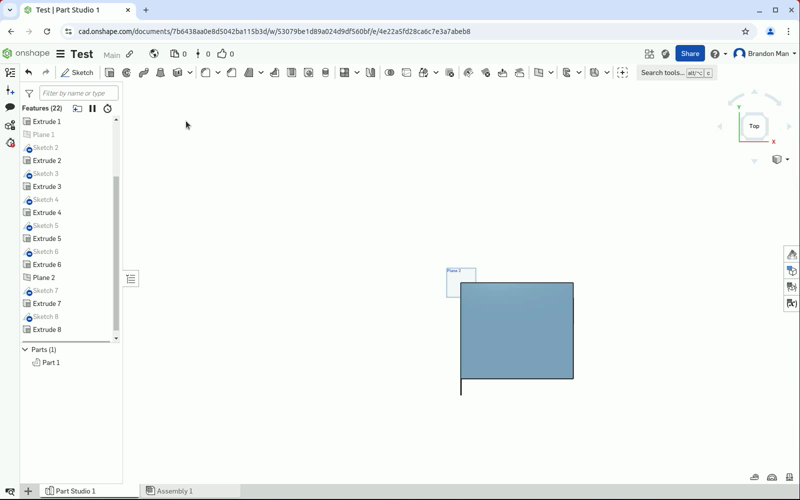
mouse_move(69, 111)
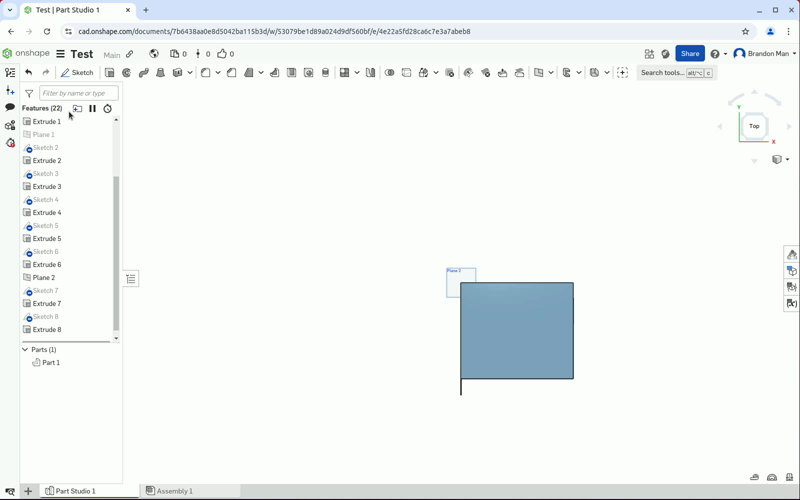
click(69, 111)
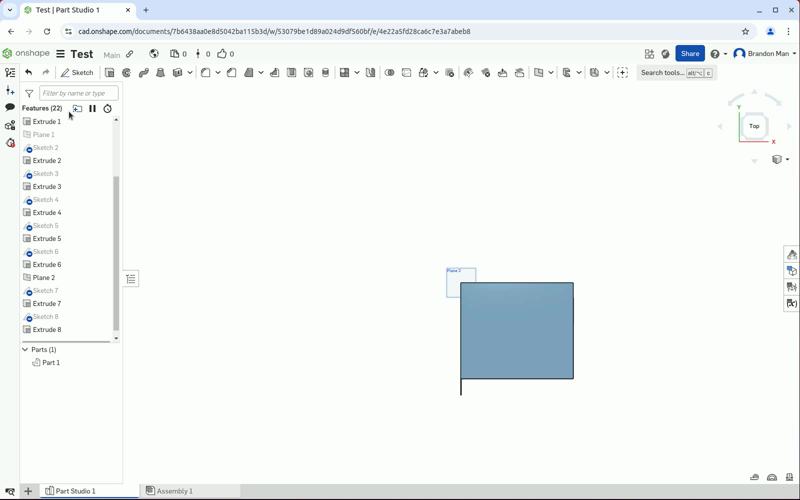
key(shift+s)
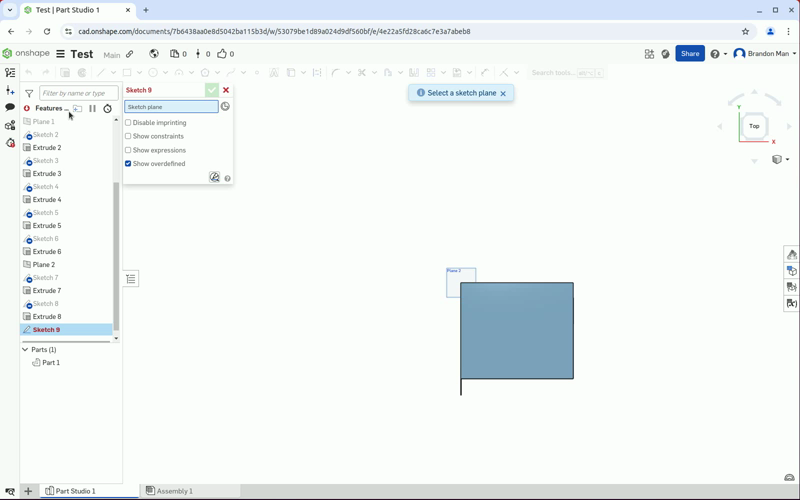
mouse_move(69, 267)
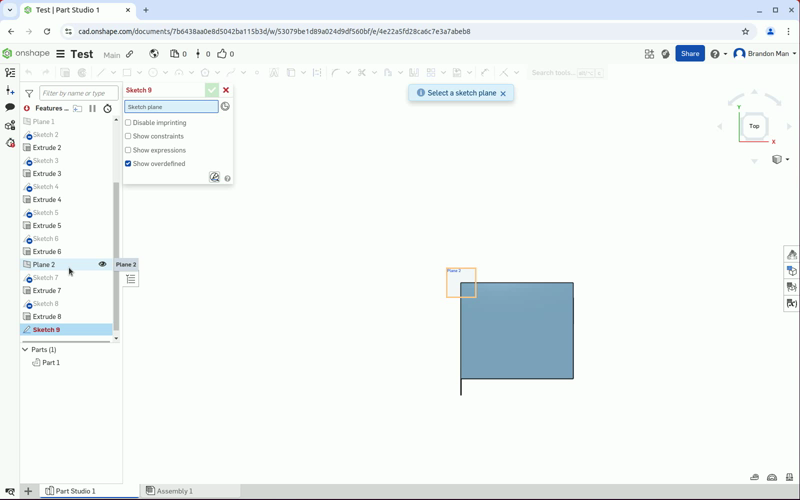
click(69, 267)
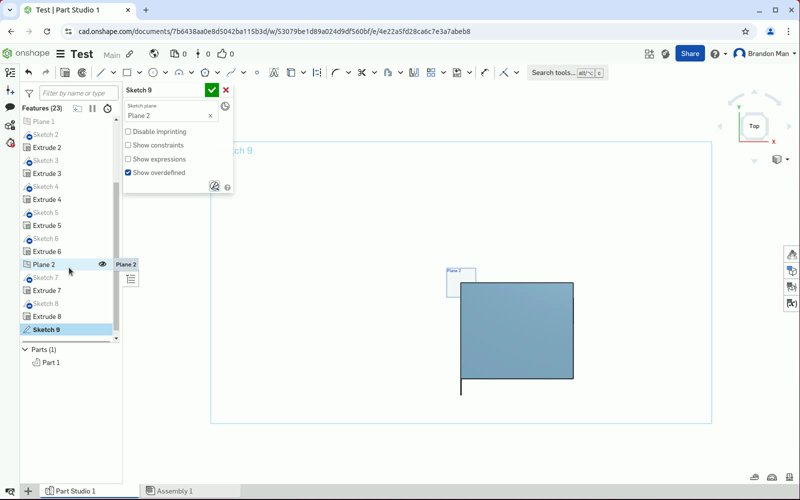
mouse_move(73, 352)
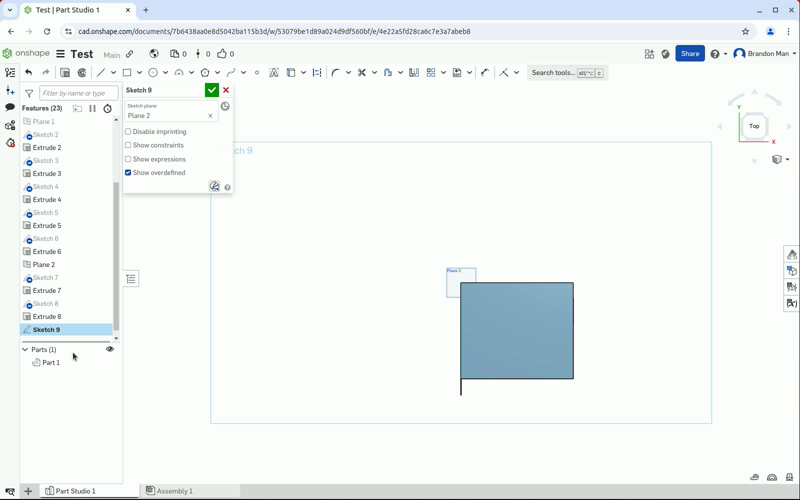
key(y)
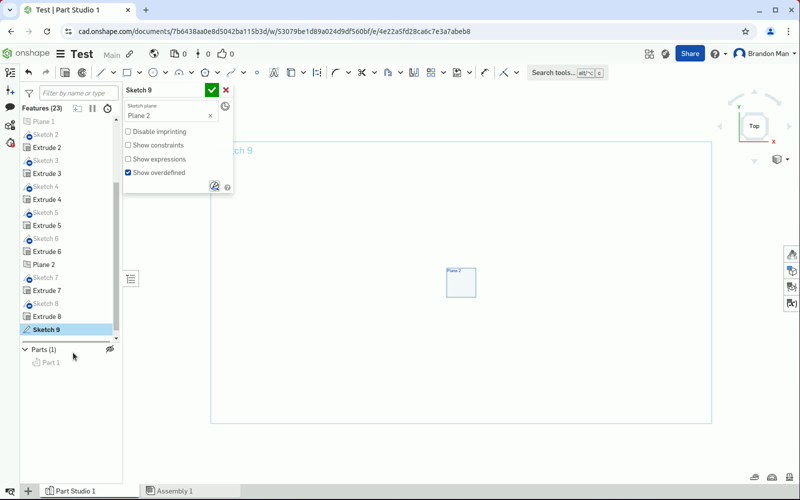
key(l)
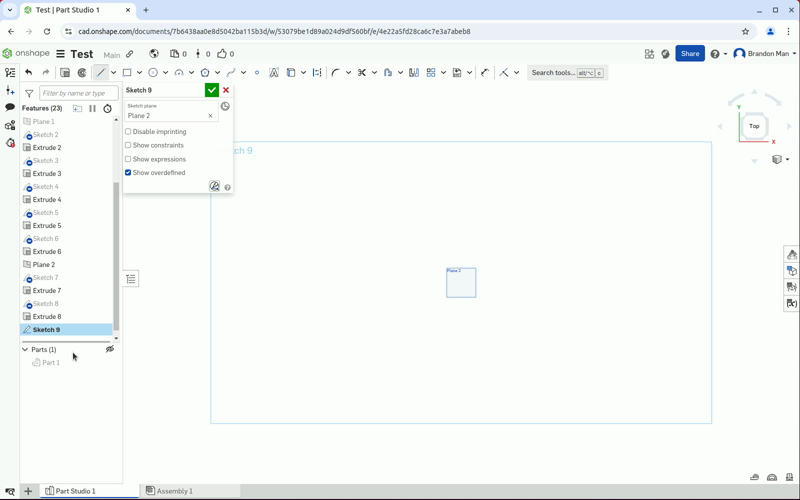
key_down(shift)
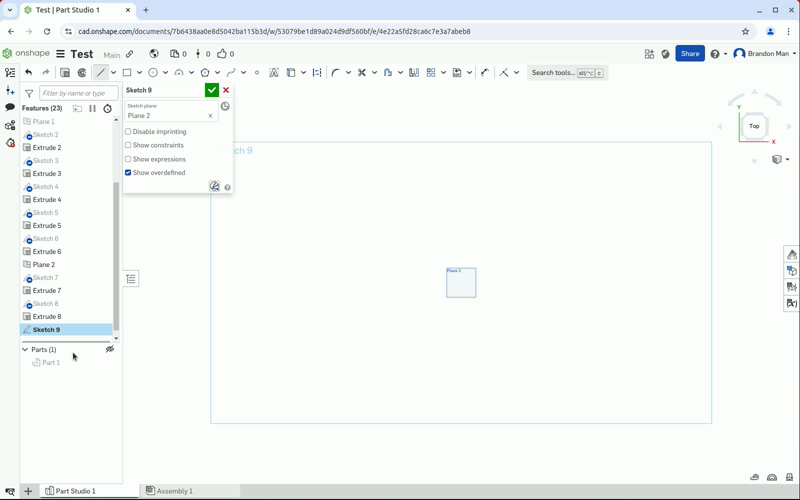
mouse_move(539, 367)
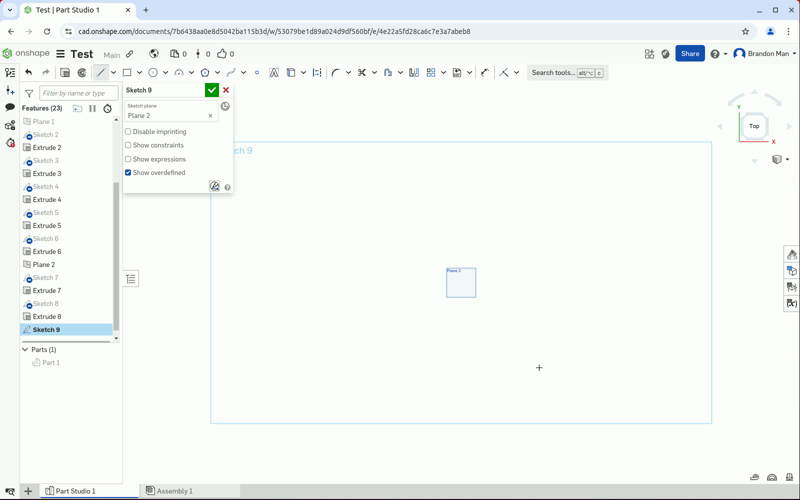
click(539, 367)
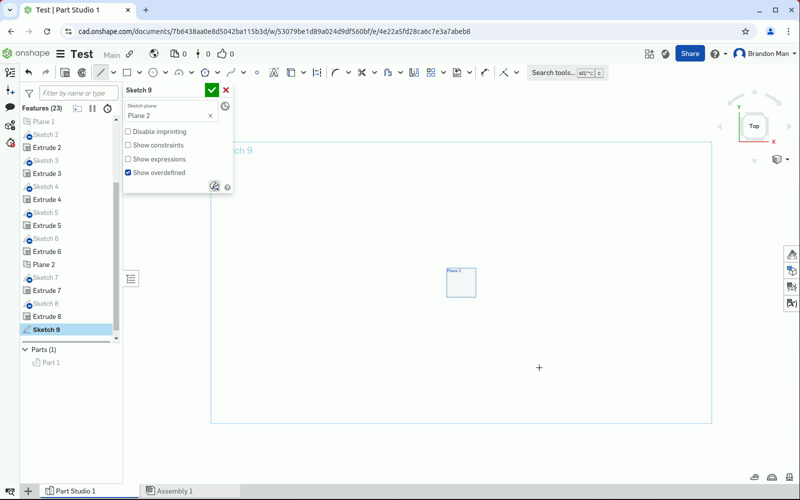
key_up(shift)
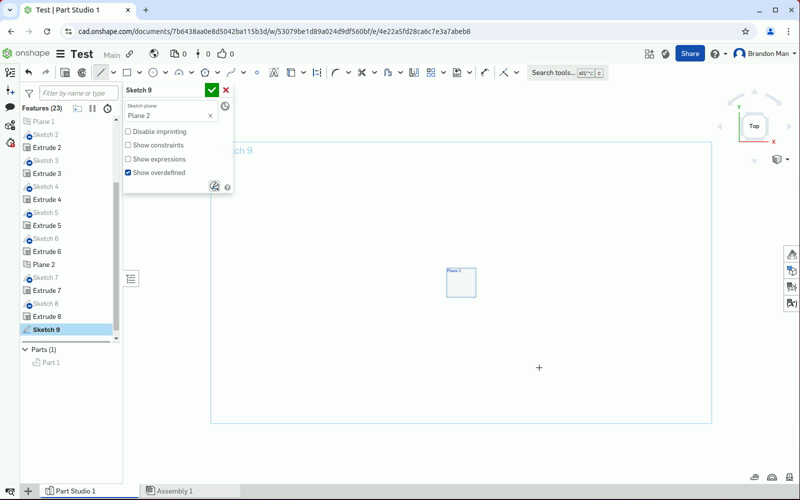
key_down(shift)
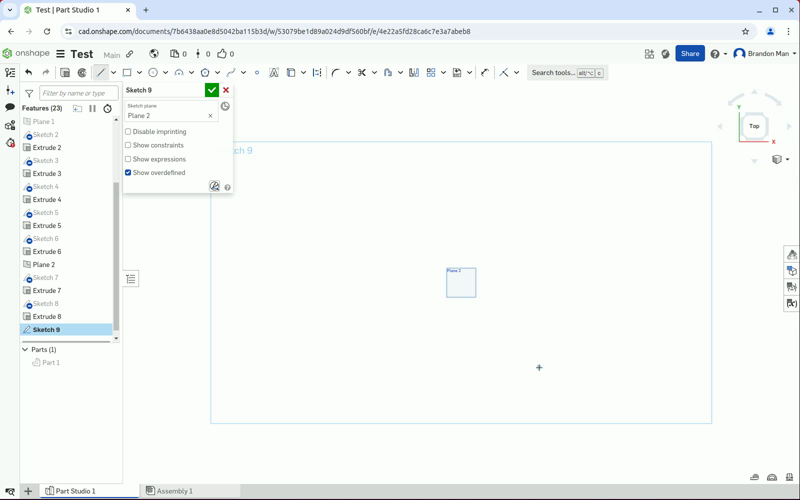
mouse_move(569, 367)
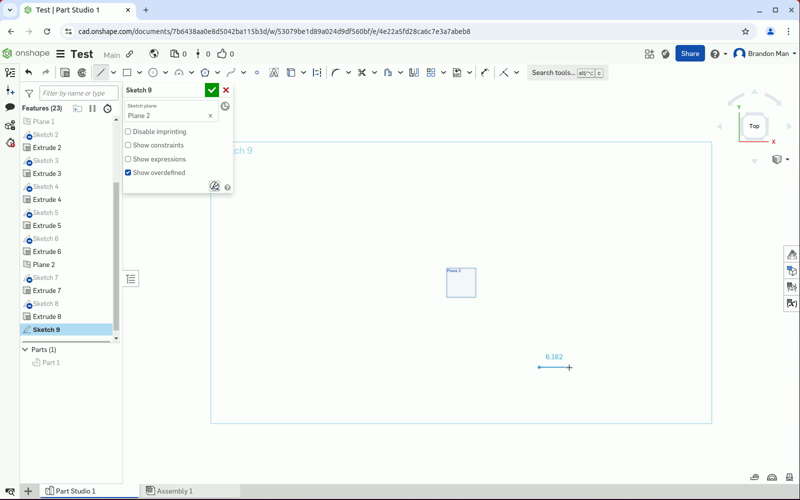
mouse_move(552, 367)
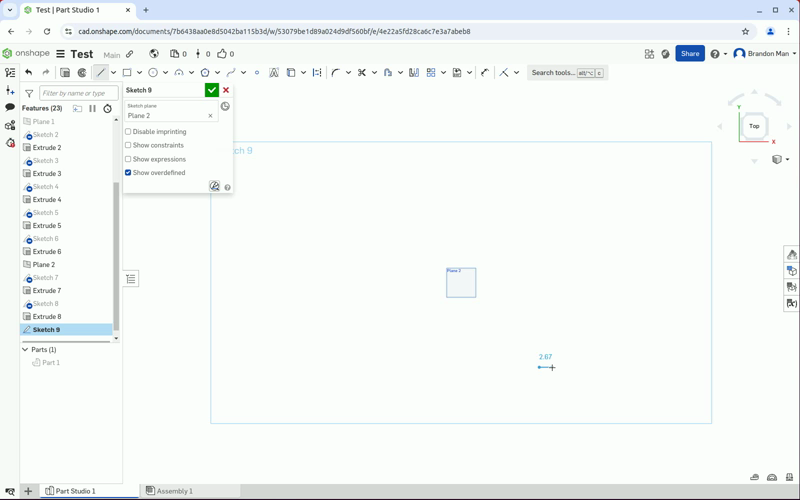
click(552, 367)
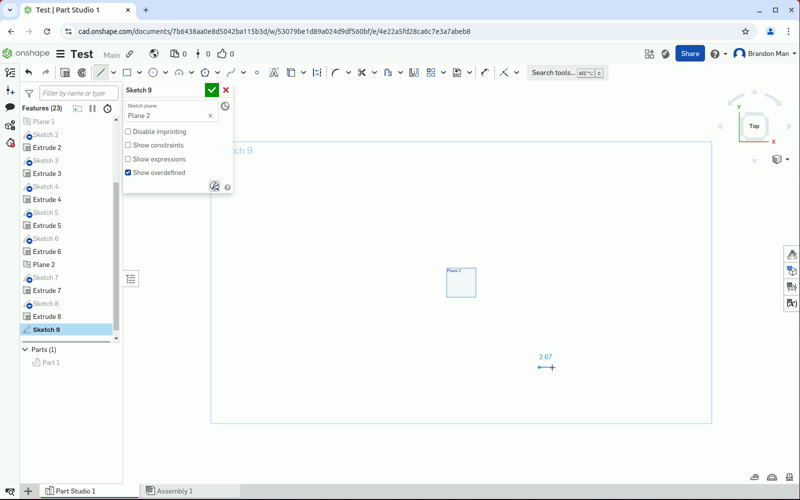
key_up(shift)
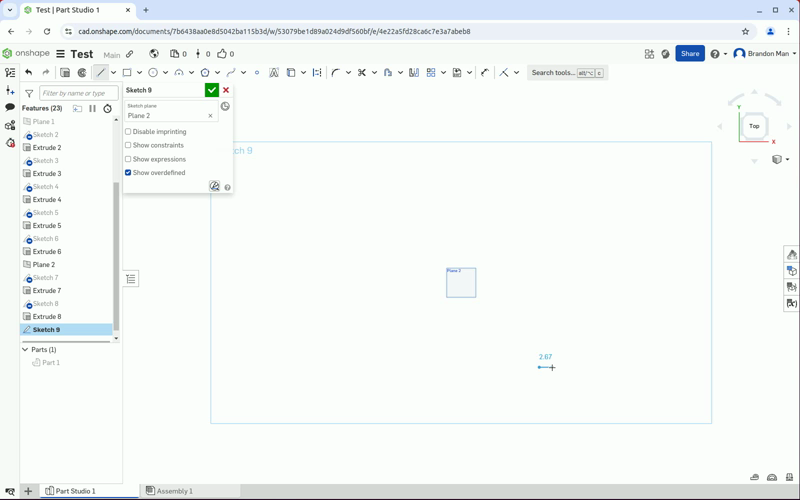
key_down(shift)
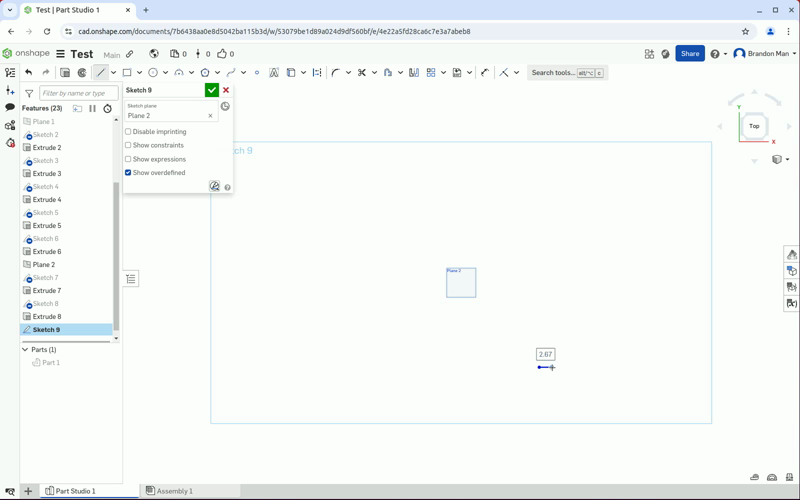
mouse_move(582, 367)
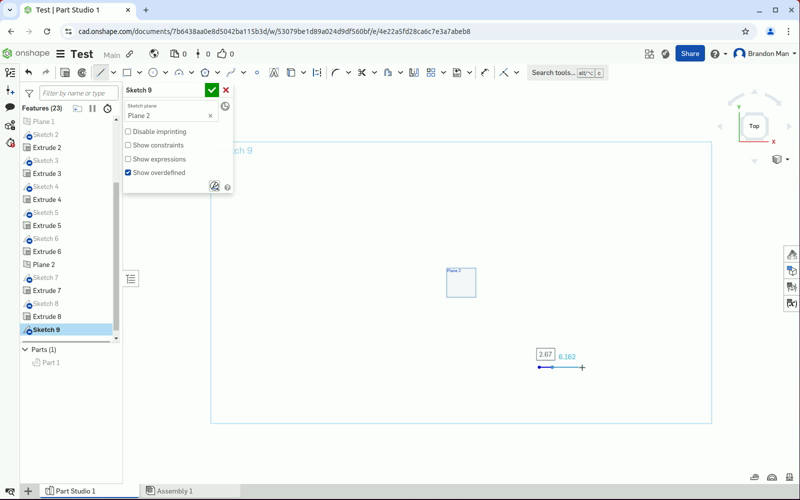
mouse_move(552, 354)
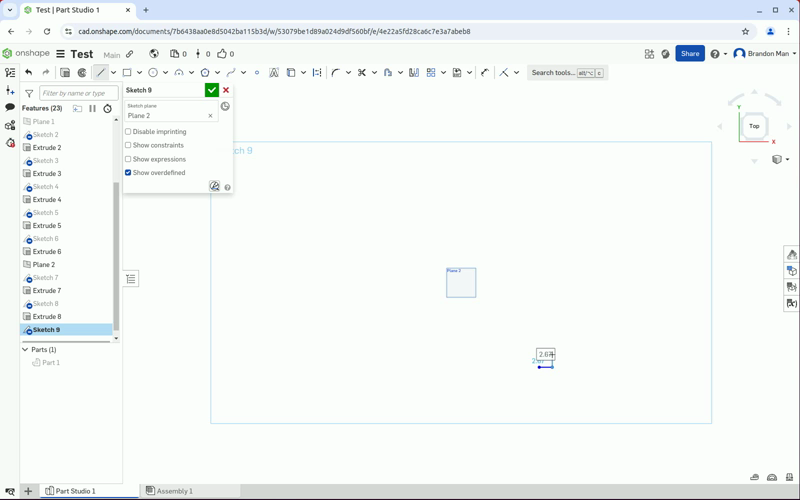
click(552, 354)
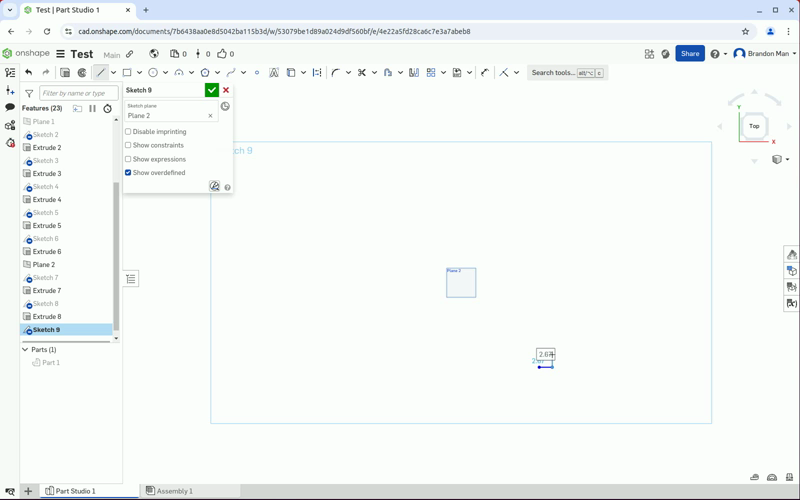
key_up(shift)
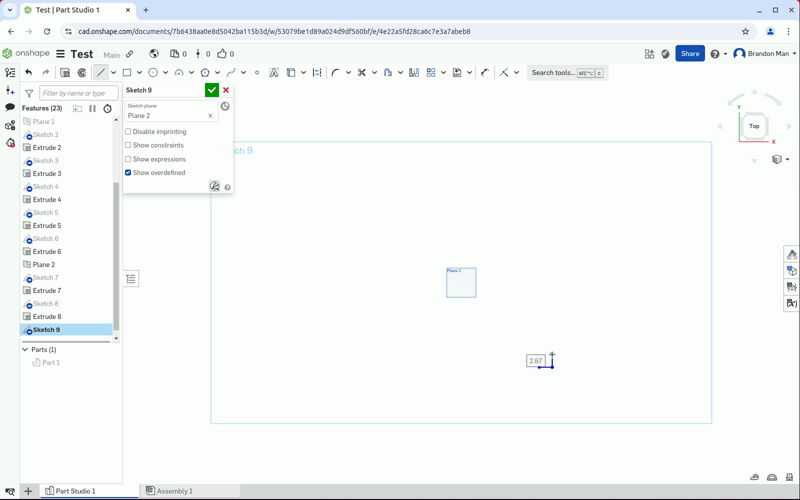
key_down(shift)
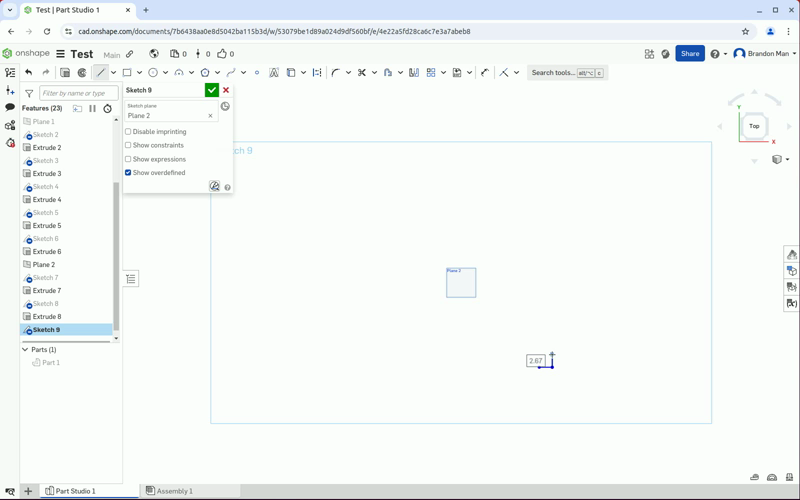
mouse_move(582, 354)
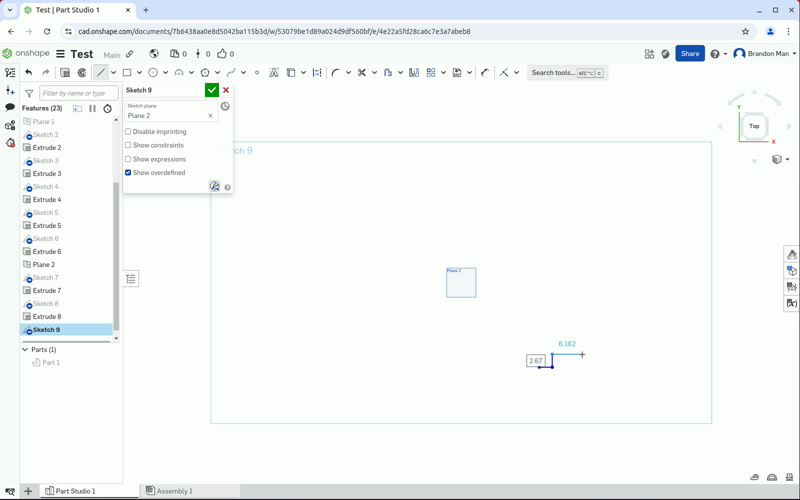
mouse_move(539, 354)
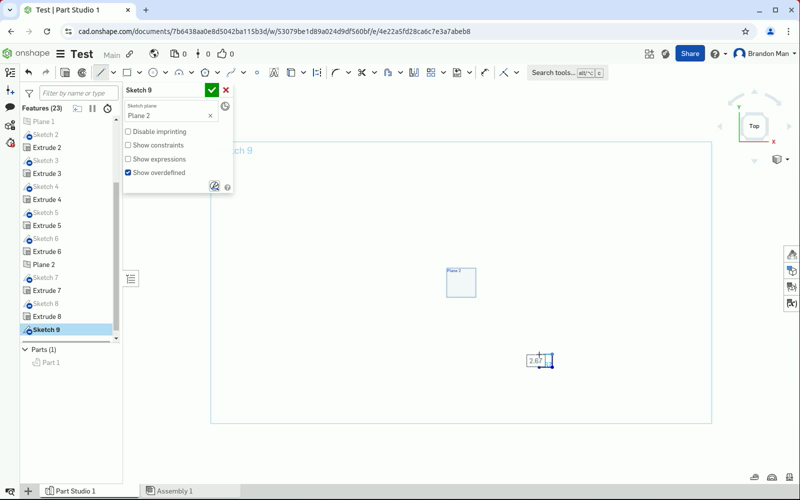
click(539, 354)
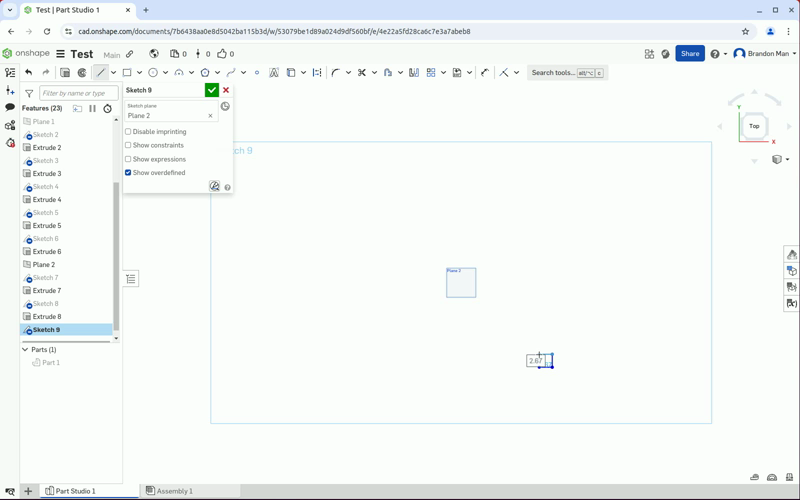
key_up(shift)
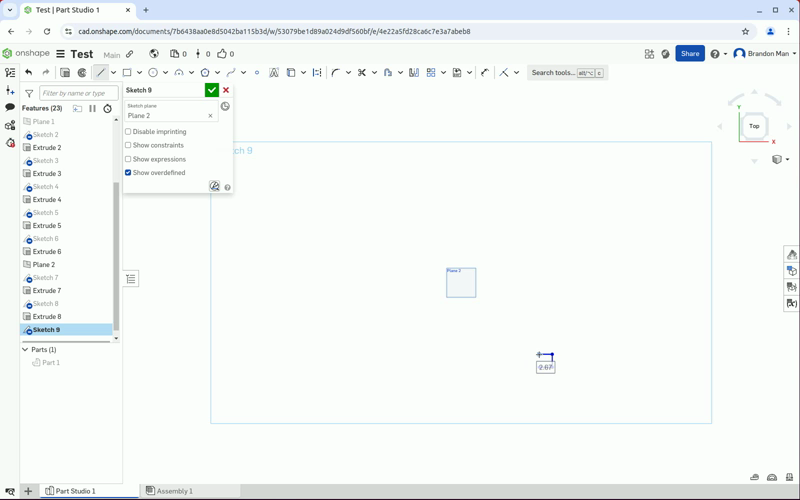
mouse_move(569, 354)
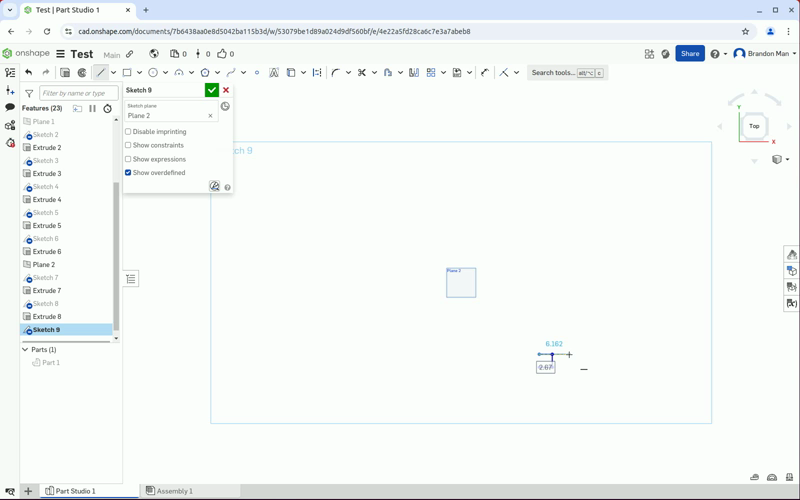
key_down(shift)
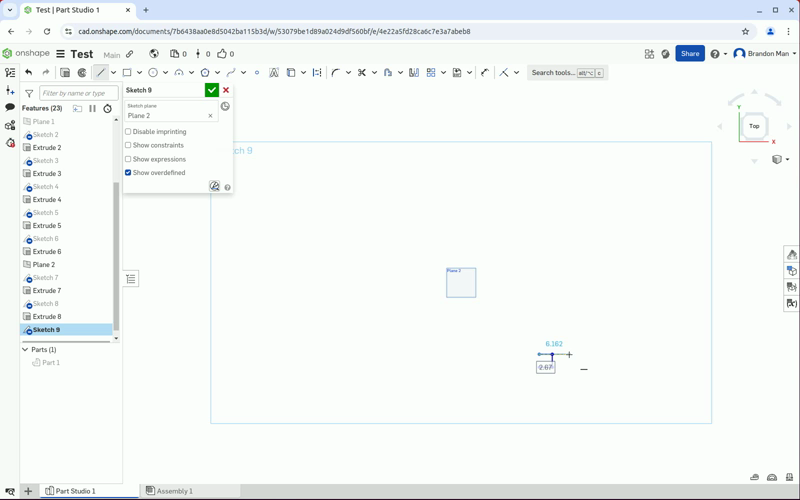
mouse_move(539, 367)
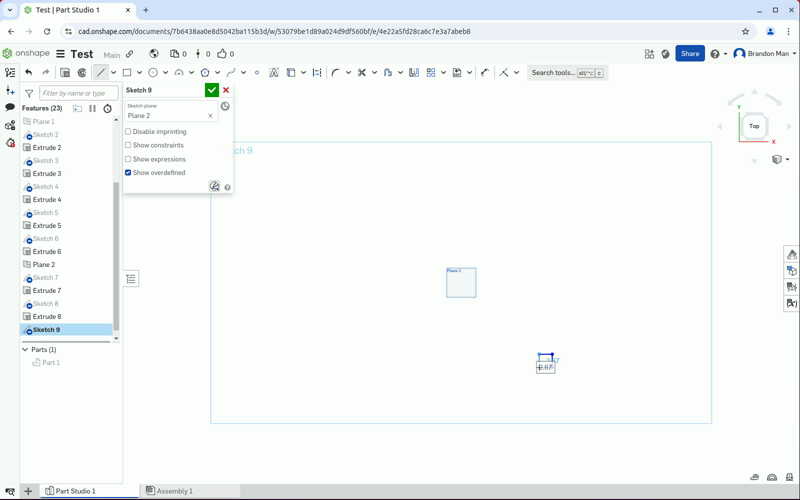
key_up(shift)
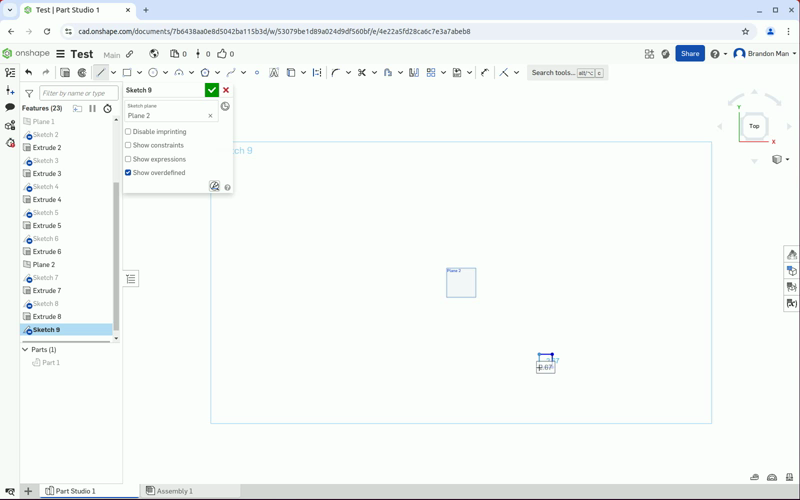
click(539, 367)
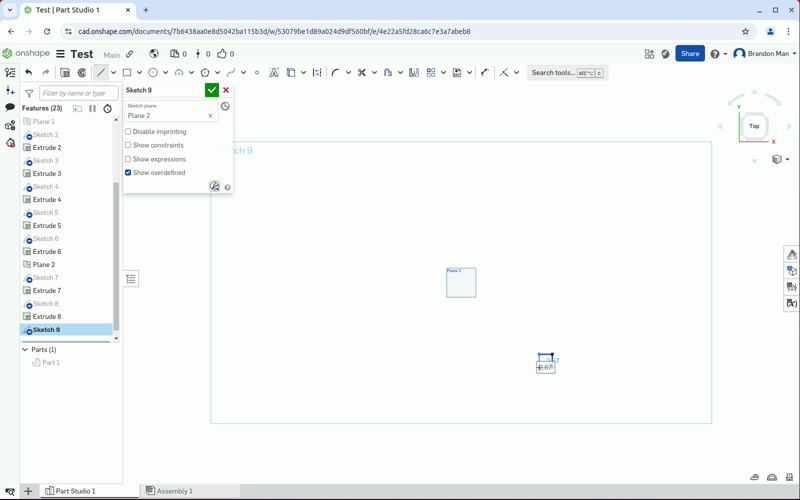
key(esc)
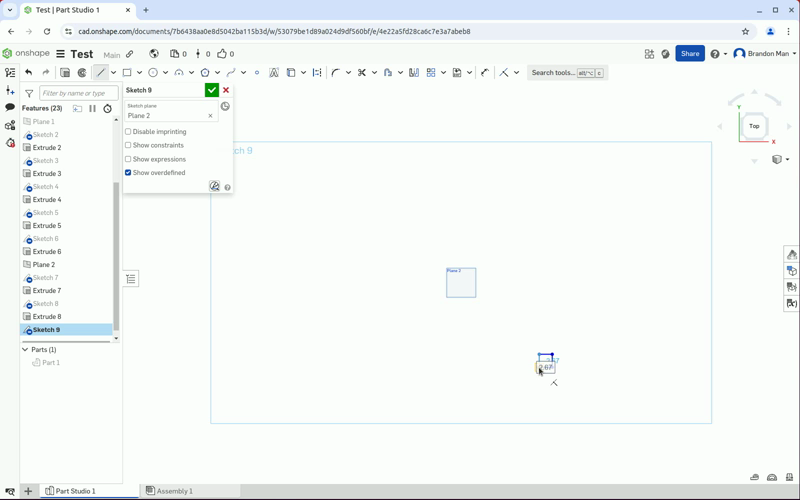
mouse_move(546, 355)
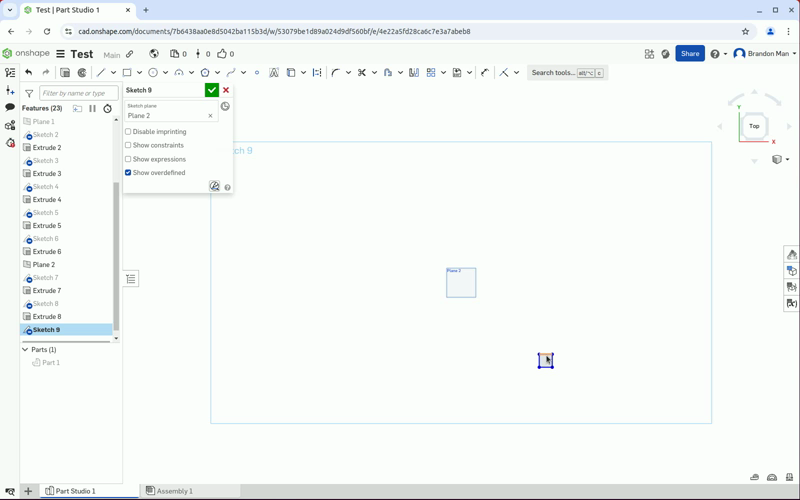
scroll(6)
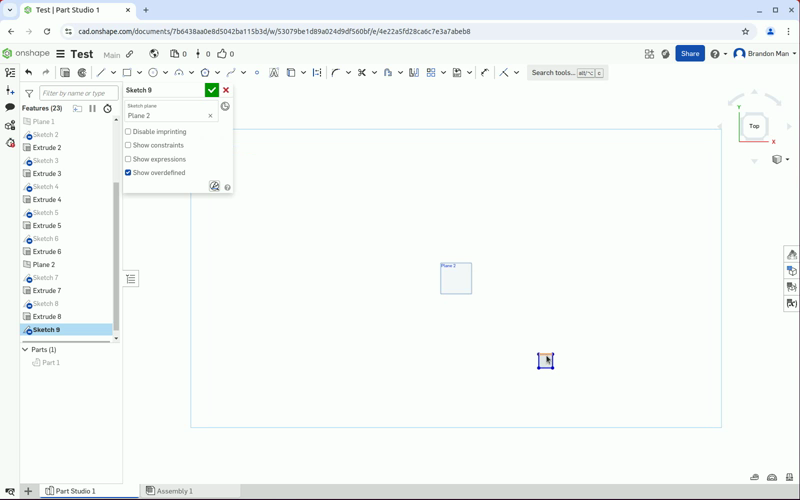
scroll(6)
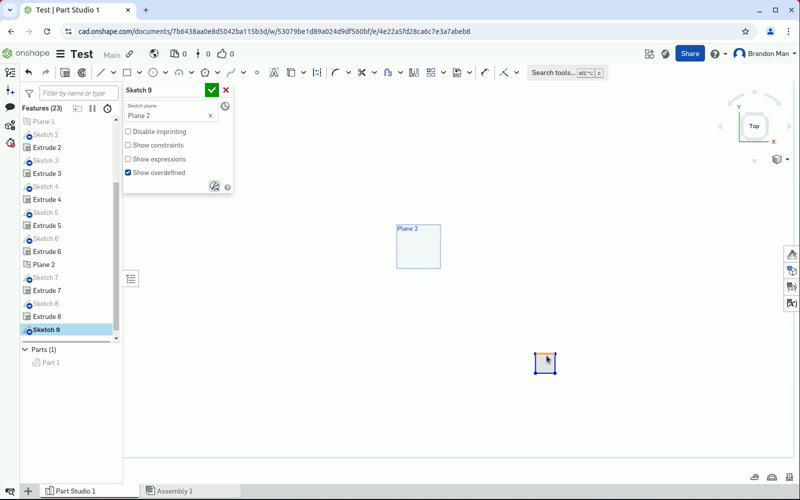
scroll(6)
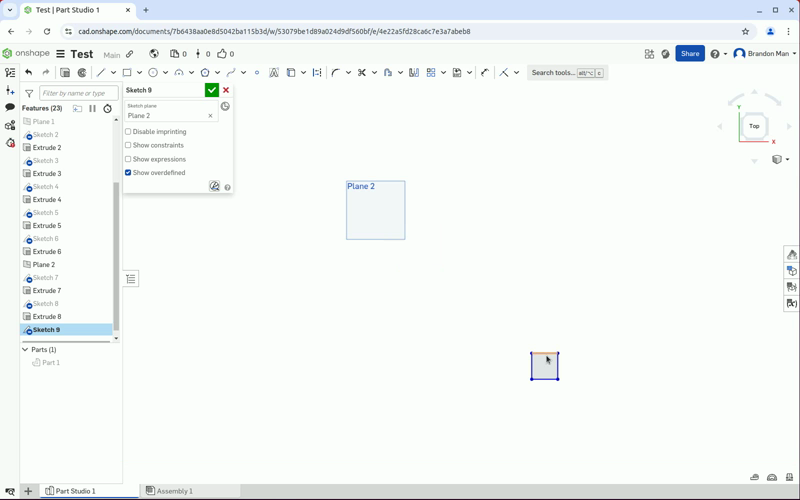
scroll(6)
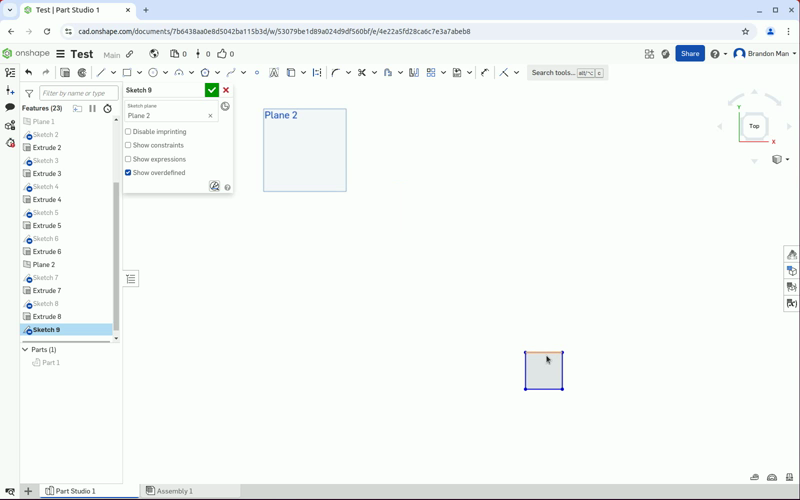
scroll(6)
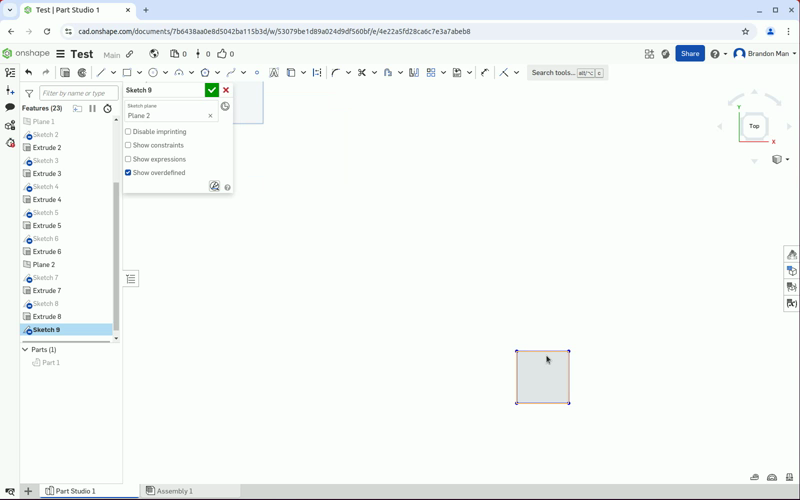
scroll(6)
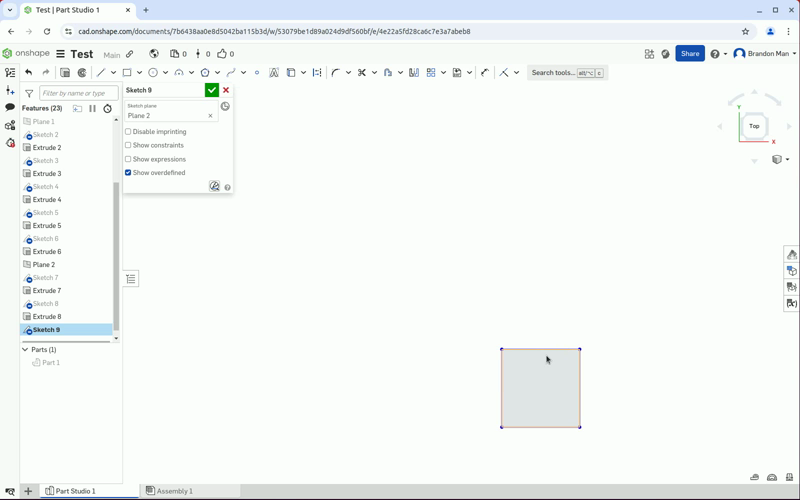
scroll(6)
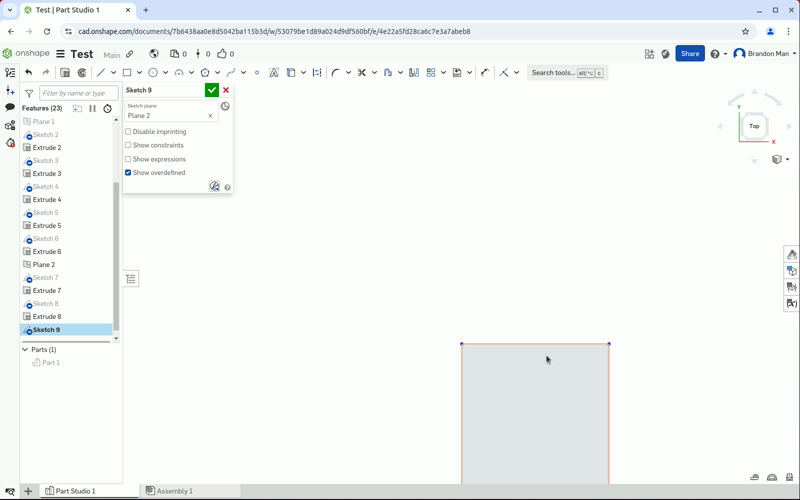
click(546, 355)
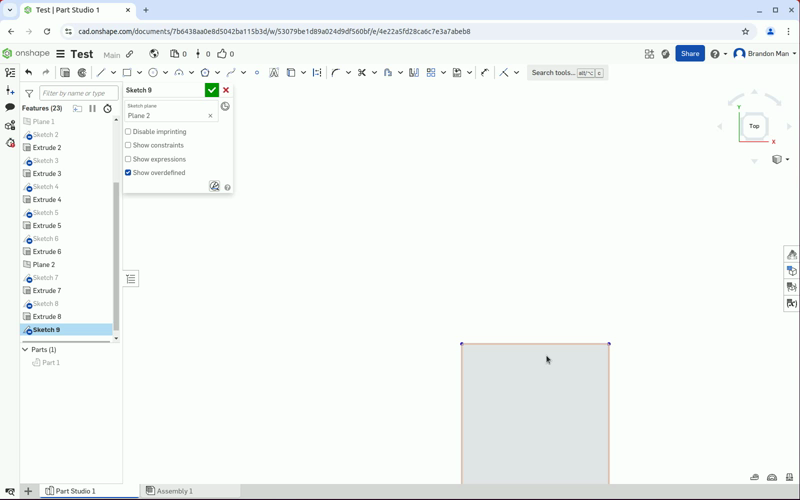
scroll(-6)
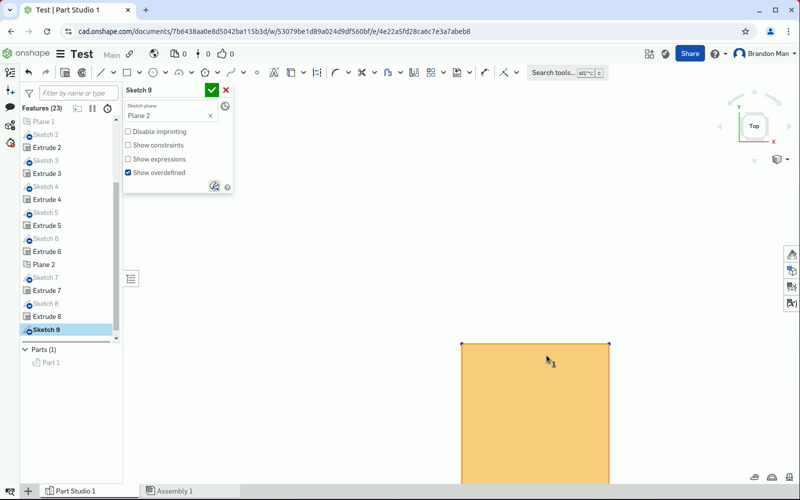
scroll(-6)
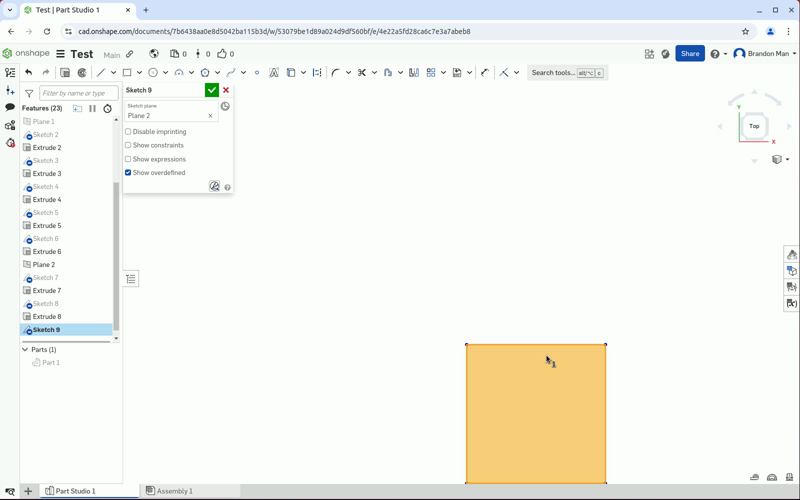
scroll(-6)
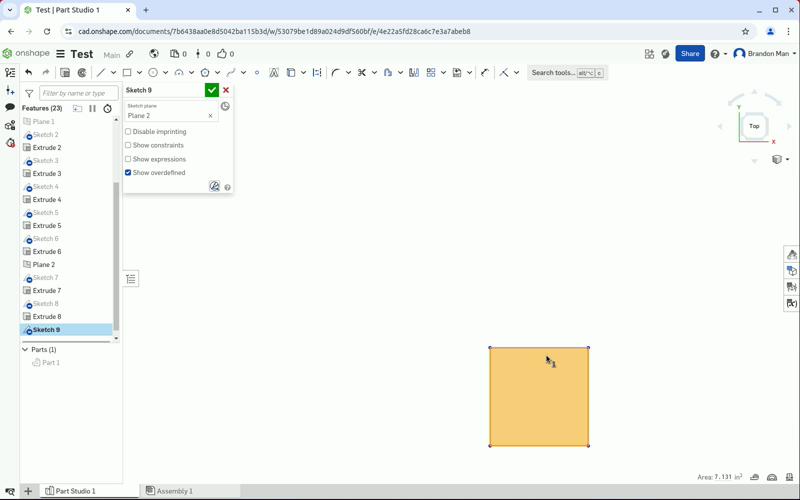
scroll(-6)
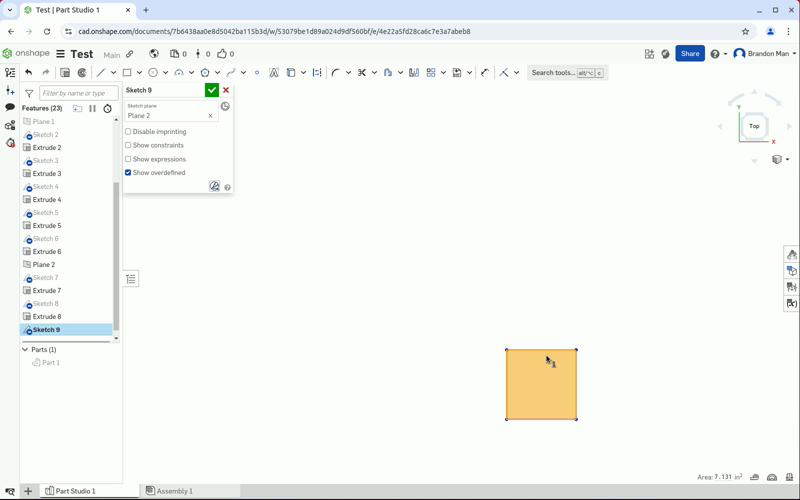
scroll(-6)
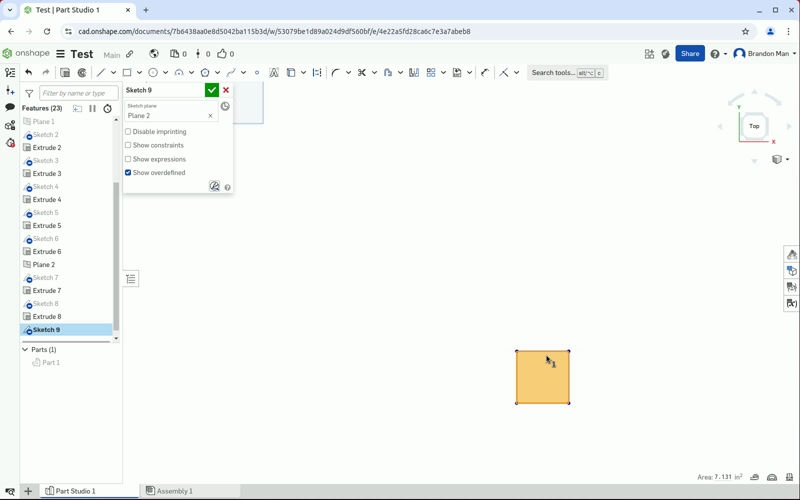
scroll(-6)
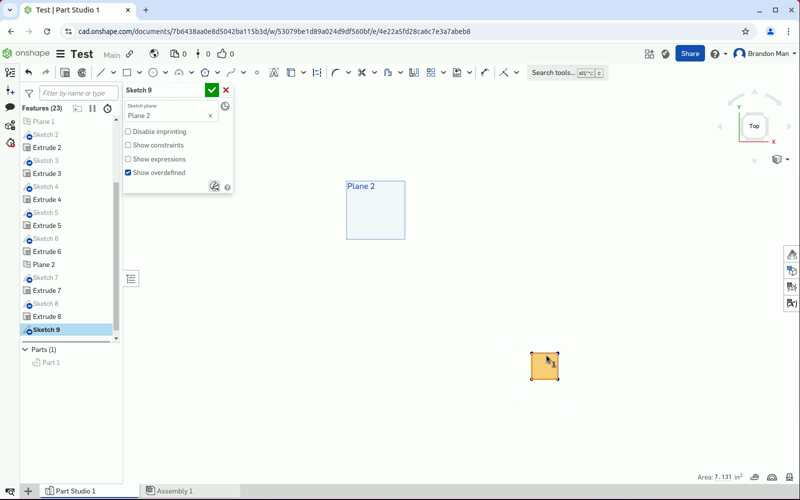
scroll(-6)
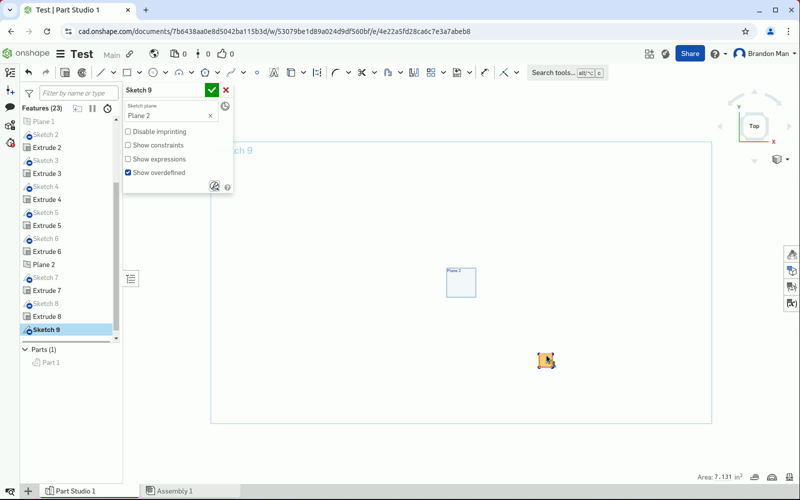
mouse_move(73, 352)
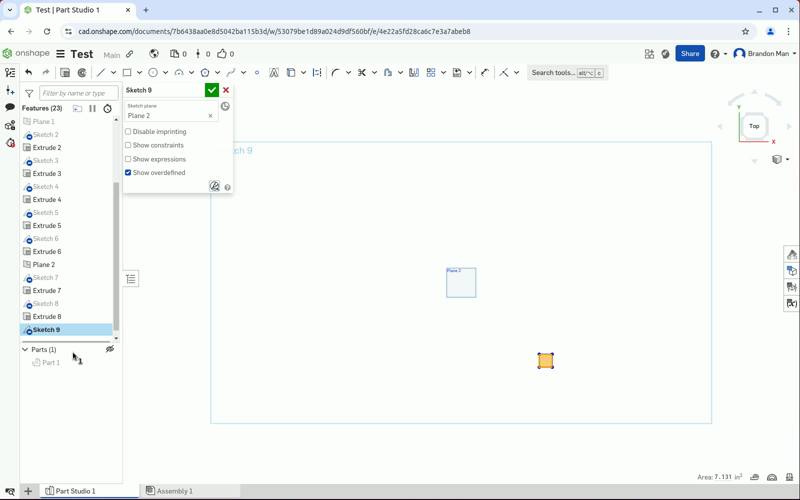
key(shift+y)
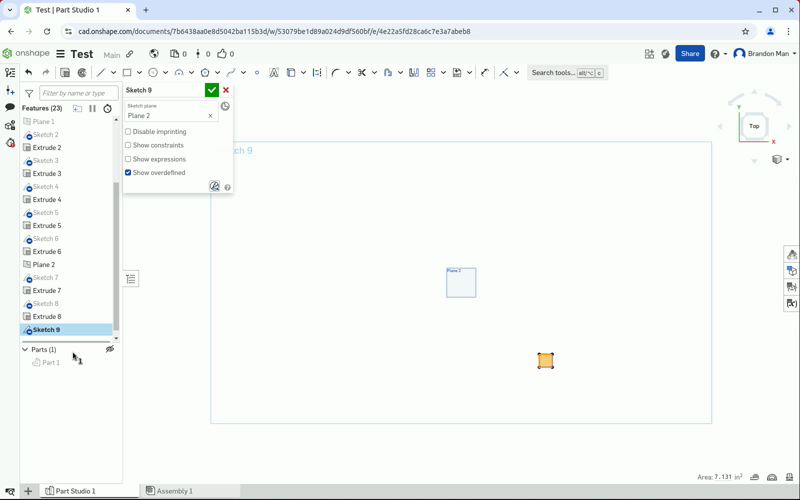
key(shift+e)
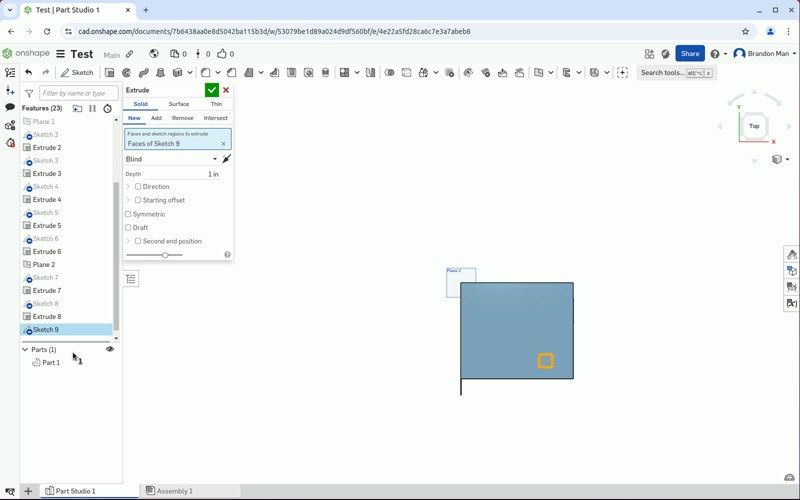
mouse_move(143, 106)
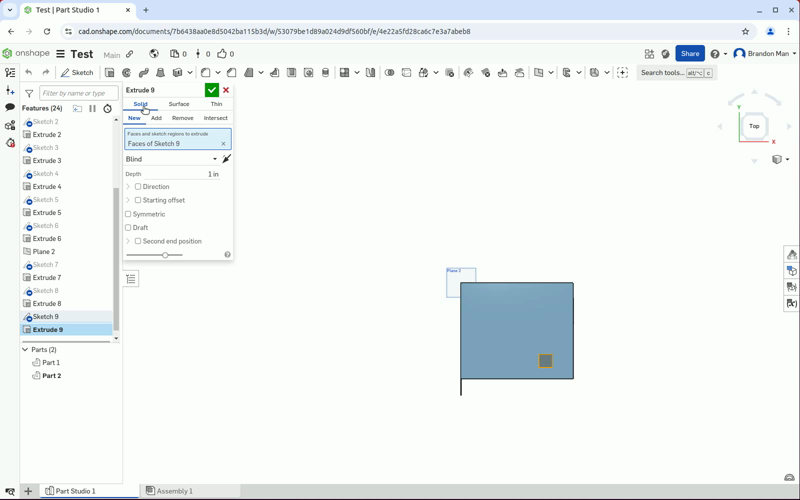
click(143, 106)
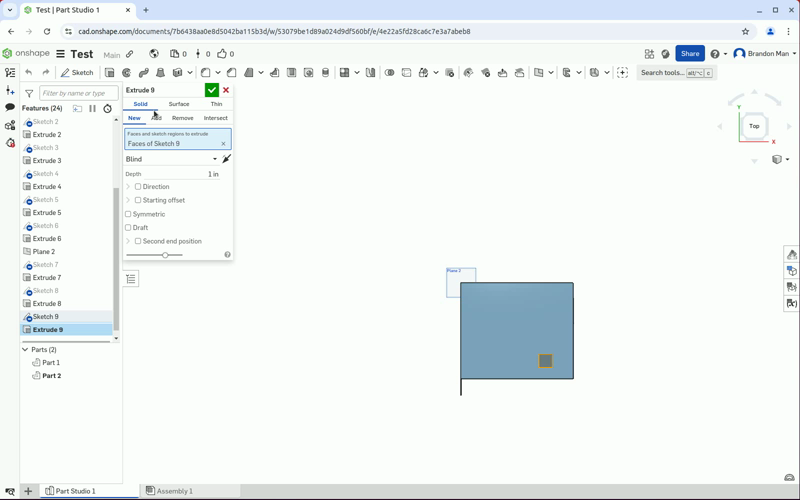
mouse_move(186, 120)
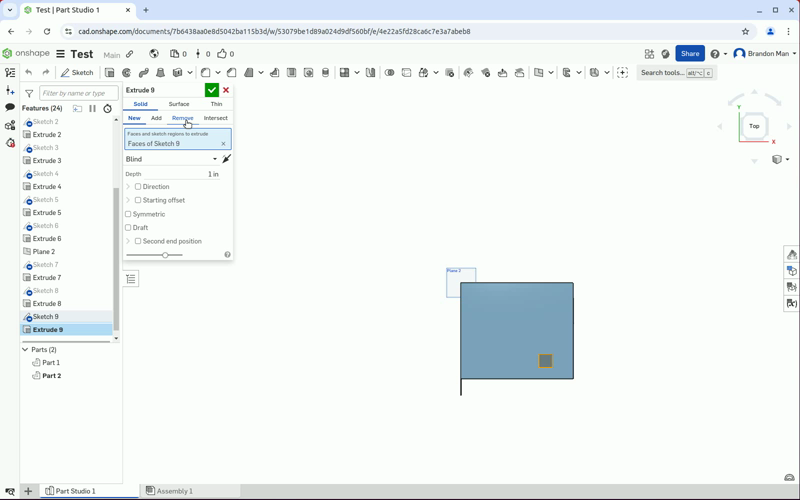
click(186, 120)
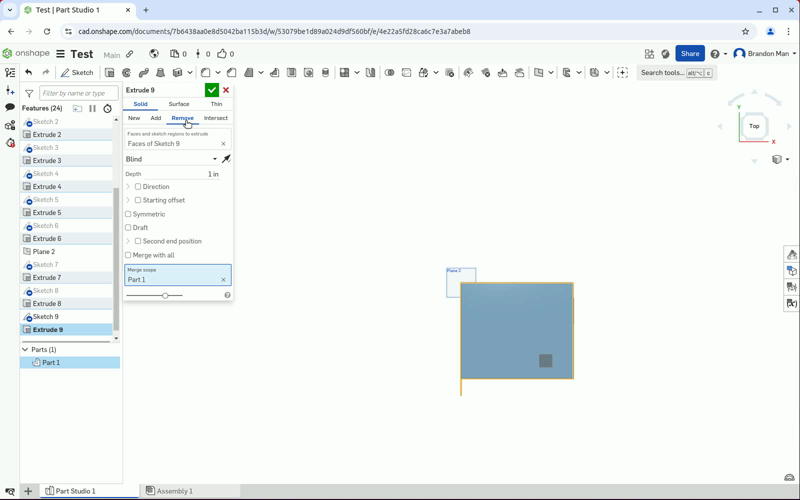
key(tab, 4)
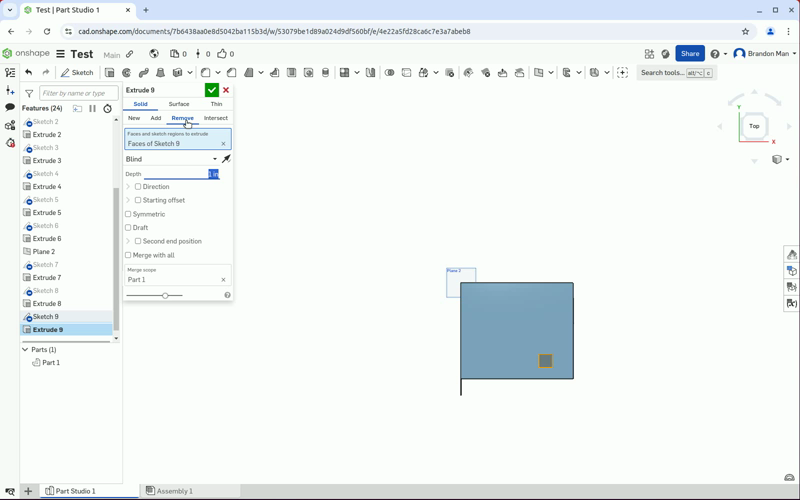
text(11.554)
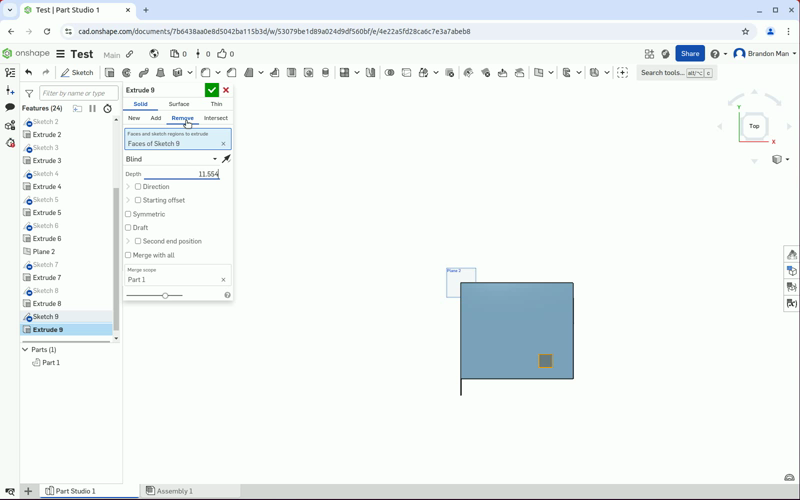
key(tab, 6)
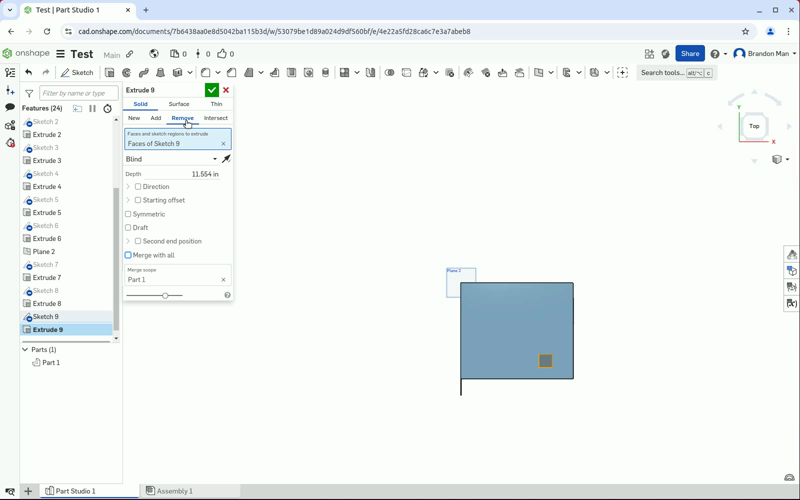
key(space)
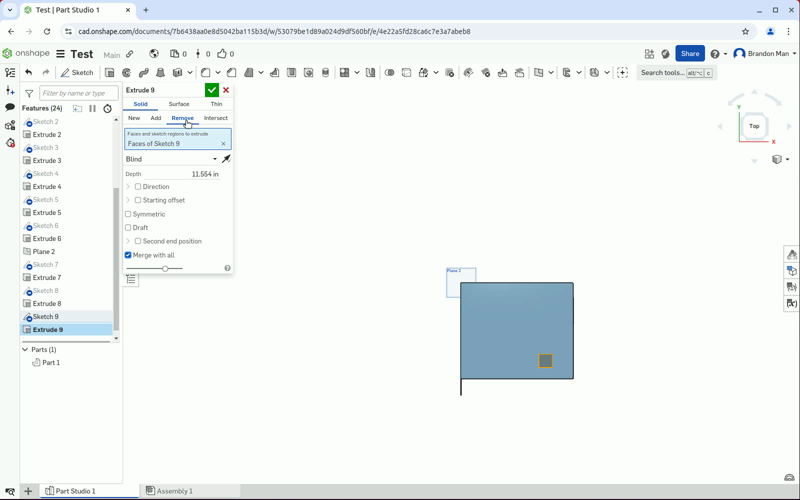
key(enter)
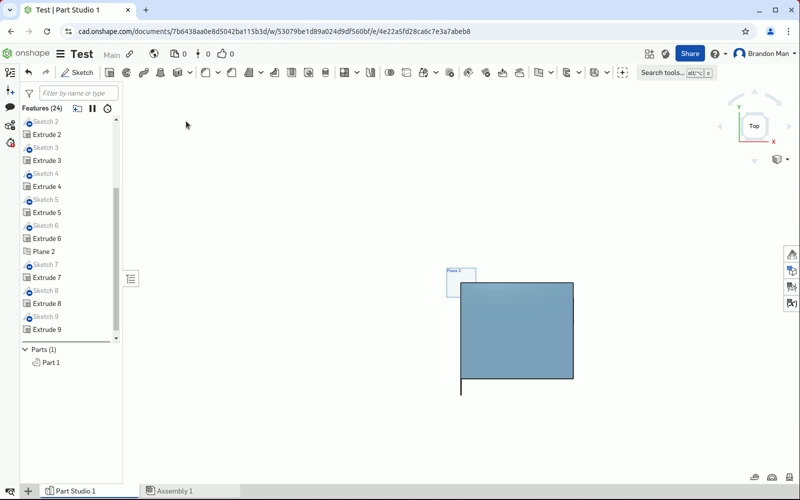
key(shift+h)
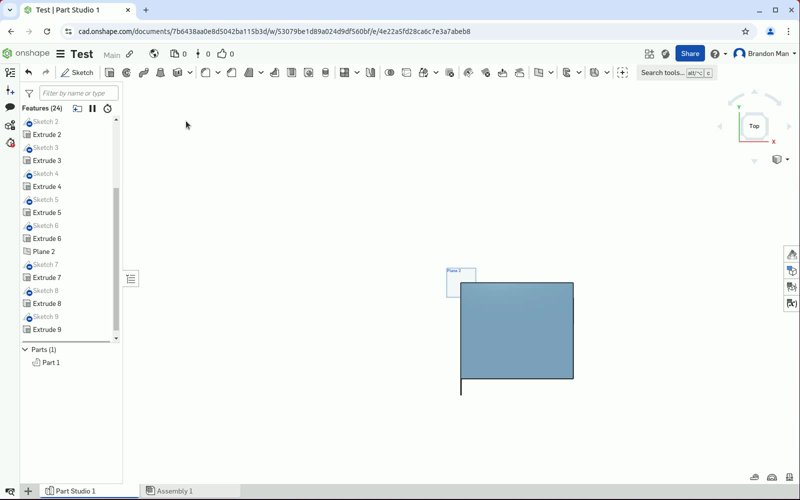
key(shift+h)
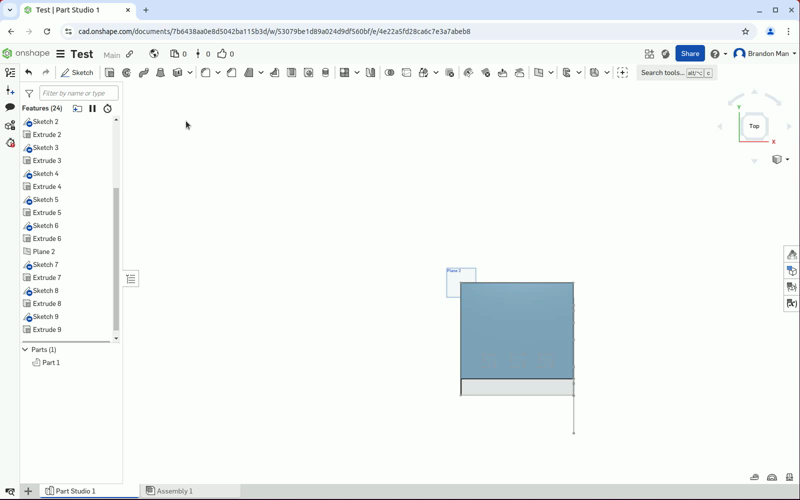
key(shift+7)
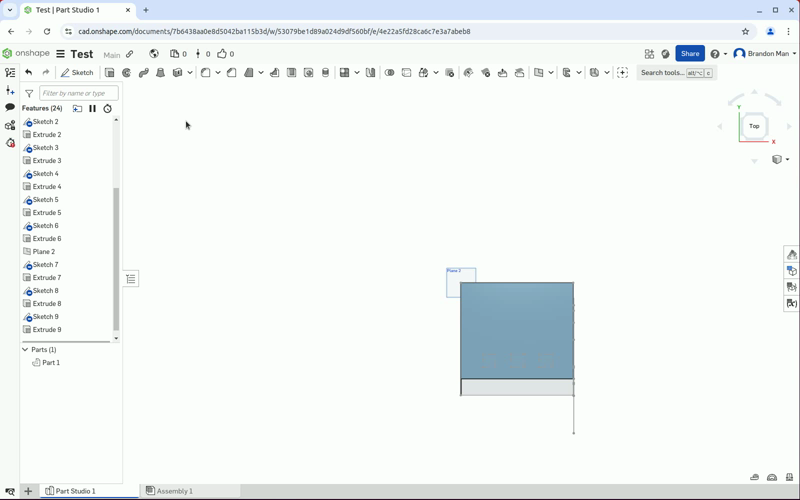
key(up, 3)
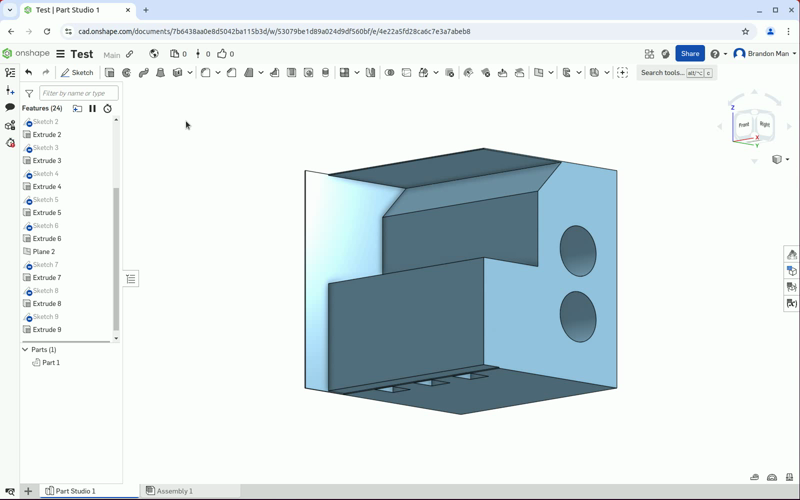
key(left, 3)
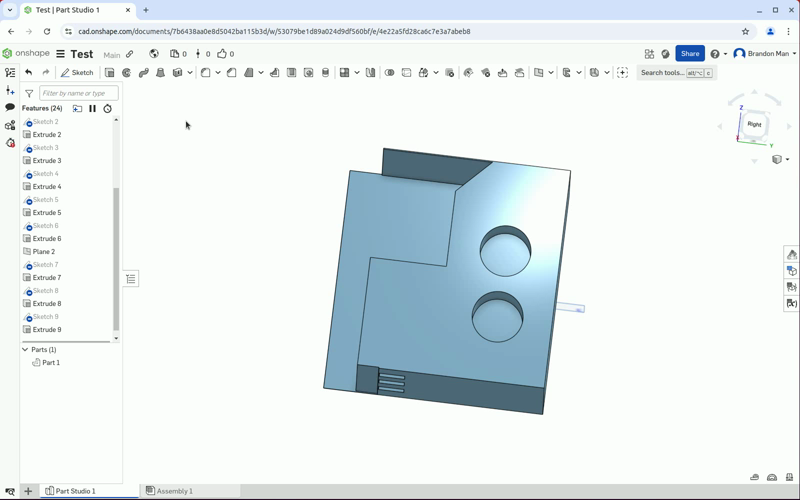
key(right, 3)
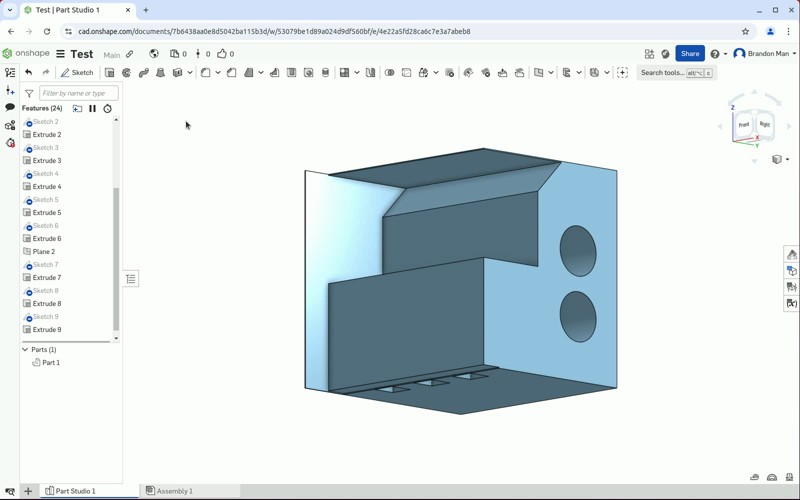
key(down, 3)
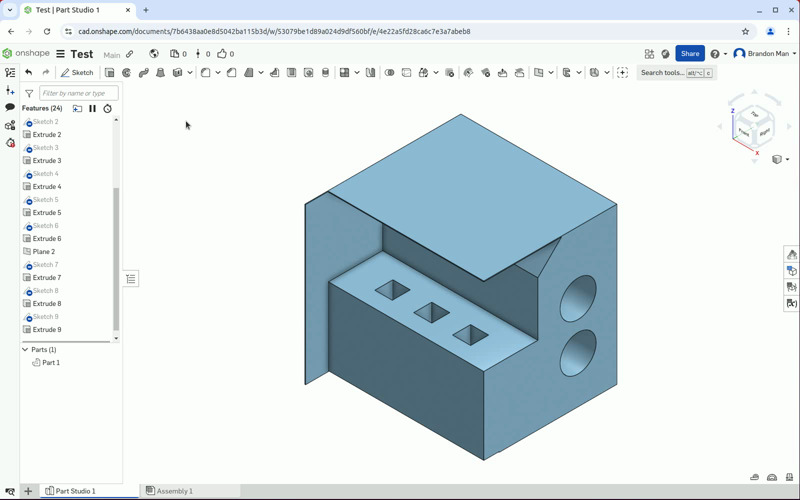
mouse_move(69, 85)
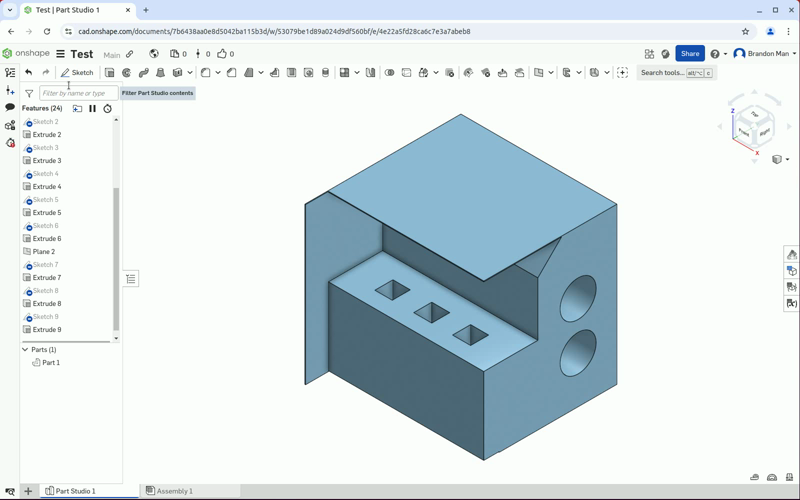
click(69, 85)